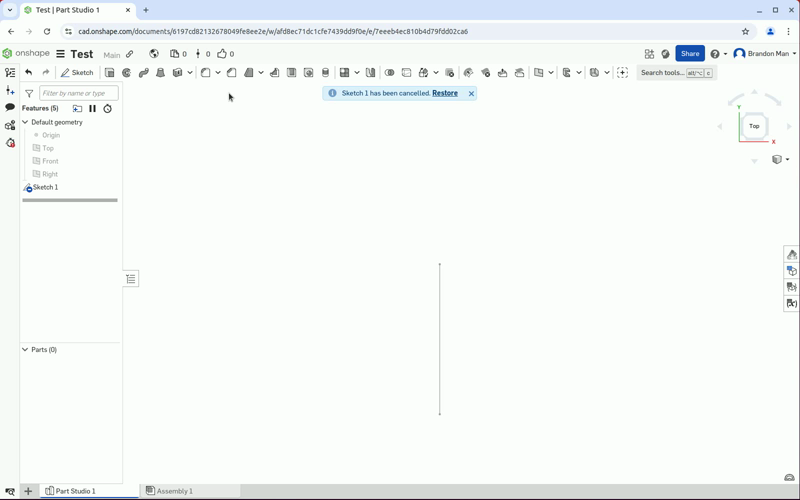
key(shift+h)
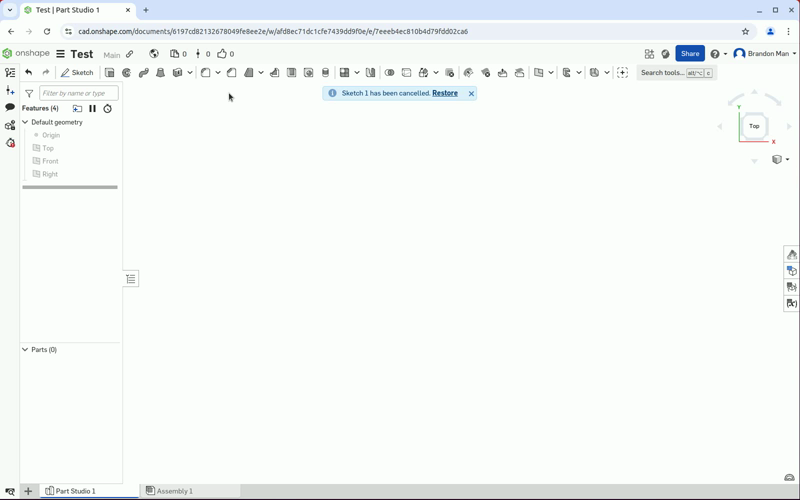
mouse_move(73, 352)
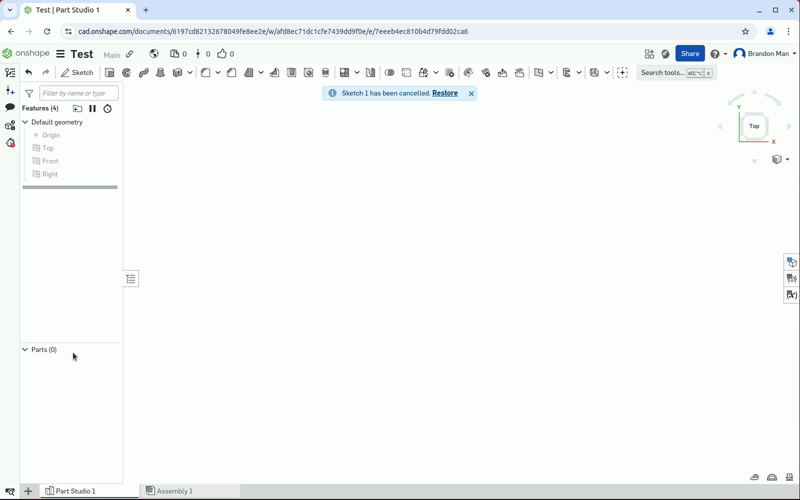
key(y)
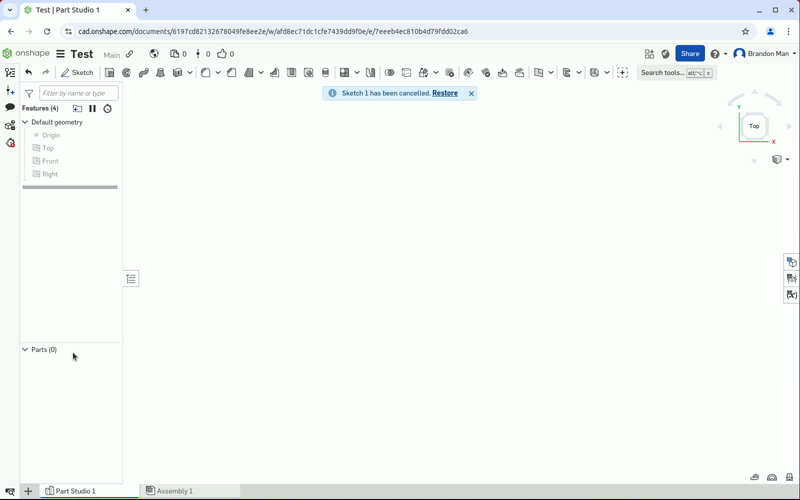
key(shift+p)
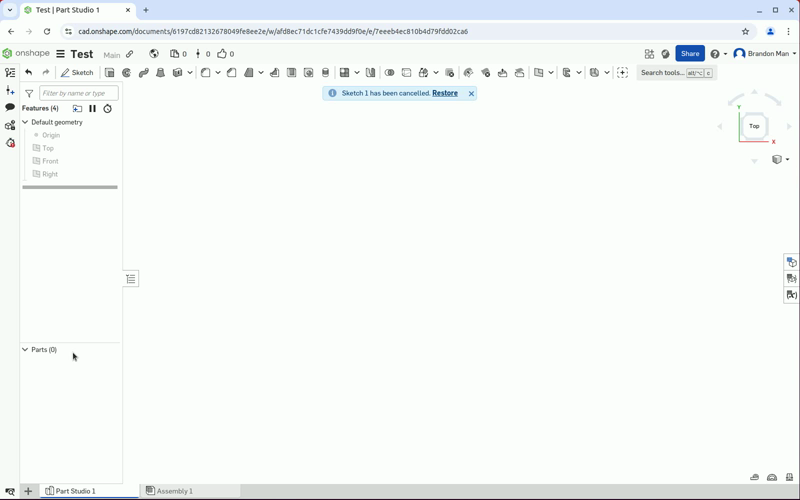
key(space)
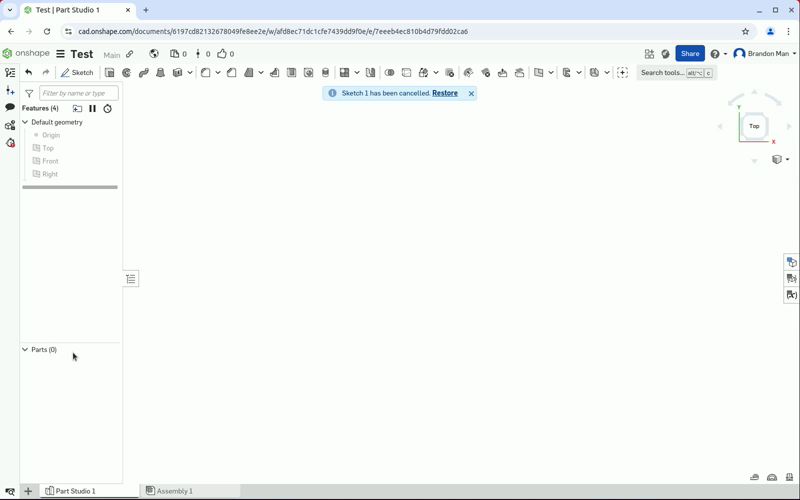
key_down(shift)
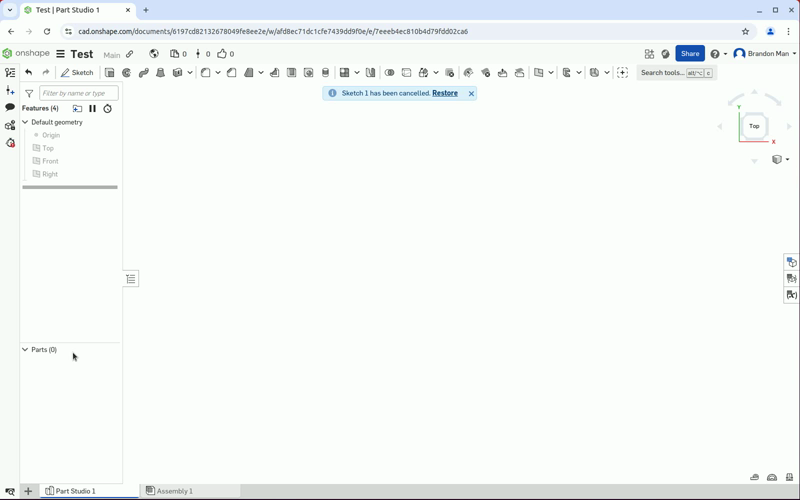
key(up)
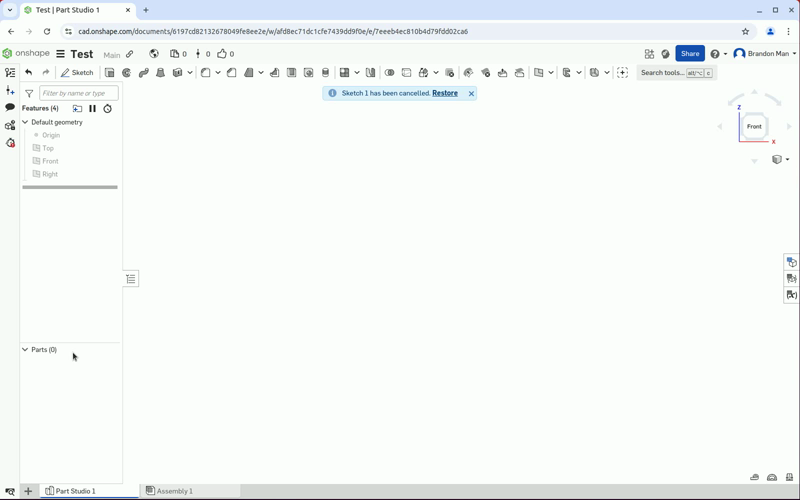
key_up(shift)
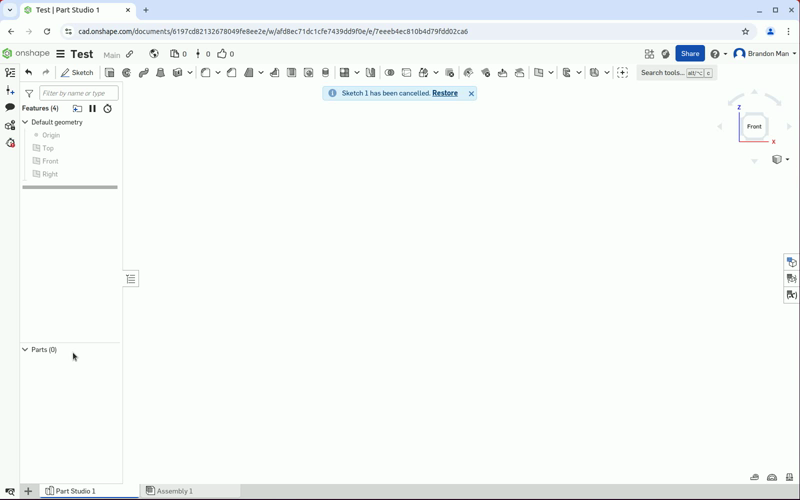
mouse_move(73, 352)
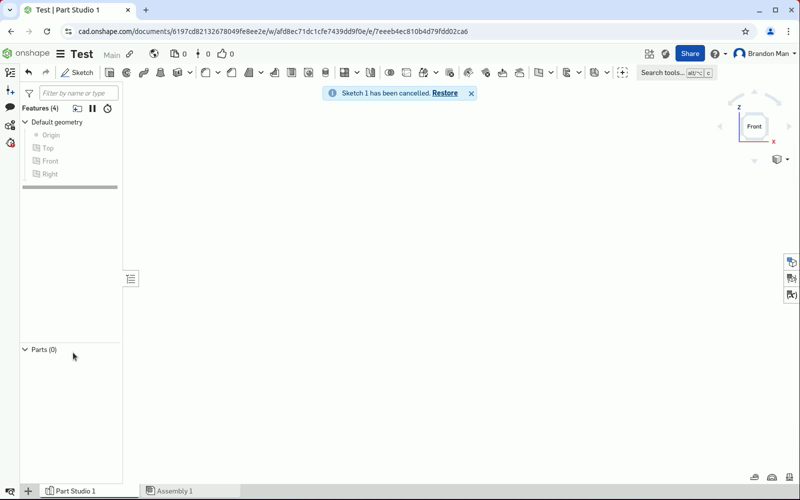
key(shift+y)
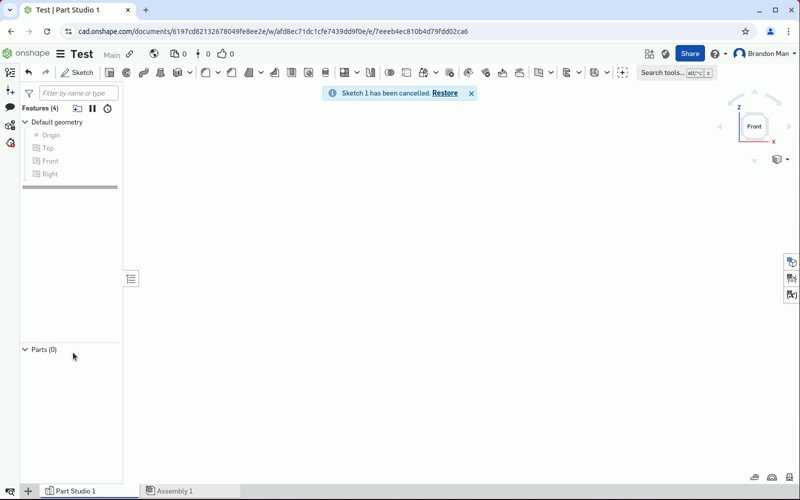
key(shift+s)
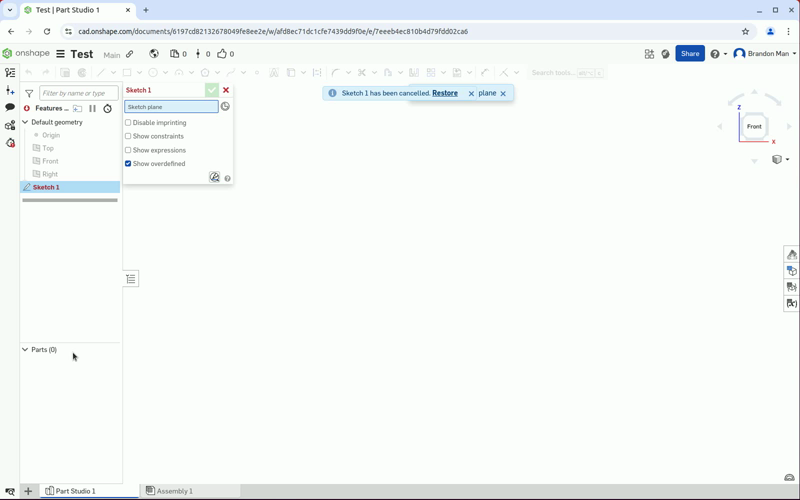
mouse_move(73, 163)
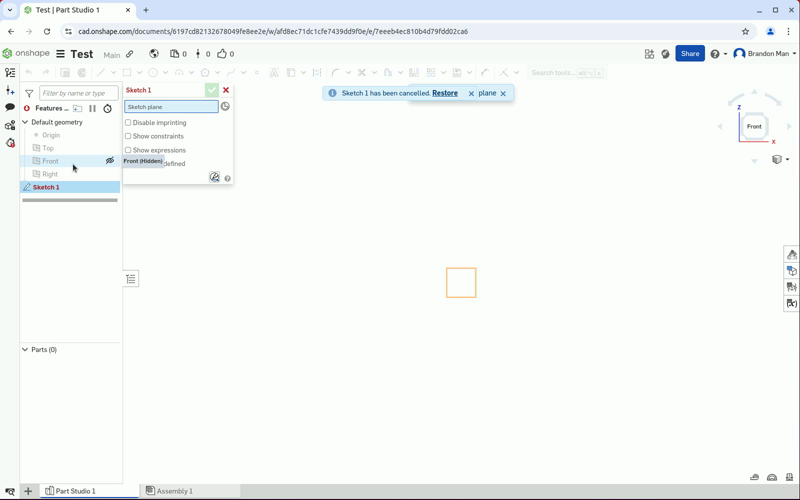
click(73, 163)
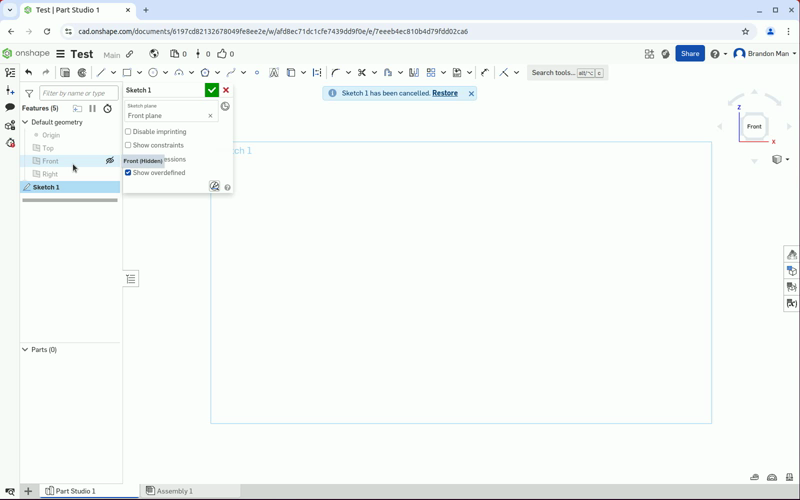
mouse_move(73, 352)
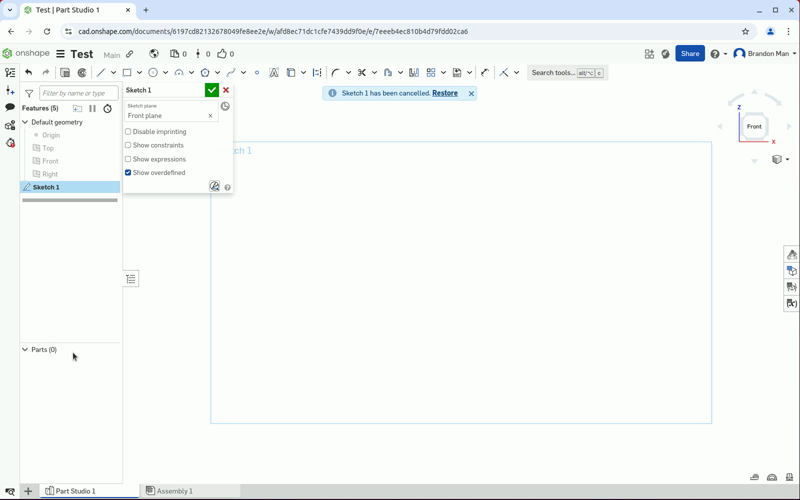
key(y)
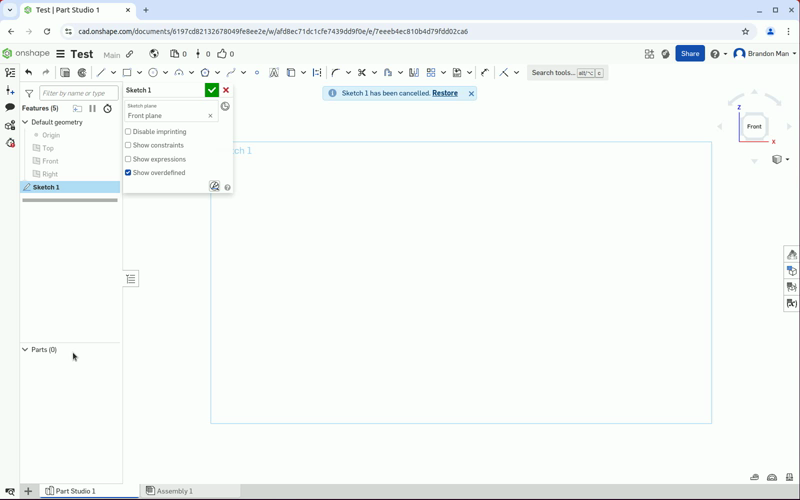
key(c)
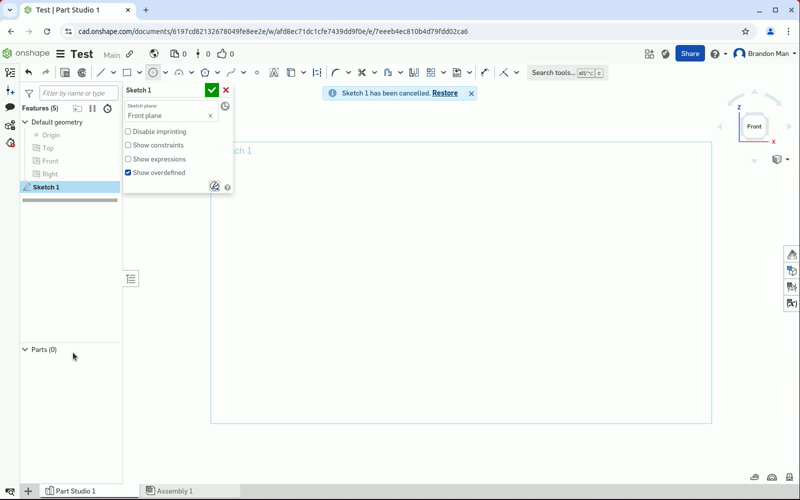
key_down(shift)
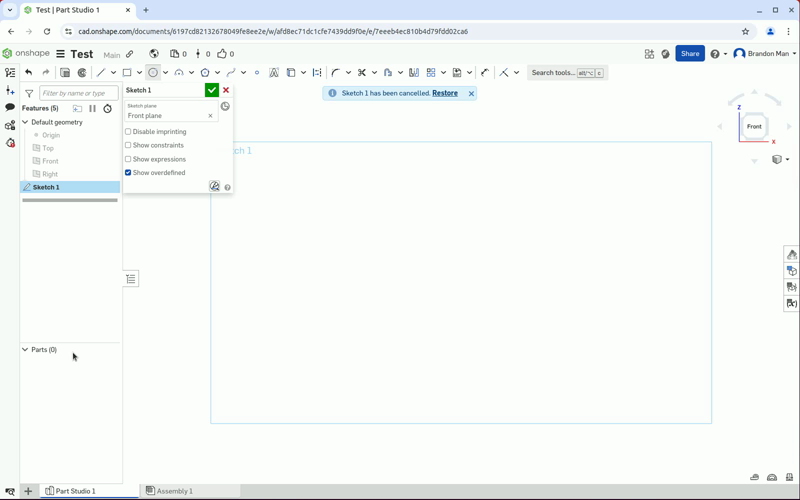
mouse_move(460, 282)
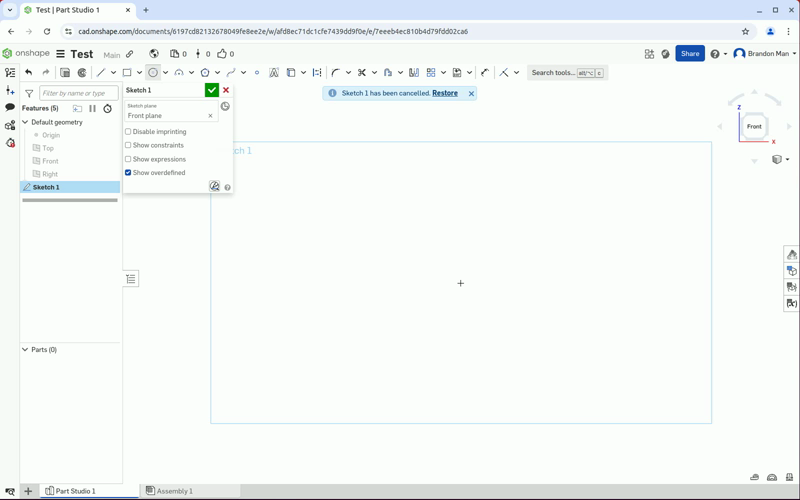
click(460, 282)
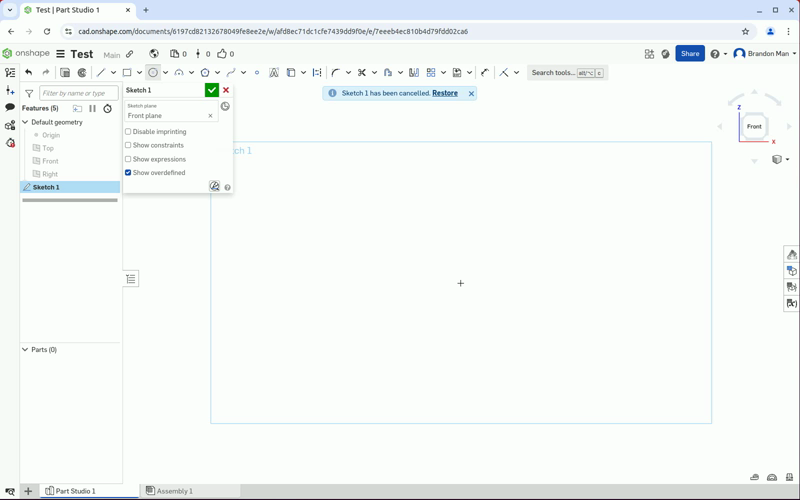
key_up(shift)
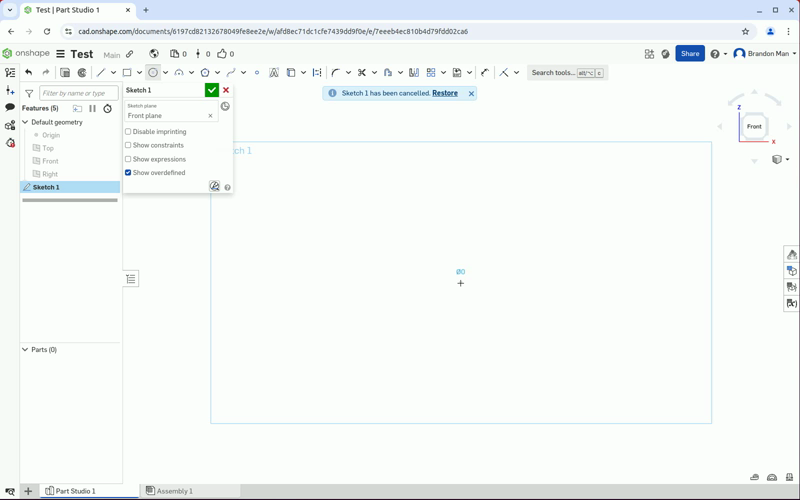
mouse_move(505, 282)
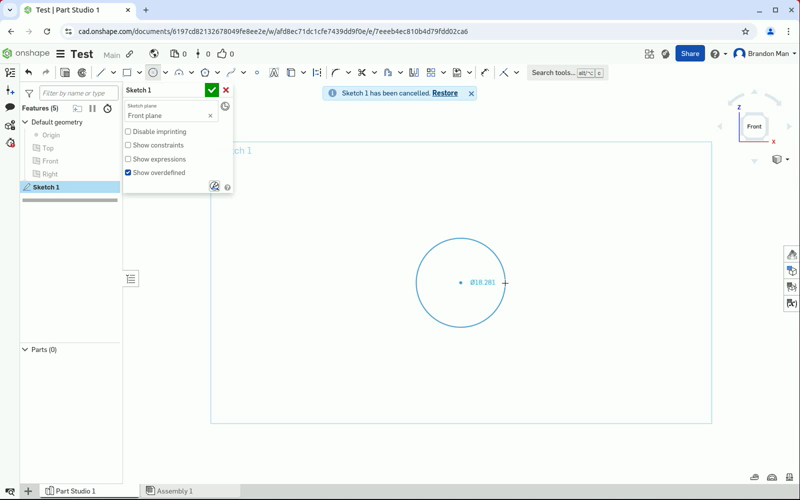
click(505, 282)
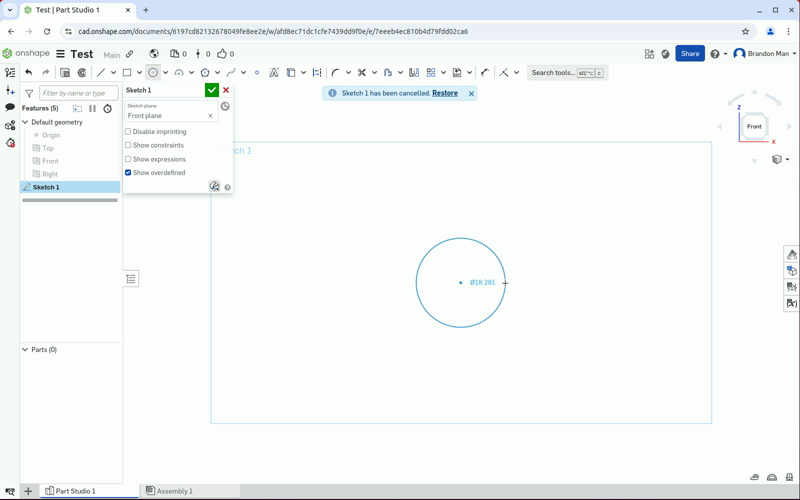
key(esc)
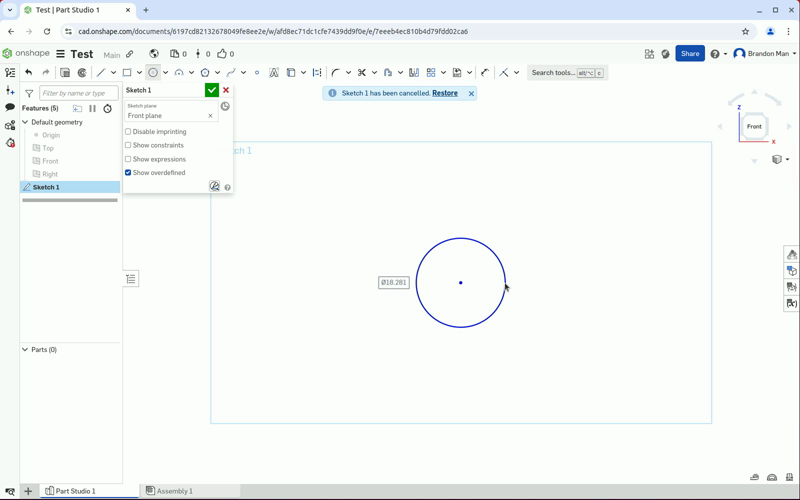
key(l)
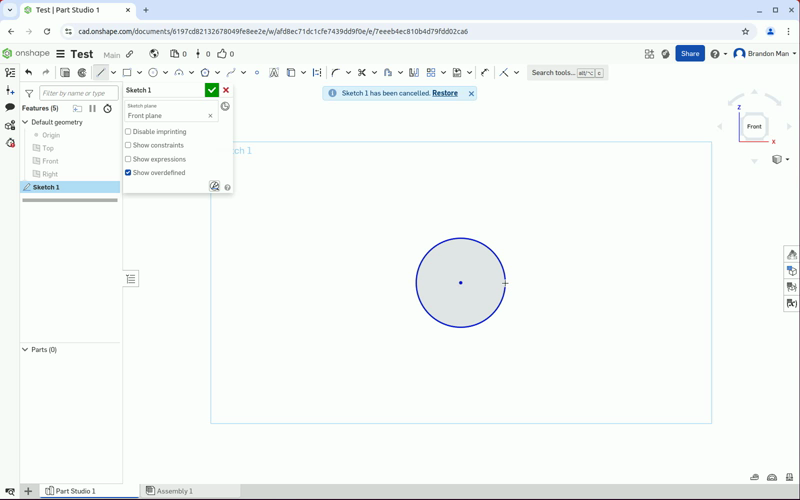
key_down(shift)
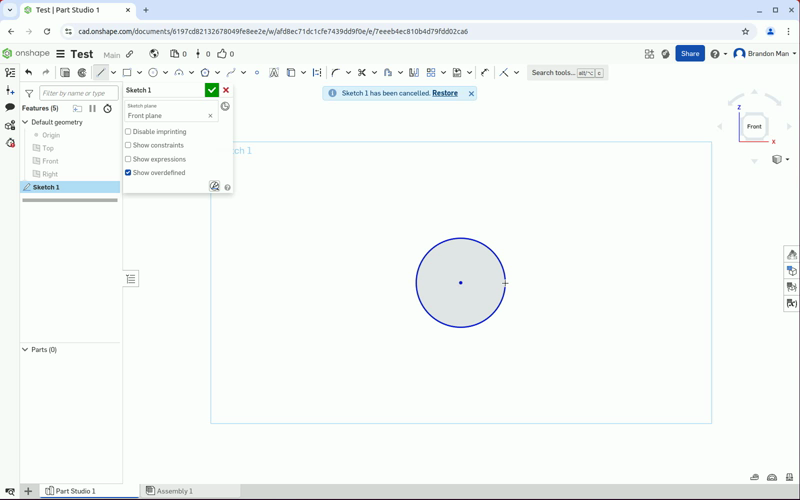
mouse_move(431, 290)
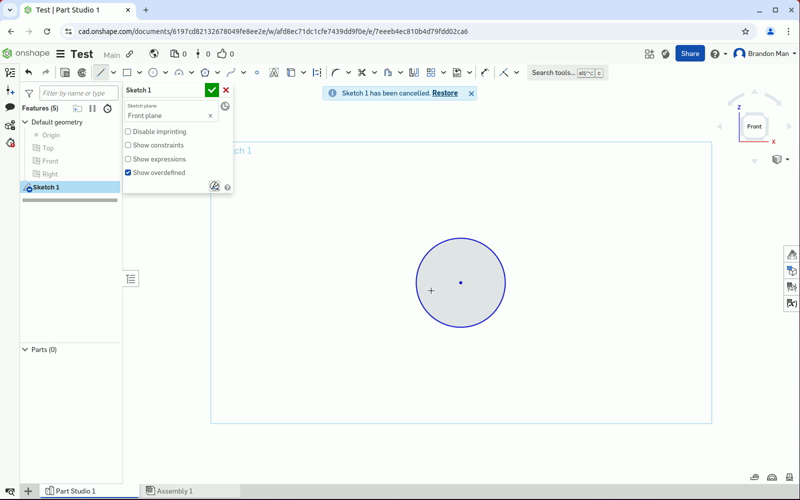
click(431, 290)
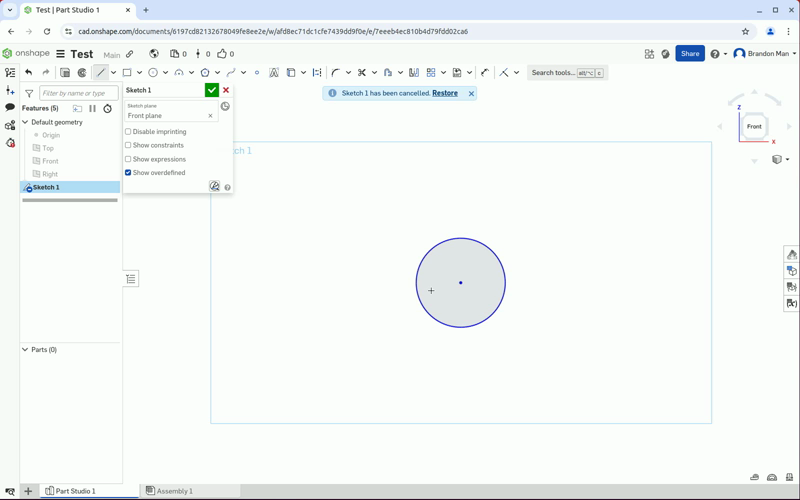
key_up(shift)
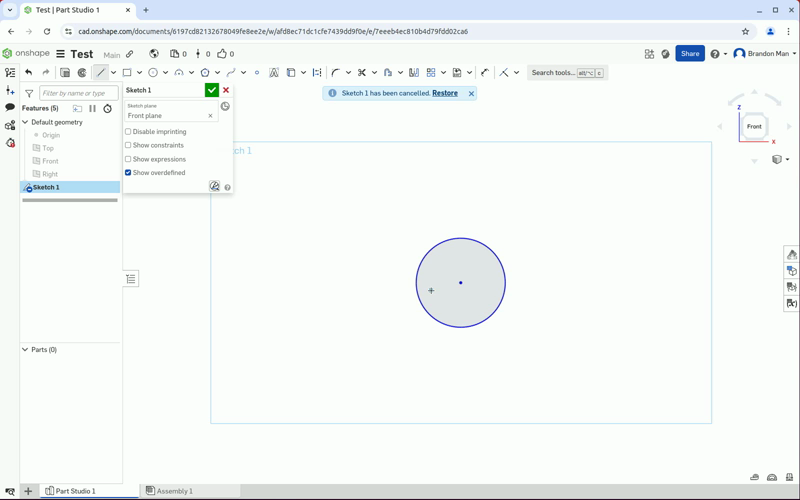
key_down(shift)
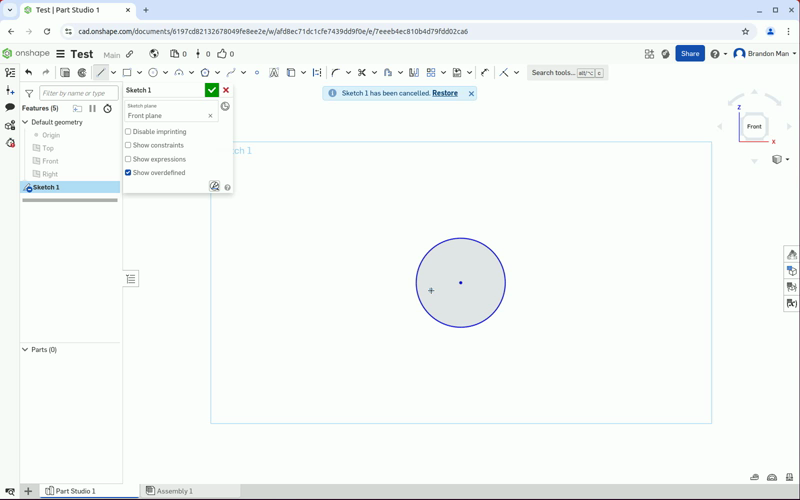
mouse_move(461, 290)
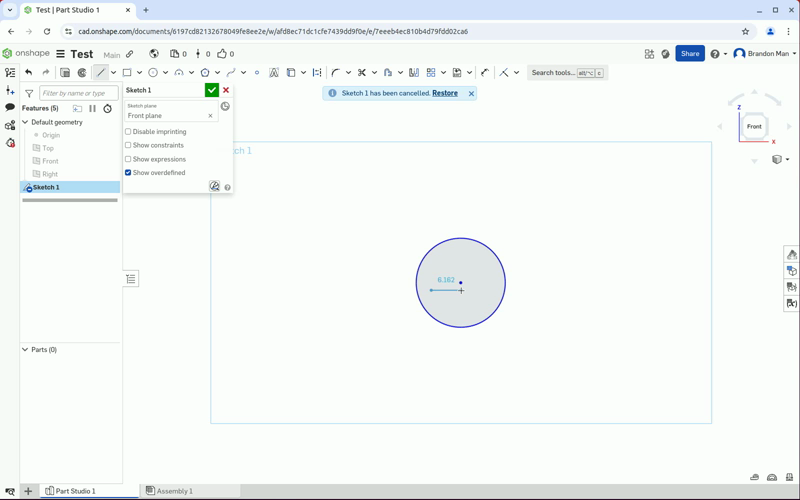
mouse_move(436, 290)
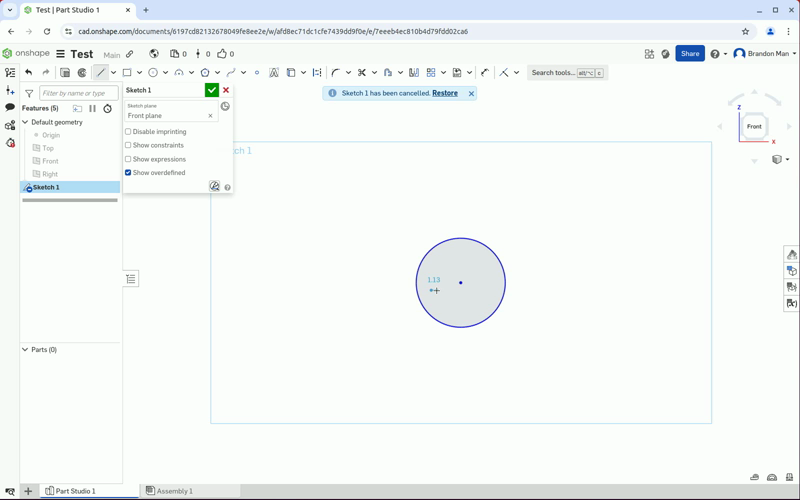
scroll(6)
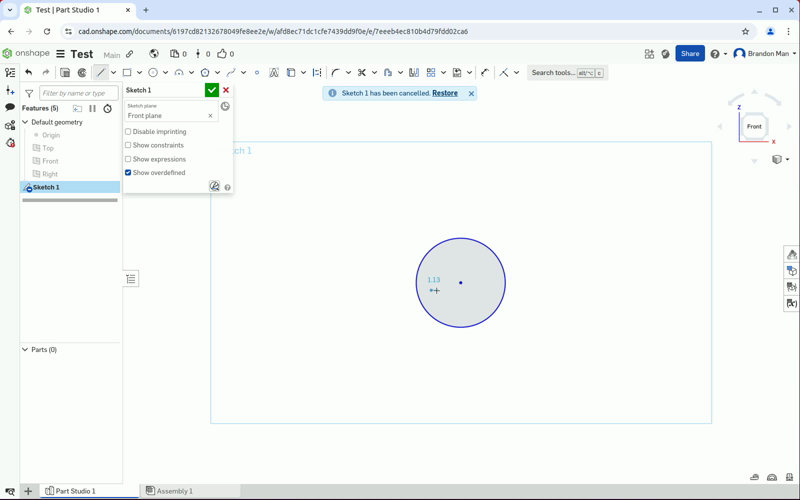
scroll(6)
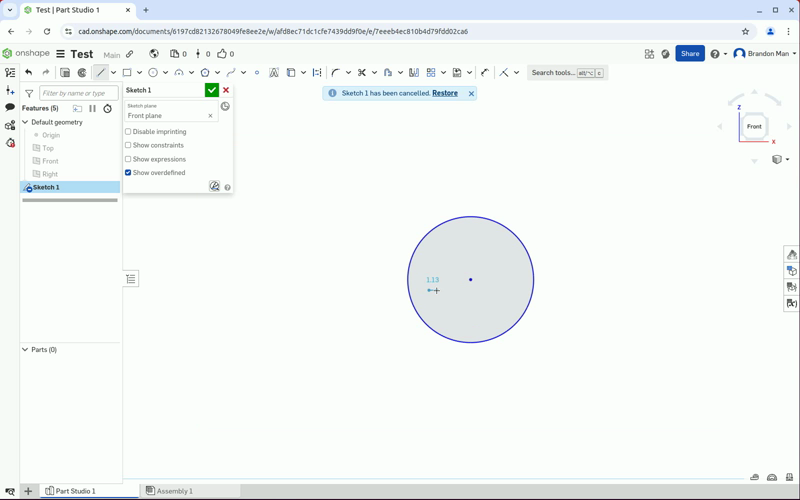
scroll(6)
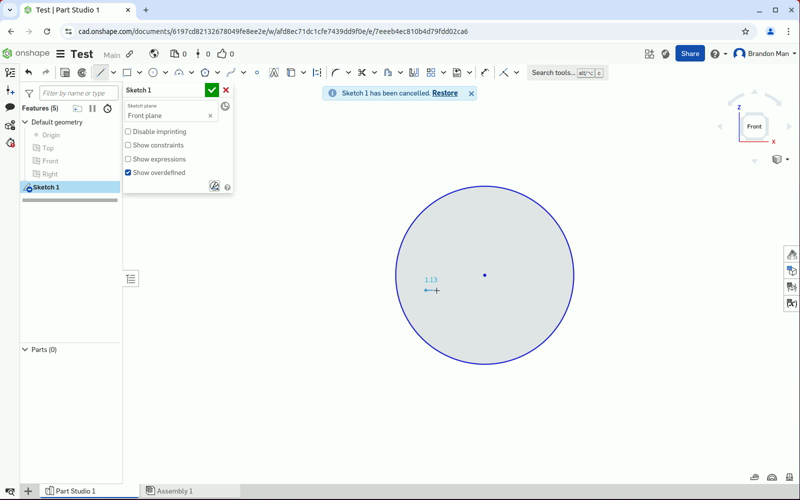
scroll(6)
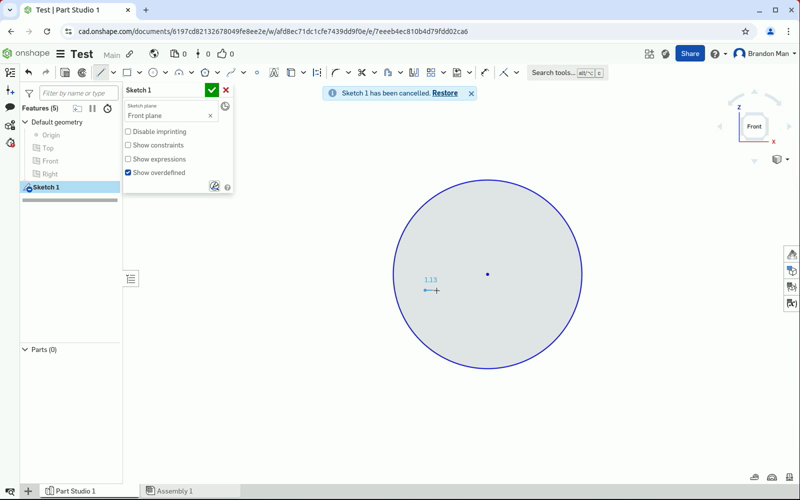
scroll(6)
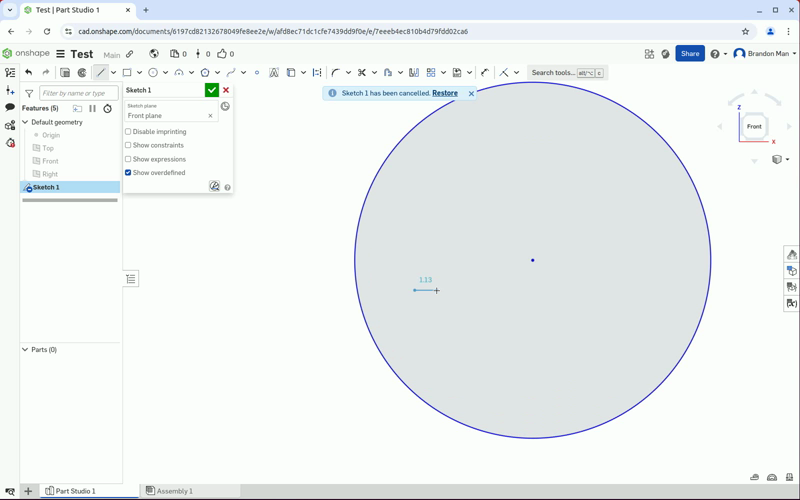
scroll(6)
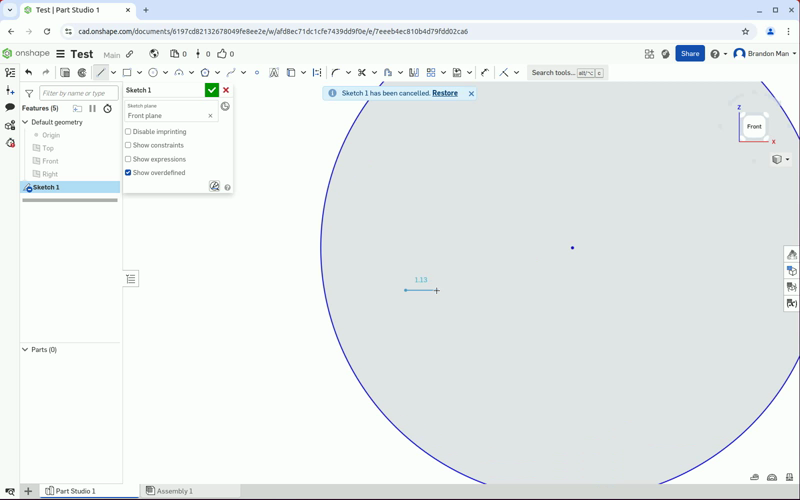
scroll(6)
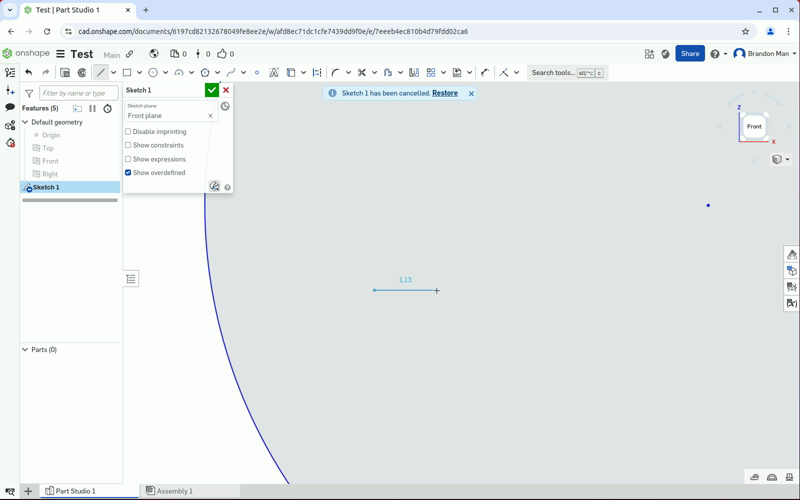
click(436, 290)
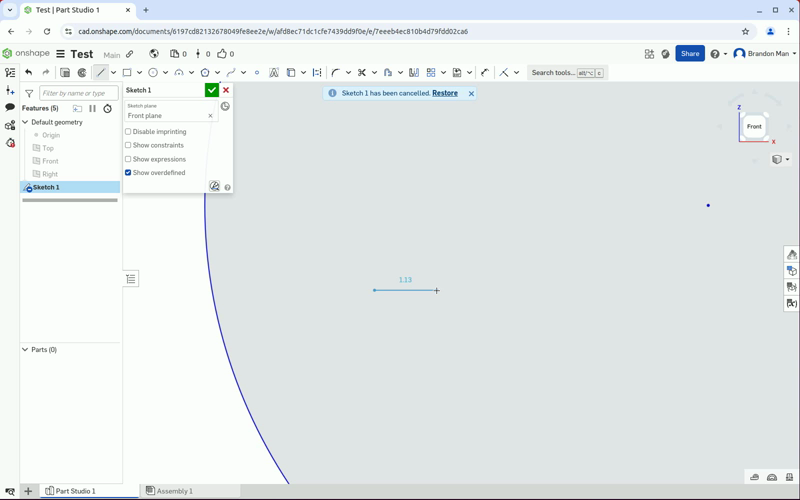
scroll(-6)
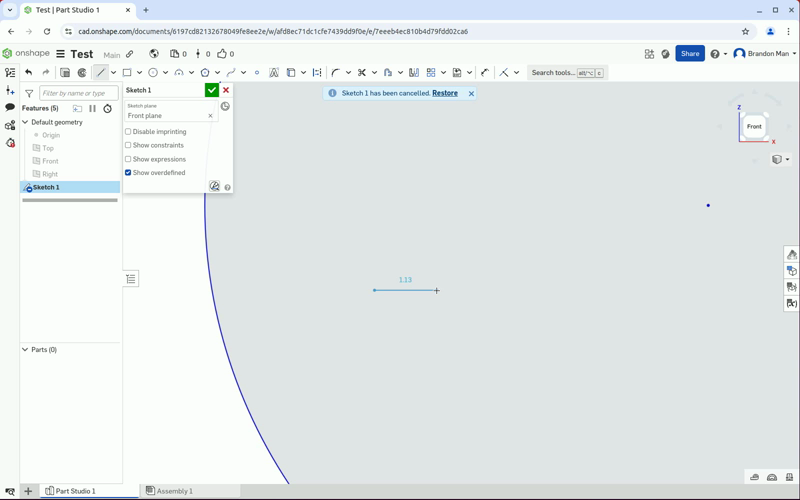
scroll(-6)
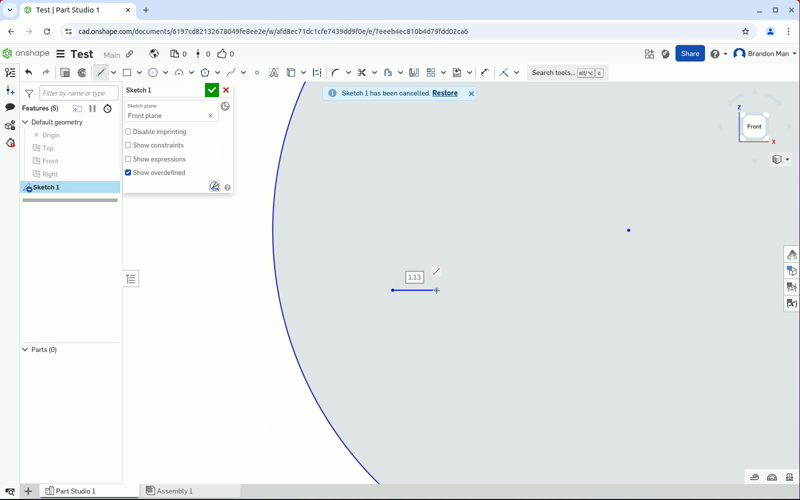
scroll(-6)
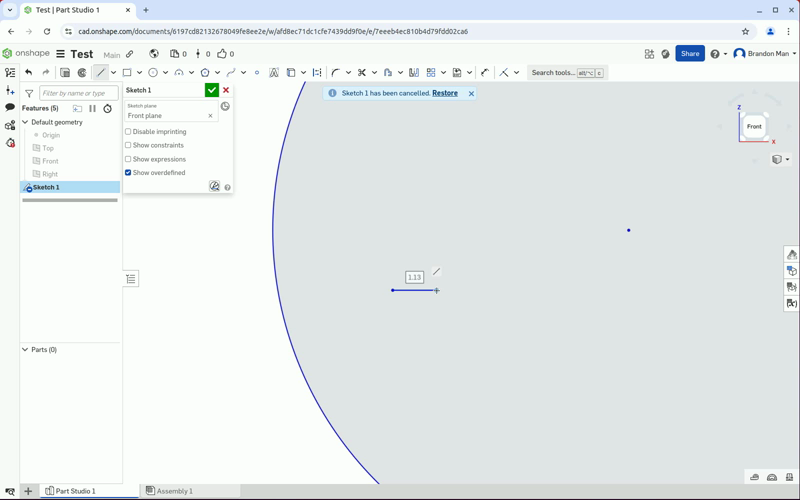
scroll(-6)
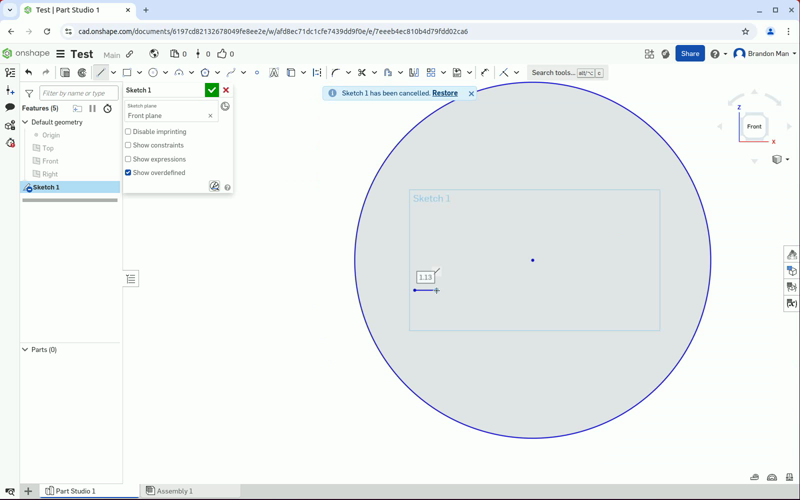
scroll(-6)
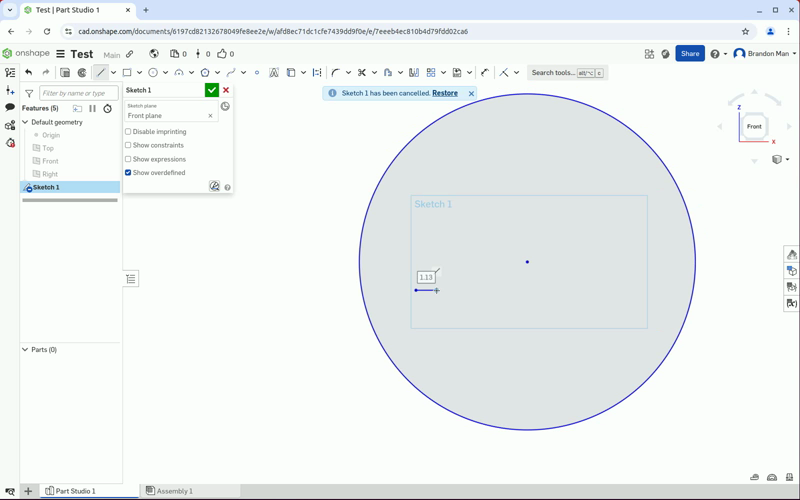
scroll(-6)
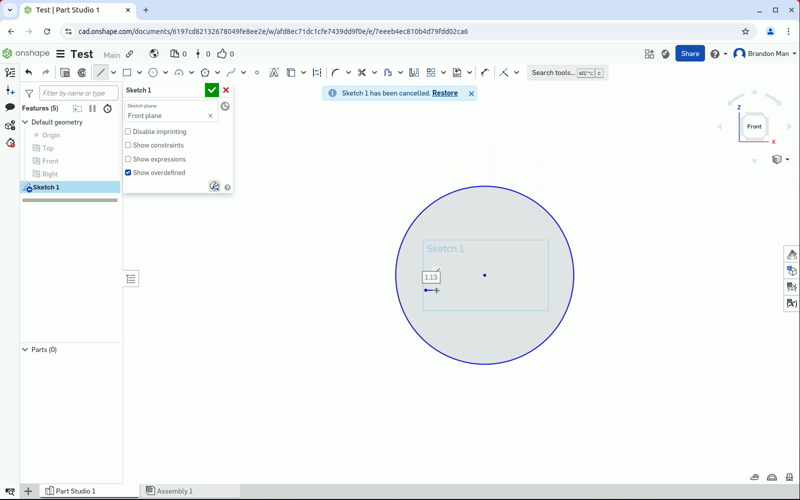
scroll(-6)
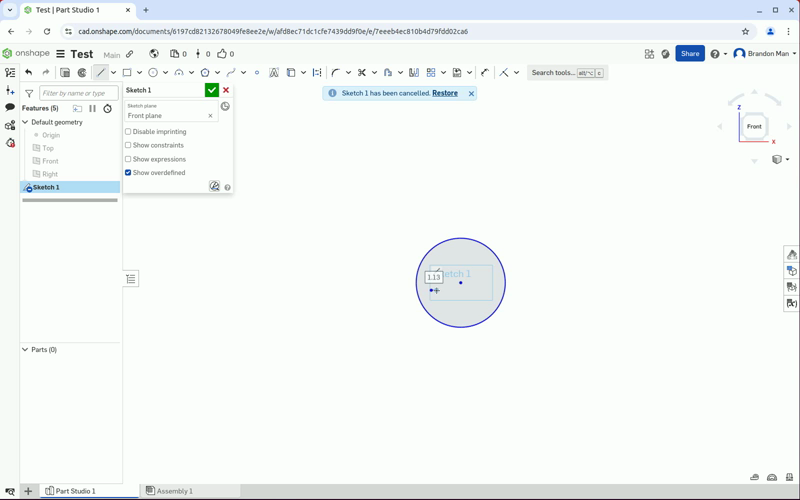
key_up(shift)
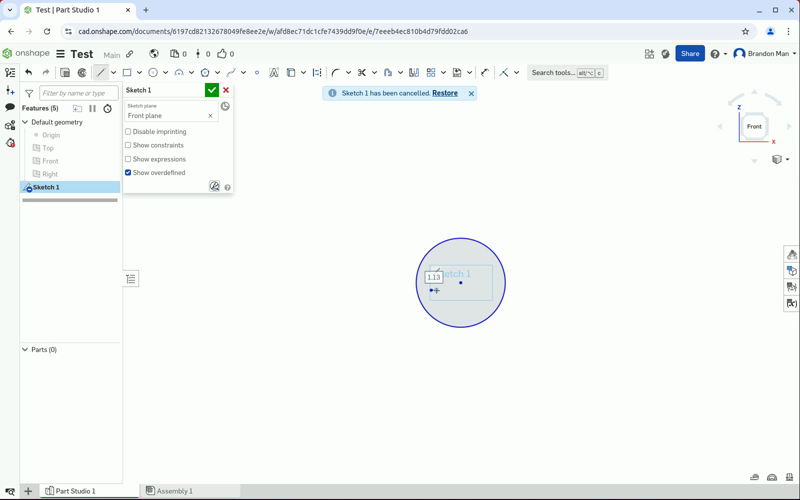
key(esc)
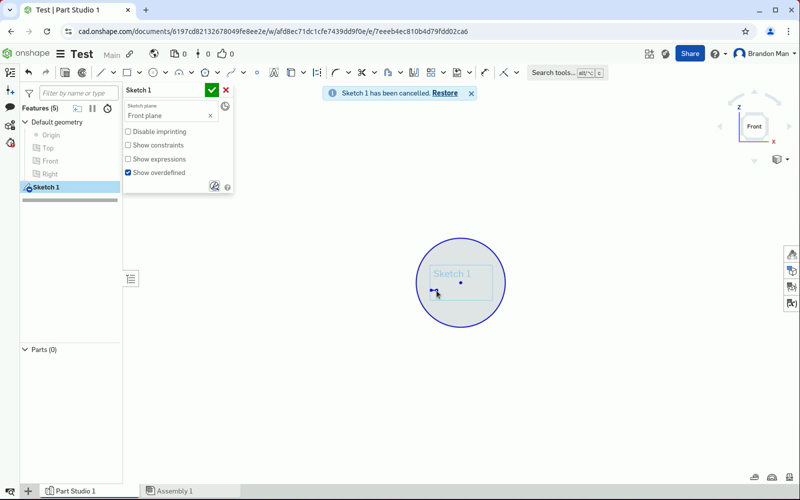
key(a)
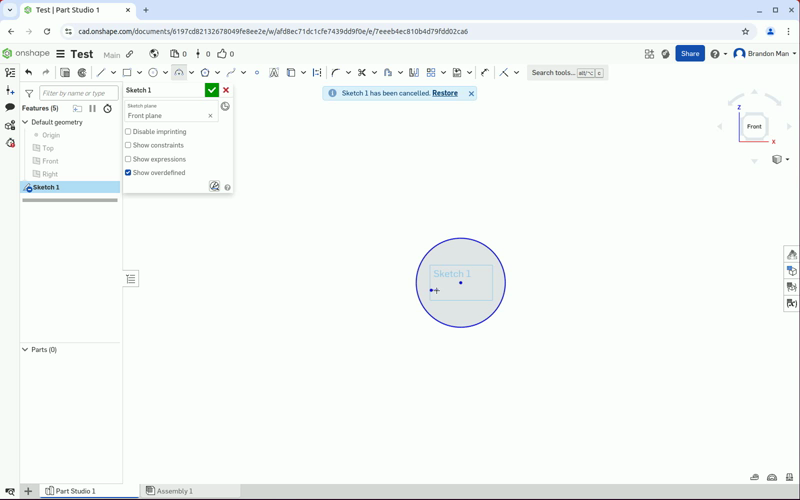
mouse_move(436, 290)
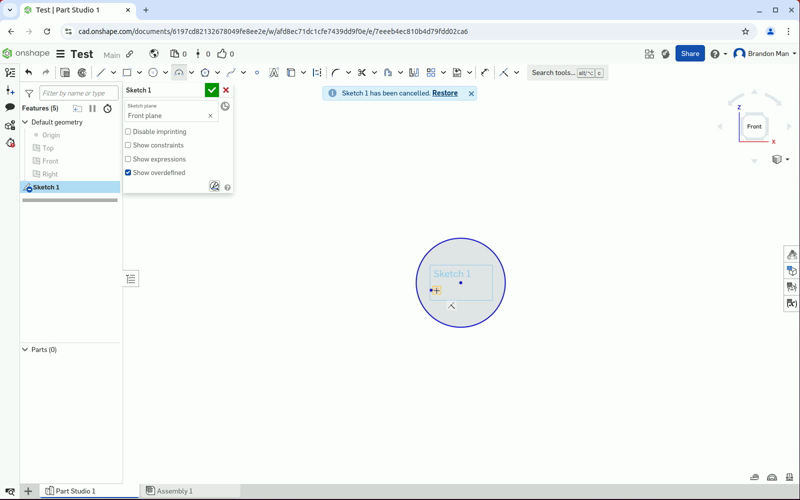
click(436, 290)
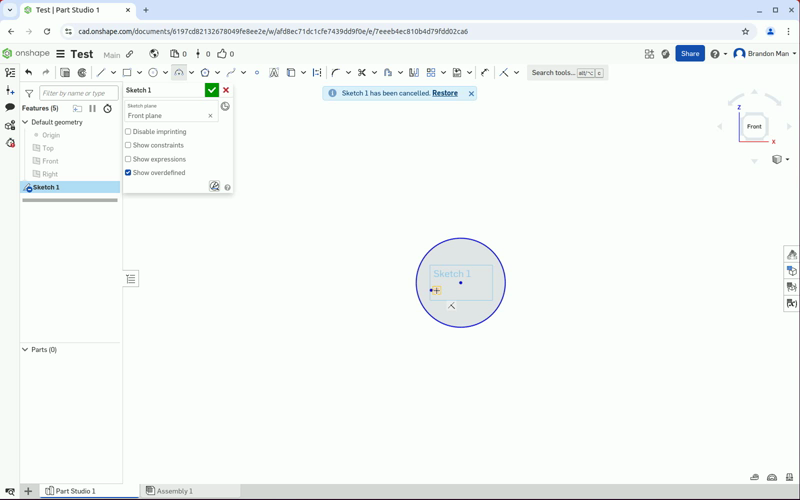
key_down(shift)
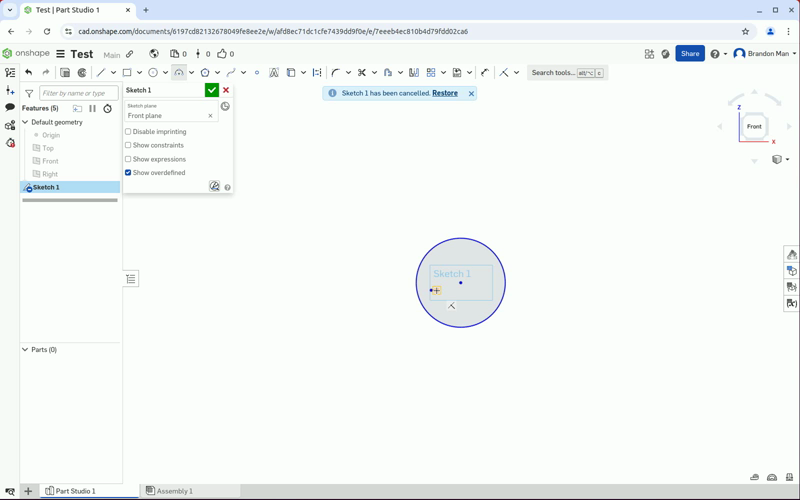
mouse_move(483, 290)
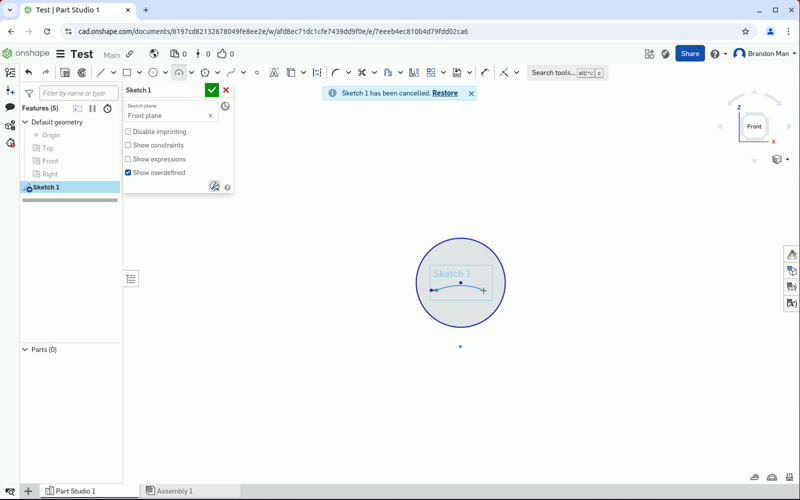
click(483, 290)
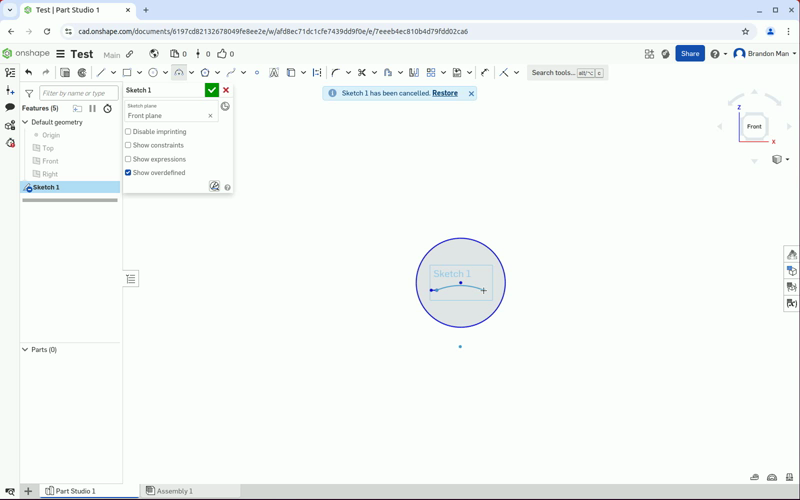
mouse_move(460, 307)
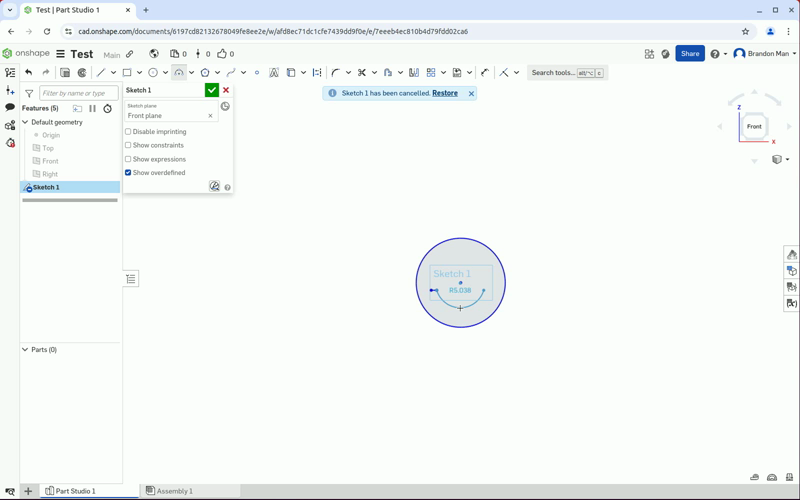
click(460, 307)
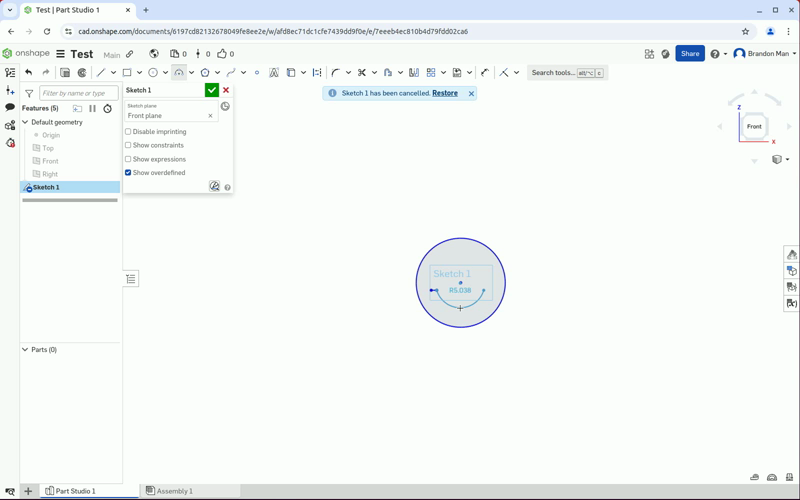
key_up(shift)
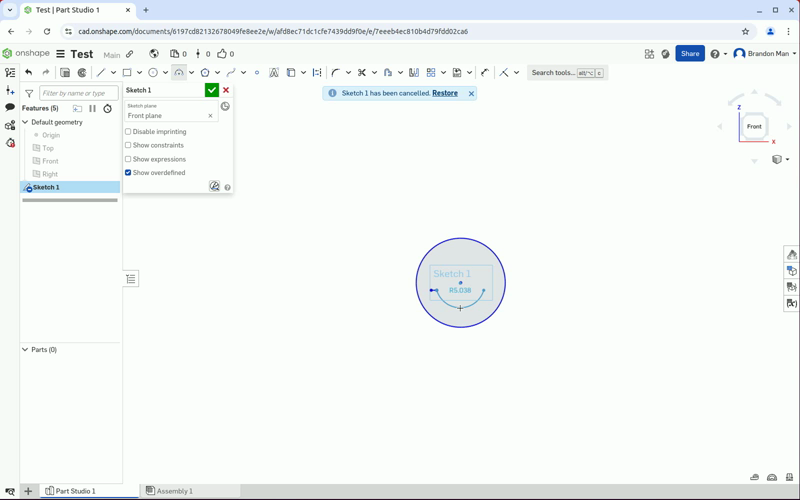
key(esc)
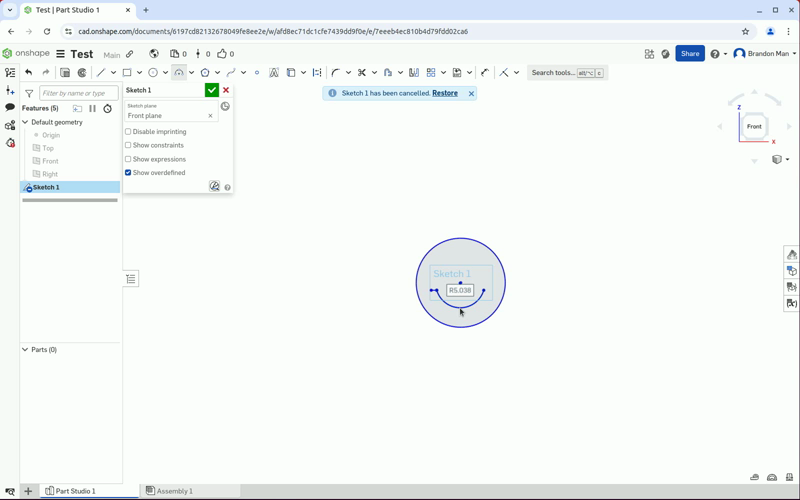
key(l)
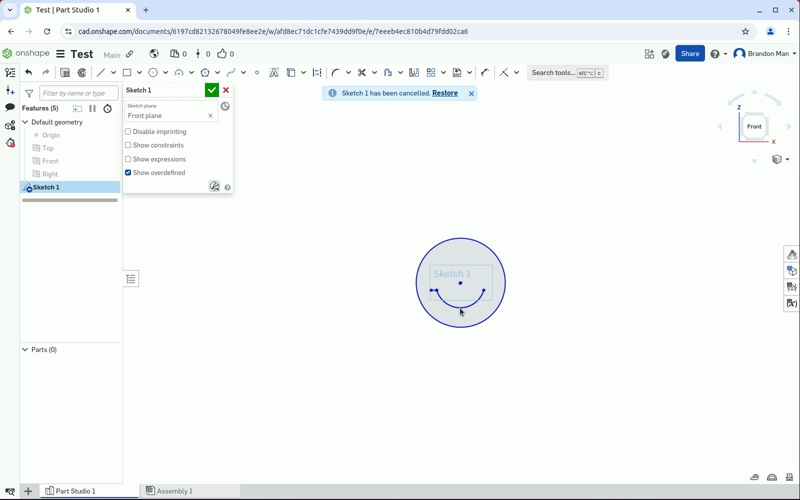
mouse_move(483, 290)
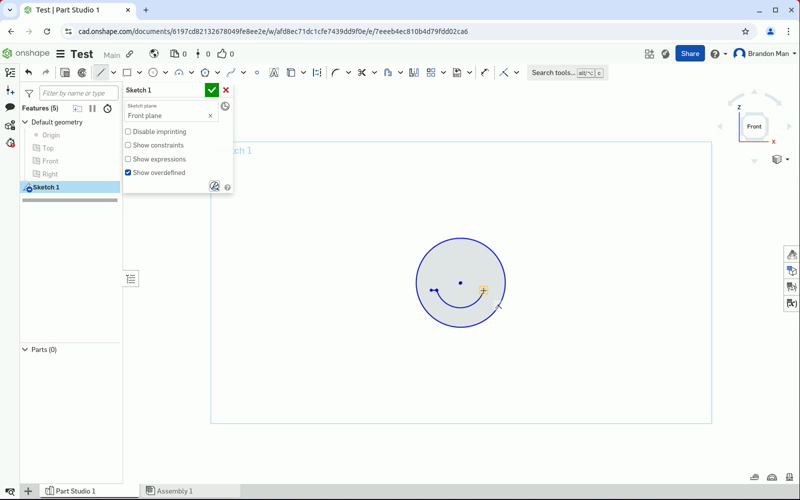
click(483, 290)
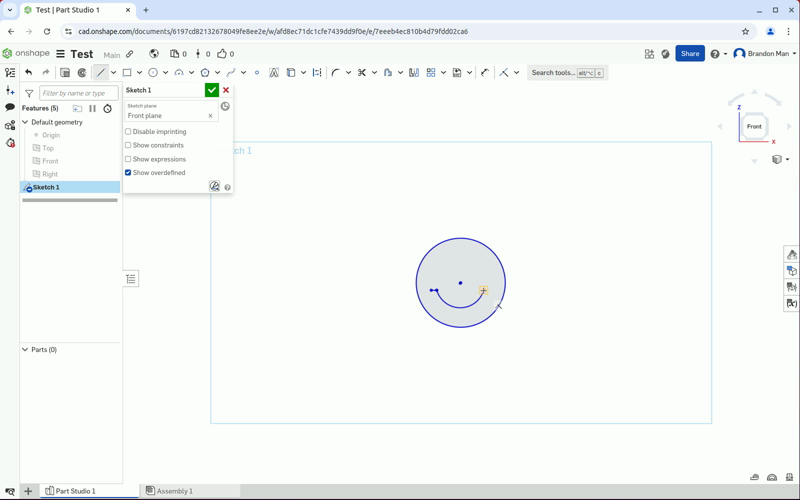
key_down(shift)
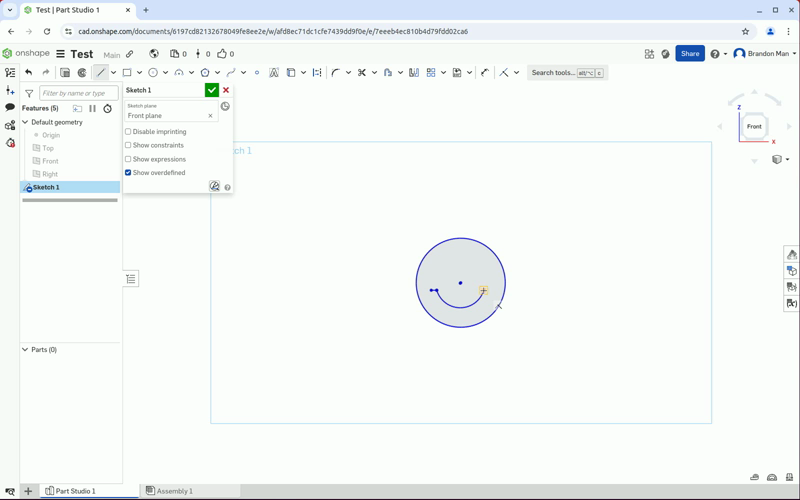
mouse_move(513, 290)
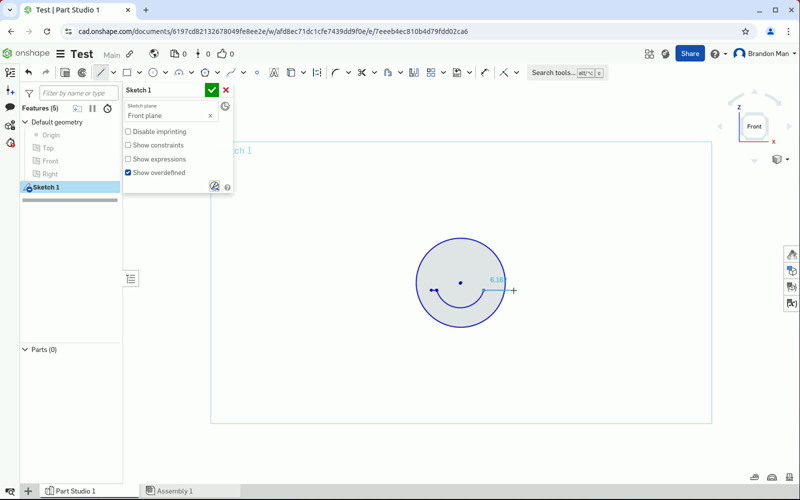
mouse_move(489, 290)
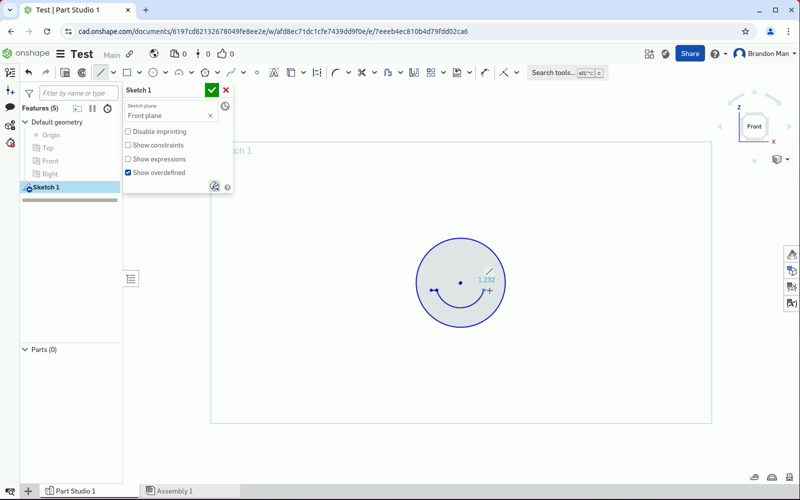
scroll(6)
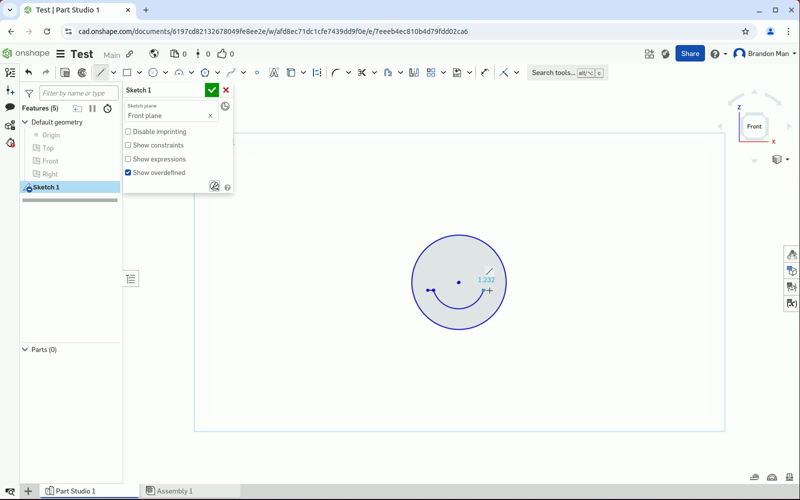
scroll(6)
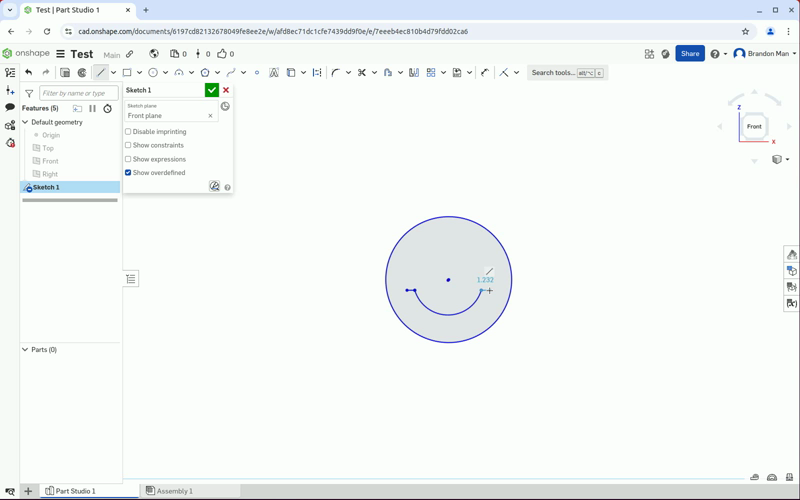
scroll(6)
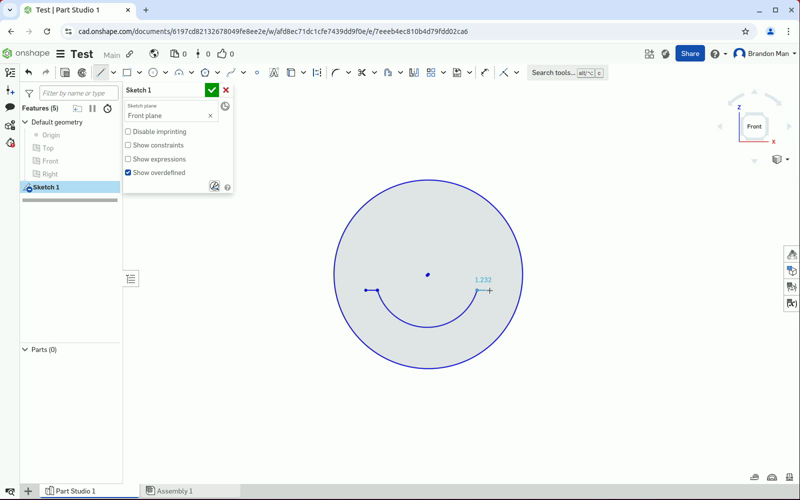
scroll(6)
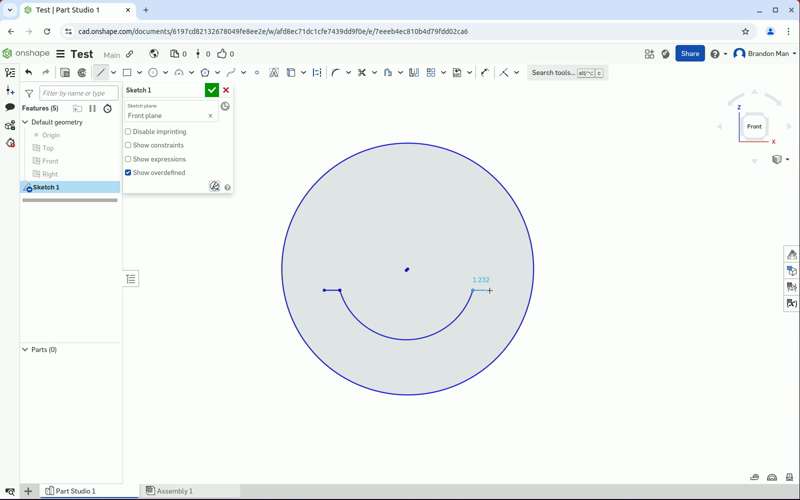
scroll(6)
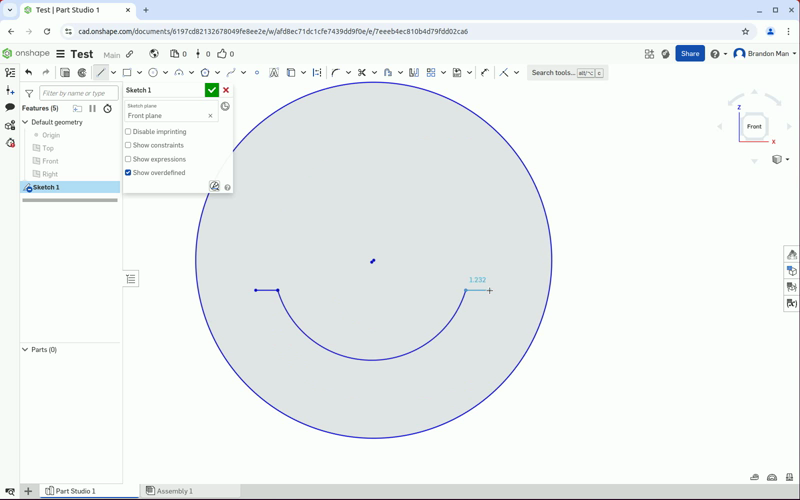
scroll(6)
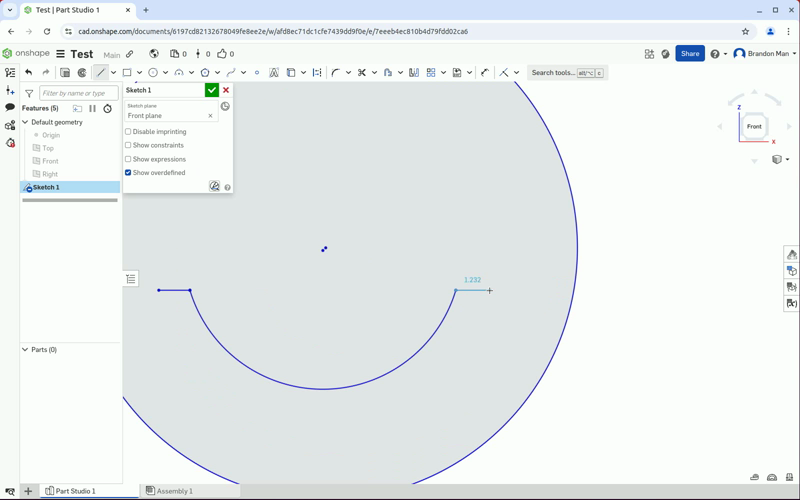
scroll(6)
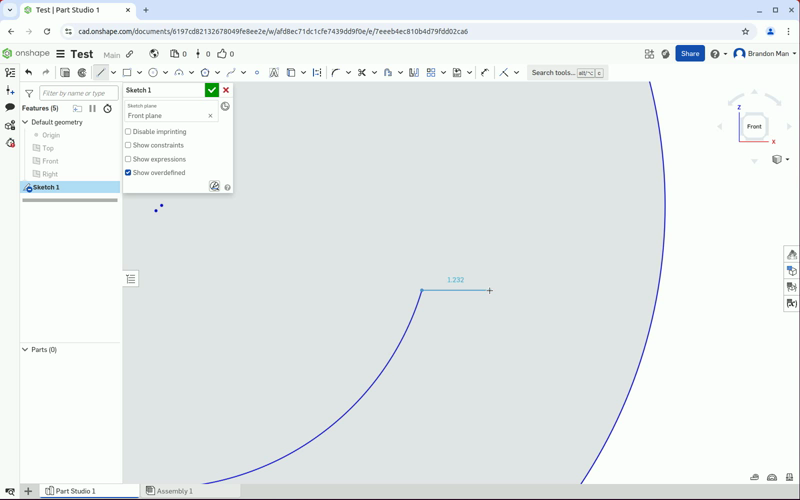
click(489, 290)
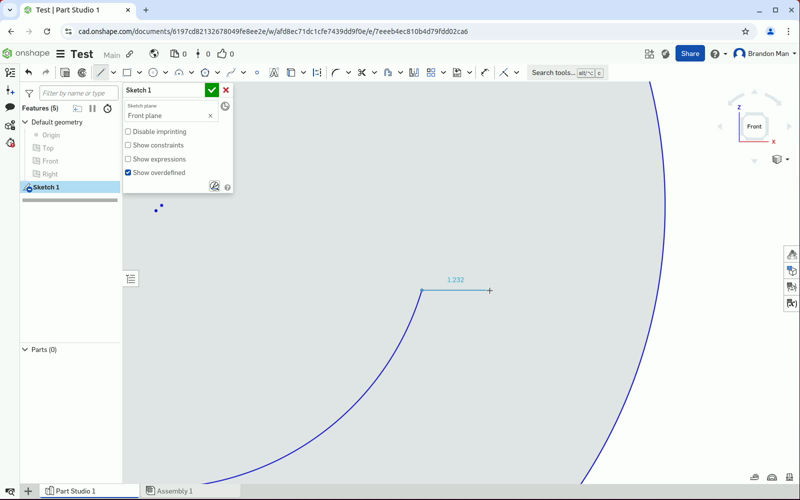
scroll(-6)
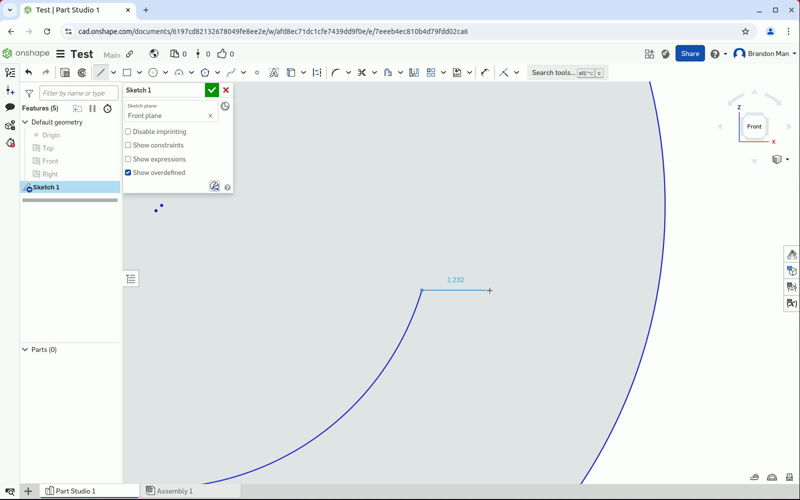
scroll(-6)
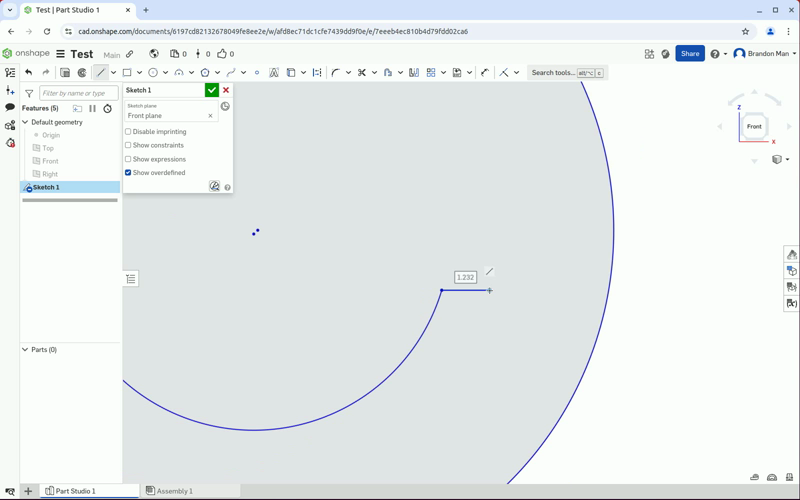
scroll(-6)
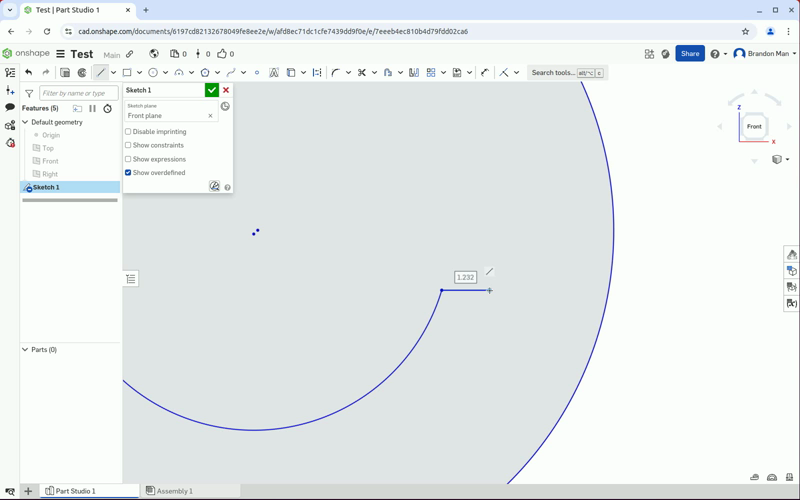
scroll(-6)
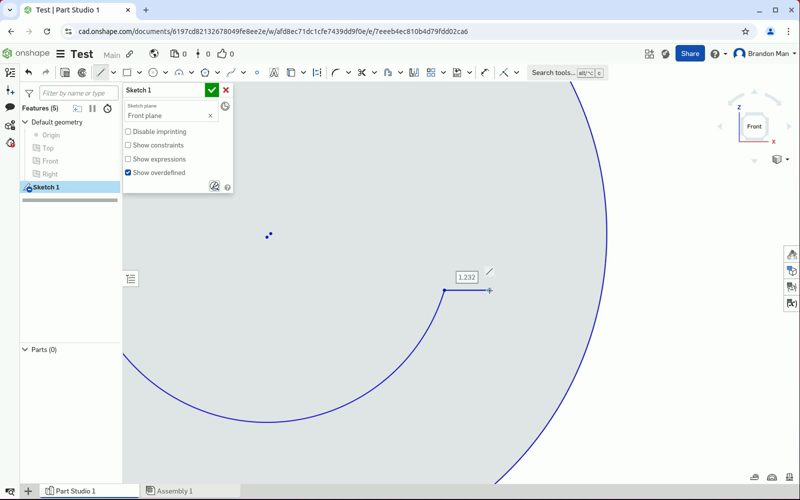
scroll(-6)
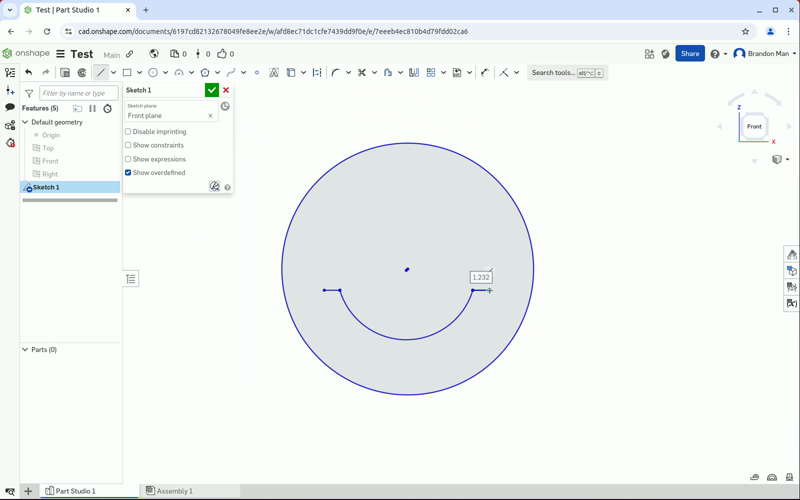
scroll(-6)
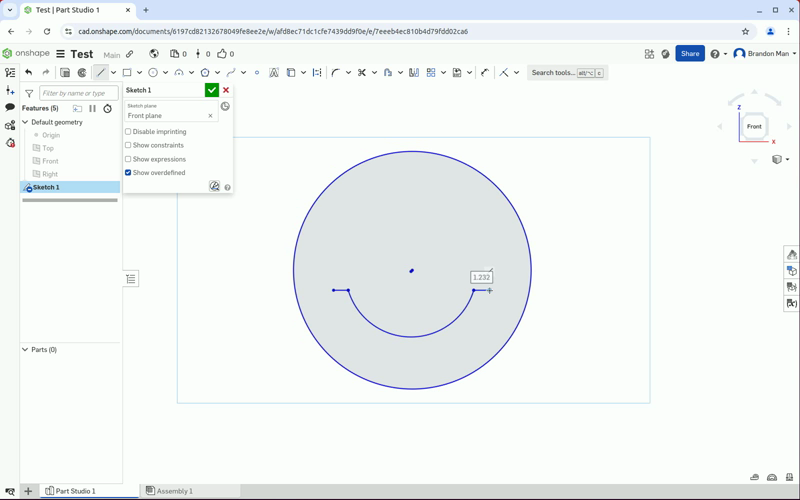
scroll(-6)
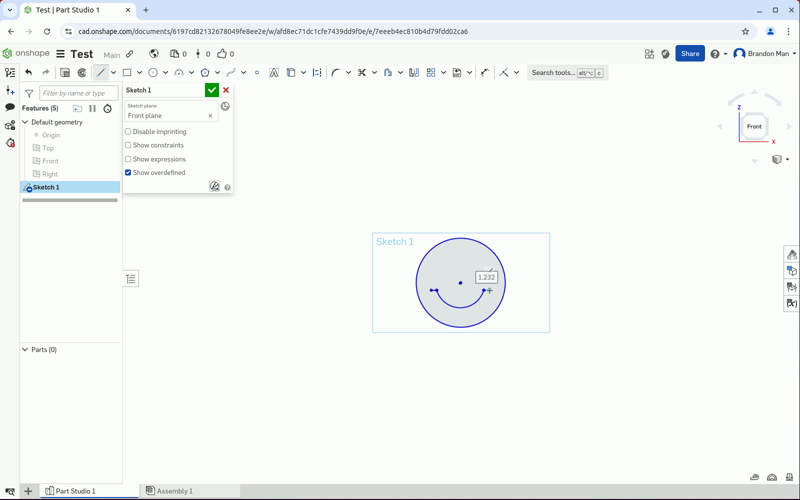
key_up(shift)
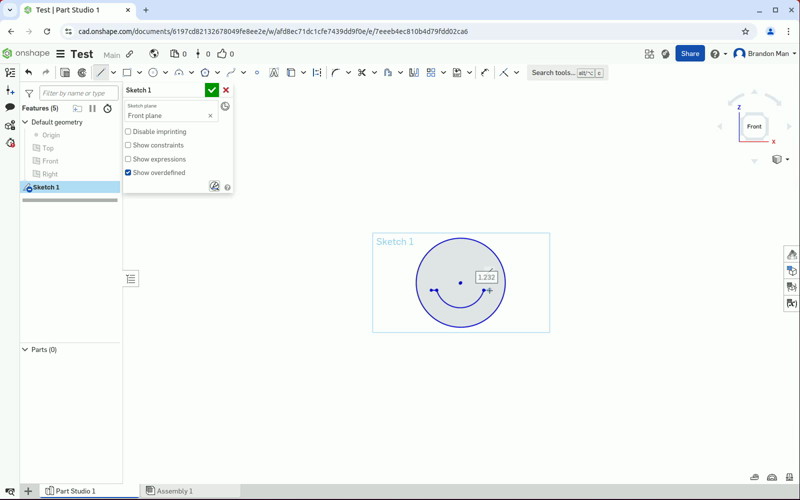
key_down(shift)
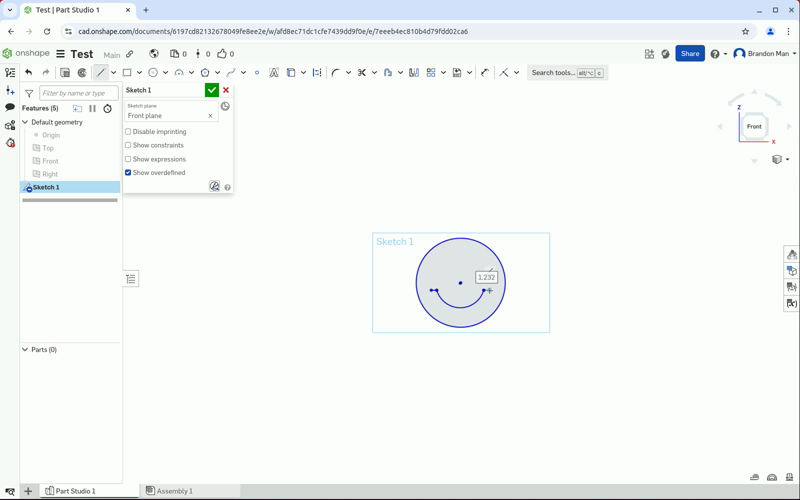
mouse_move(519, 290)
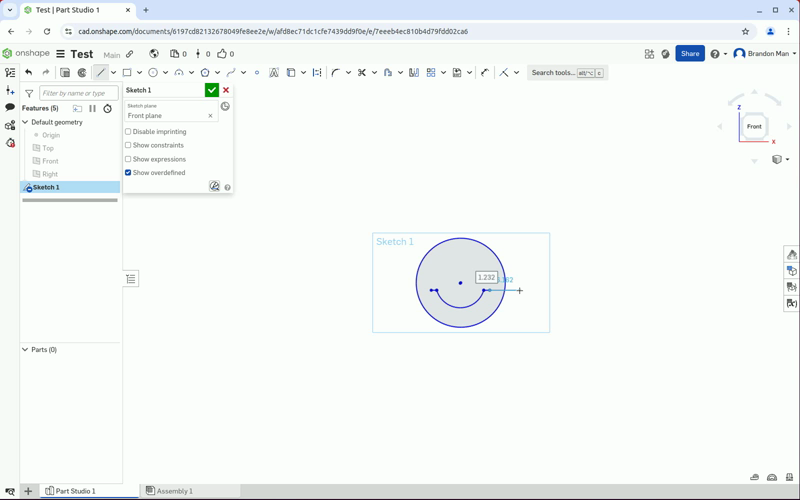
mouse_move(489, 275)
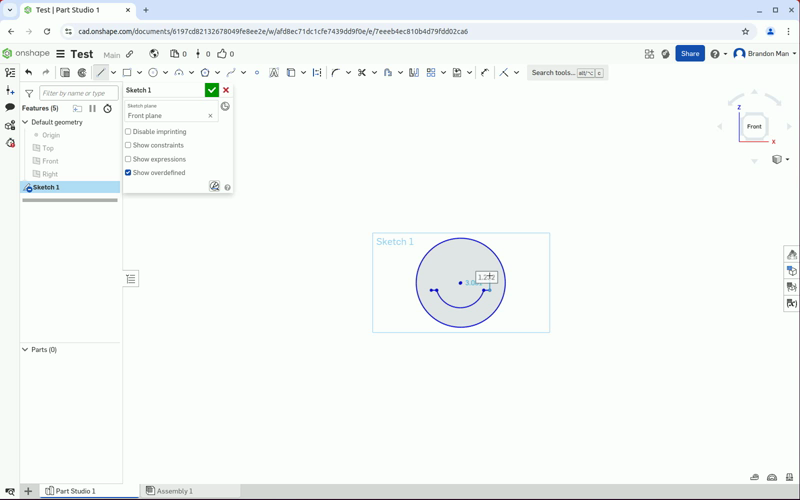
click(489, 275)
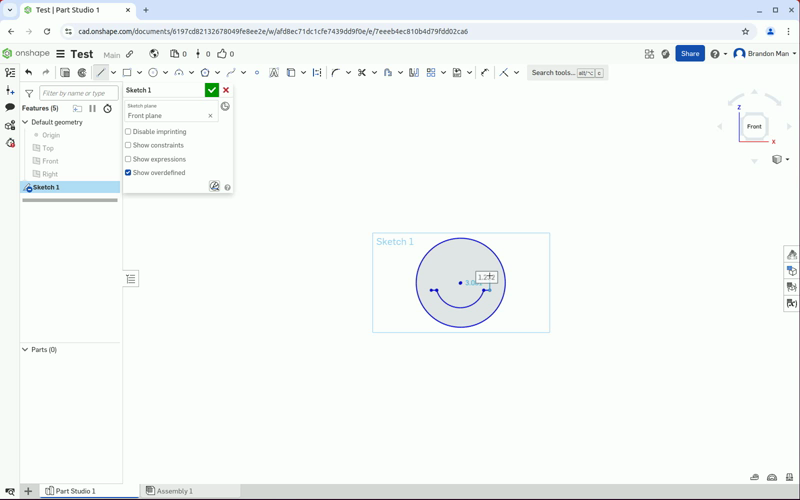
key_up(shift)
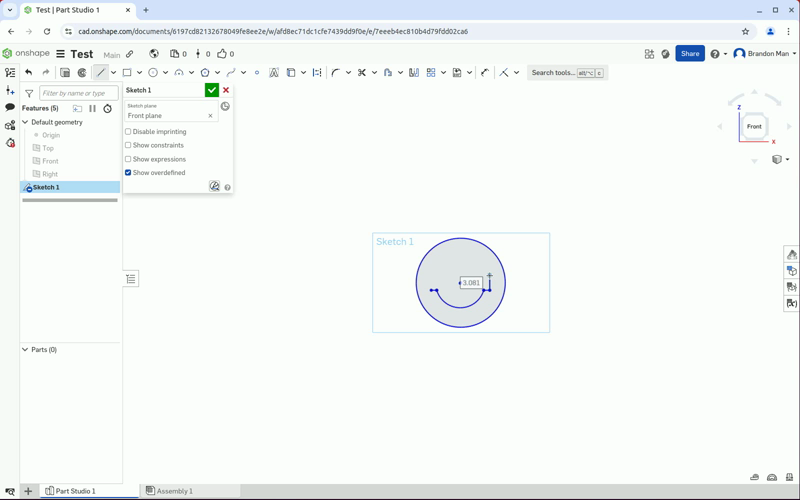
key_down(shift)
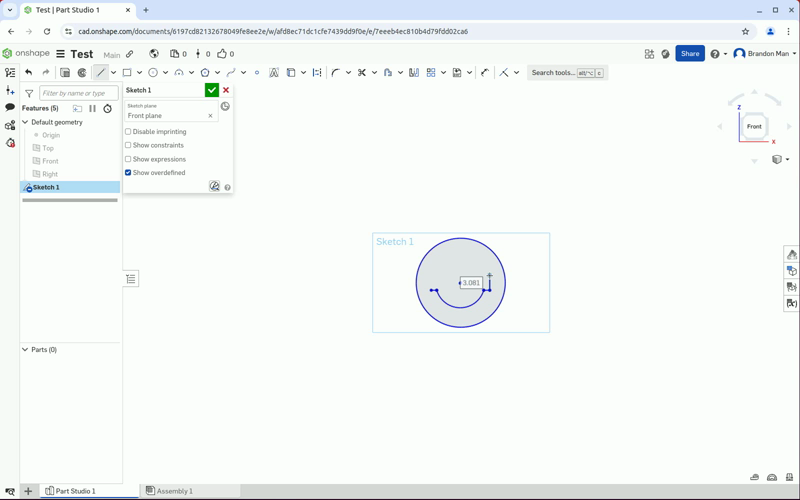
mouse_move(519, 275)
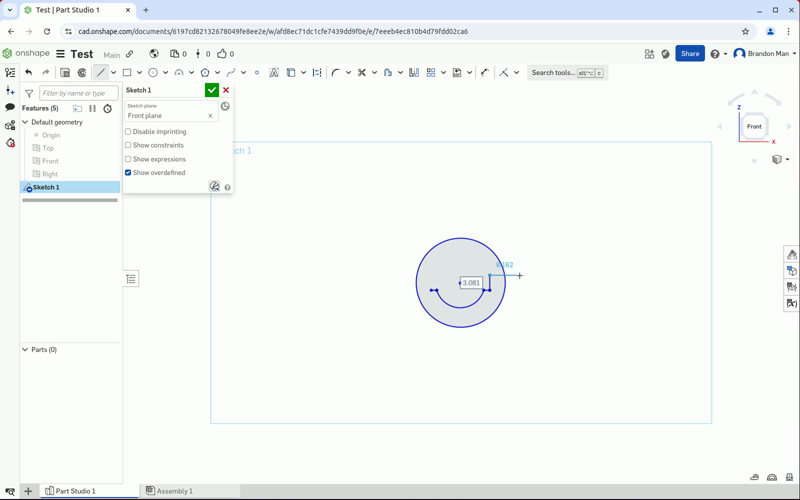
mouse_move(483, 275)
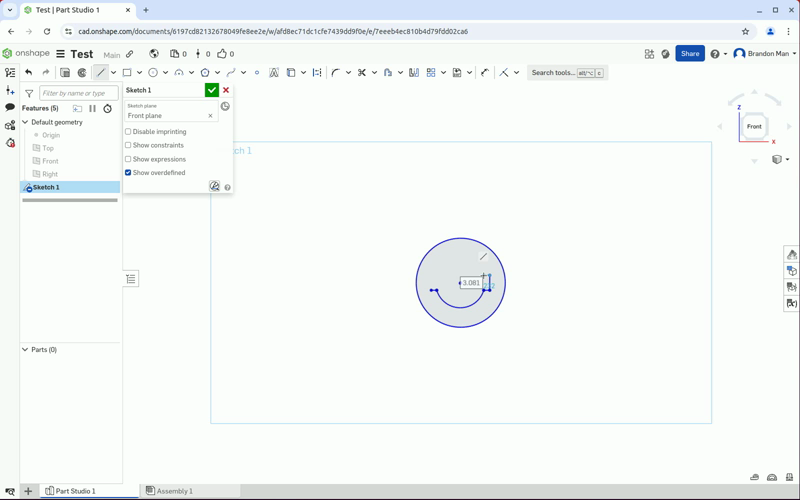
scroll(6)
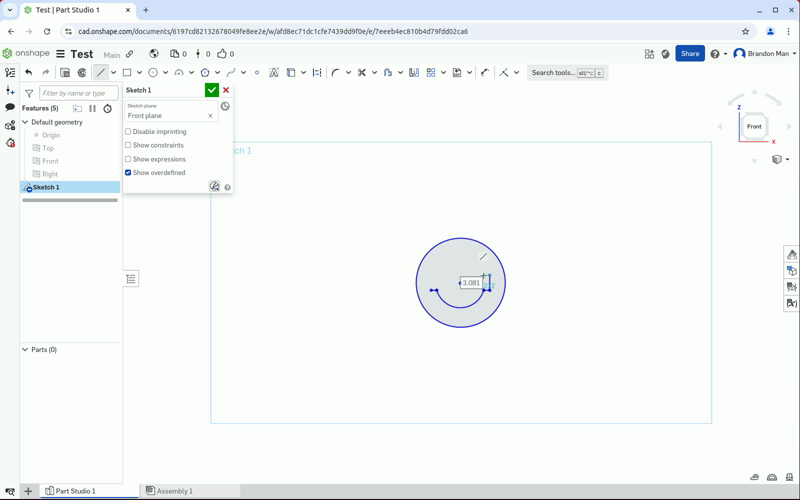
scroll(6)
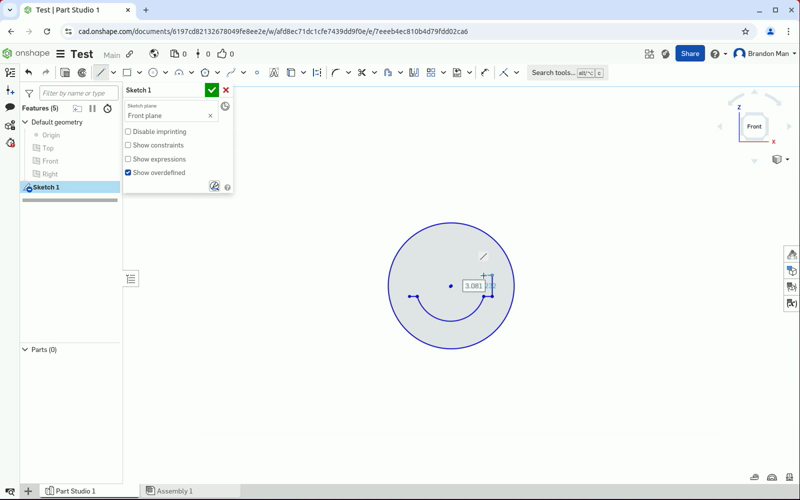
scroll(6)
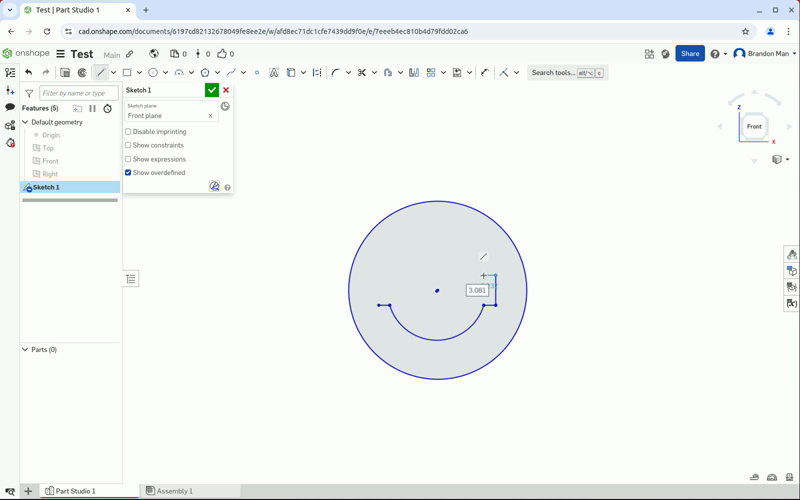
scroll(6)
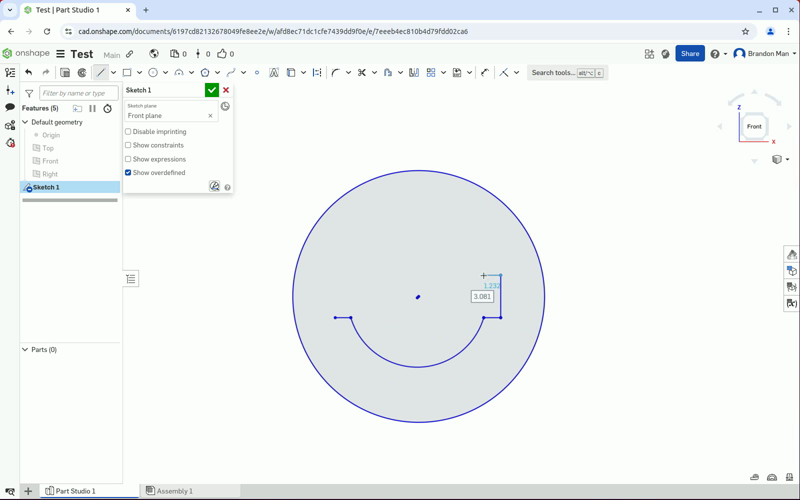
scroll(6)
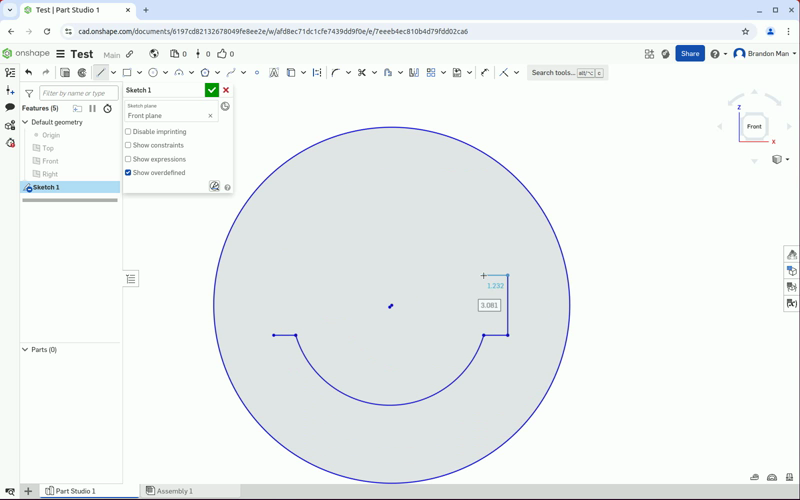
scroll(6)
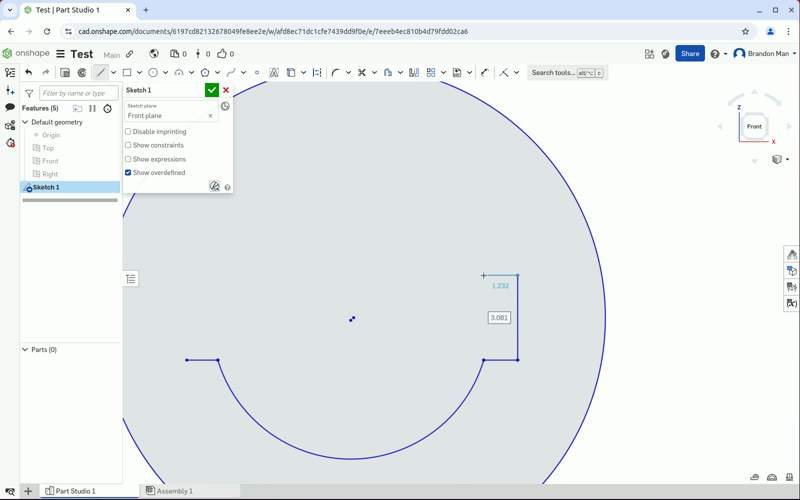
scroll(6)
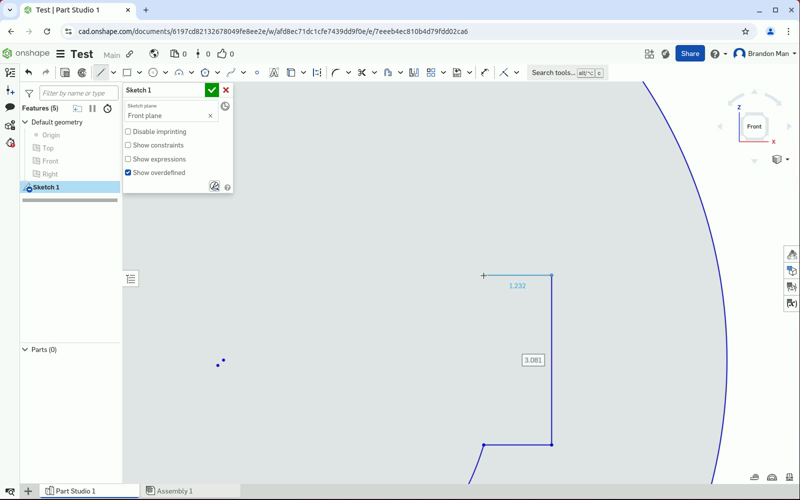
click(483, 275)
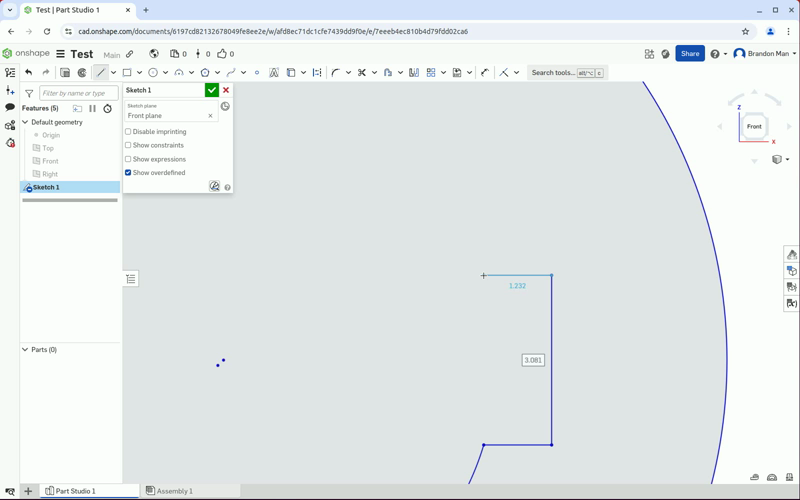
scroll(-6)
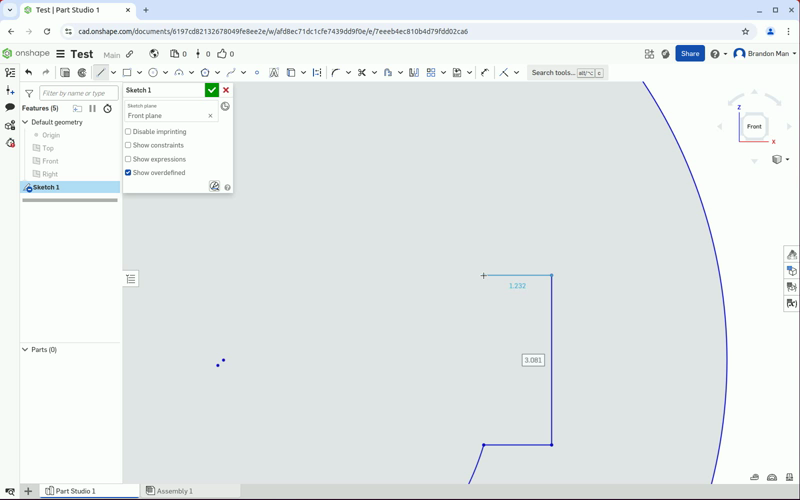
scroll(-6)
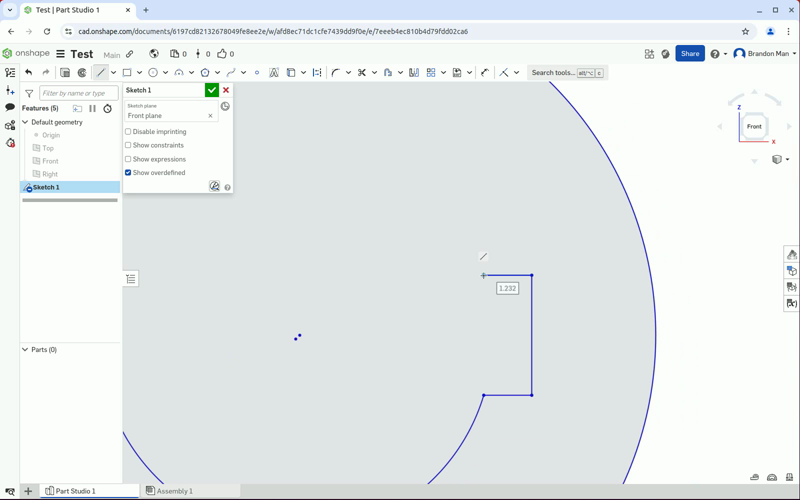
scroll(-6)
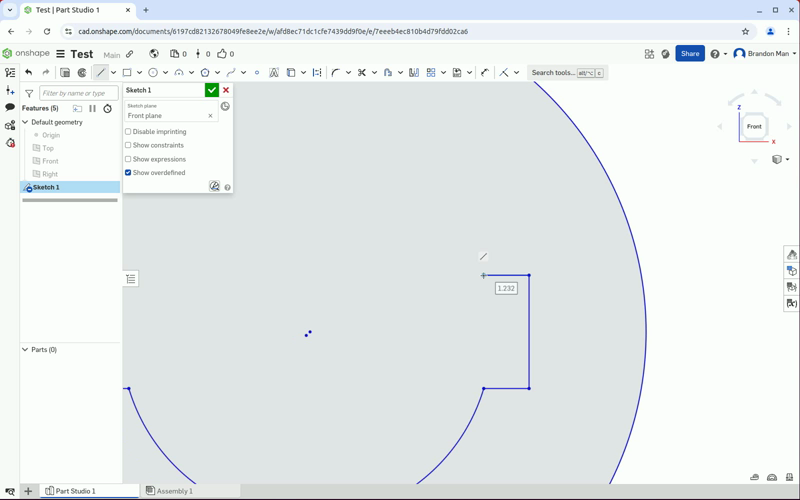
scroll(-6)
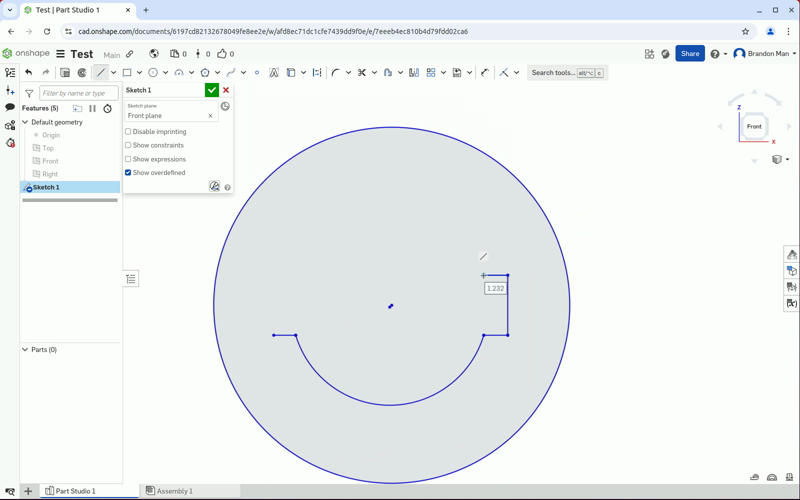
scroll(-6)
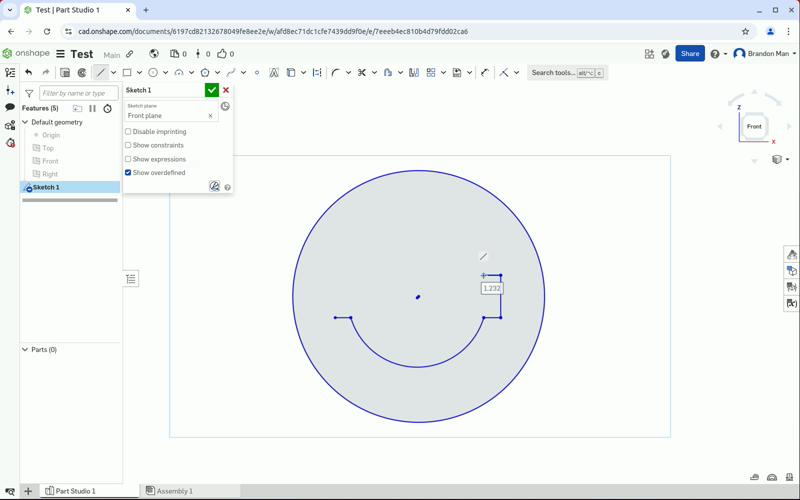
scroll(-6)
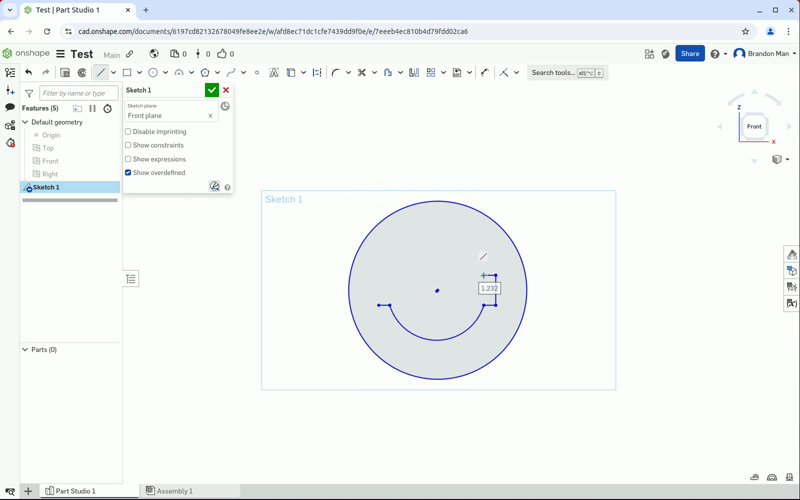
scroll(-6)
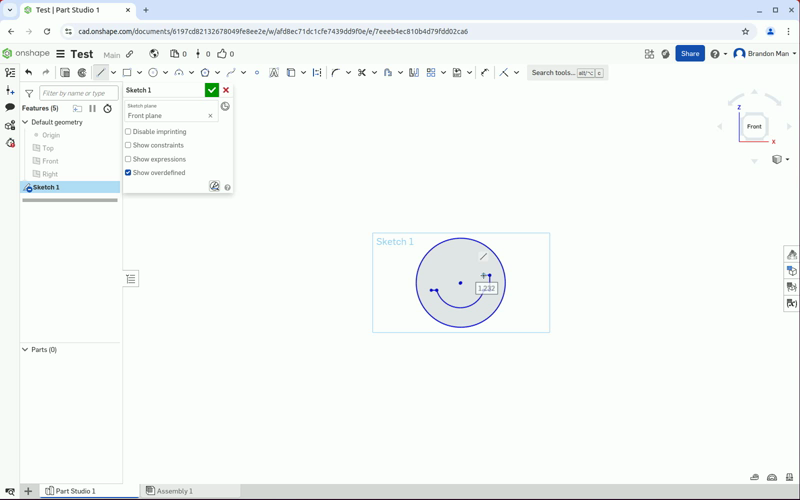
key_up(shift)
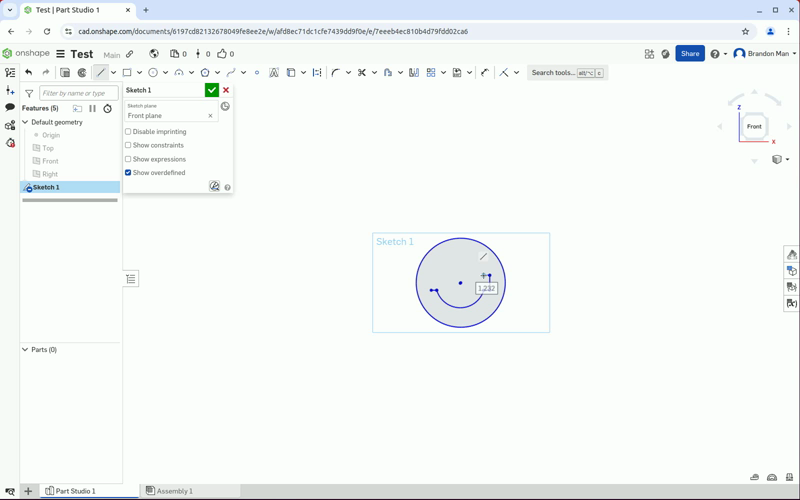
key(esc)
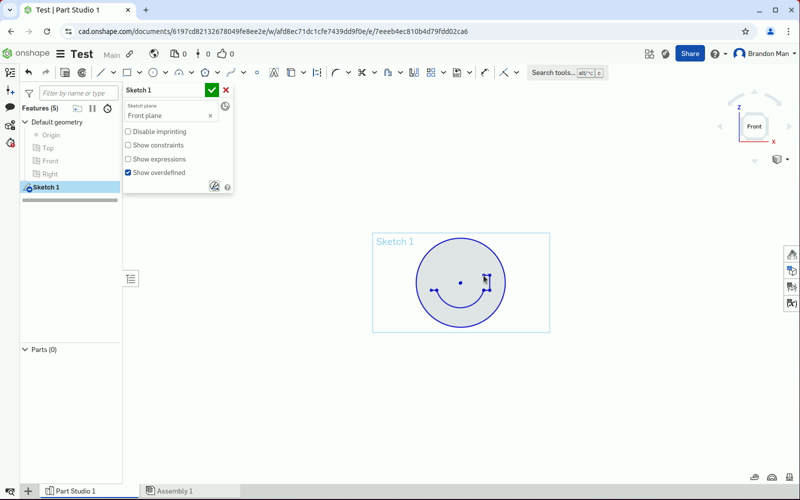
key(a)
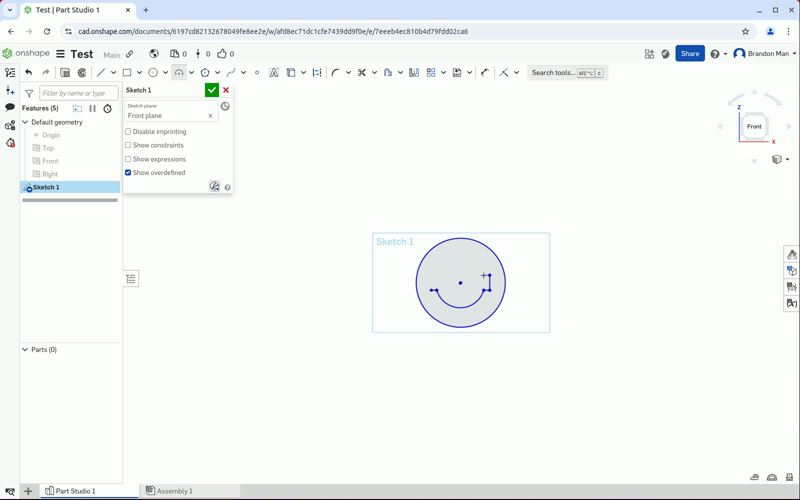
mouse_move(483, 275)
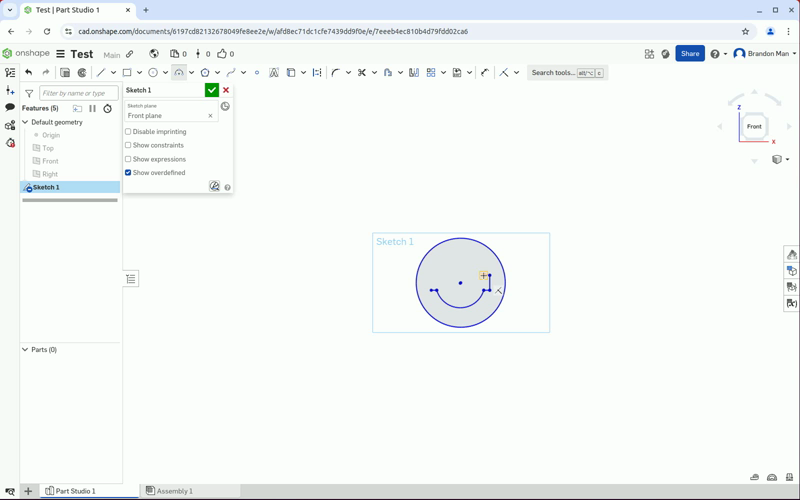
click(483, 275)
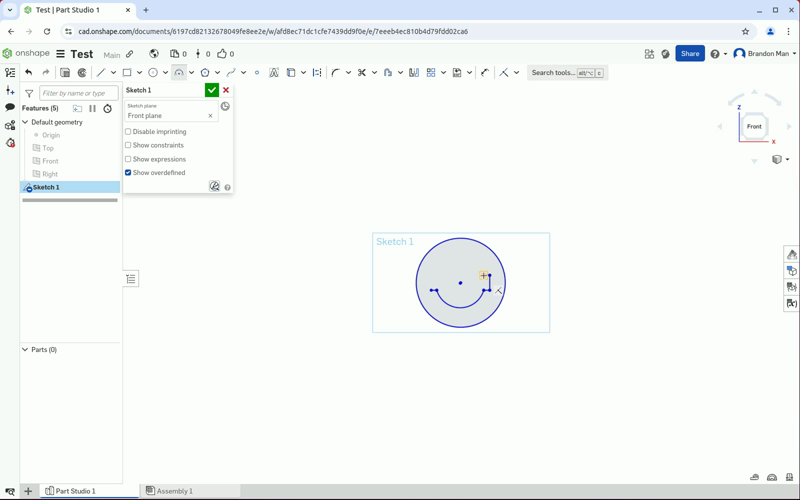
key_down(shift)
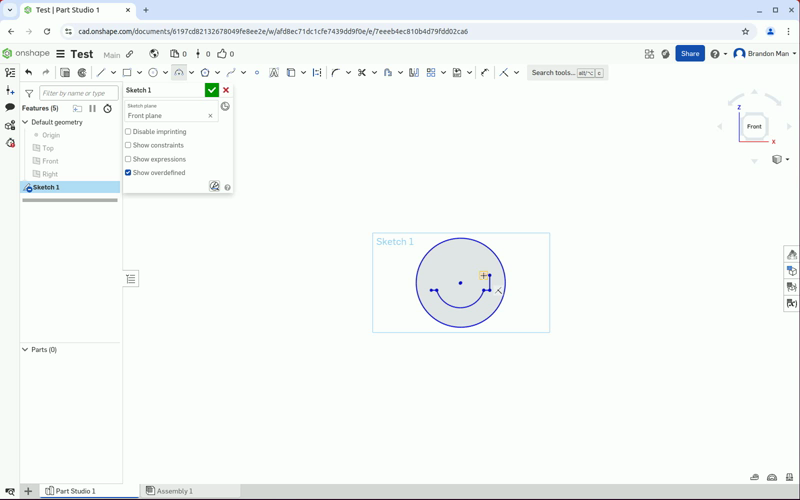
mouse_move(436, 275)
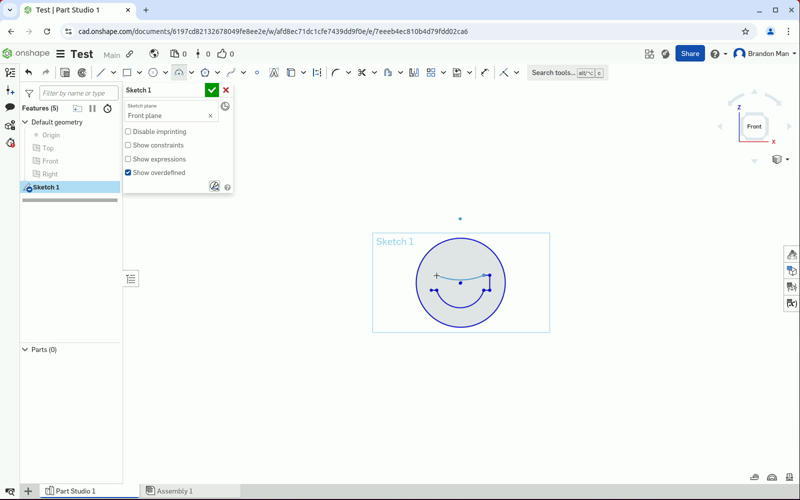
click(436, 275)
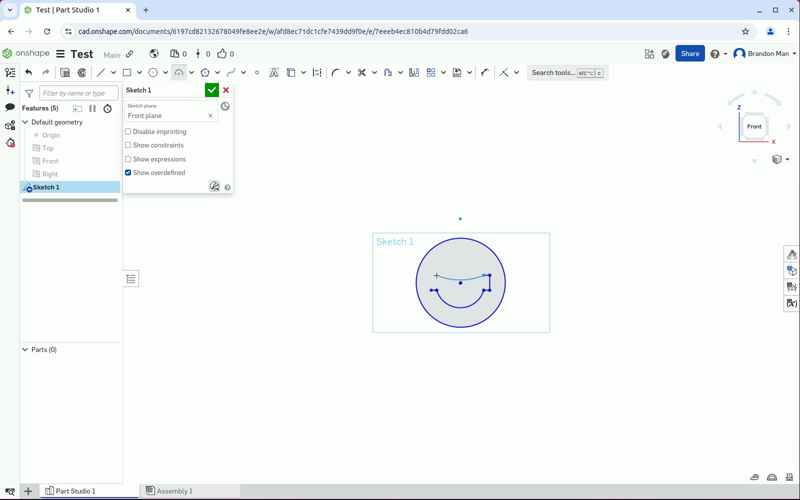
mouse_move(460, 258)
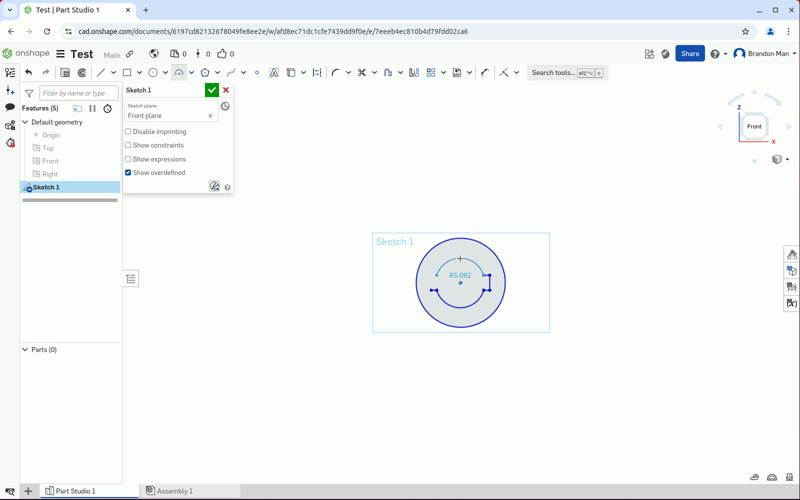
click(460, 258)
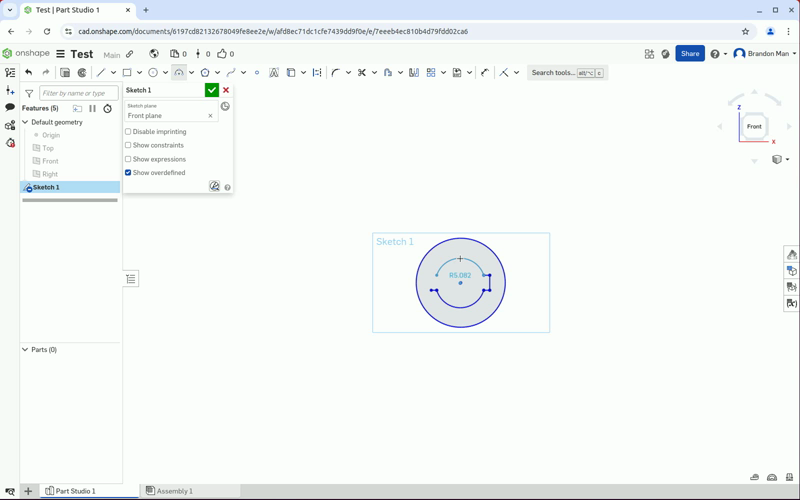
key_up(shift)
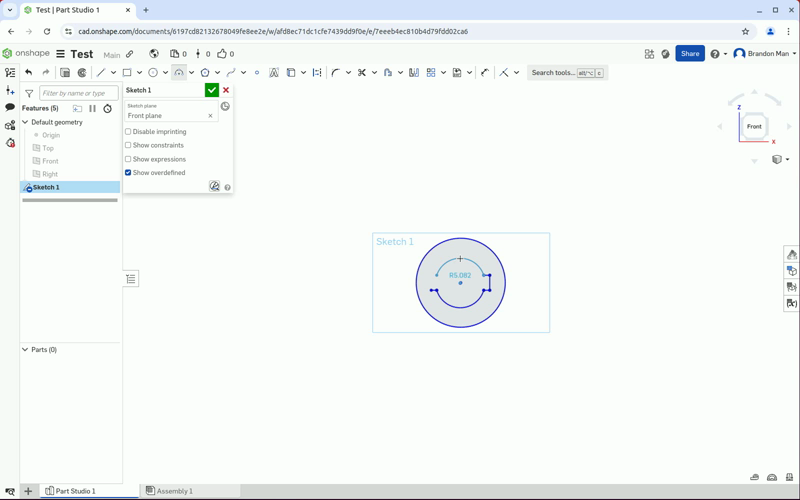
key(esc)
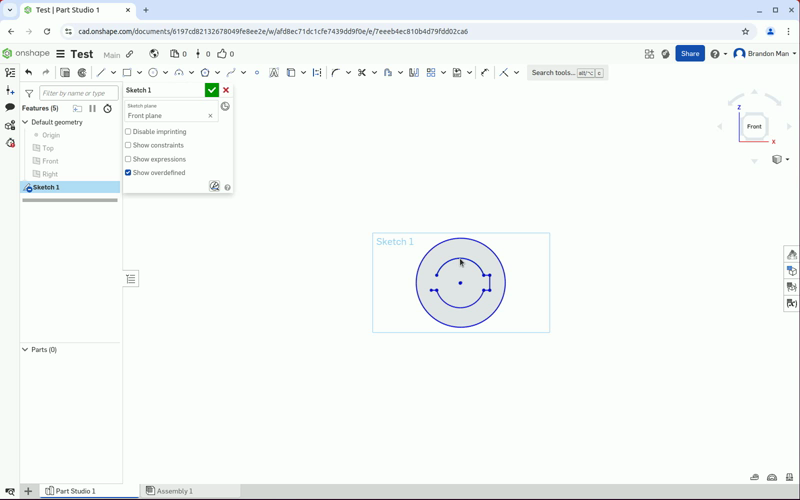
key(l)
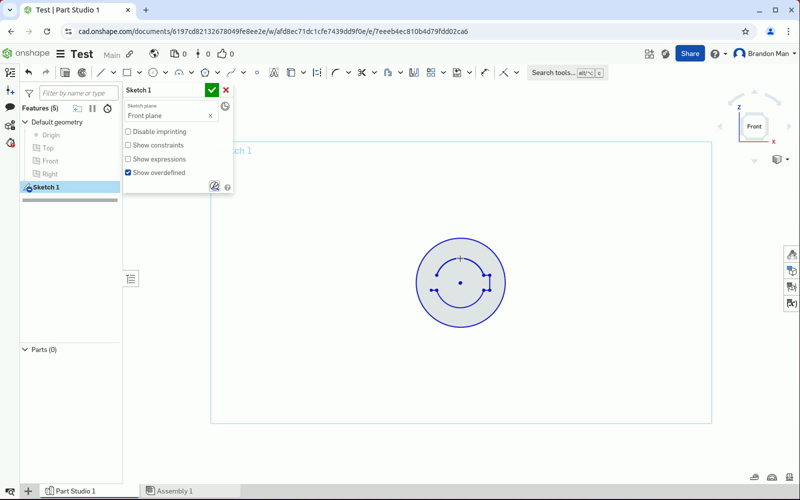
mouse_move(436, 275)
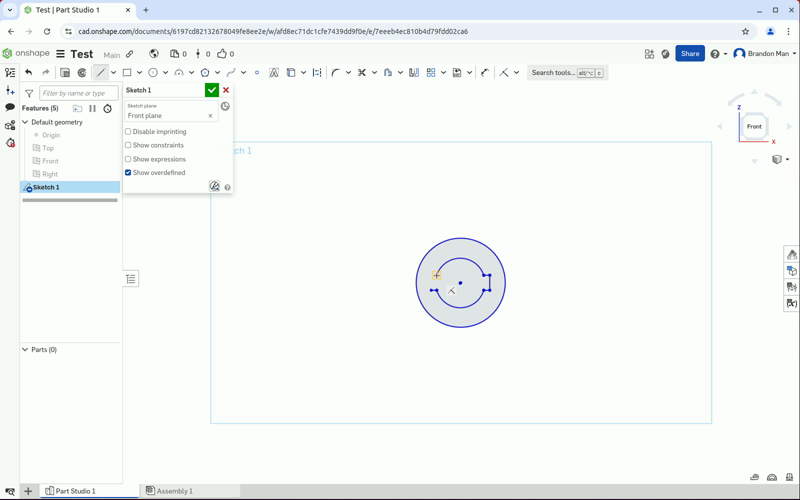
click(436, 275)
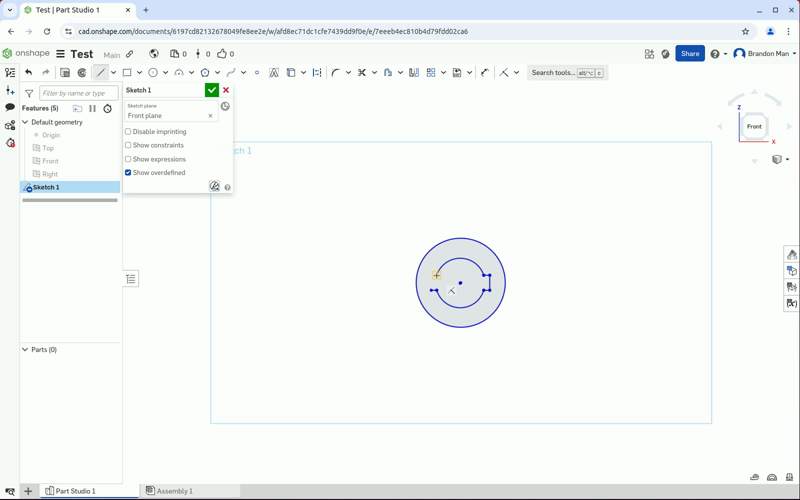
key_down(shift)
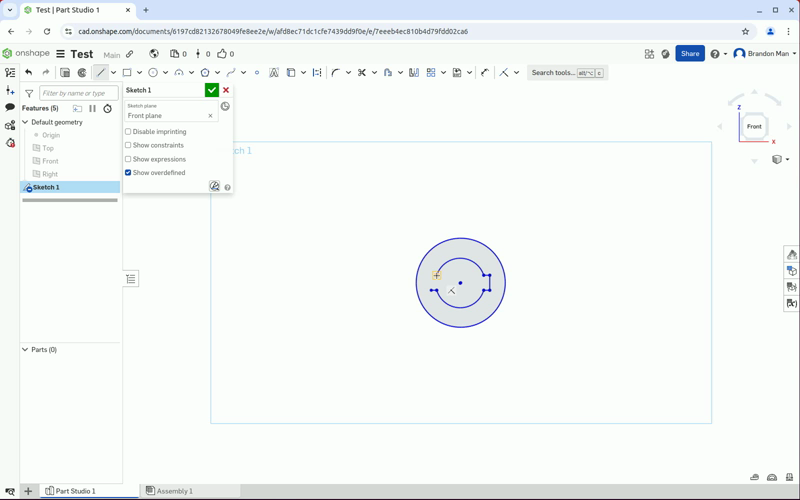
mouse_move(466, 275)
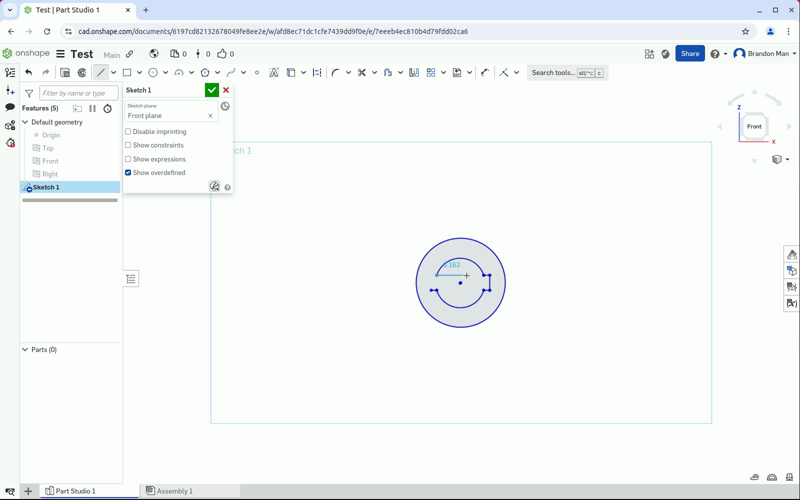
mouse_move(431, 275)
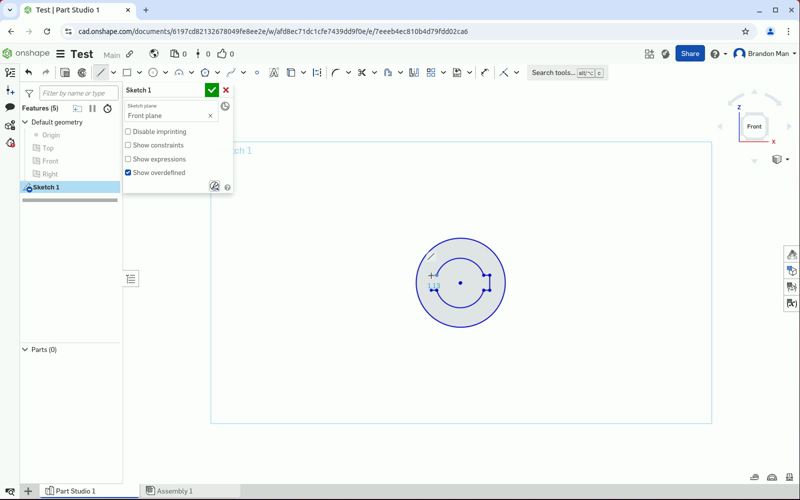
scroll(6)
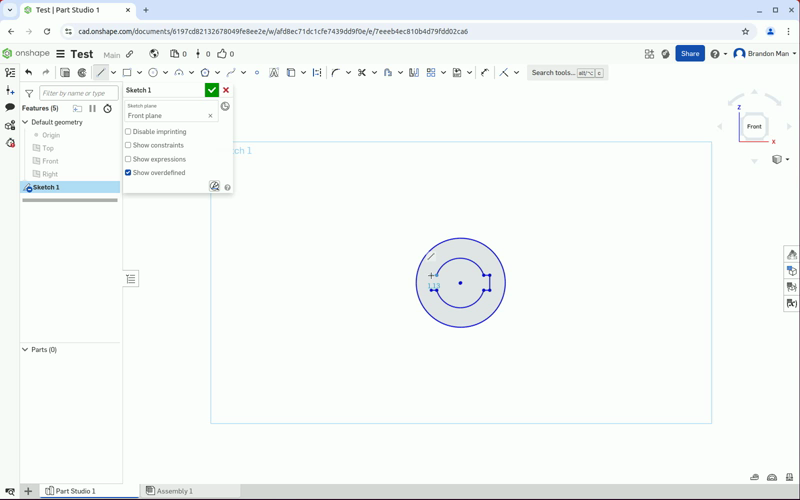
scroll(6)
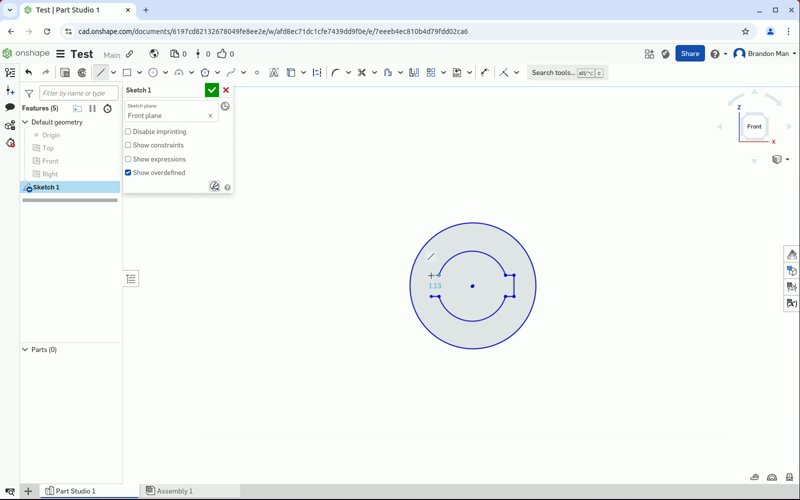
scroll(6)
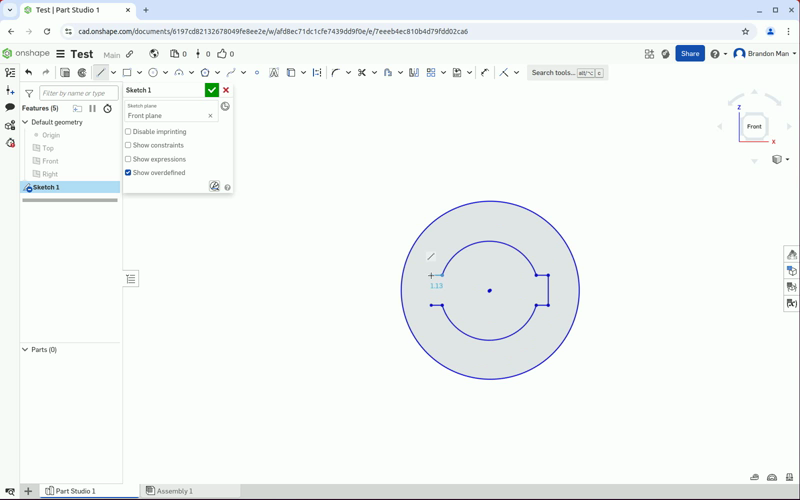
scroll(6)
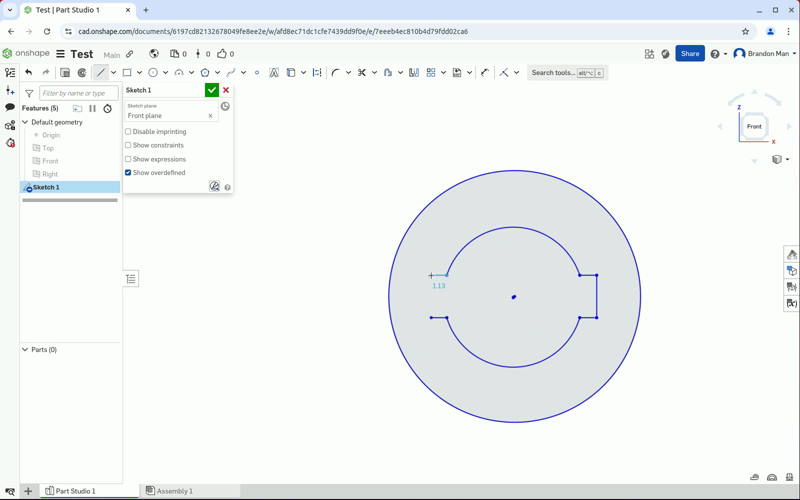
scroll(6)
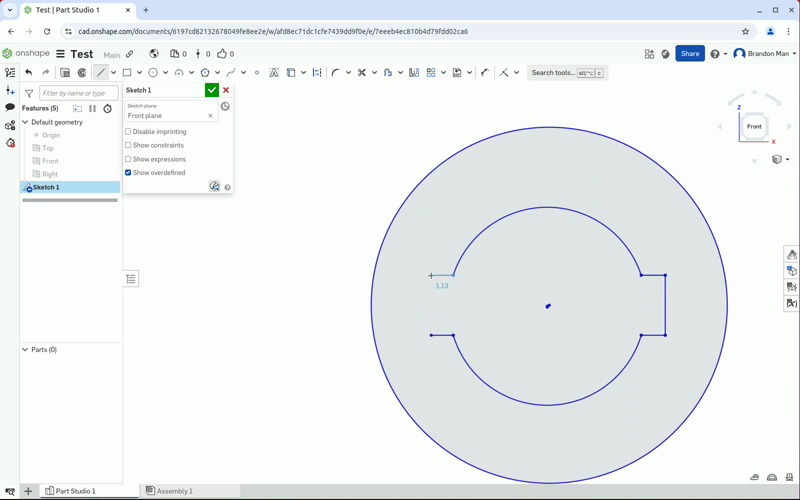
scroll(6)
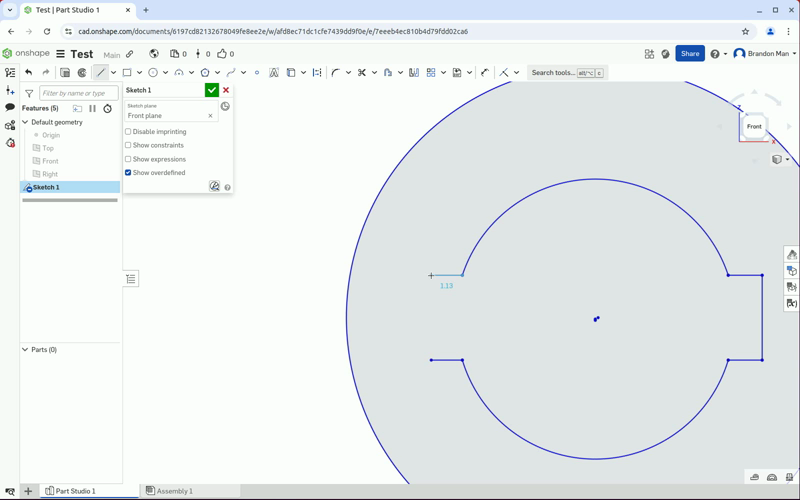
scroll(6)
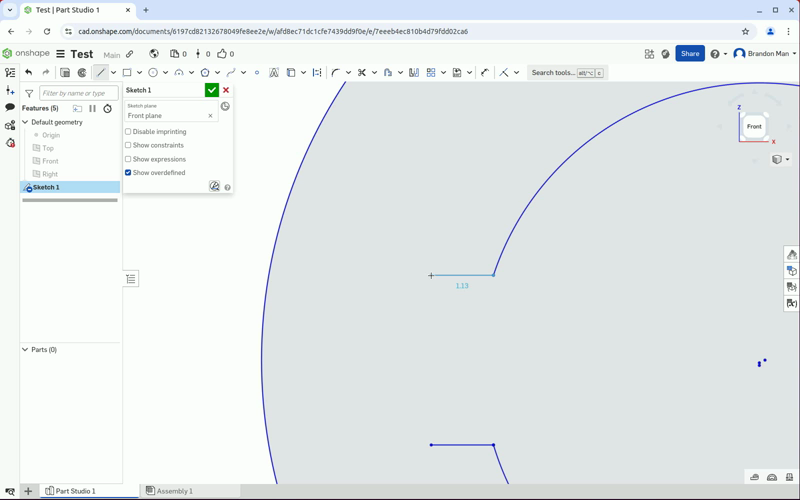
click(431, 275)
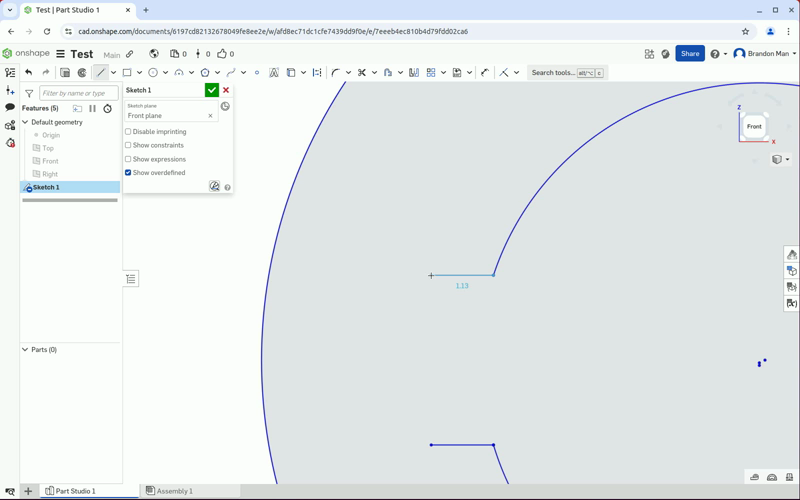
scroll(-6)
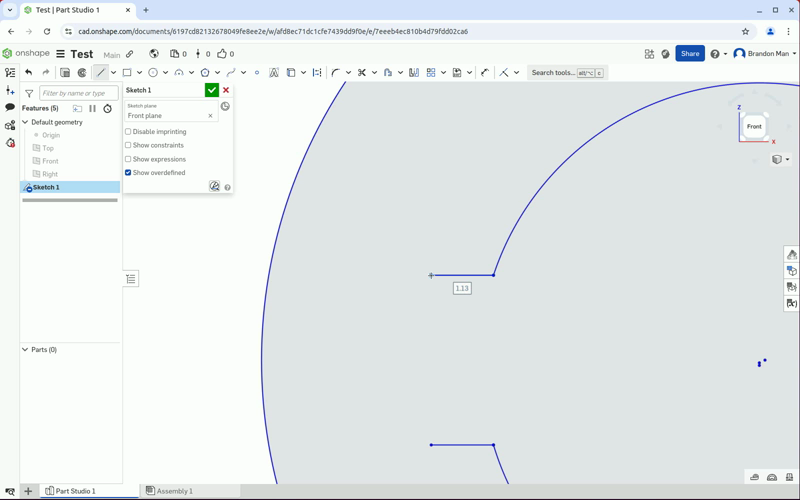
scroll(-6)
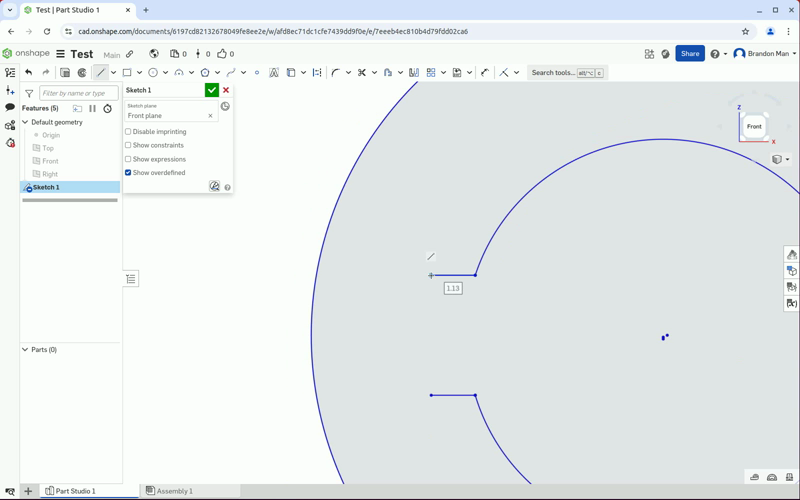
scroll(-6)
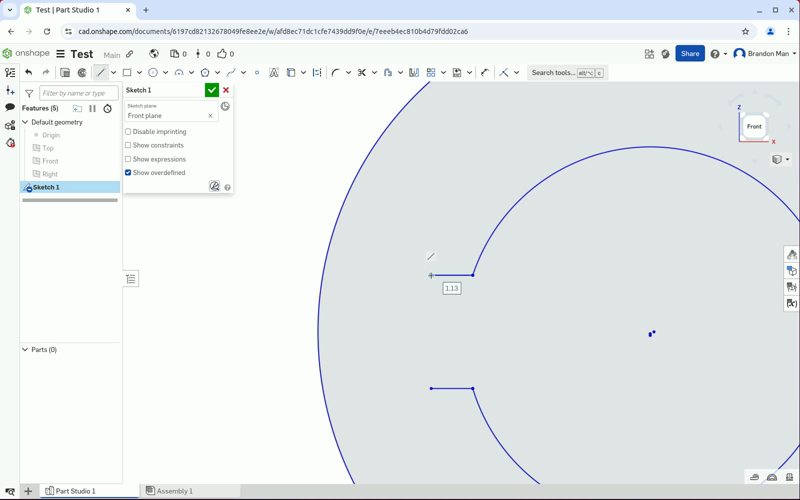
scroll(-6)
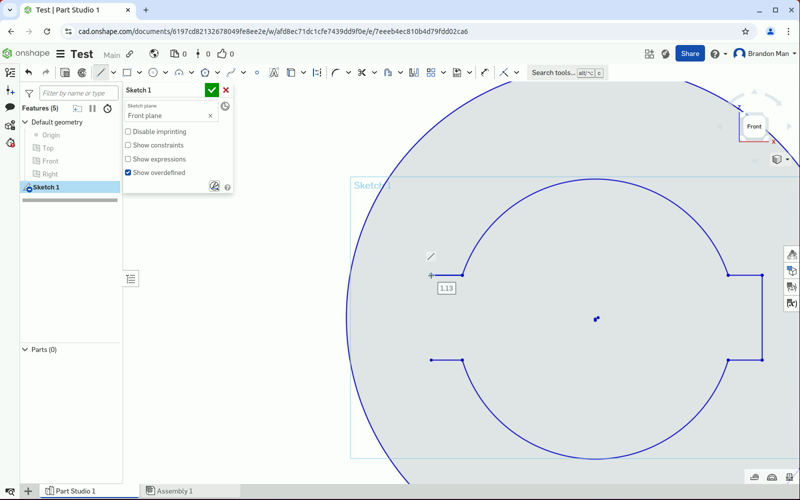
scroll(-6)
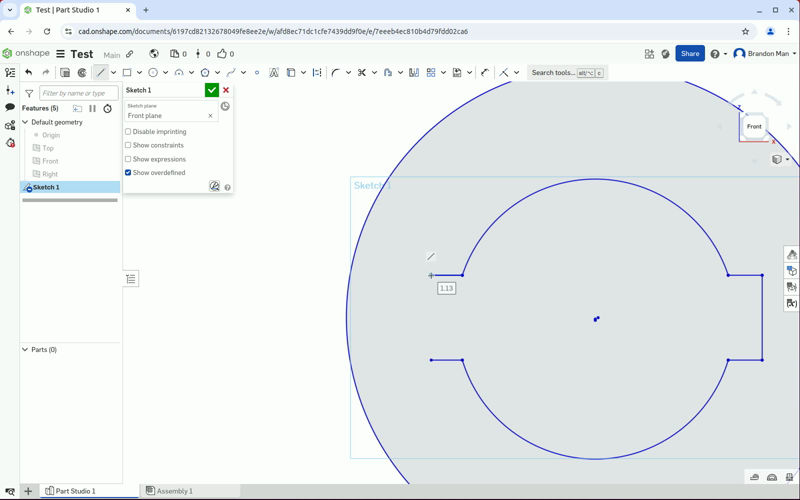
scroll(-6)
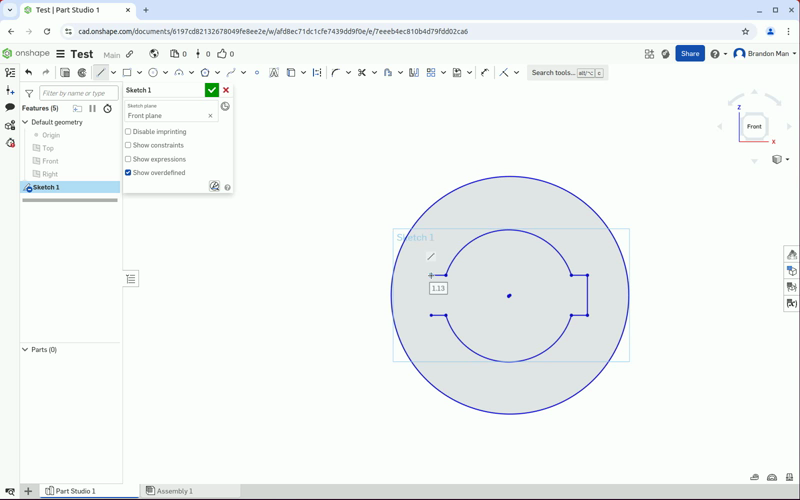
scroll(-6)
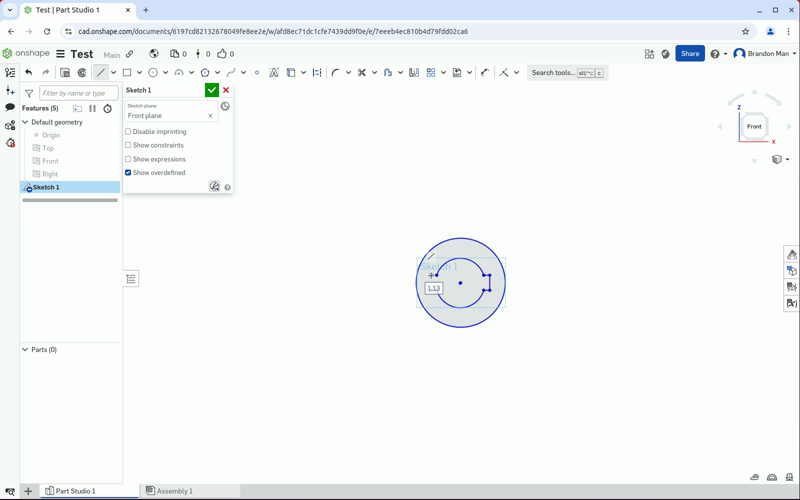
key_up(shift)
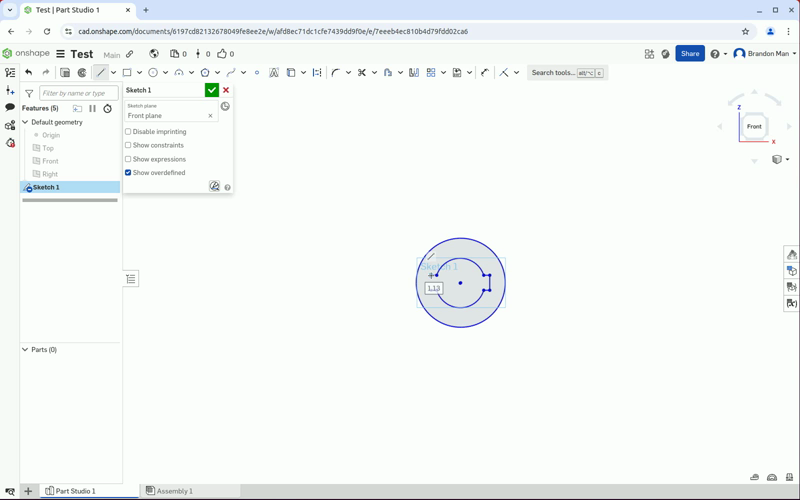
mouse_move(461, 275)
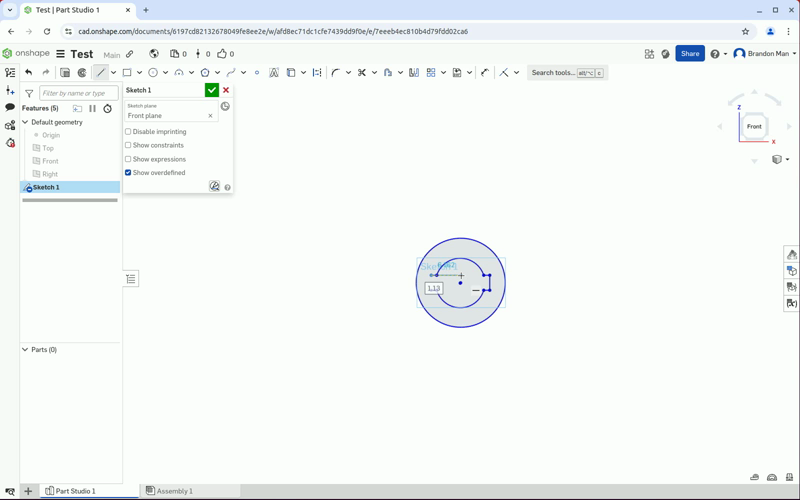
key_down(shift)
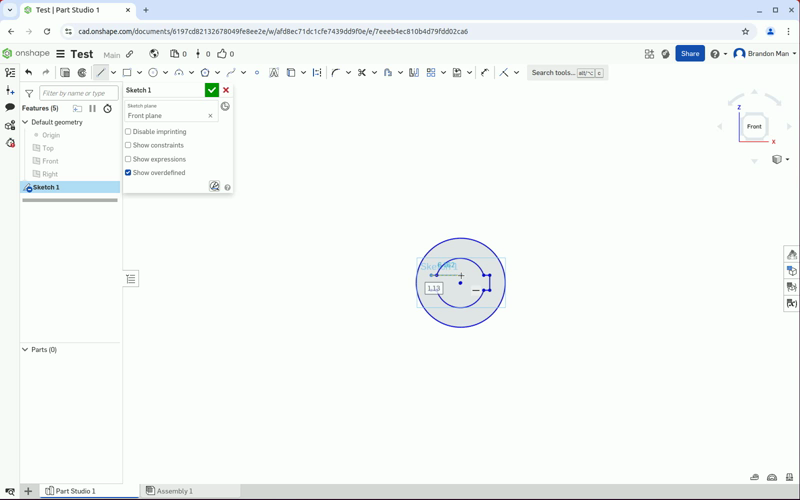
mouse_move(431, 290)
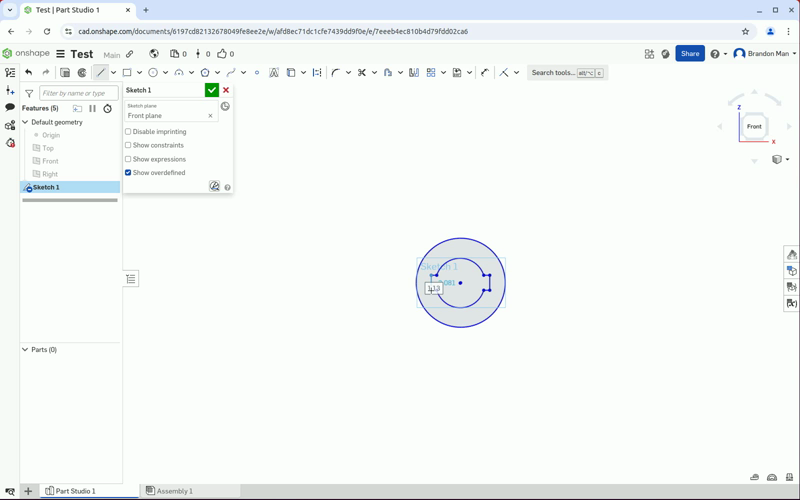
key_up(shift)
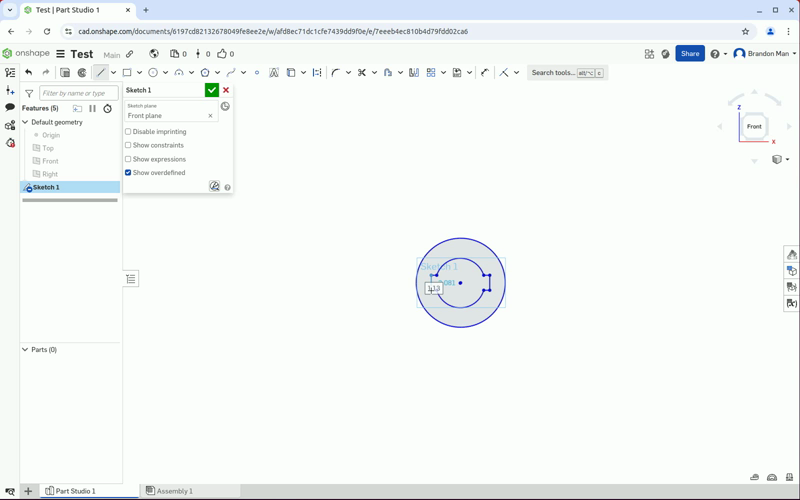
click(431, 290)
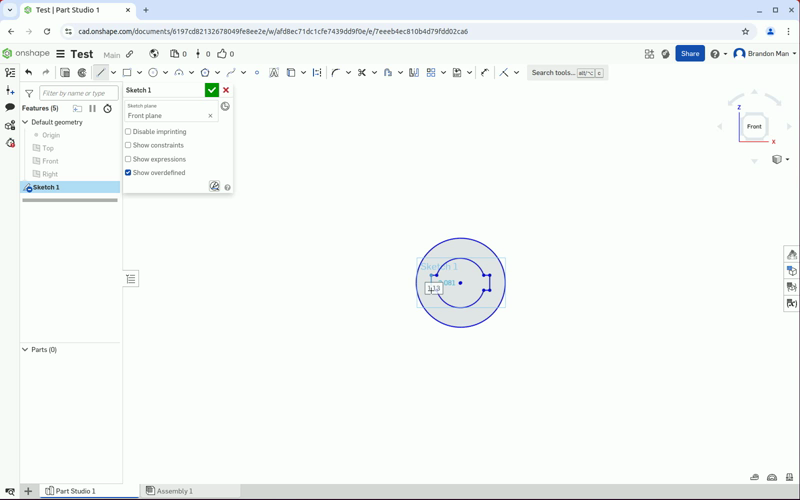
key(esc)
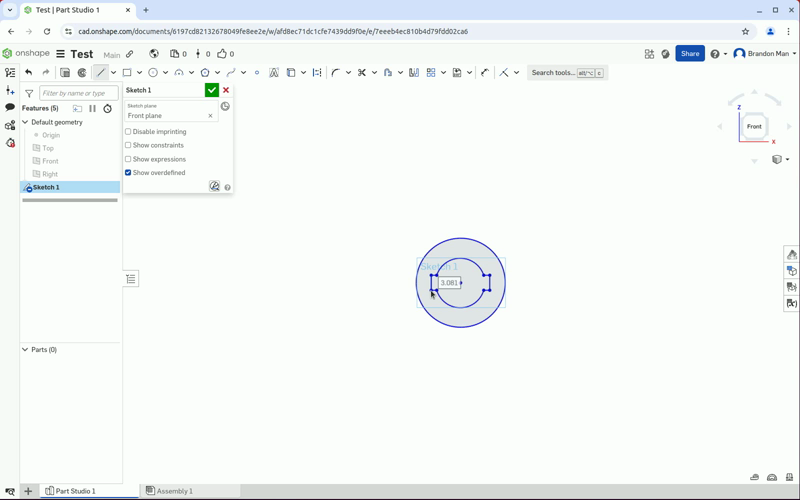
mouse_move(453, 313)
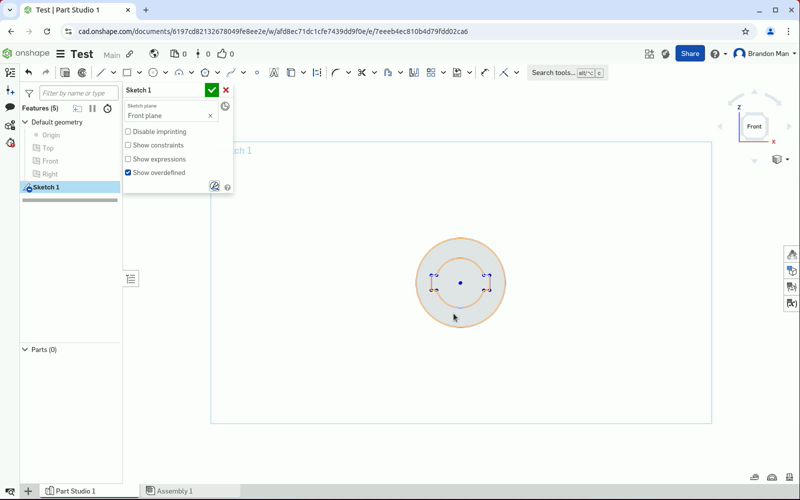
click(453, 313)
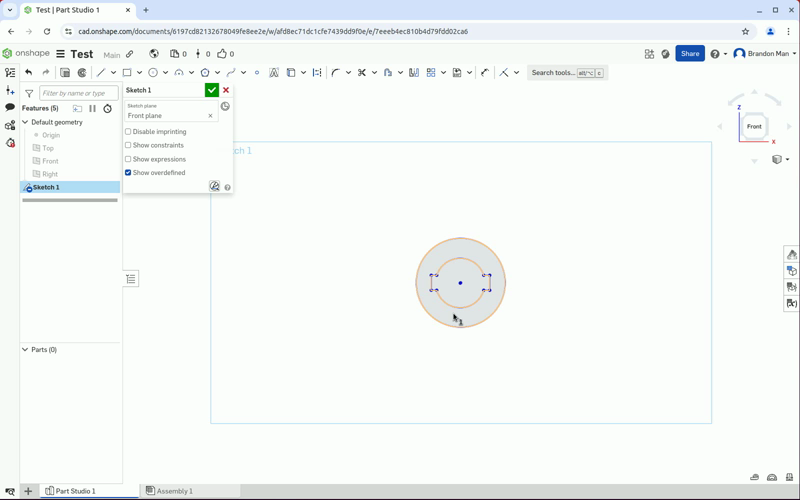
mouse_move(73, 352)
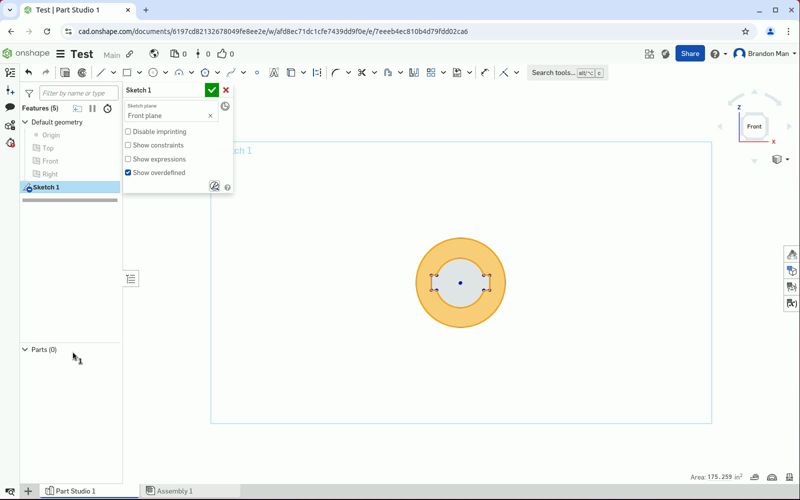
key(shift+y)
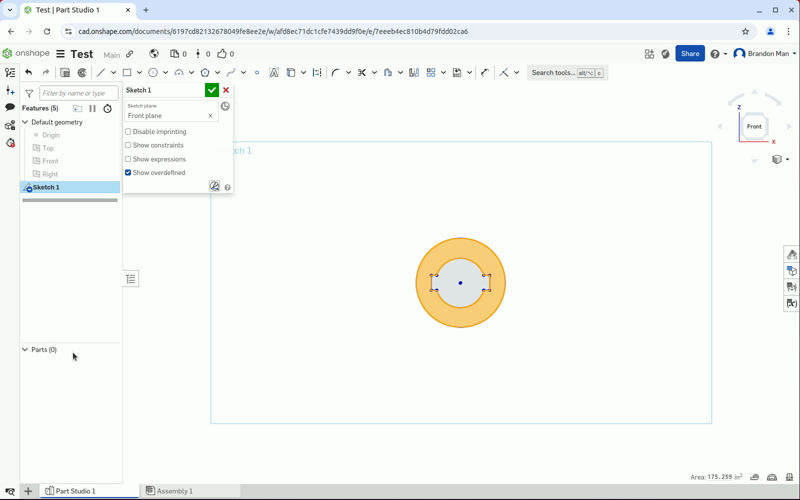
key(shift+e)
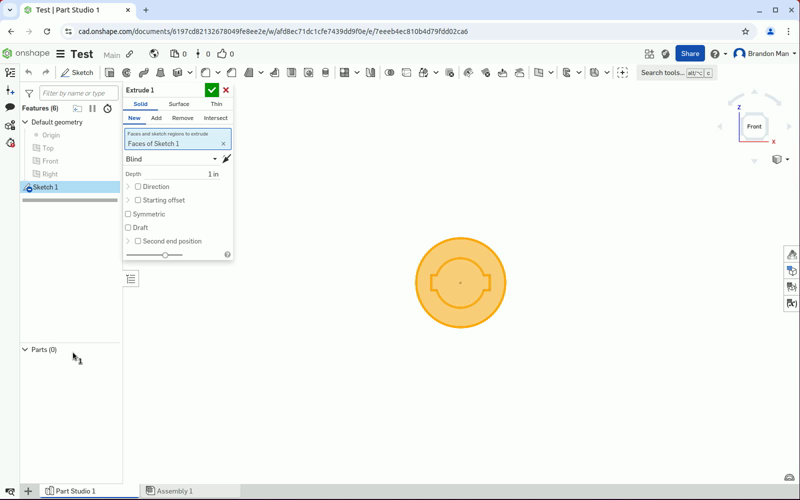
mouse_move(143, 106)
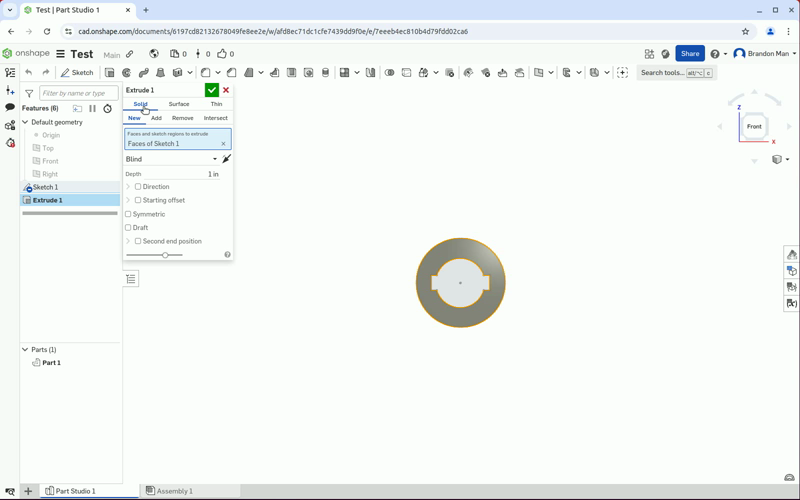
click(143, 106)
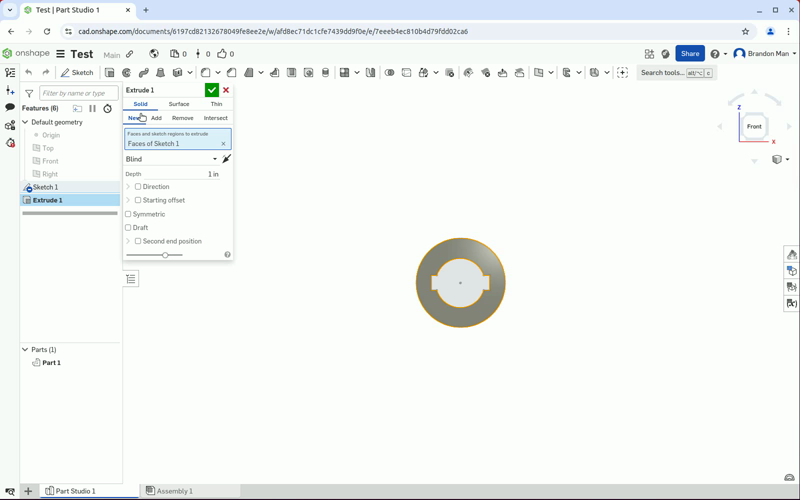
mouse_move(137, 120)
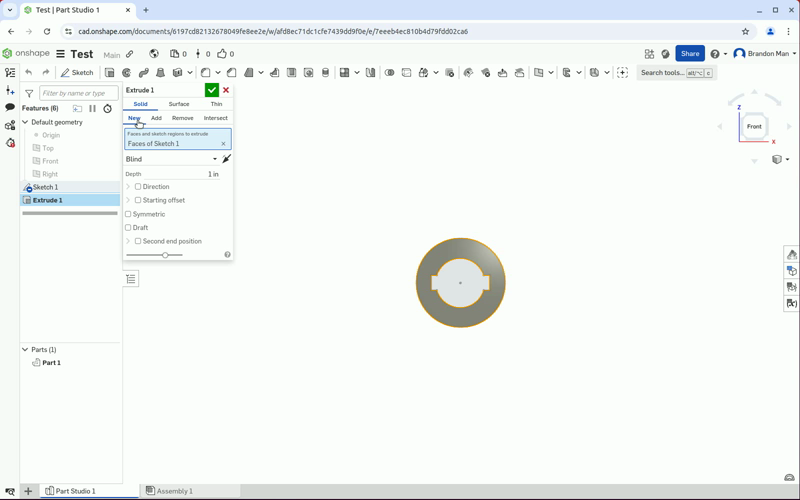
click(137, 120)
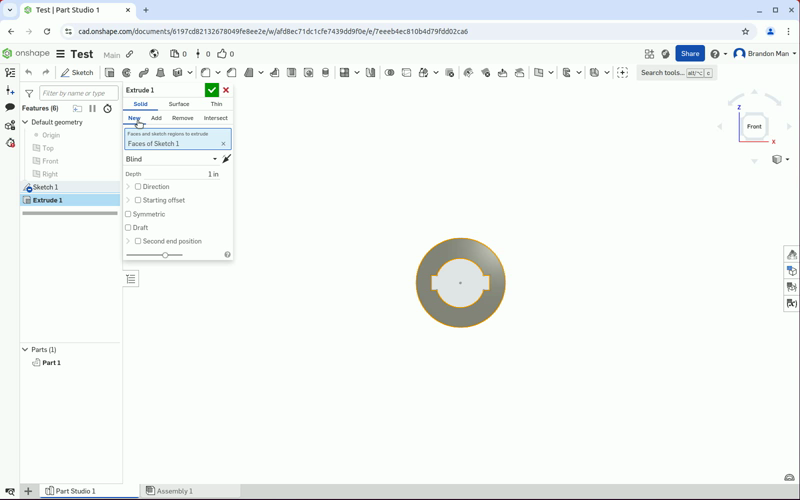
key(tab, 4)
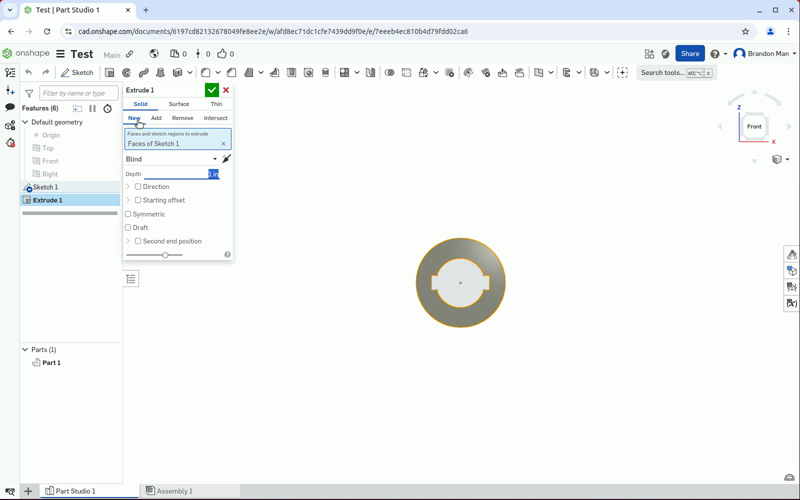
text(7.943)
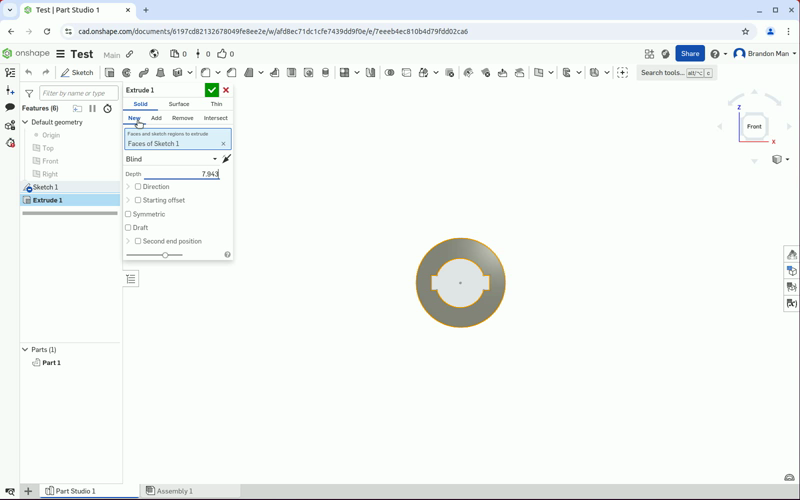
key(enter)
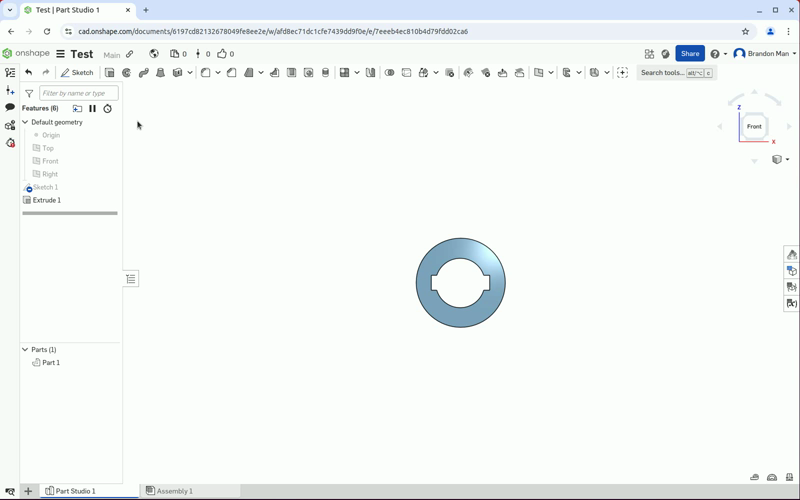
key(shift+h)
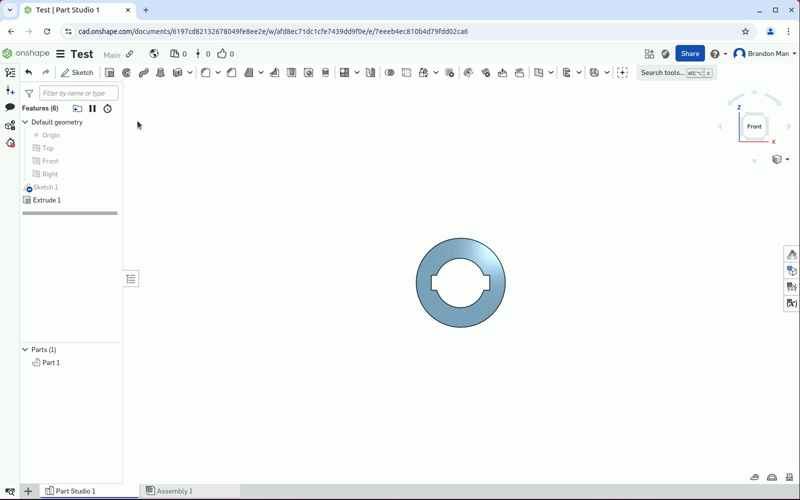
key(shift+h)
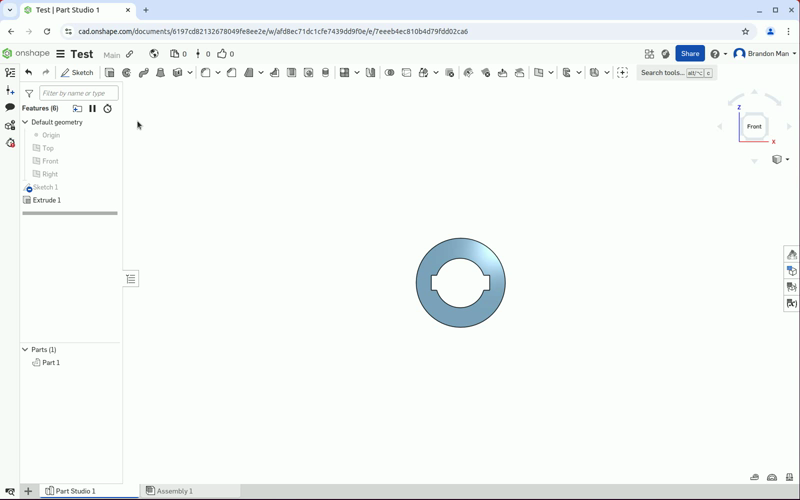
mouse_move(73, 189)
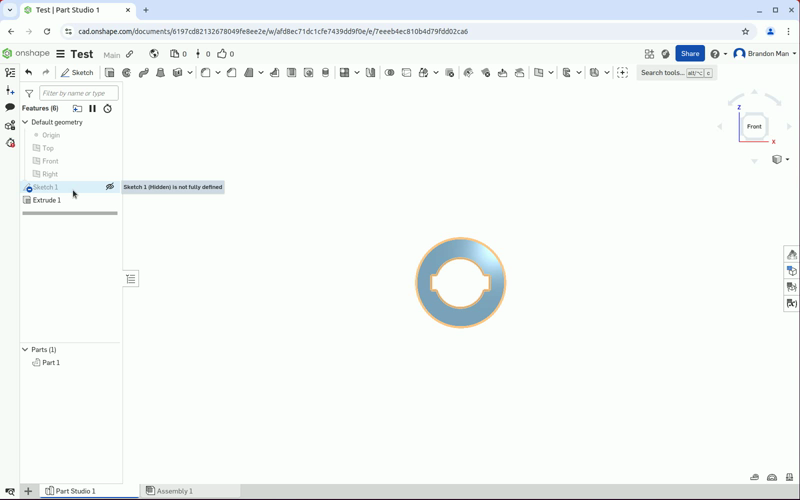
click(73, 189)
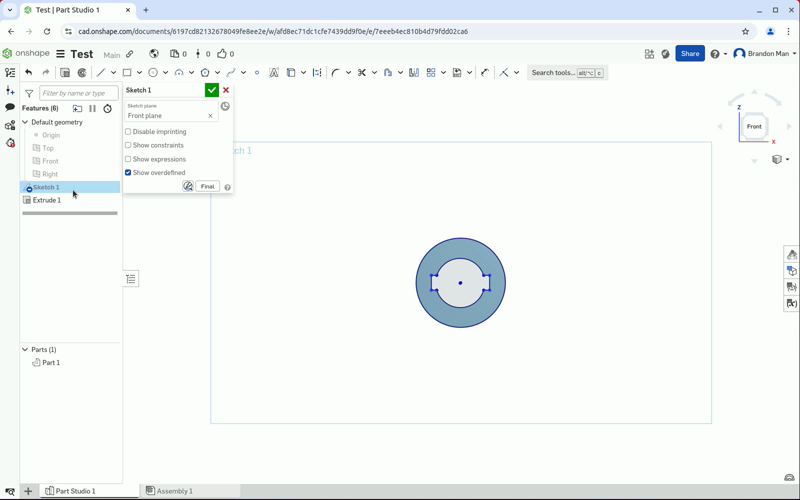
mouse_move(229, 92)
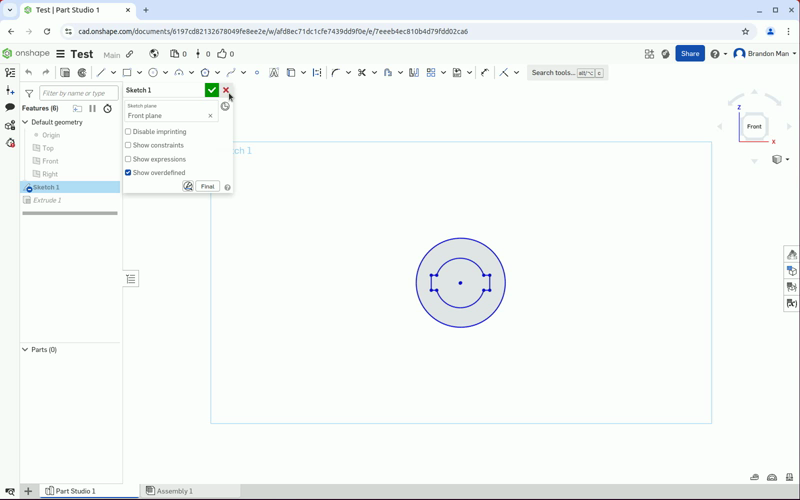
click(229, 92)
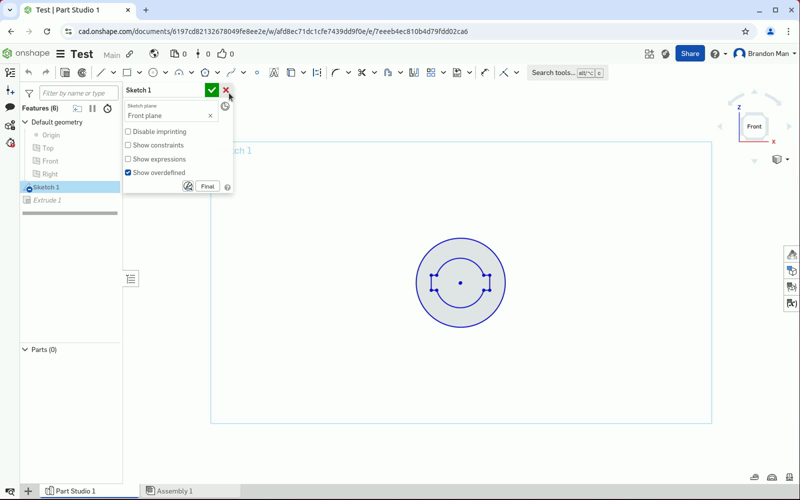
key(shift+s)
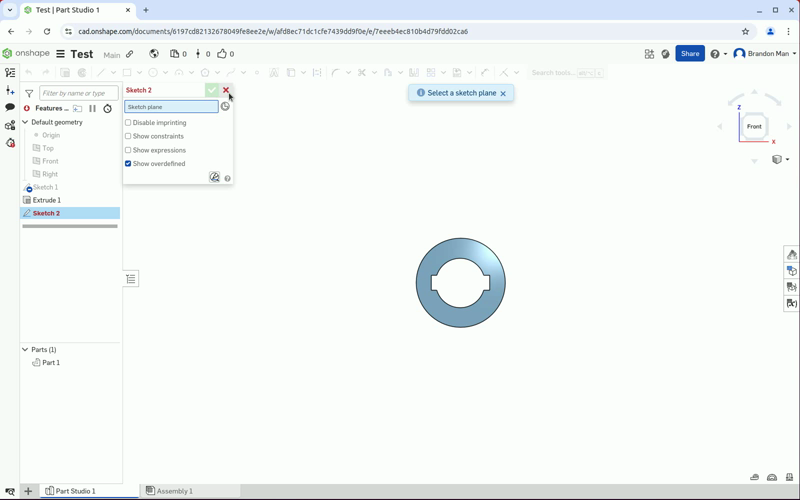
mouse_move(73, 163)
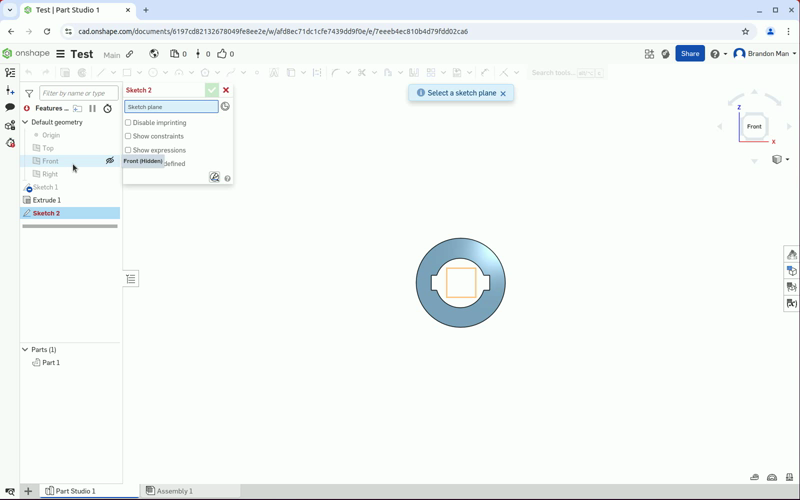
click(73, 163)
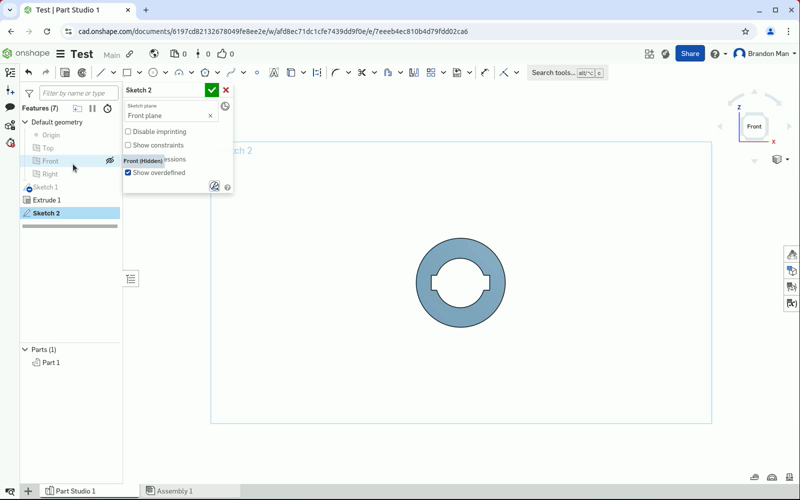
mouse_move(73, 352)
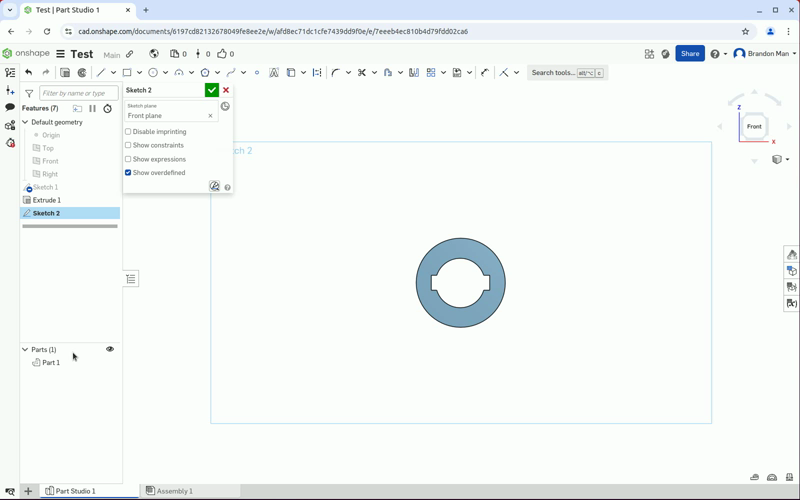
key(y)
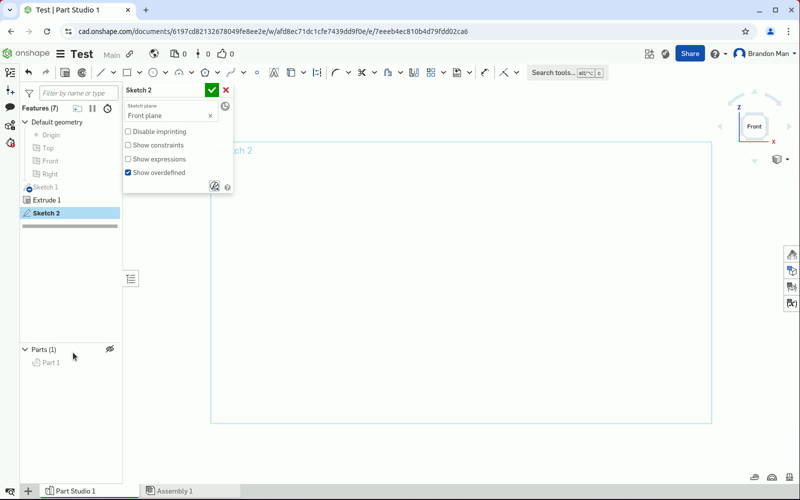
key(l)
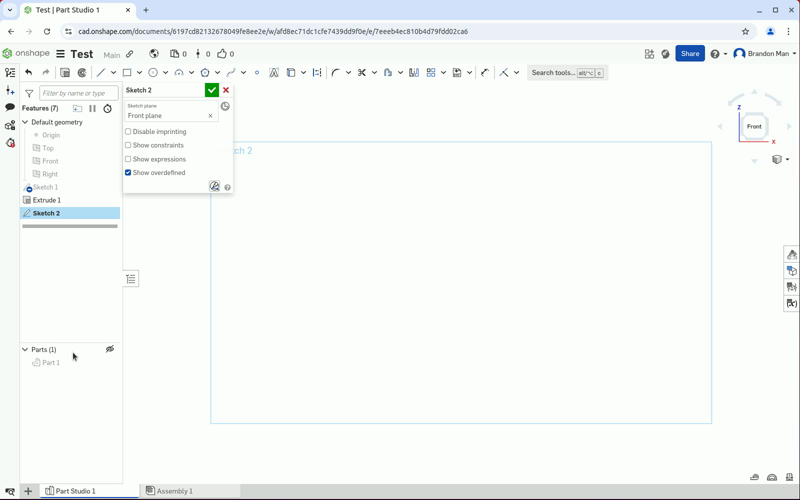
key_down(shift)
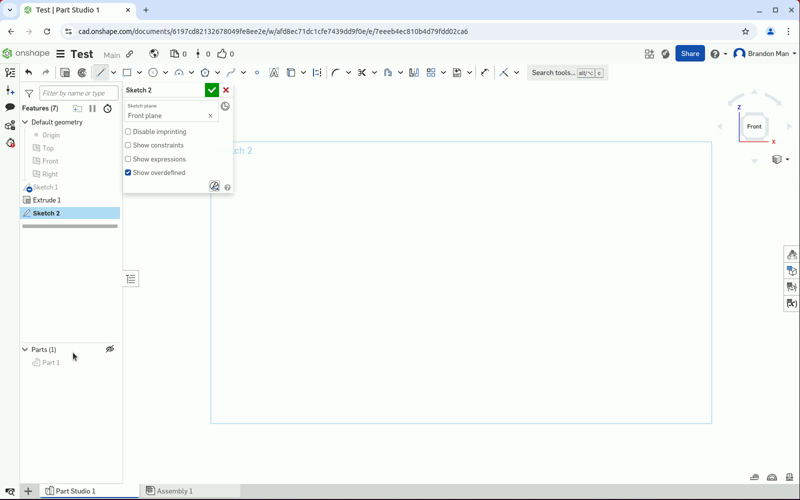
mouse_move(431, 290)
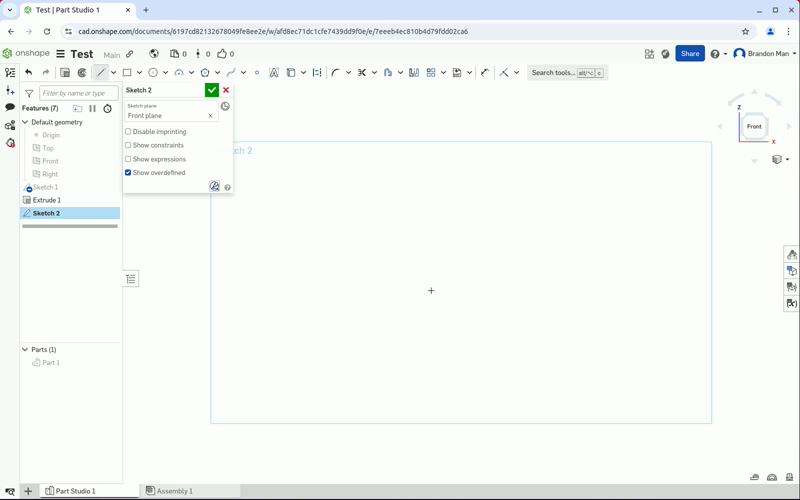
click(431, 290)
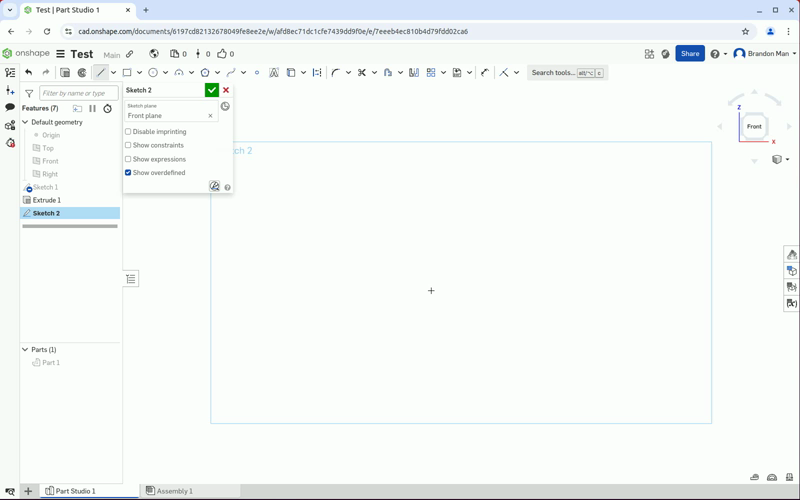
key_up(shift)
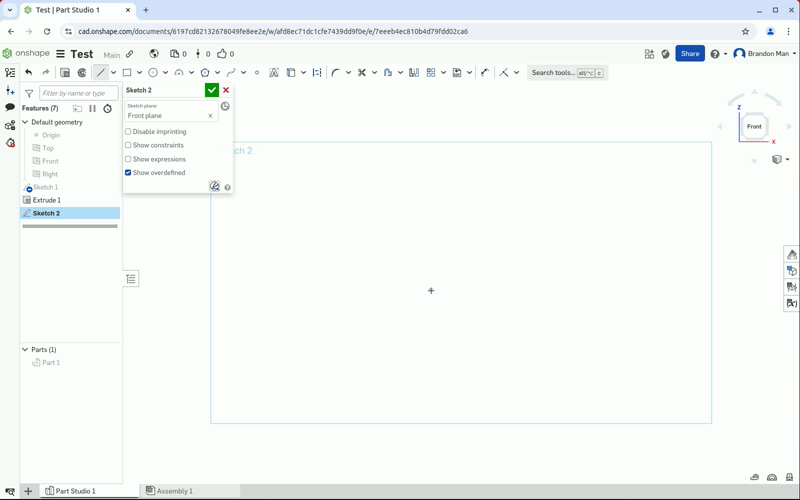
key_down(shift)
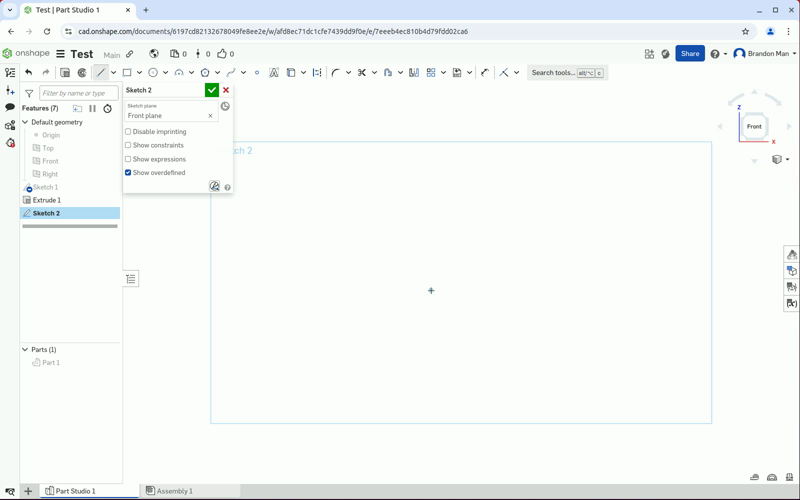
mouse_move(461, 290)
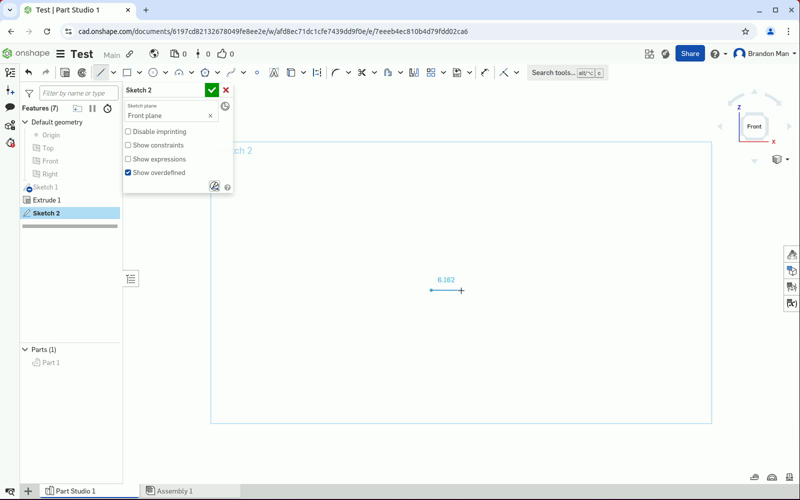
mouse_move(438, 290)
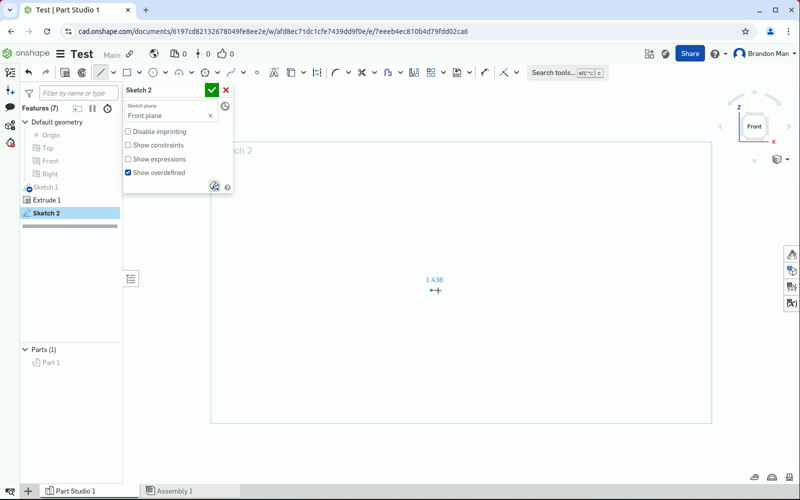
scroll(6)
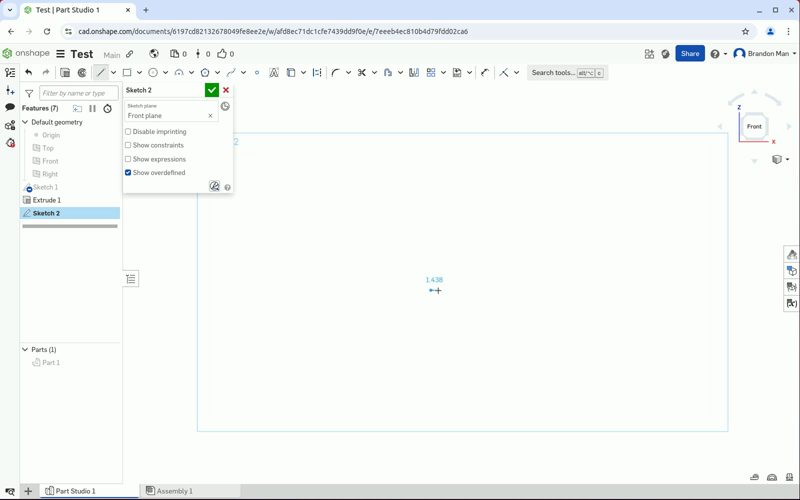
scroll(6)
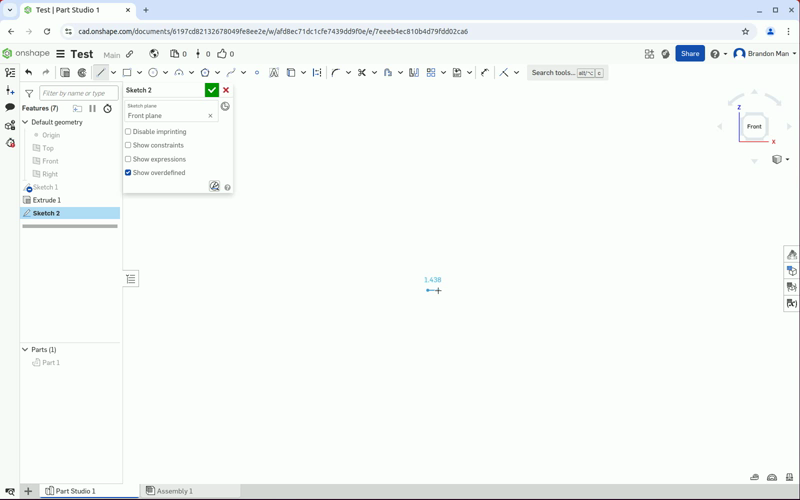
scroll(6)
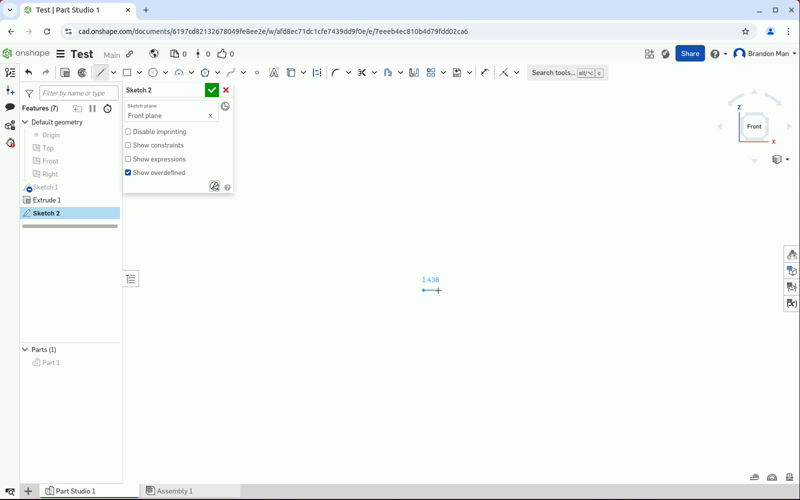
scroll(6)
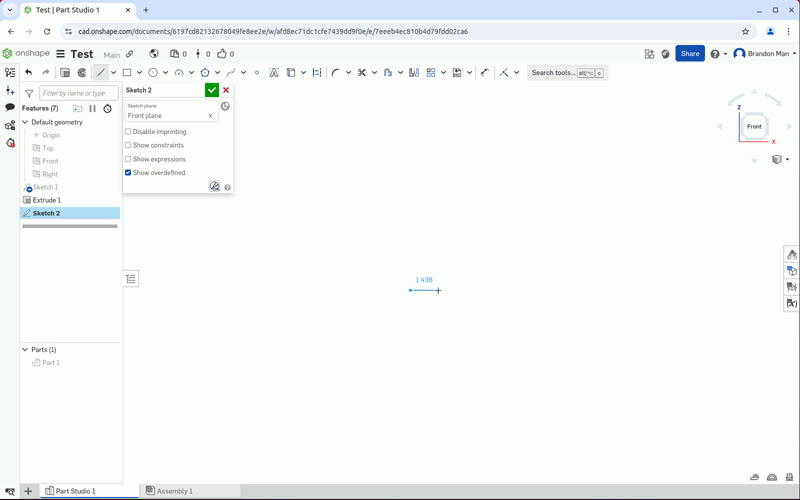
scroll(6)
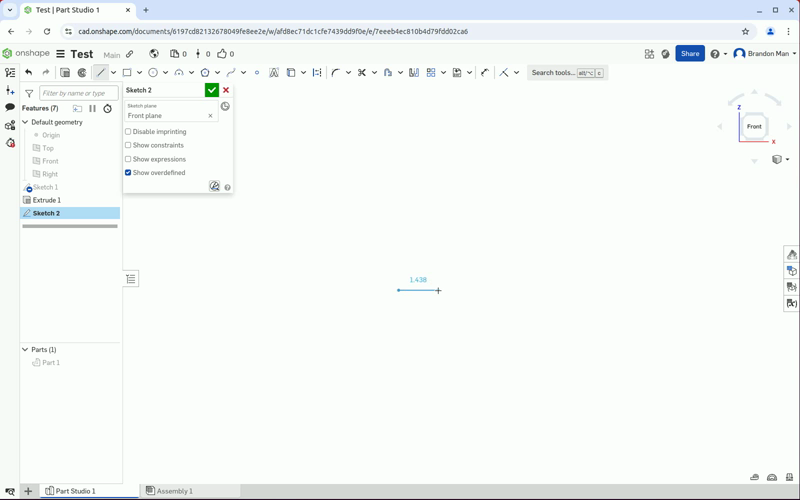
scroll(6)
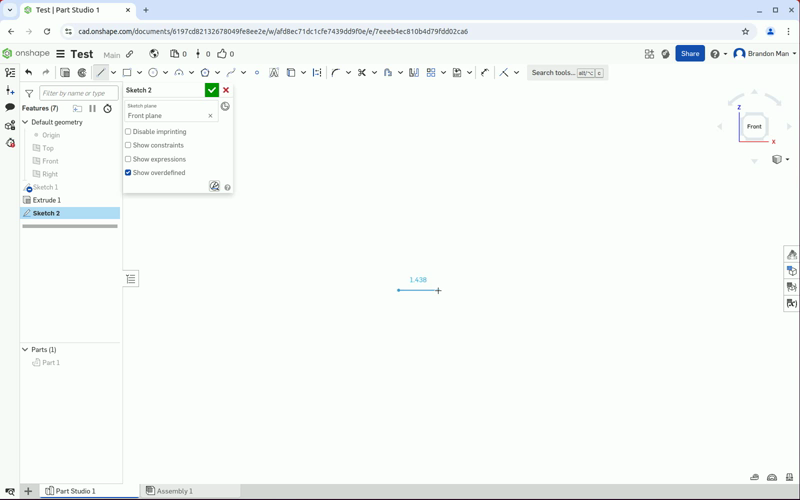
scroll(6)
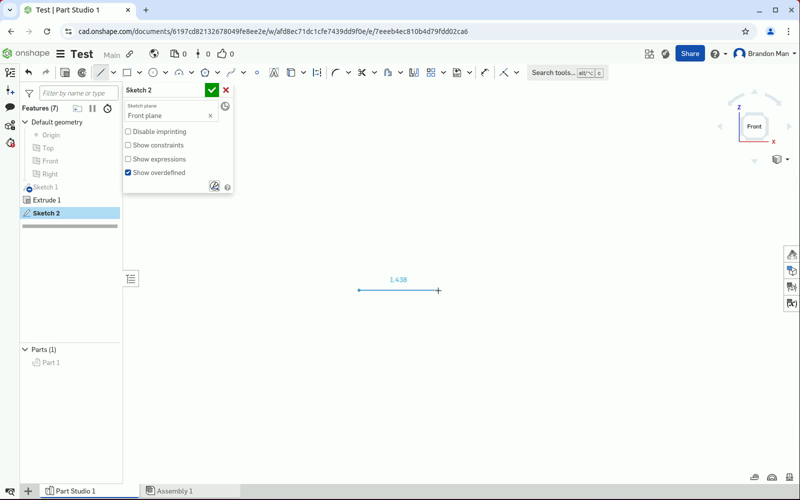
click(438, 290)
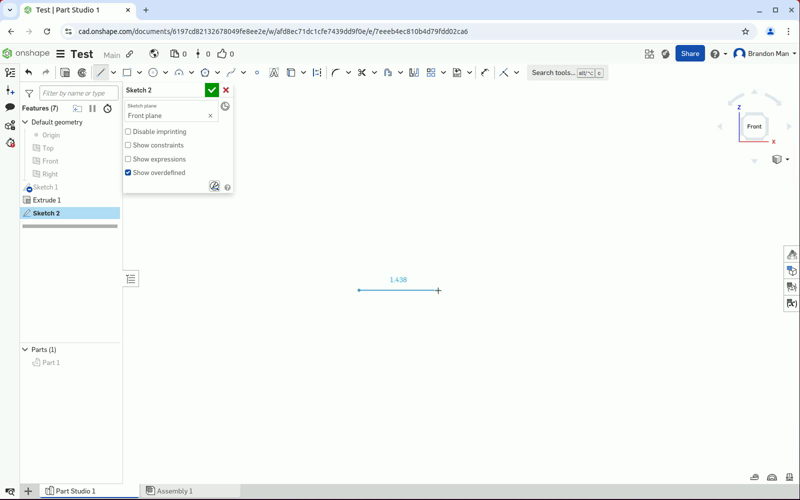
scroll(-6)
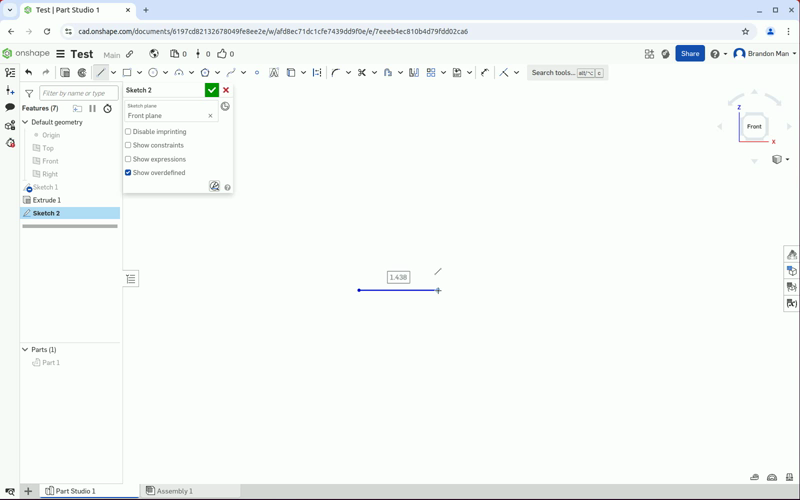
scroll(-6)
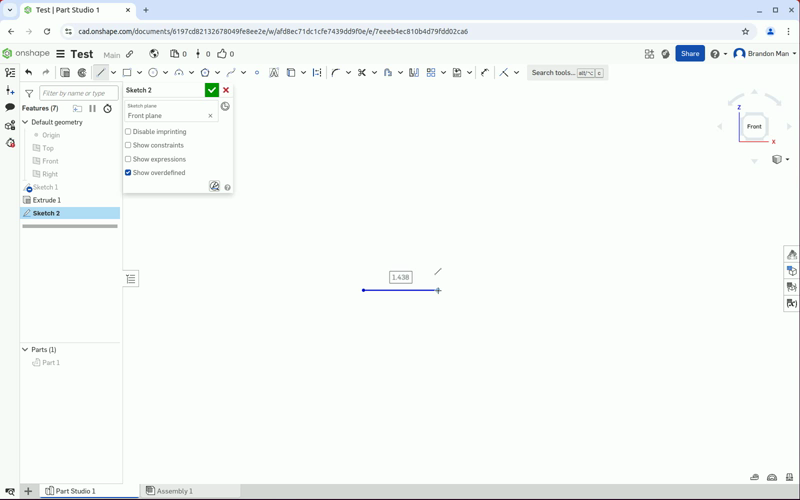
scroll(-6)
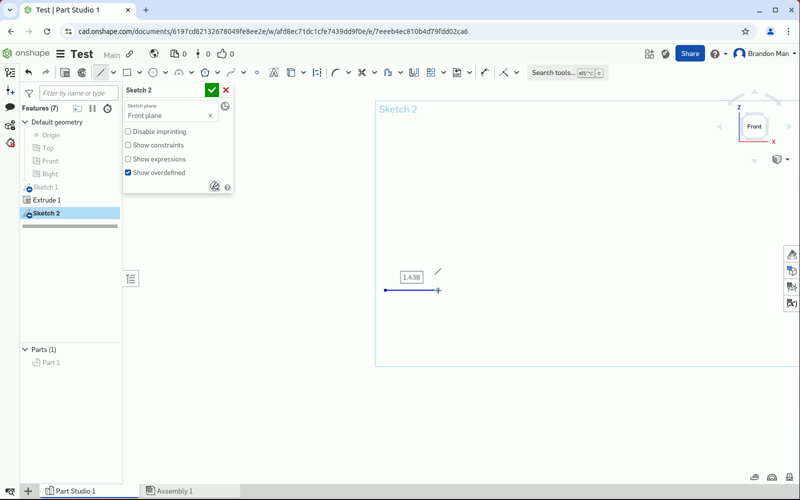
scroll(-6)
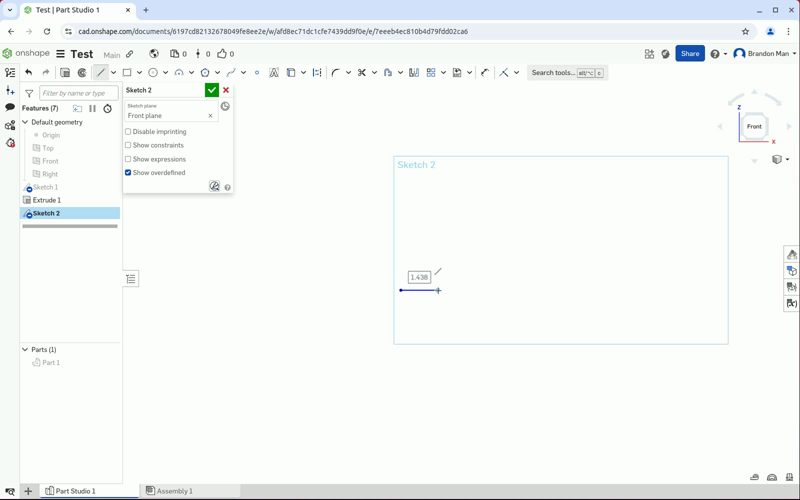
scroll(-6)
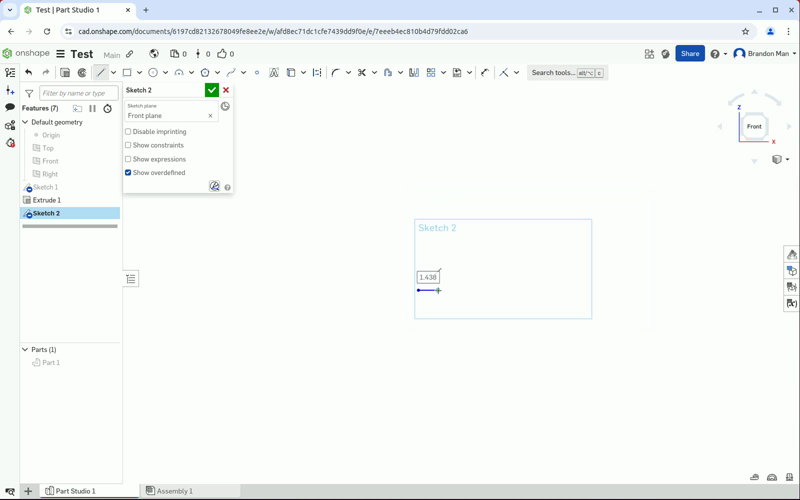
scroll(-6)
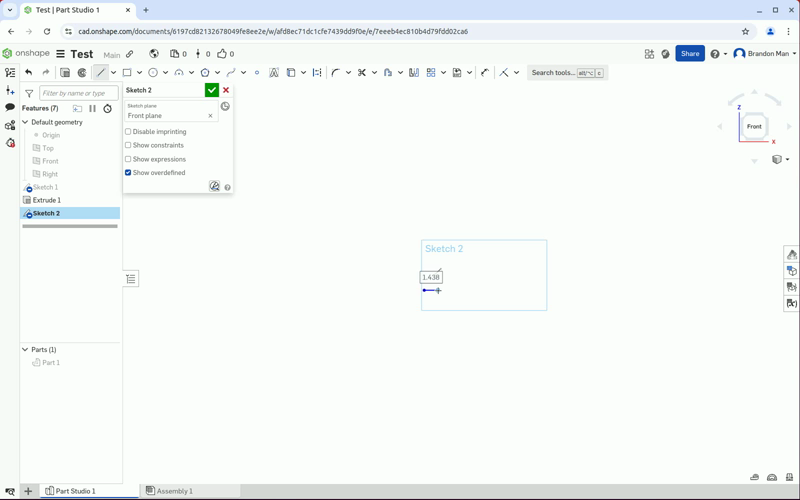
scroll(-6)
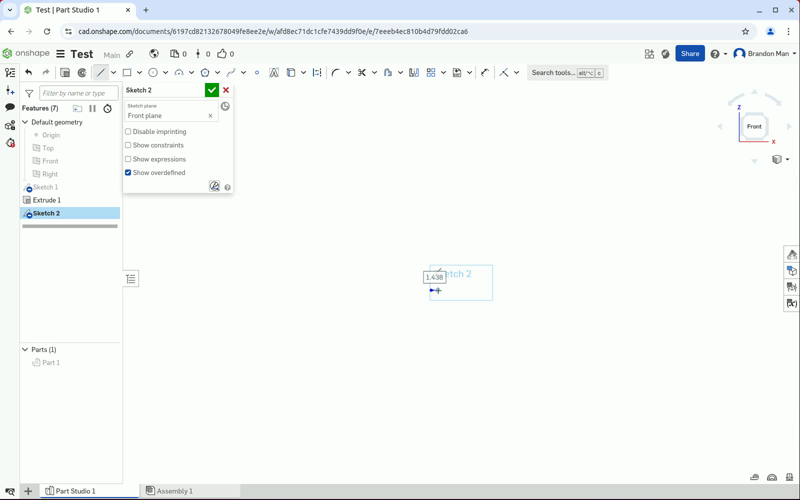
key_up(shift)
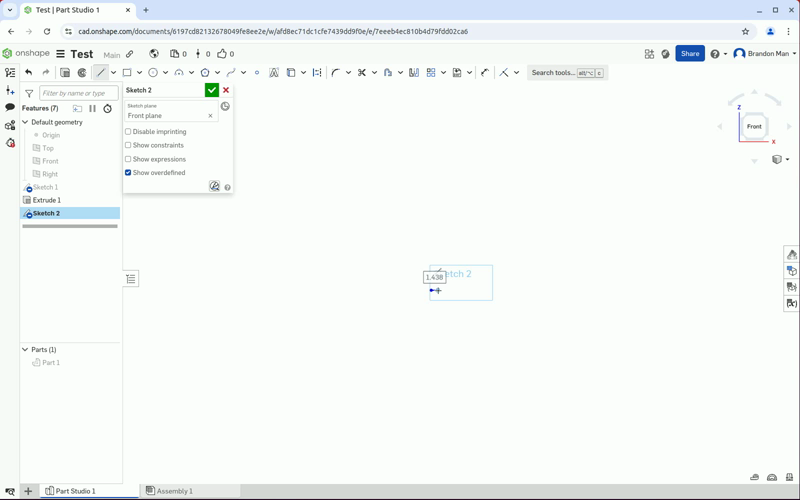
key(esc)
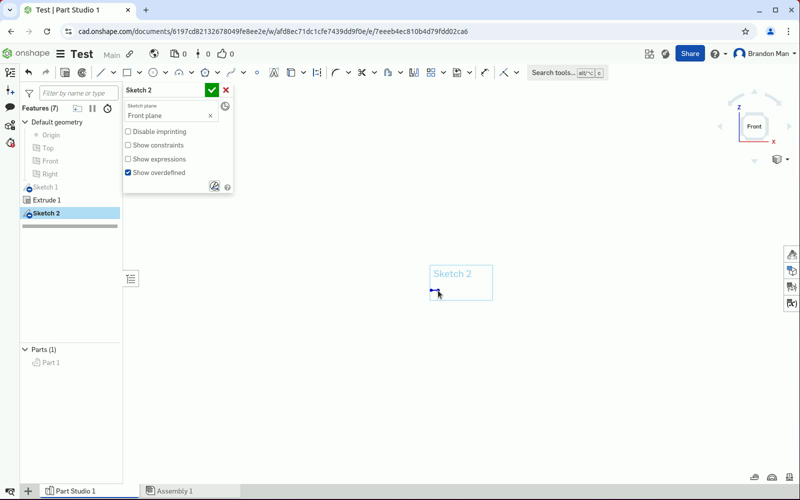
key(a)
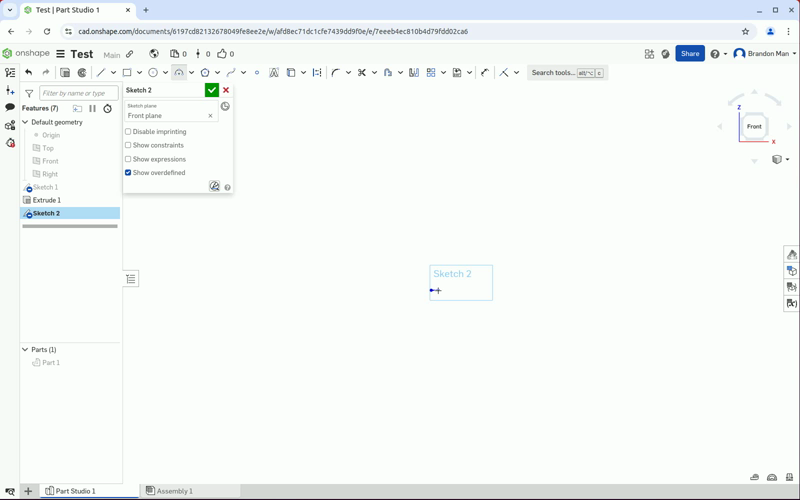
mouse_move(438, 290)
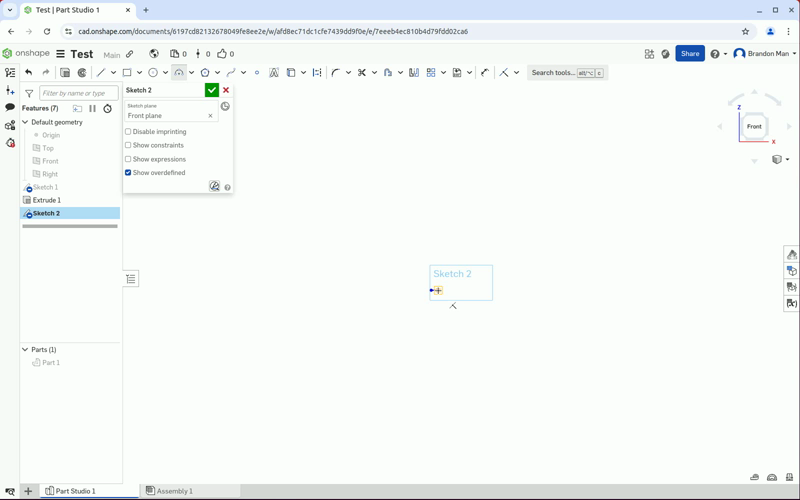
click(438, 290)
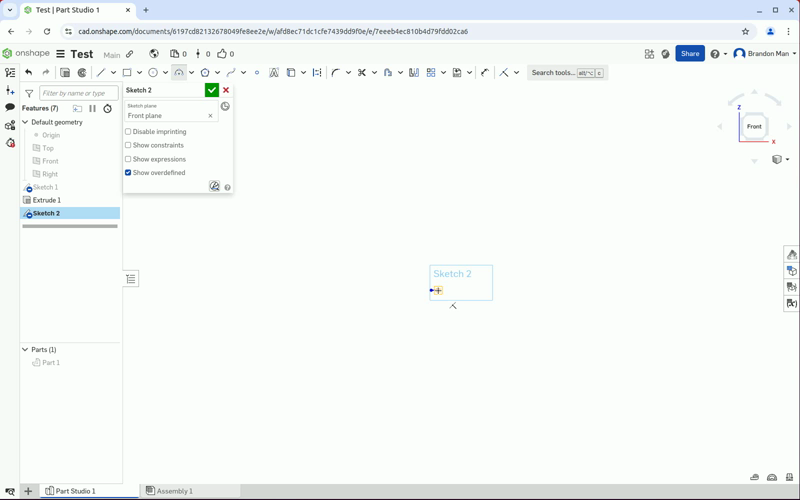
key_down(shift)
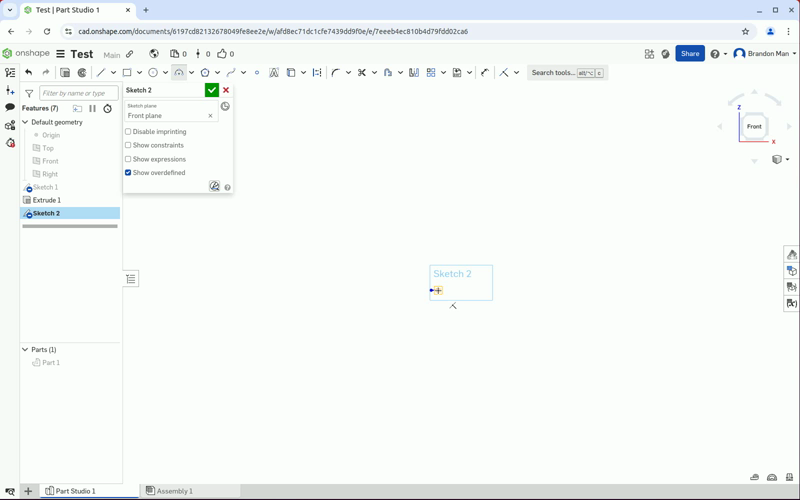
mouse_move(438, 273)
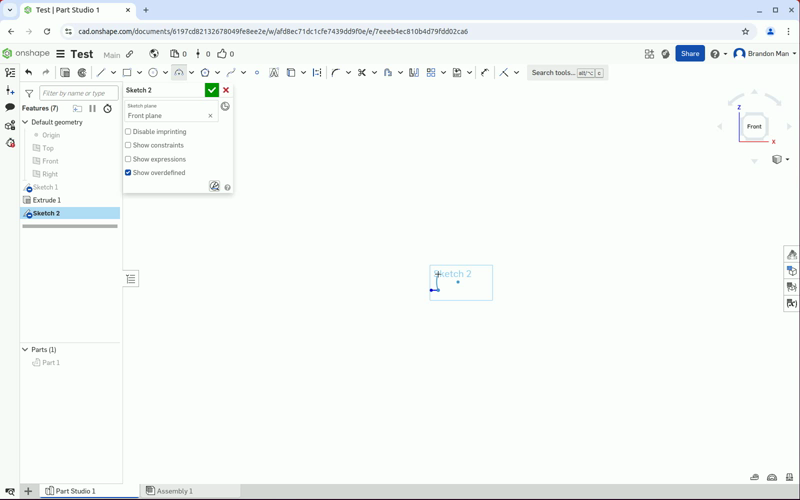
click(438, 273)
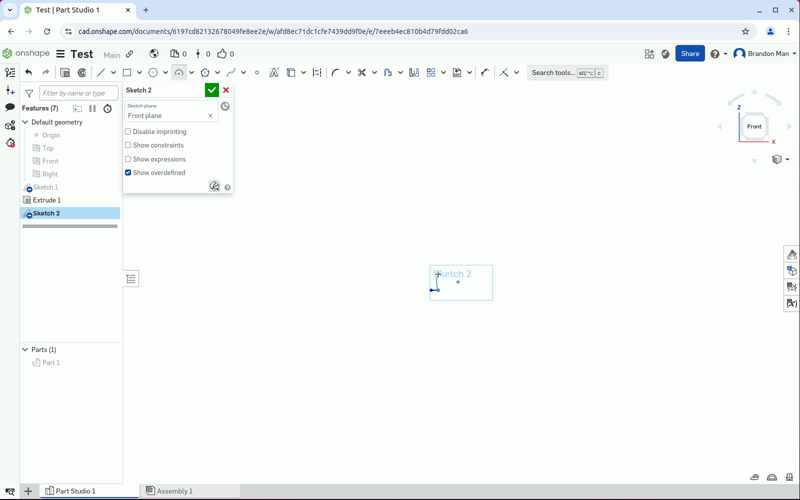
mouse_move(437, 281)
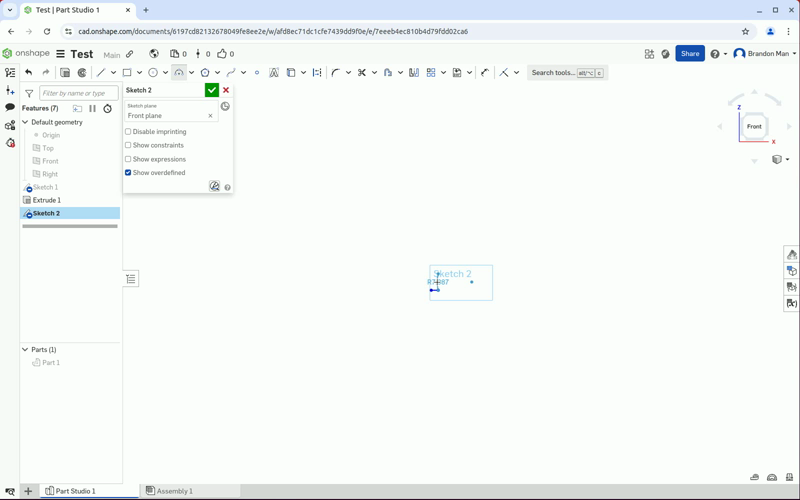
click(437, 281)
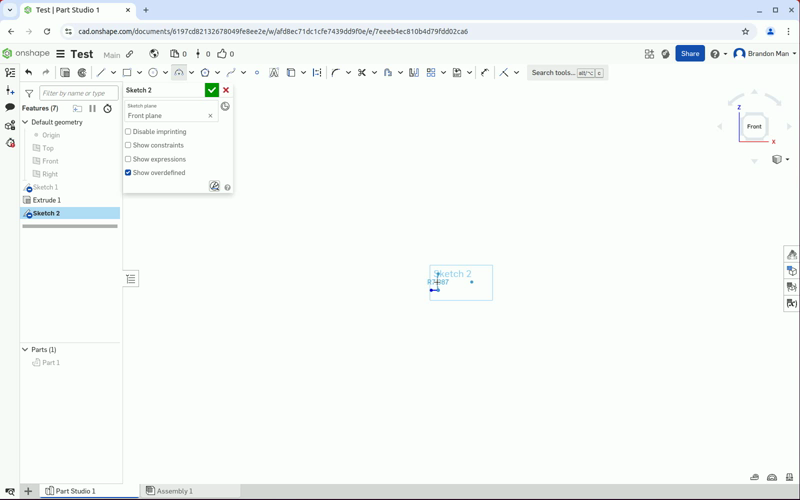
key_up(shift)
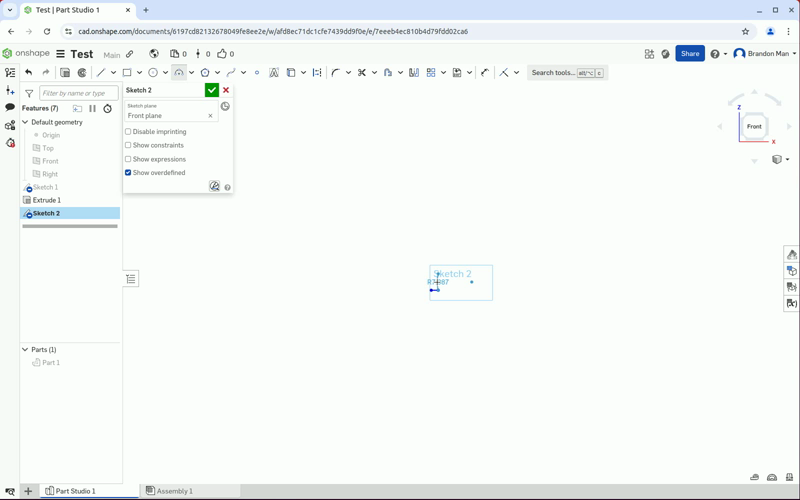
key(esc)
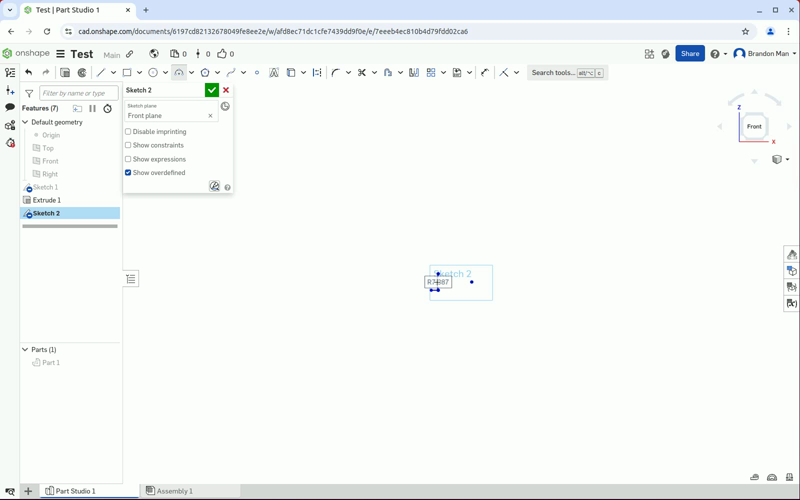
key(l)
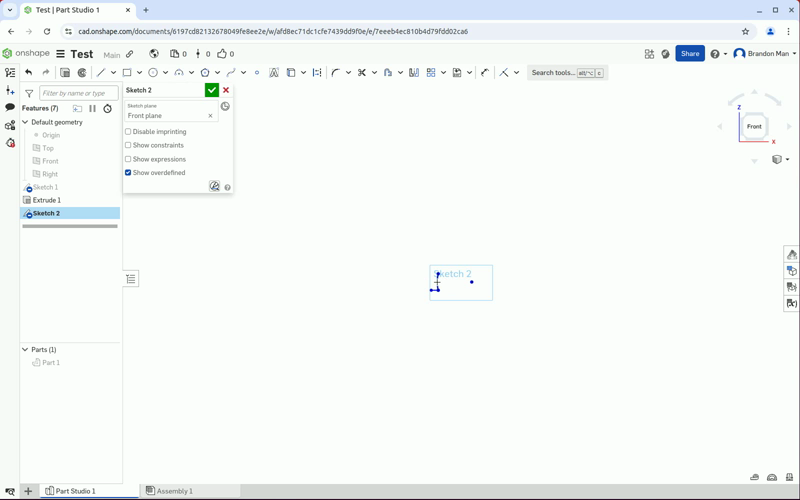
mouse_move(438, 273)
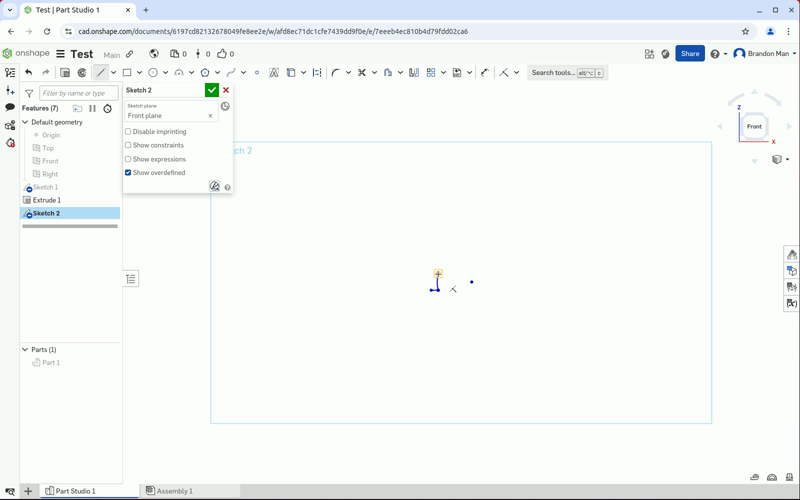
click(438, 273)
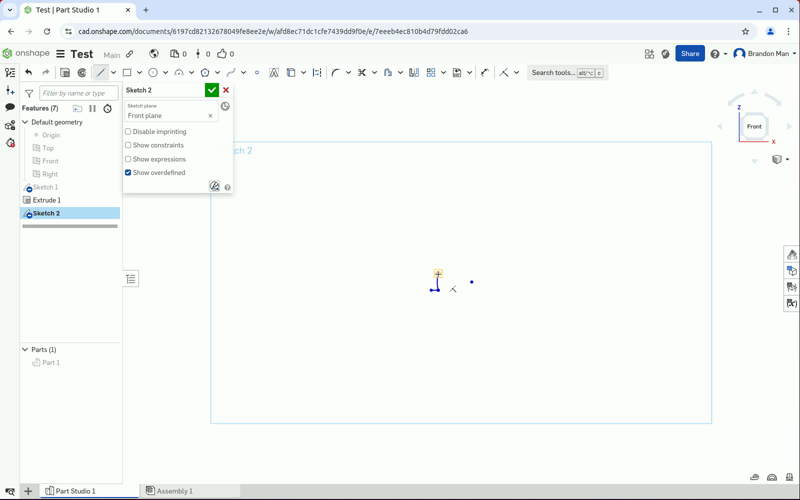
key_down(shift)
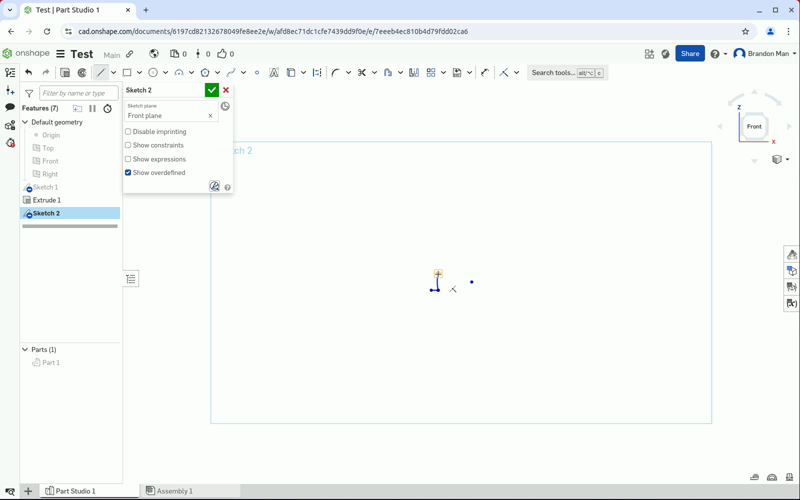
mouse_move(468, 273)
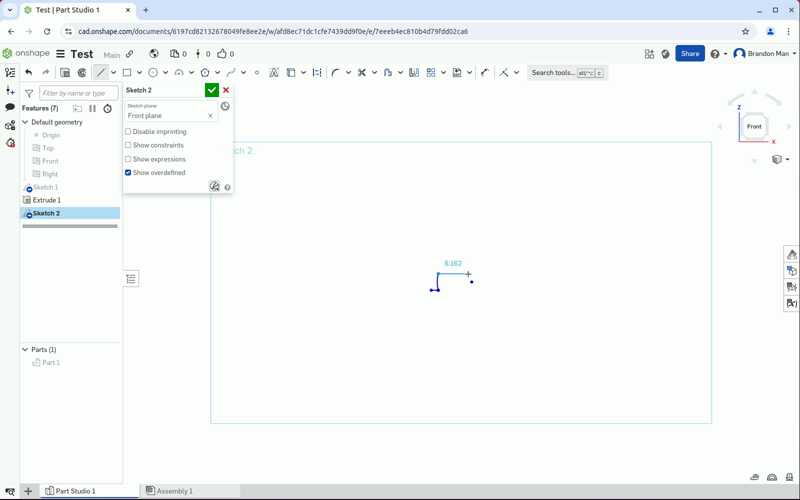
mouse_move(431, 273)
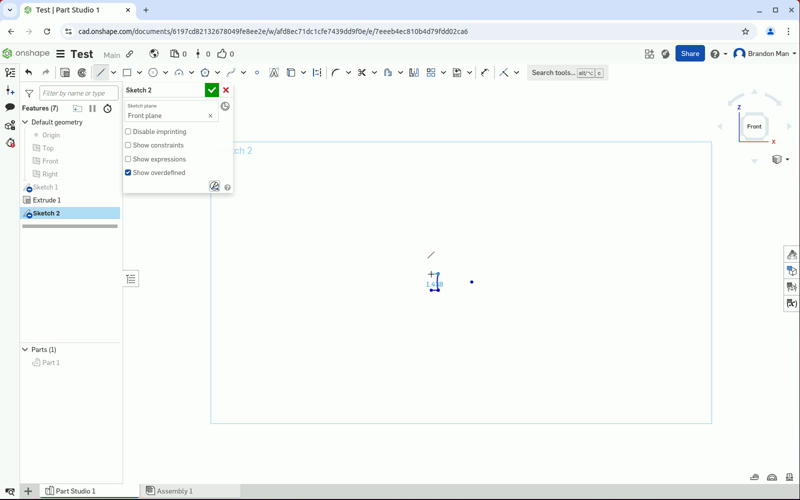
scroll(6)
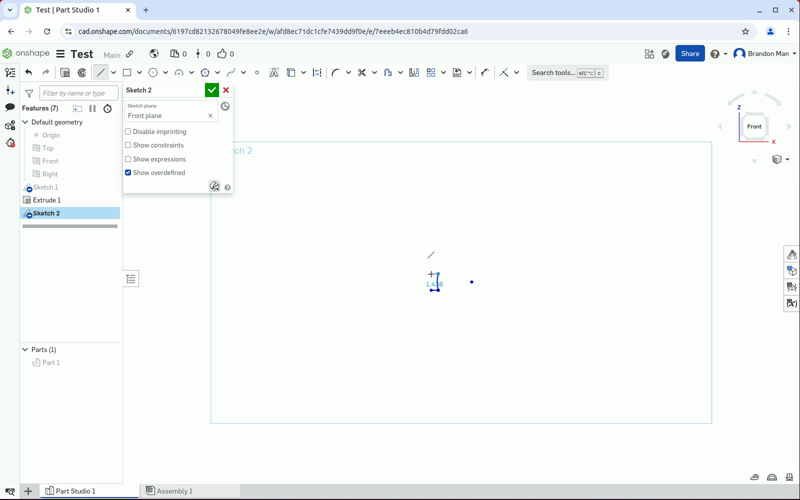
scroll(6)
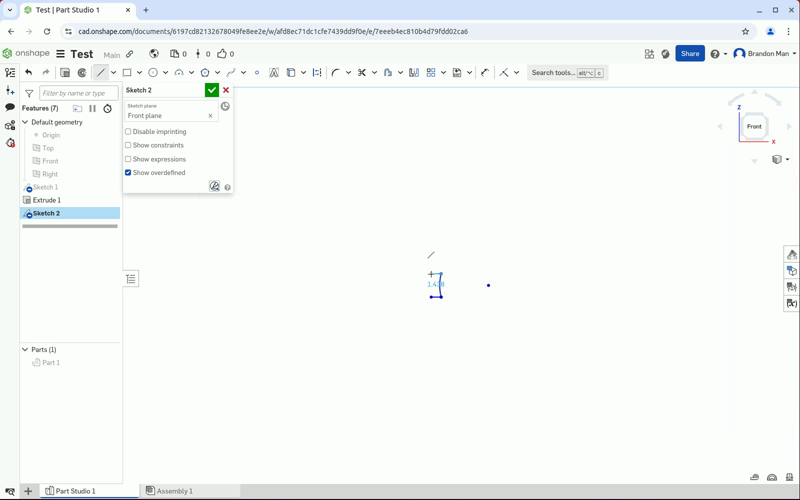
scroll(6)
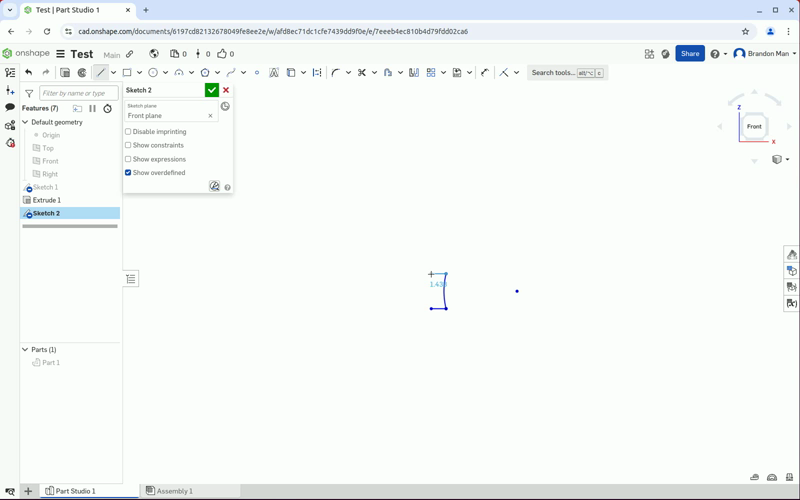
scroll(6)
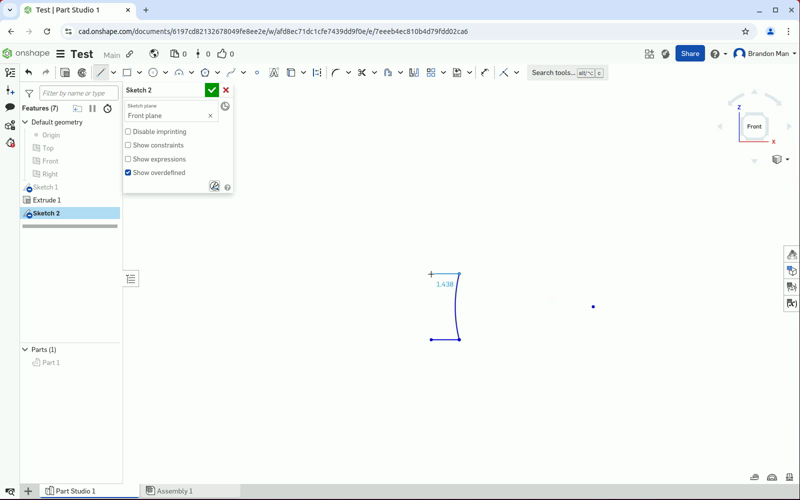
scroll(6)
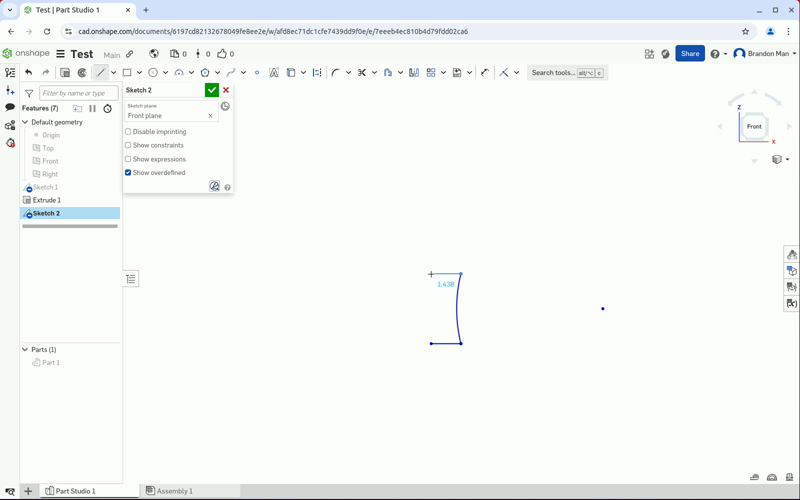
scroll(6)
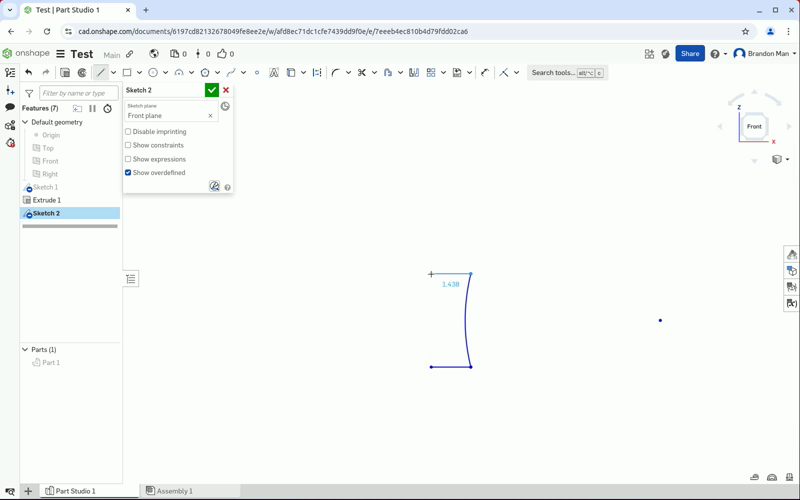
scroll(6)
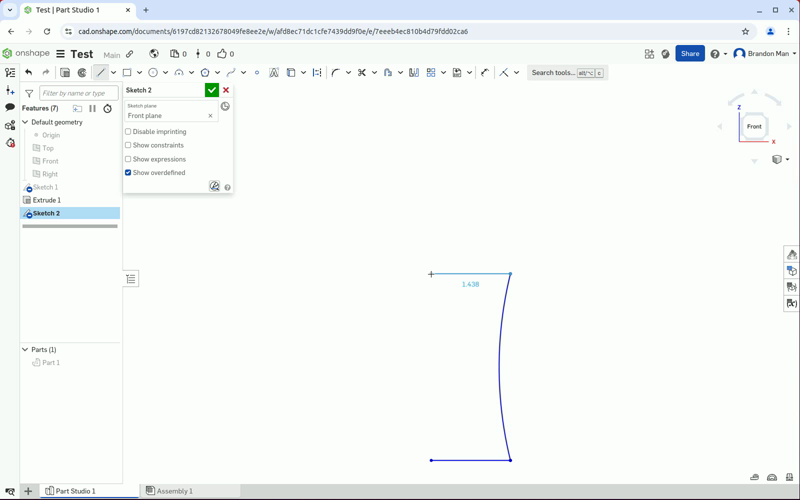
click(431, 273)
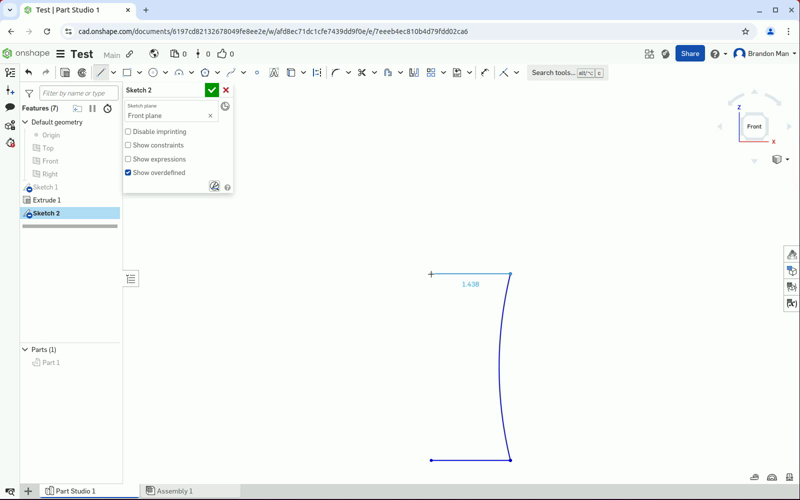
scroll(-6)
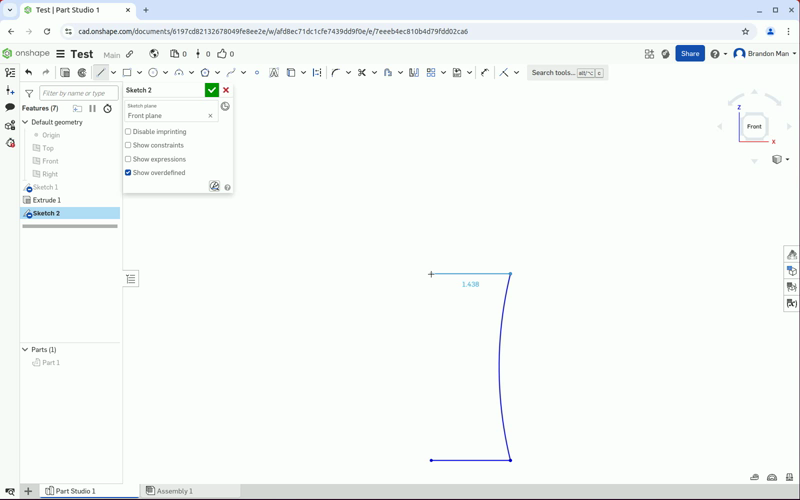
scroll(-6)
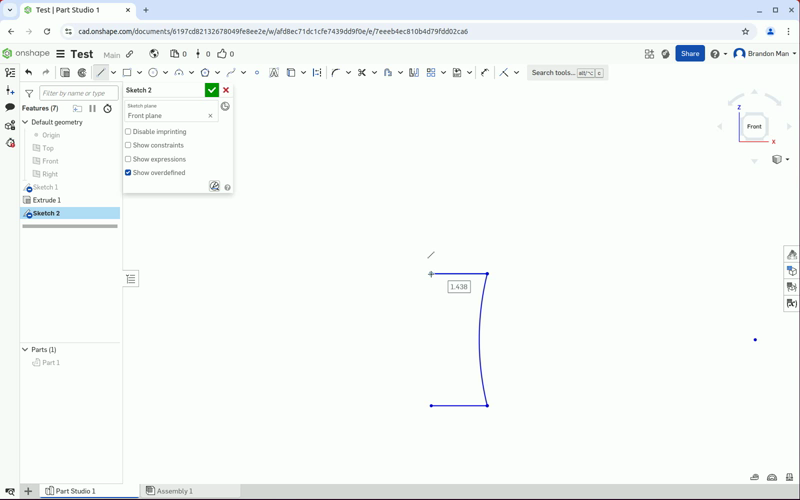
scroll(-6)
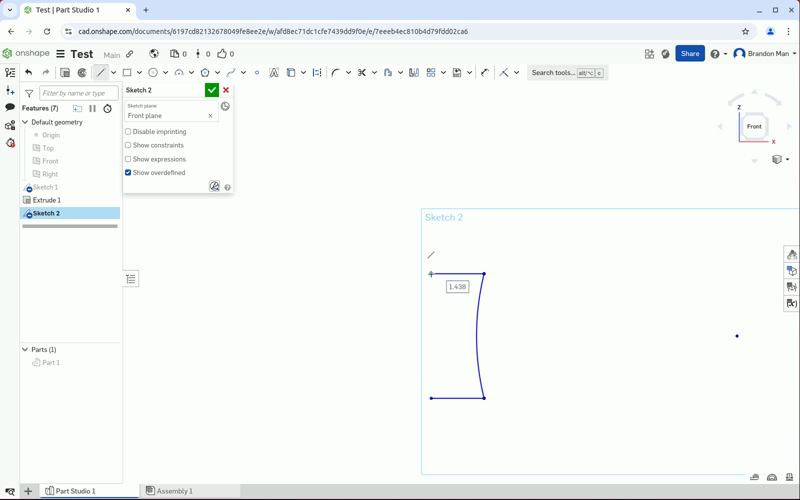
scroll(-6)
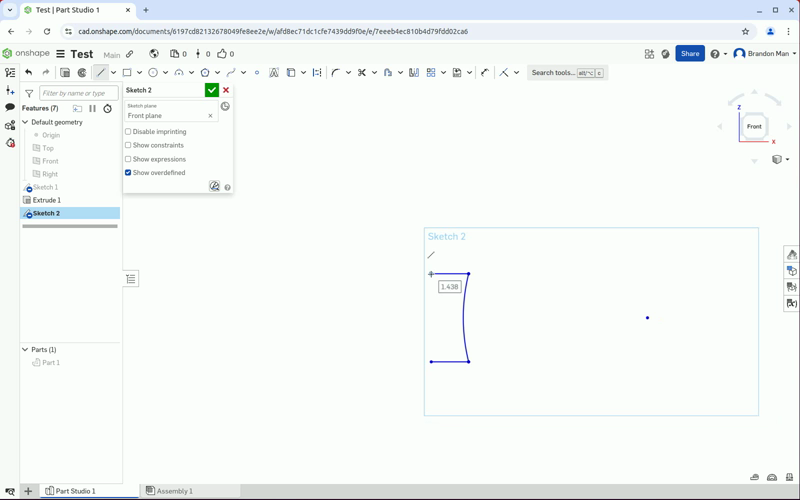
scroll(-6)
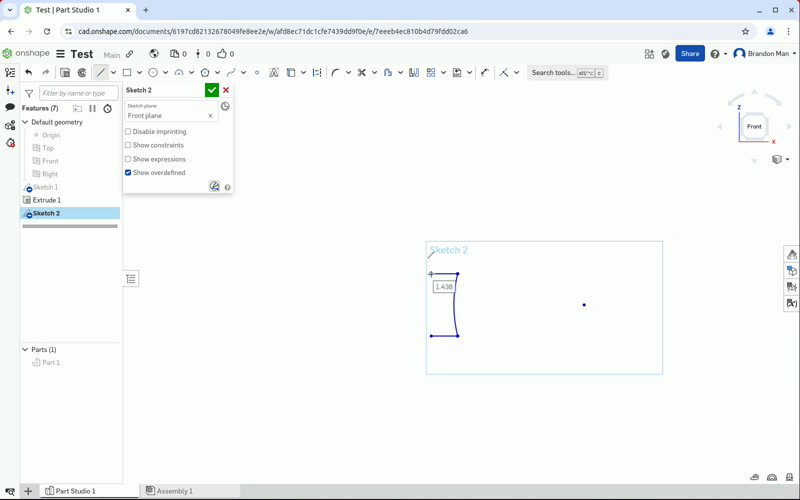
scroll(-6)
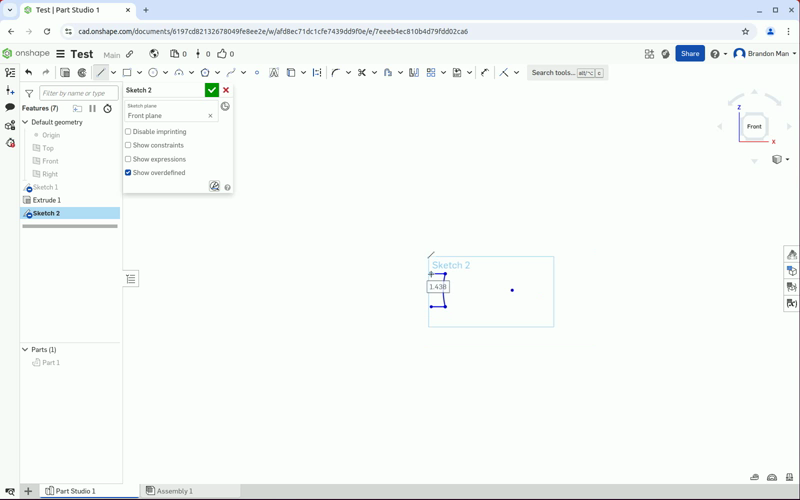
scroll(-6)
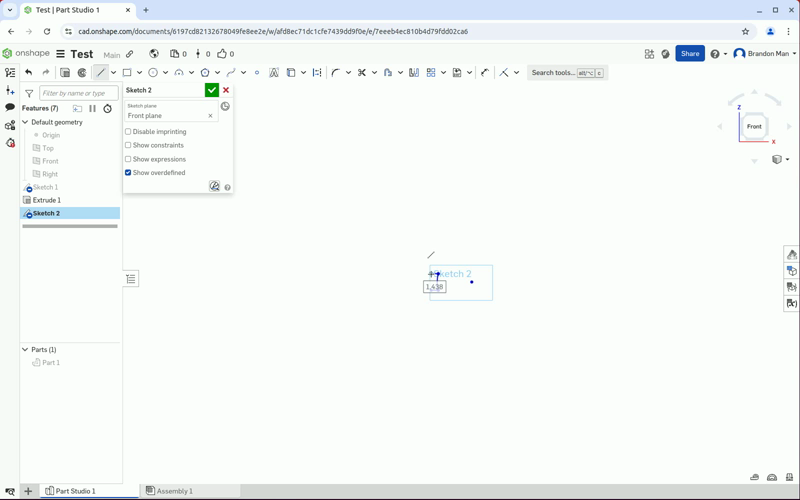
key_up(shift)
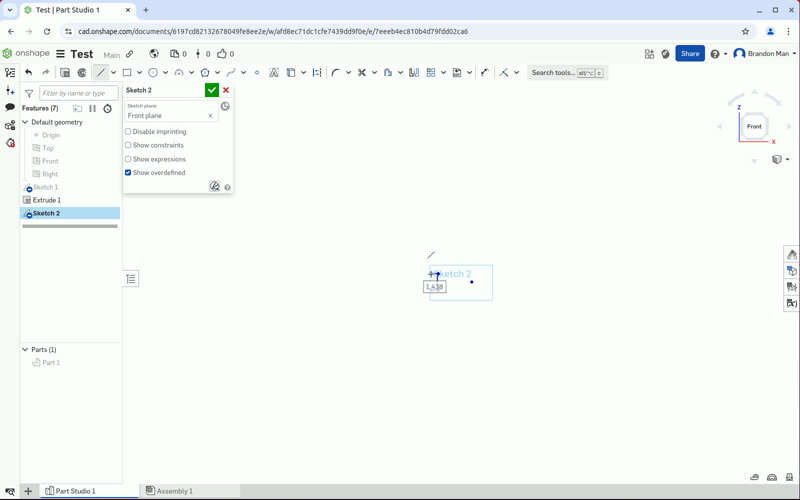
mouse_move(461, 273)
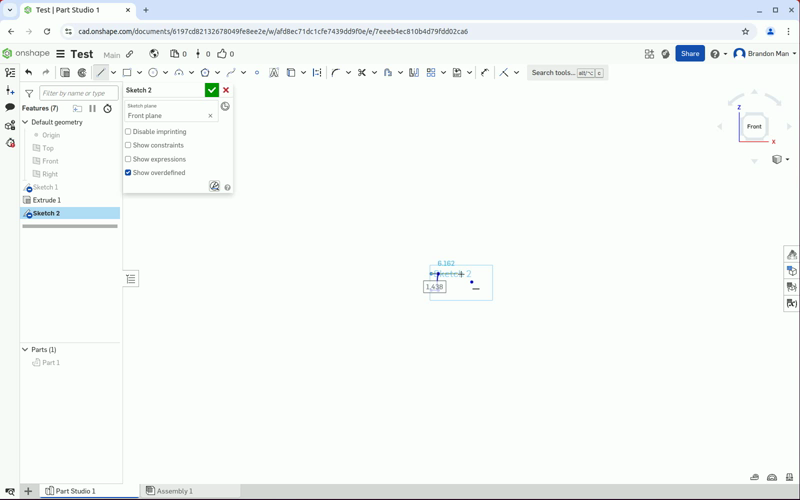
key_down(shift)
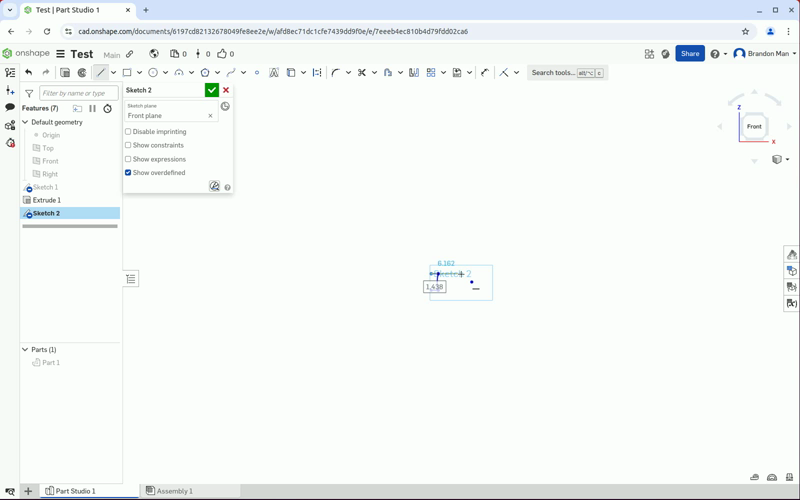
mouse_move(431, 290)
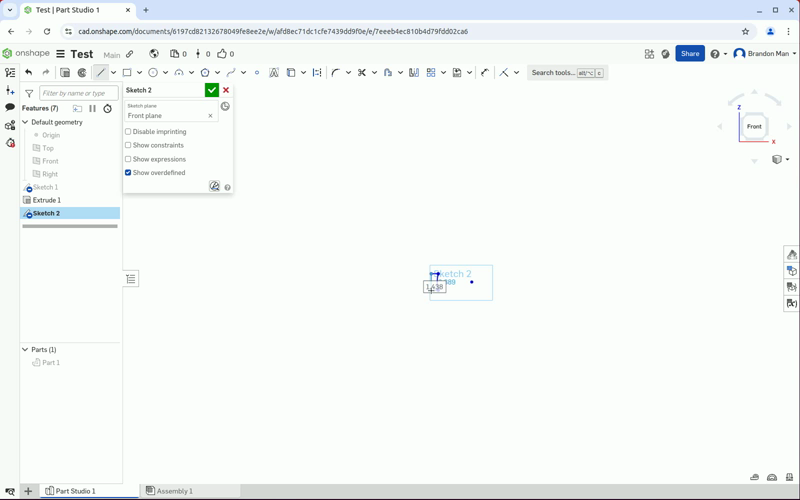
key_up(shift)
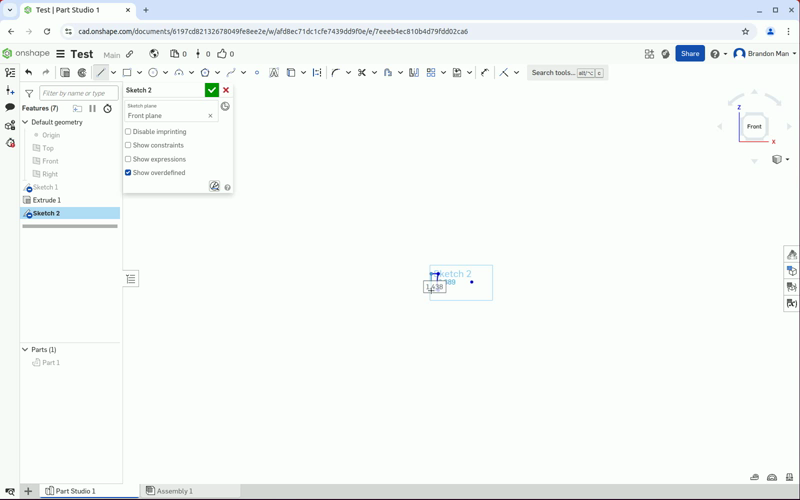
click(431, 290)
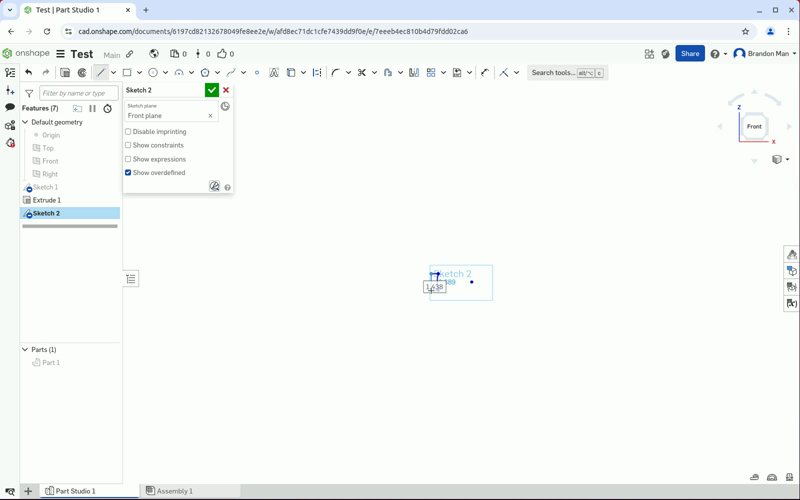
key(esc)
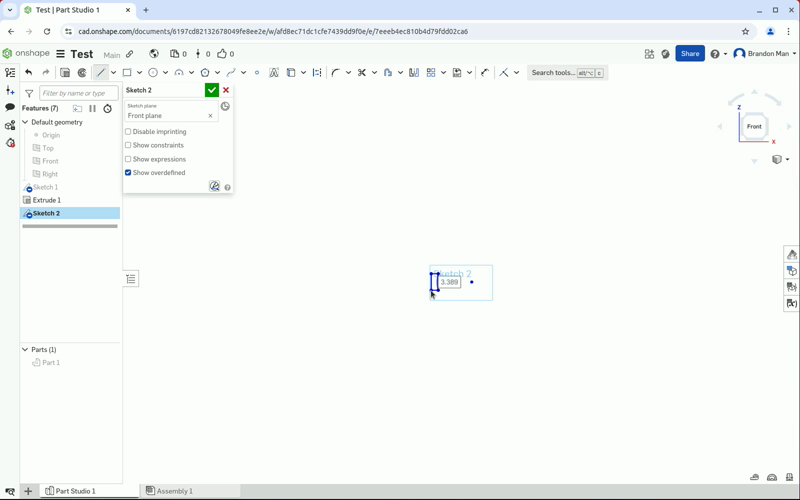
mouse_move(435, 282)
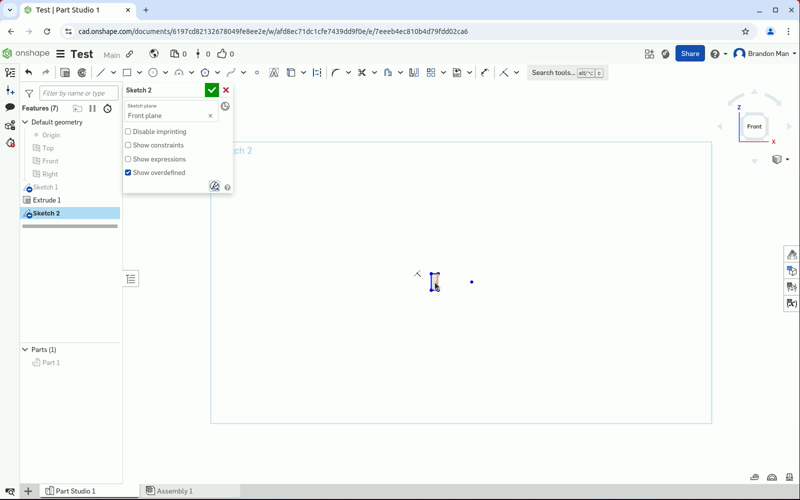
scroll(6)
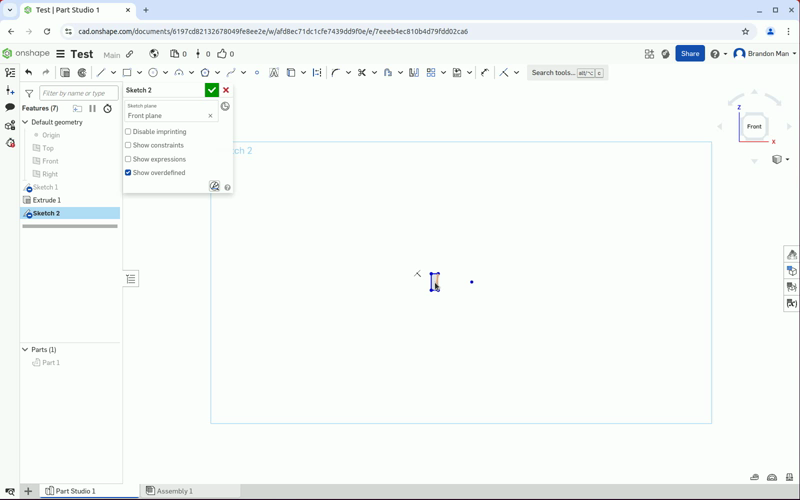
scroll(6)
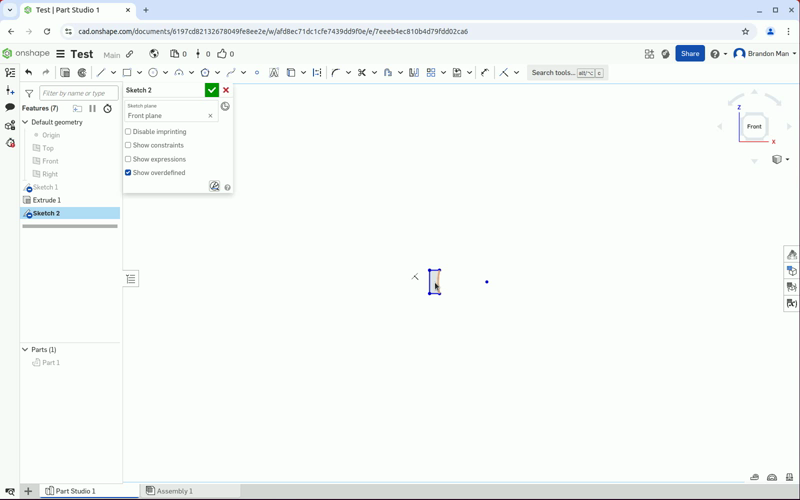
scroll(6)
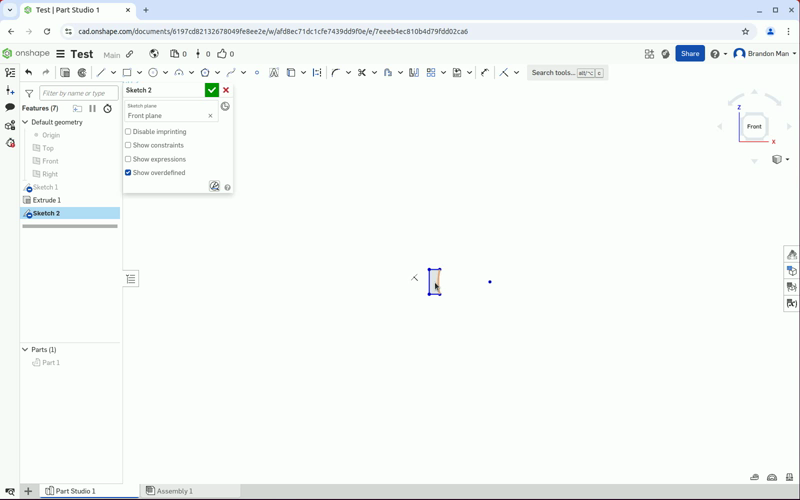
scroll(6)
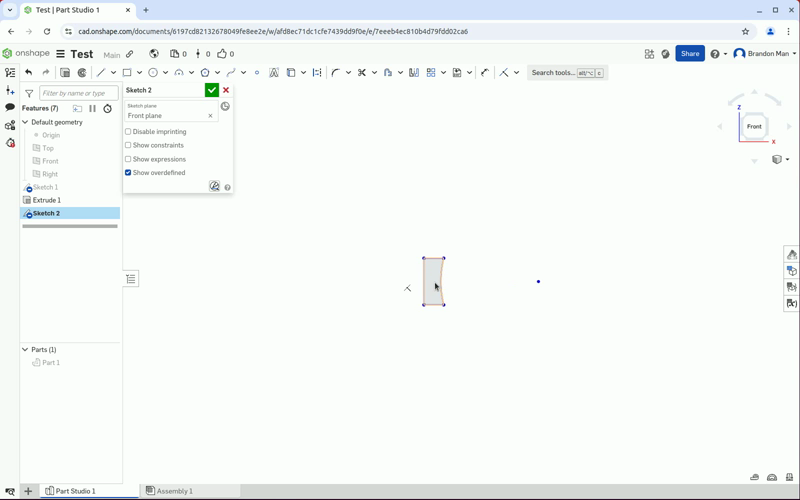
scroll(6)
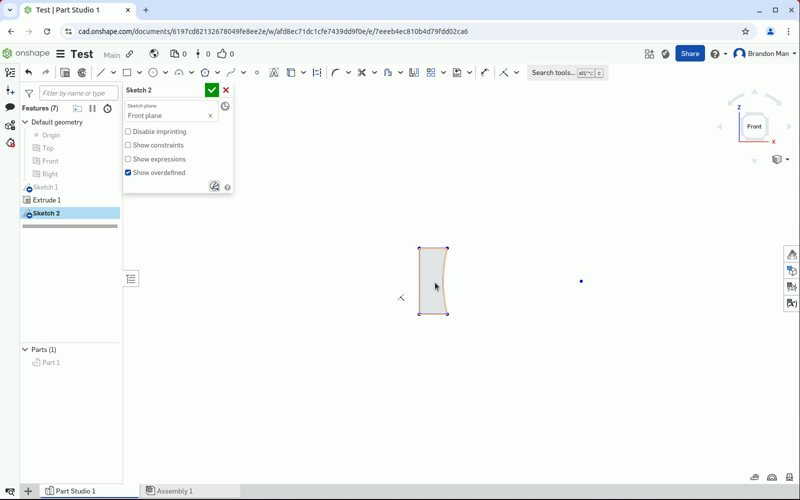
scroll(6)
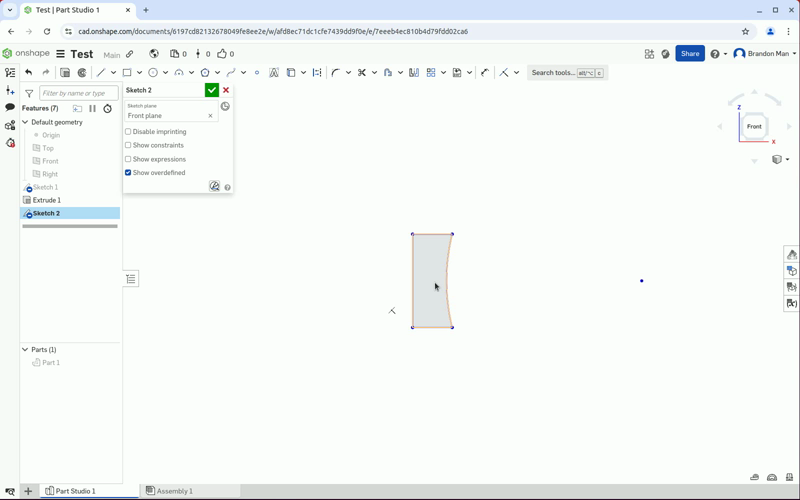
scroll(6)
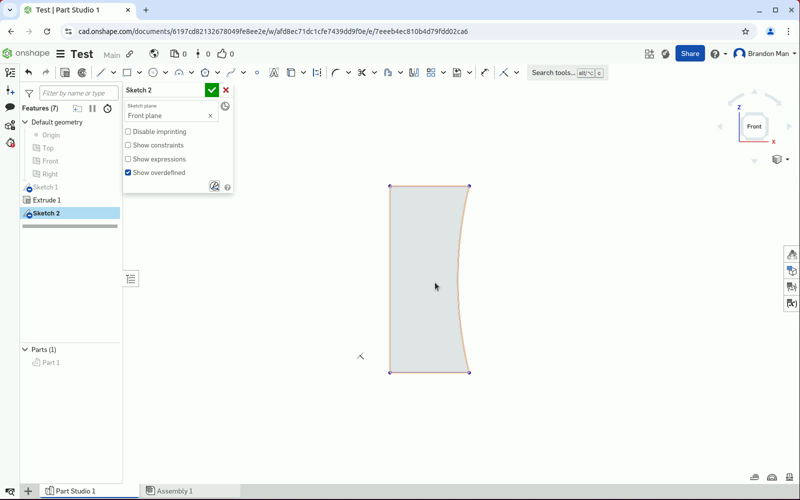
click(435, 282)
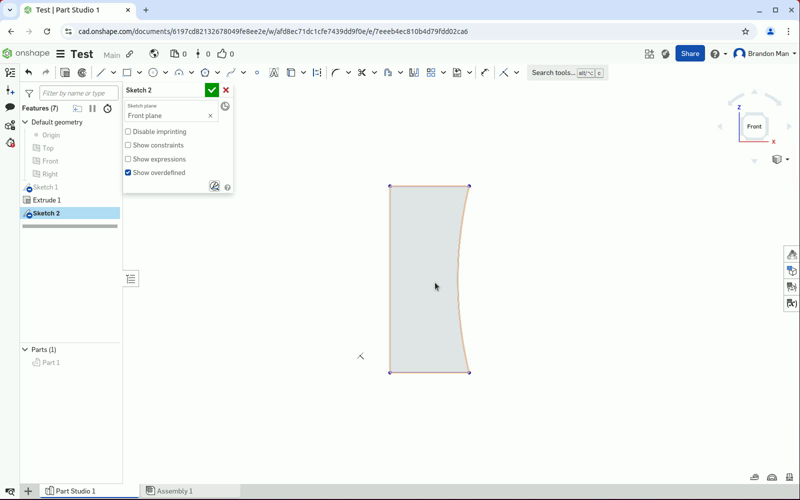
scroll(-6)
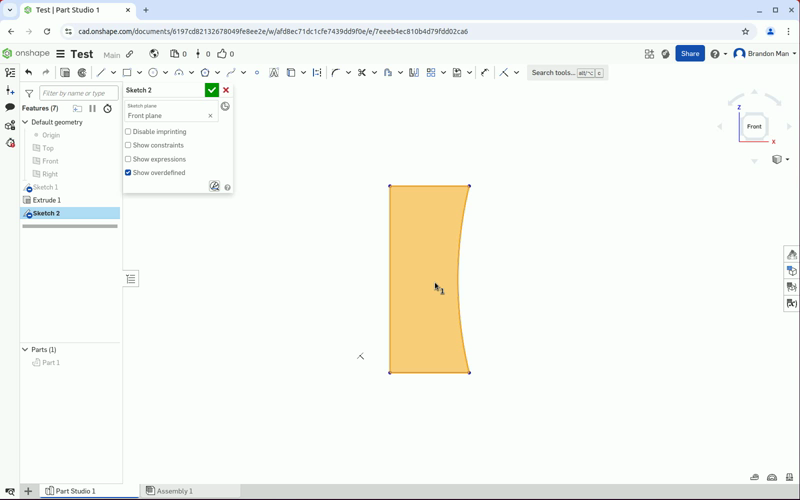
scroll(-6)
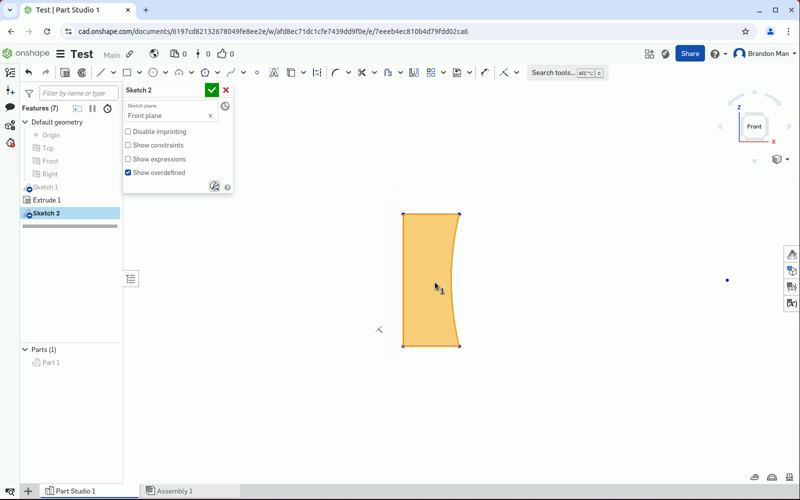
scroll(-6)
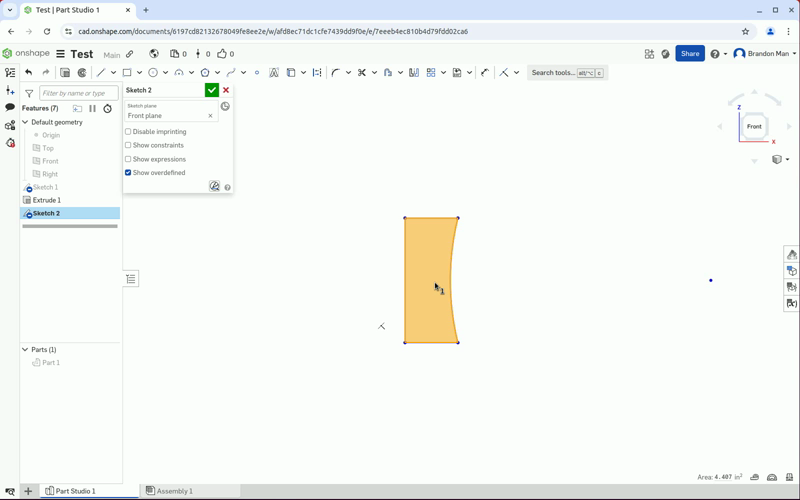
scroll(-6)
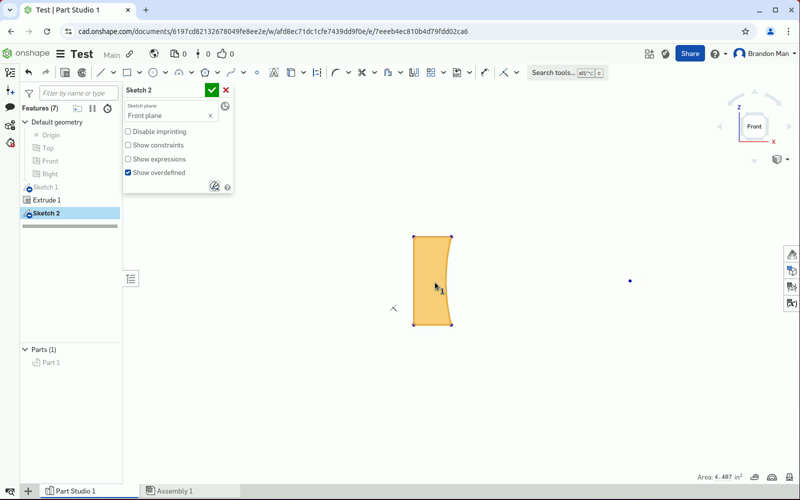
scroll(-6)
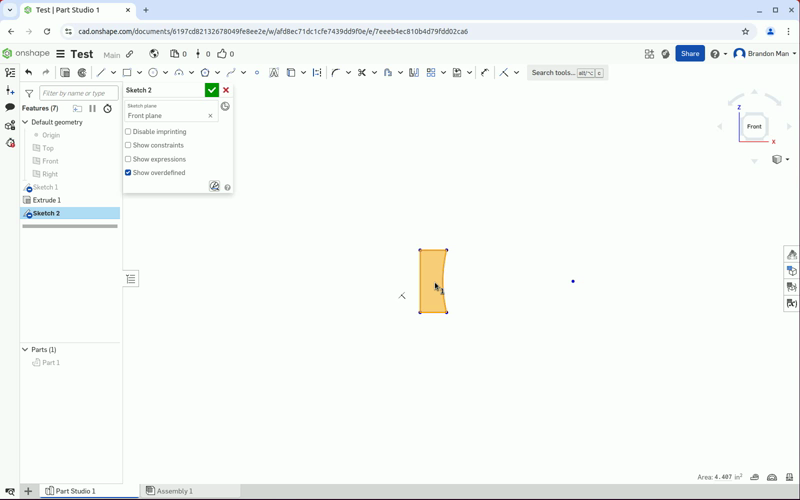
scroll(-6)
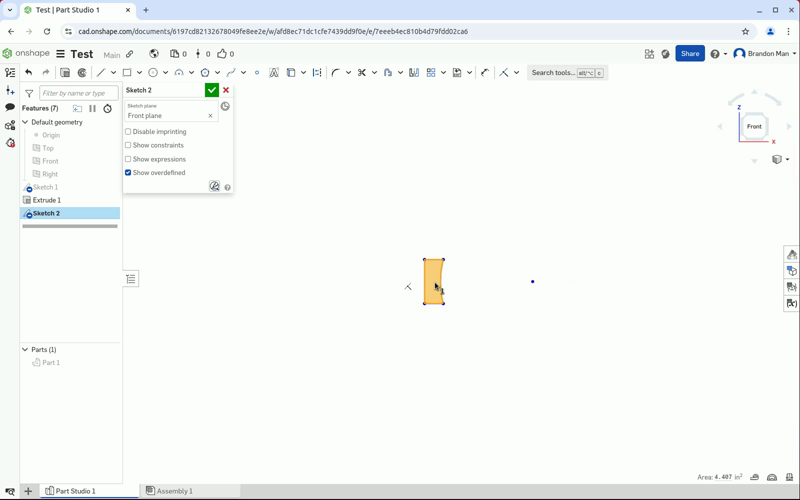
scroll(-6)
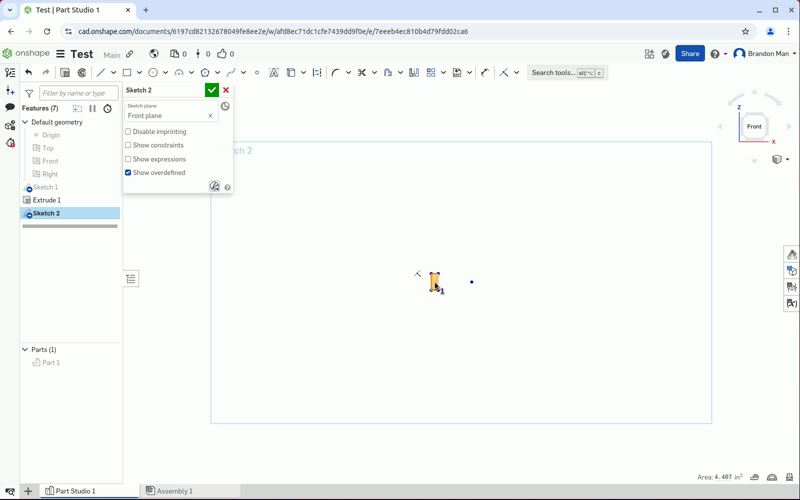
mouse_move(73, 352)
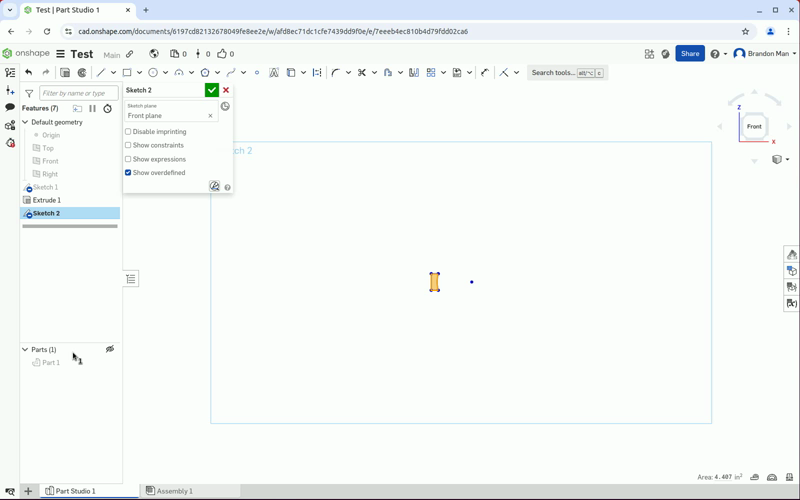
key(shift+y)
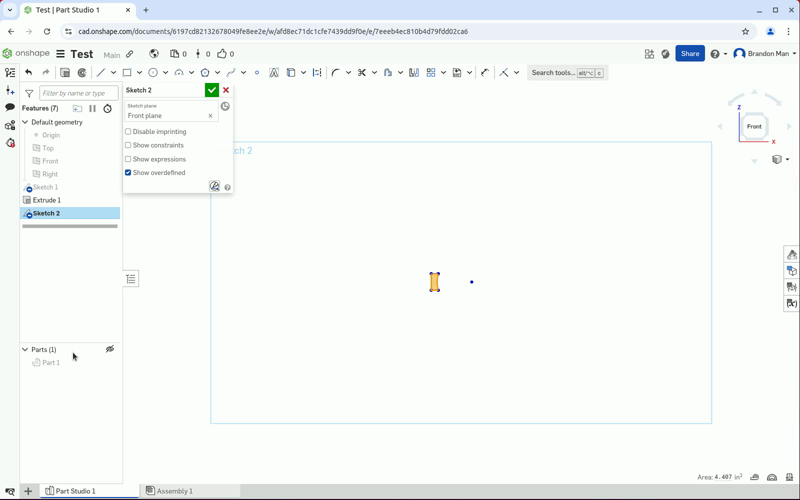
key(shift+e)
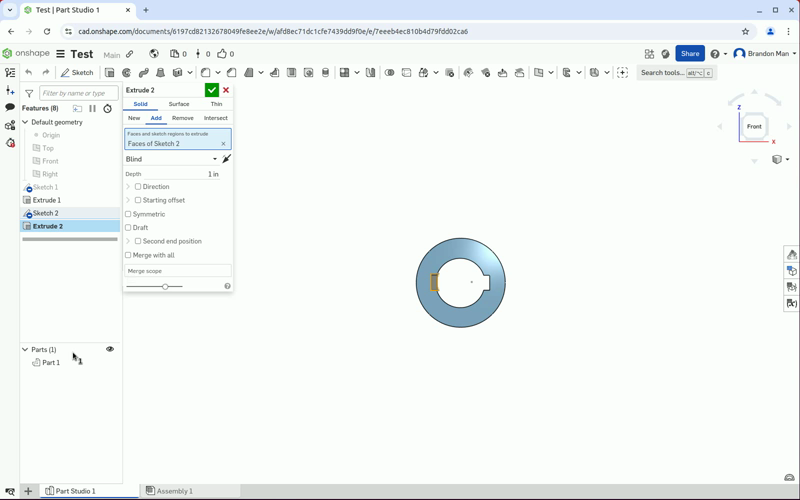
mouse_move(143, 106)
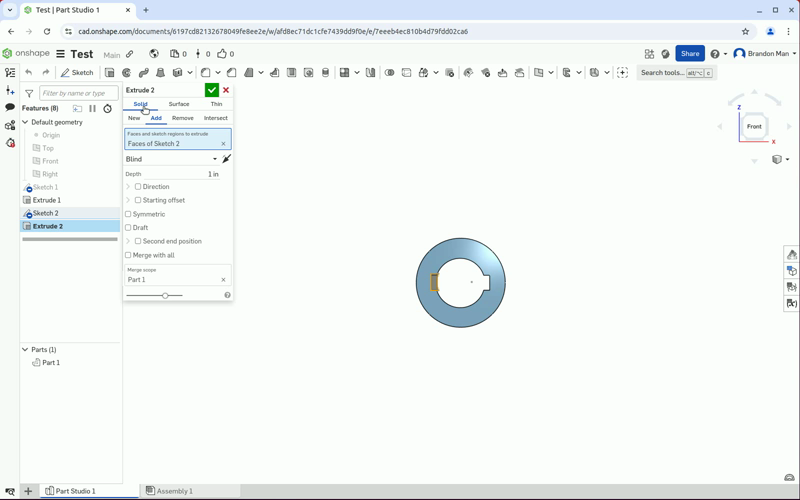
click(143, 106)
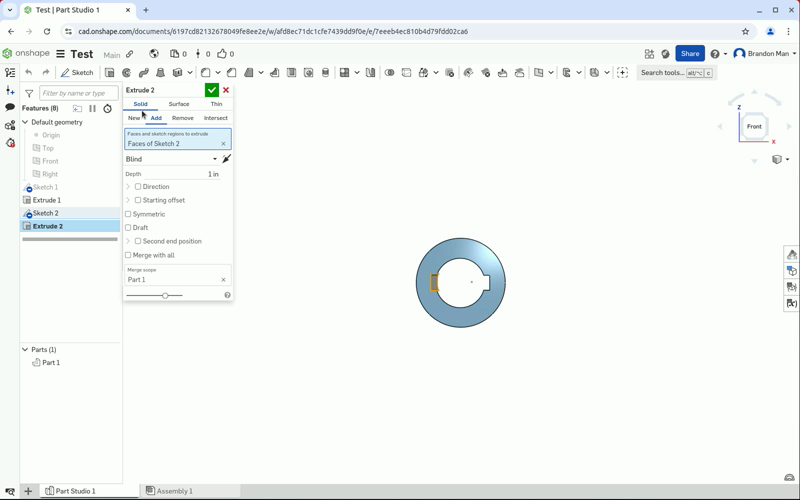
mouse_move(137, 120)
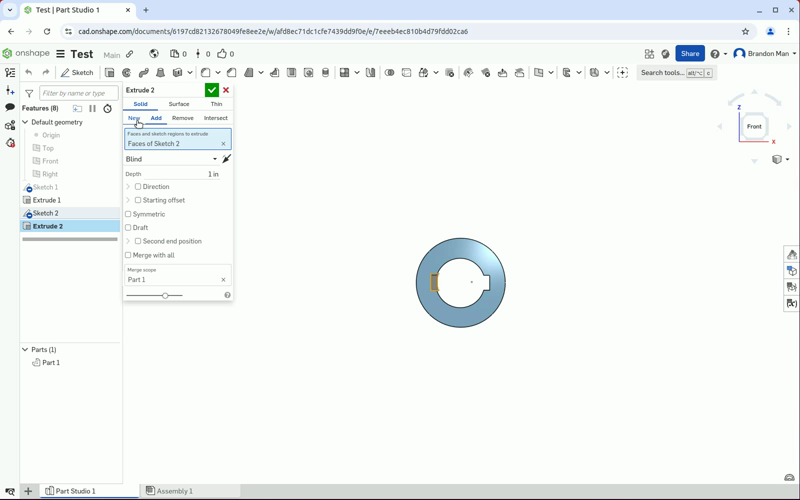
click(137, 120)
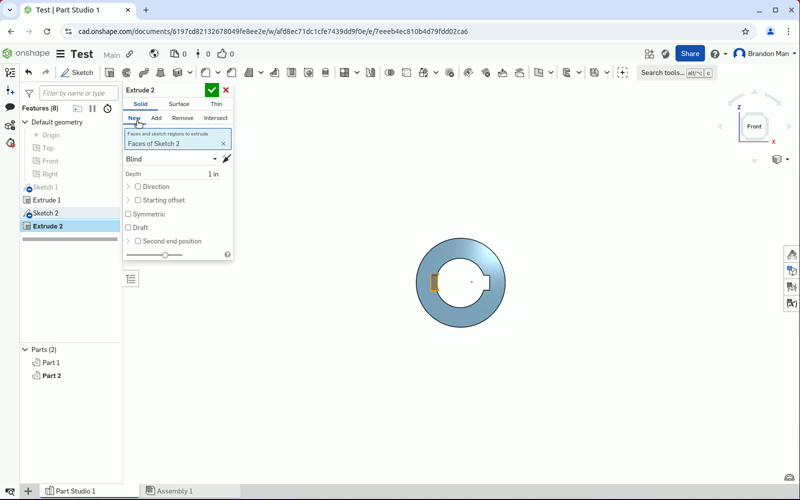
key(tab, 4)
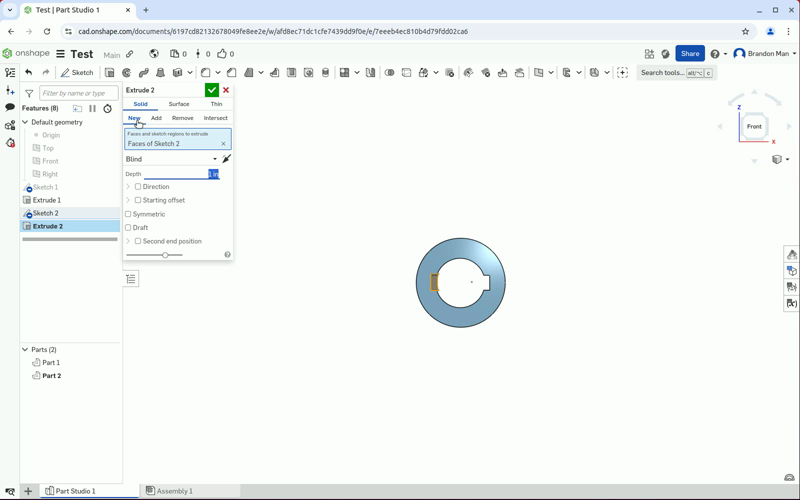
text(7.943)
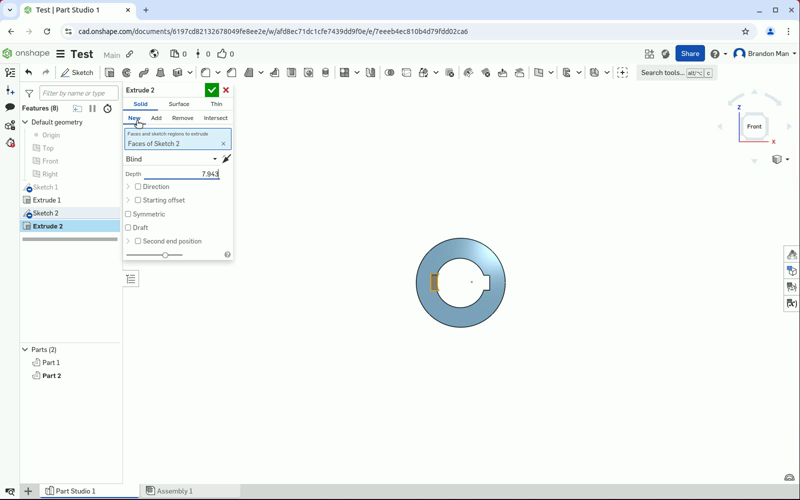
key(enter)
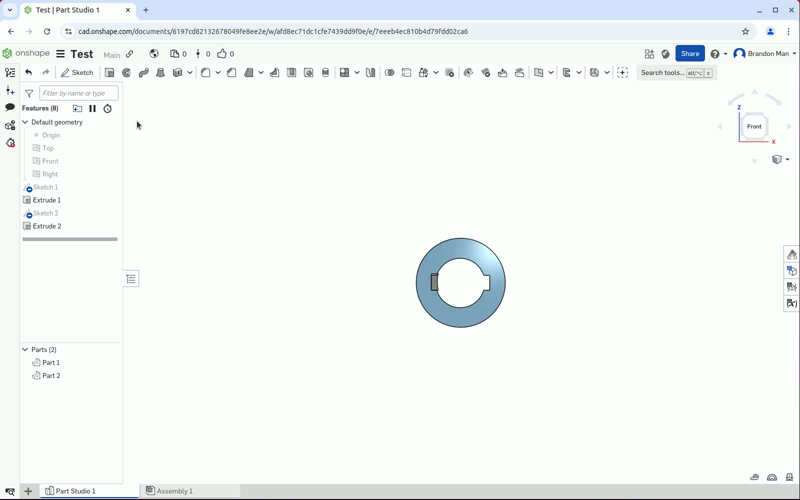
key(shift+h)
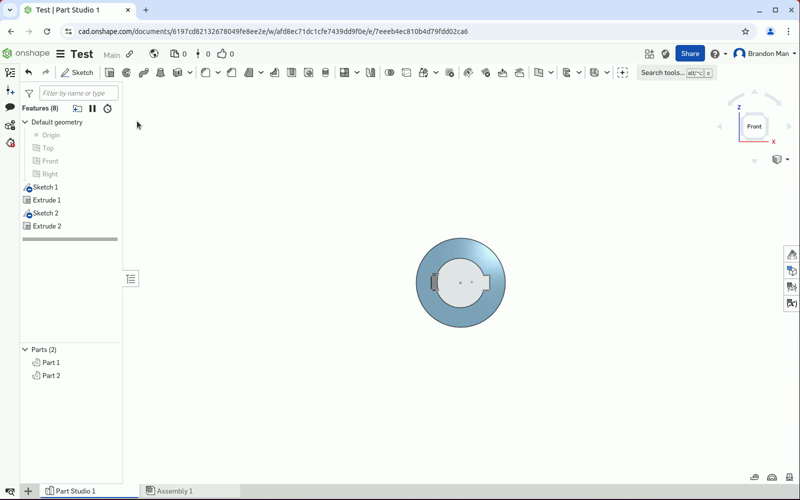
key(shift+h)
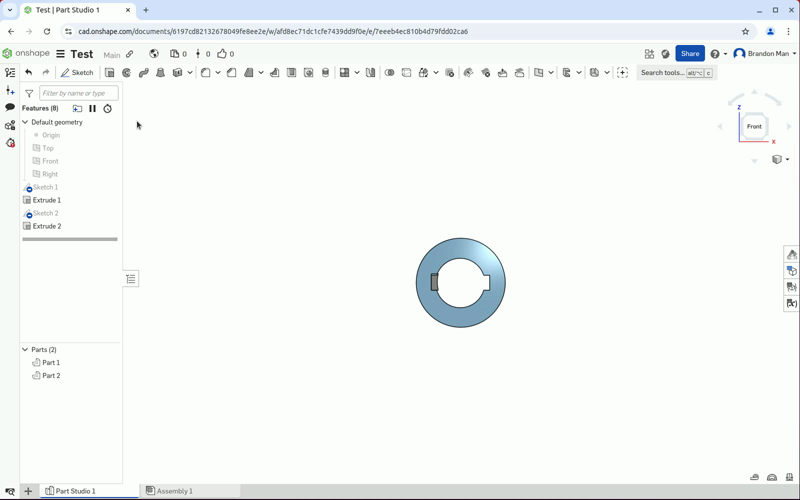
mouse_move(73, 189)
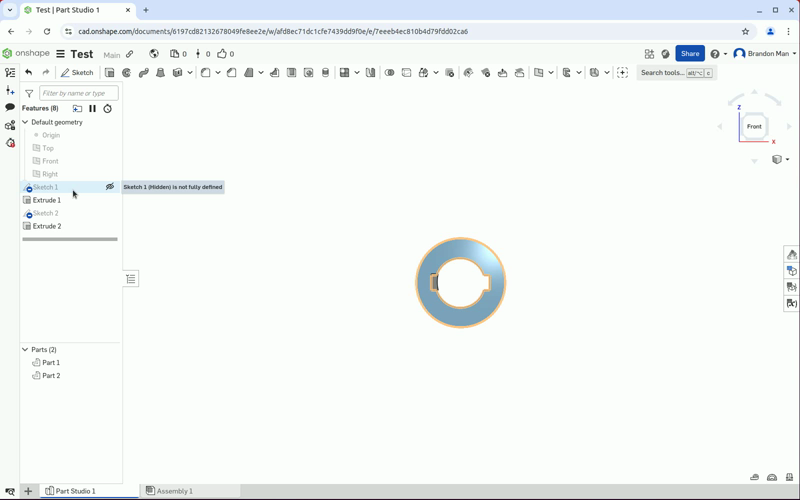
click(73, 189)
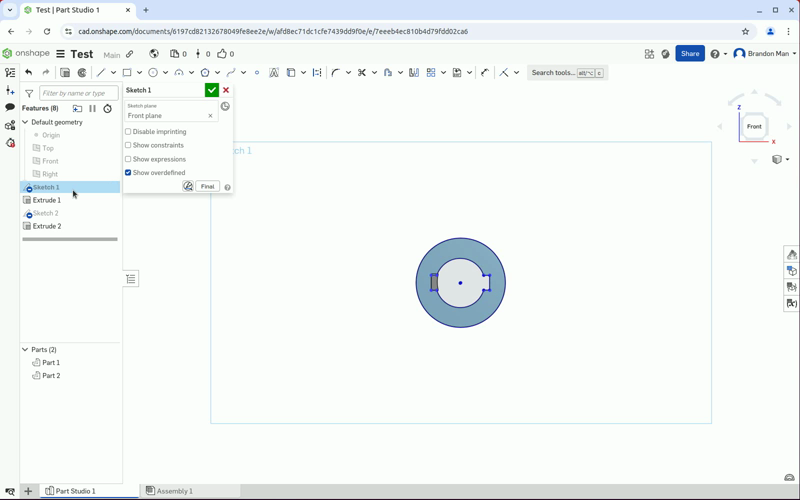
mouse_move(229, 92)
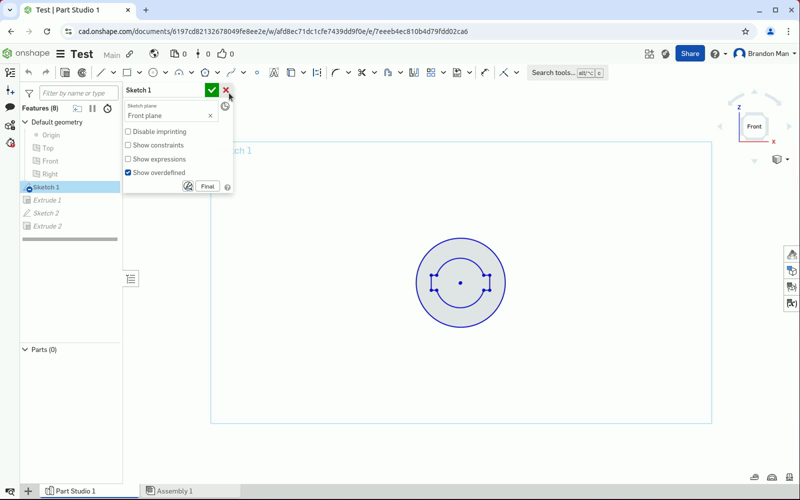
click(229, 92)
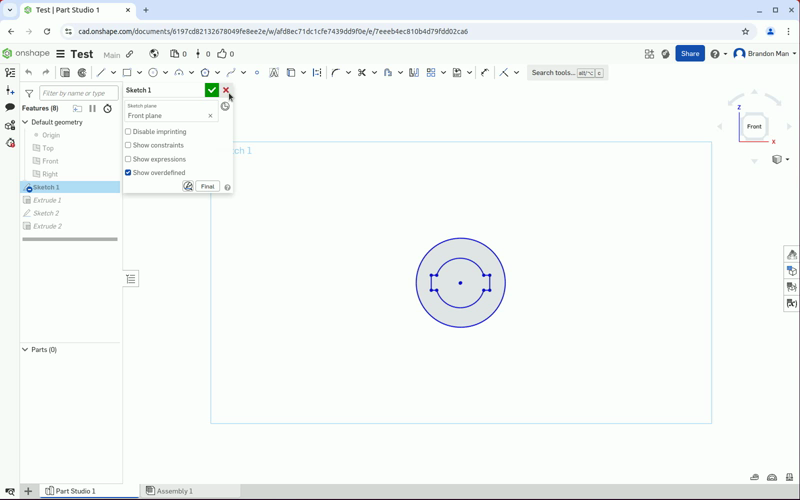
key(shift+s)
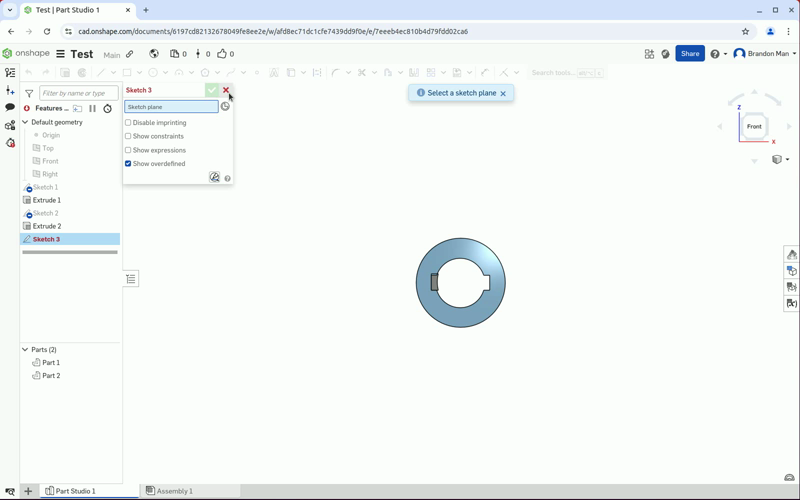
mouse_move(73, 163)
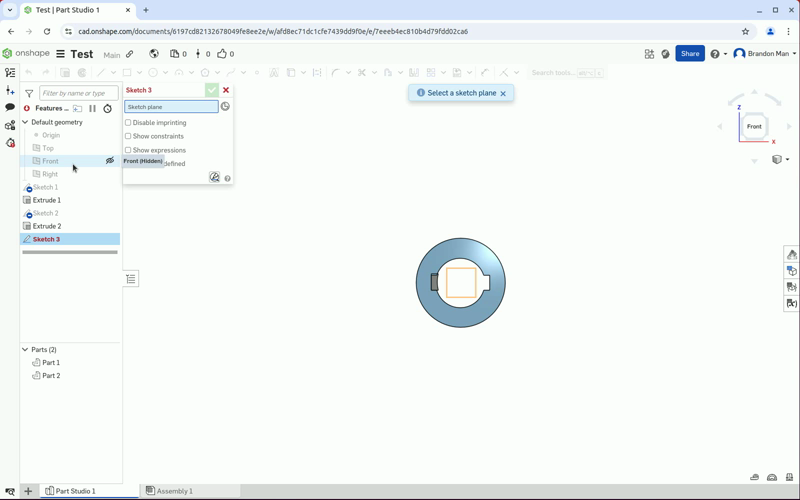
click(73, 163)
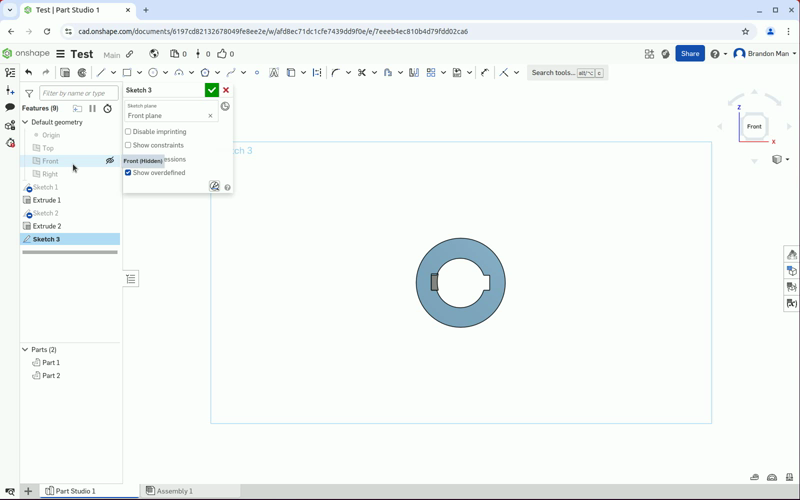
mouse_move(73, 352)
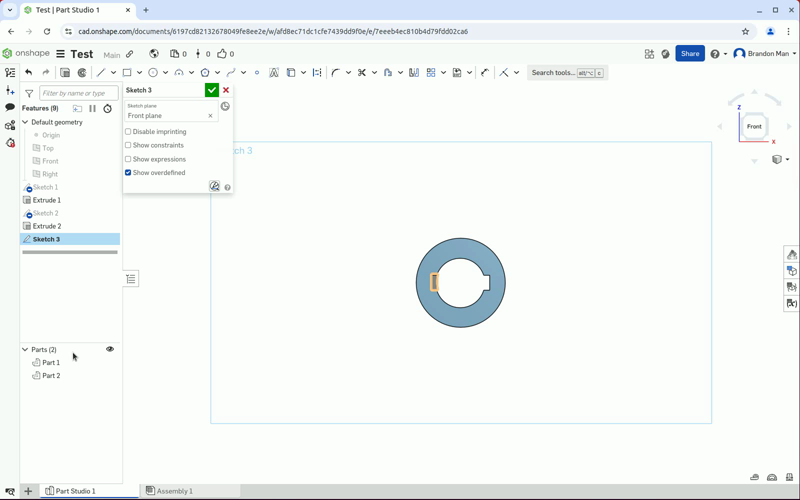
key(y)
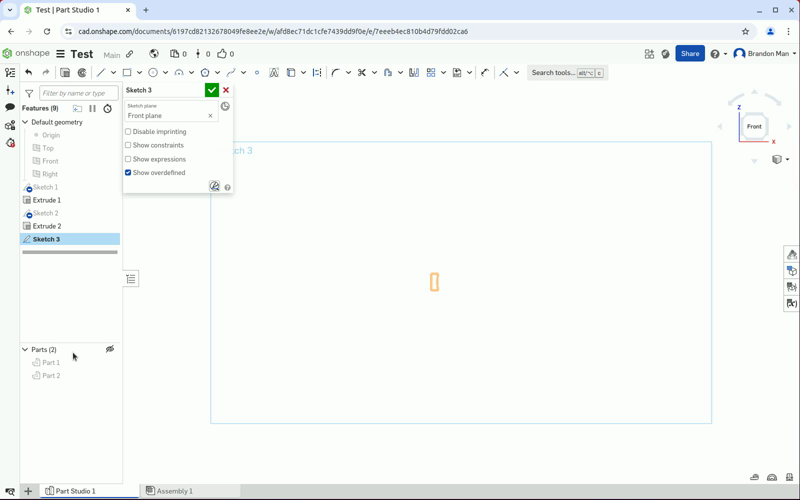
key(l)
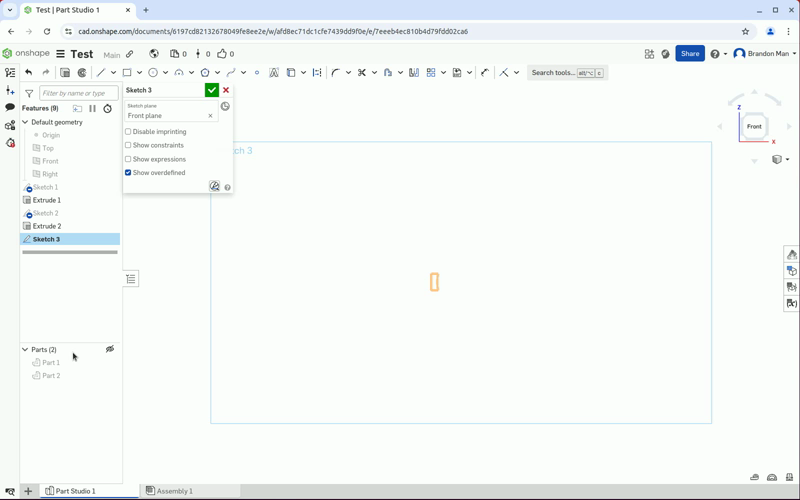
key_down(shift)
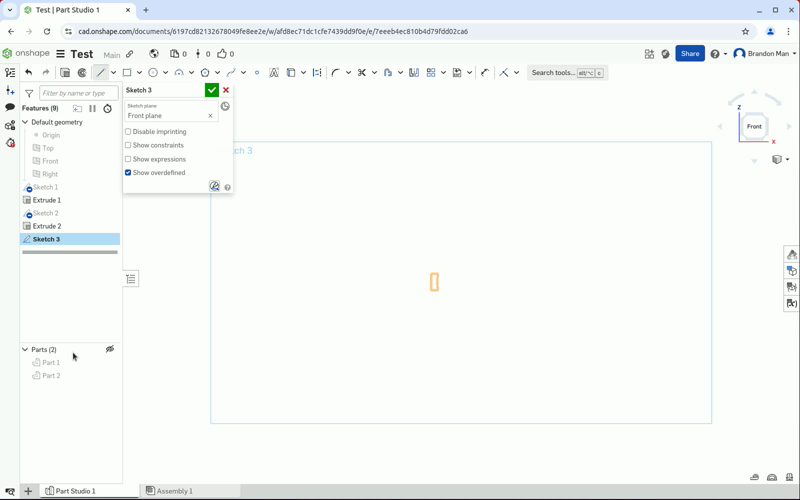
mouse_move(471, 326)
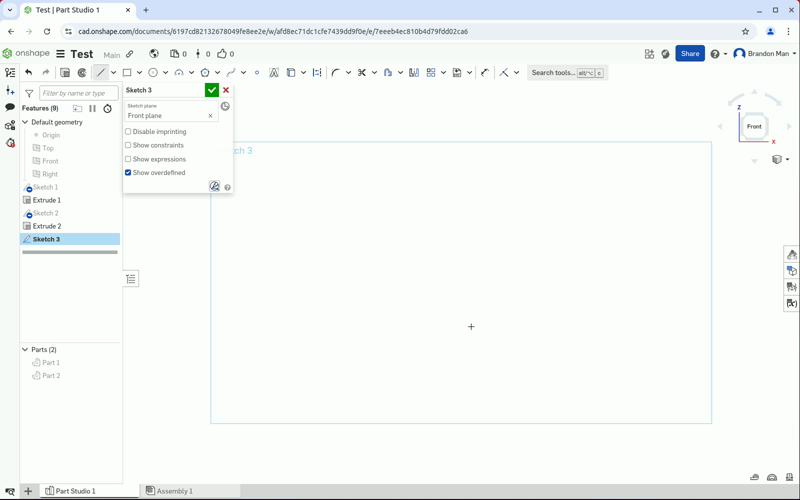
click(471, 326)
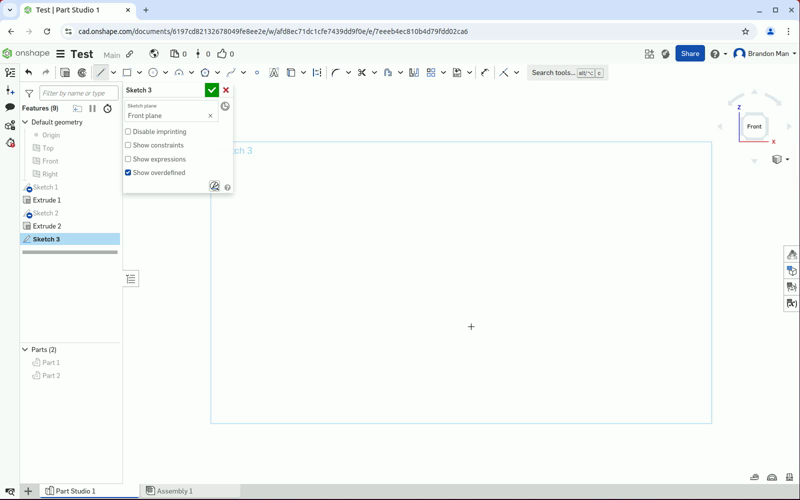
key_up(shift)
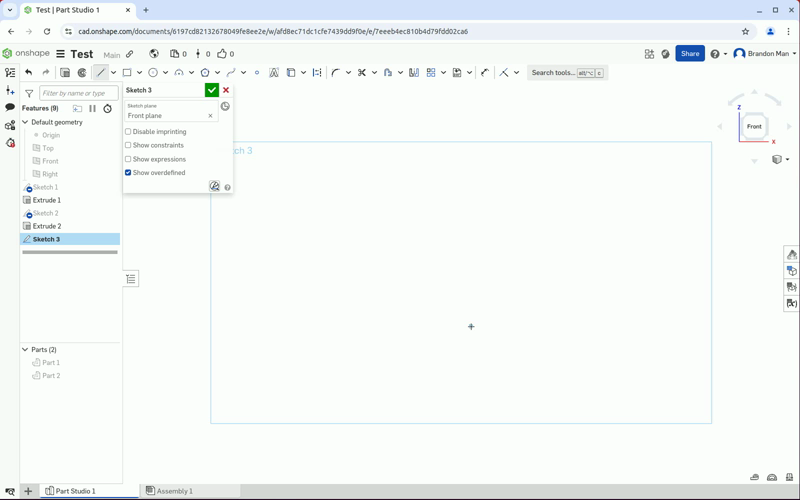
key_down(shift)
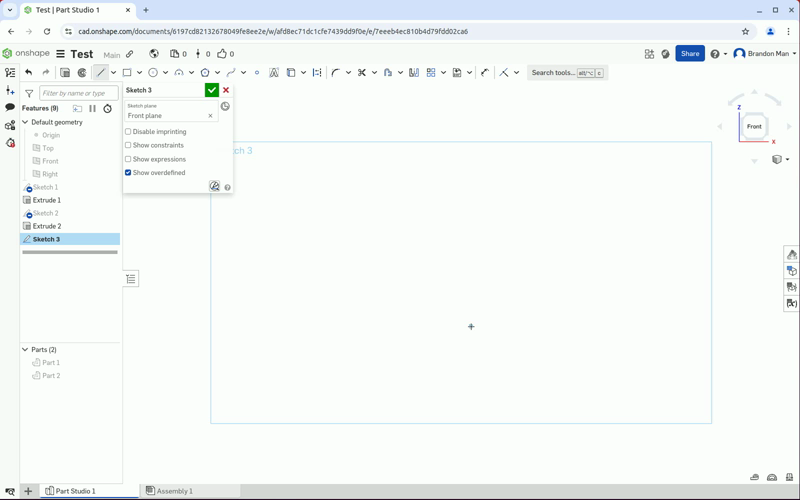
mouse_move(549, 311)
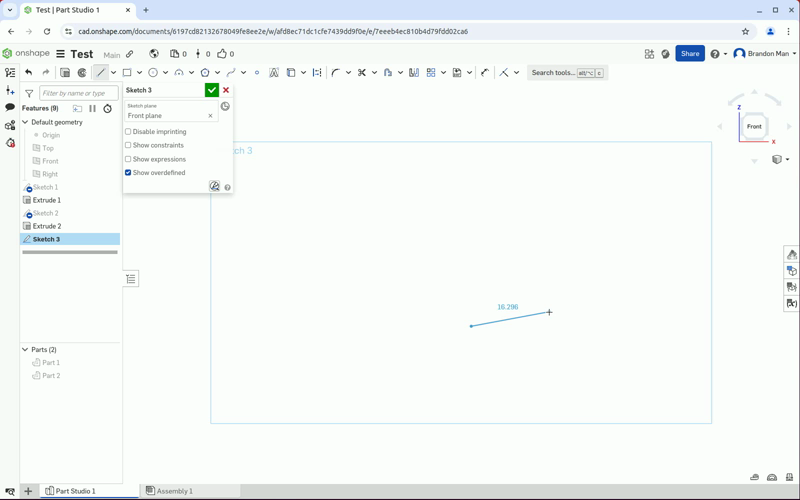
click(549, 311)
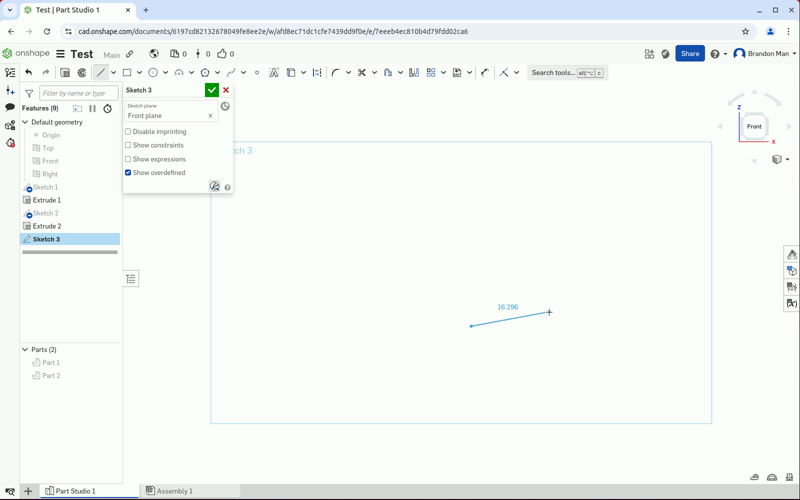
key_up(shift)
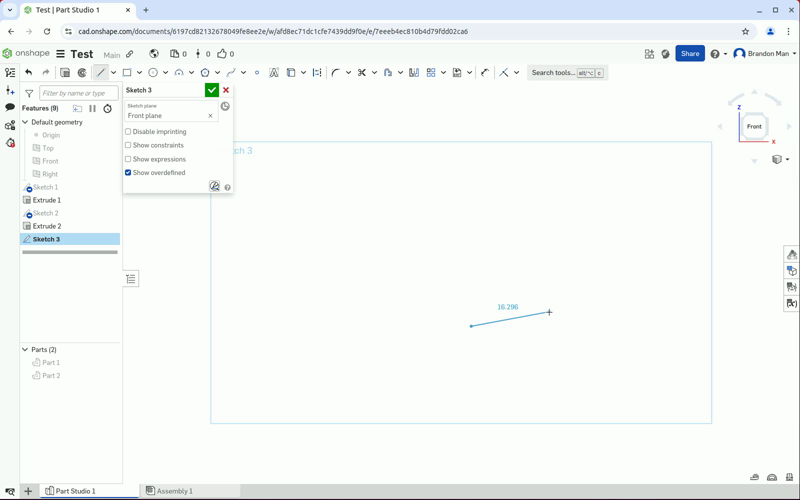
key(esc)
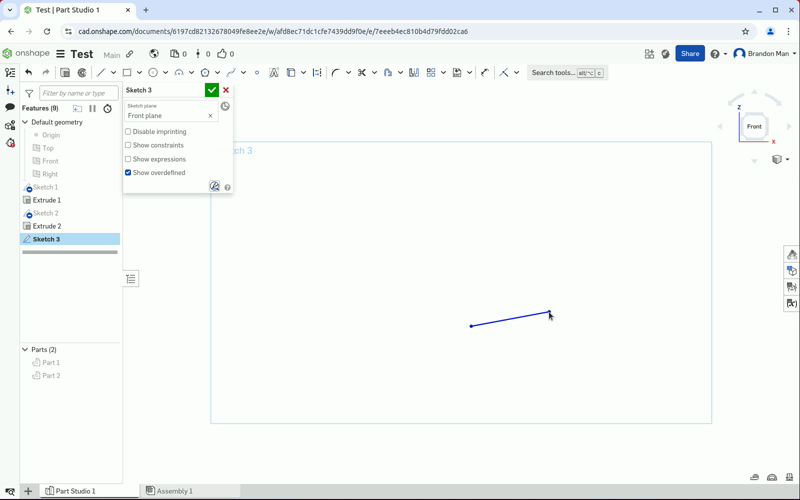
key(a)
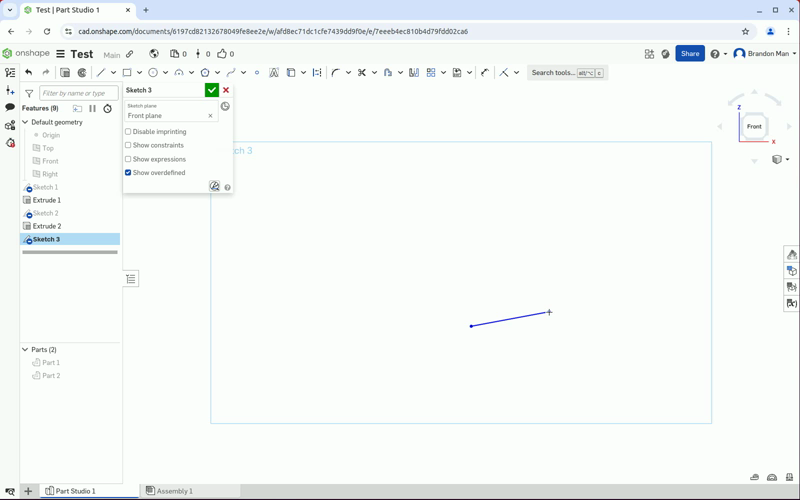
mouse_move(549, 311)
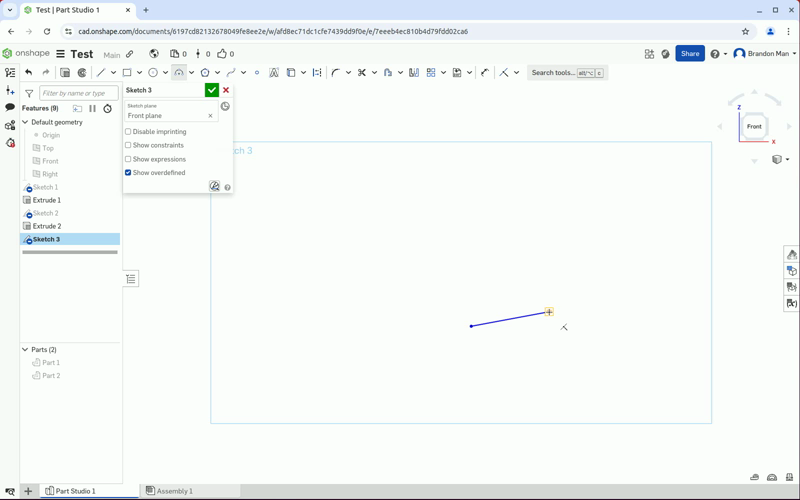
click(549, 311)
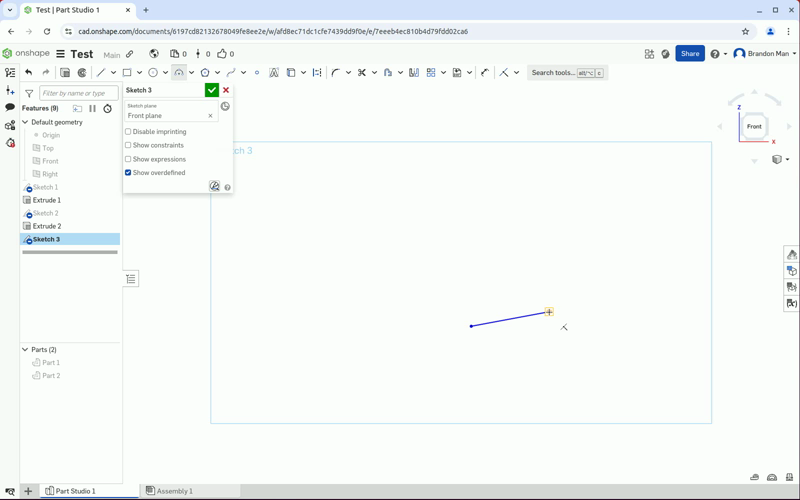
key_down(shift)
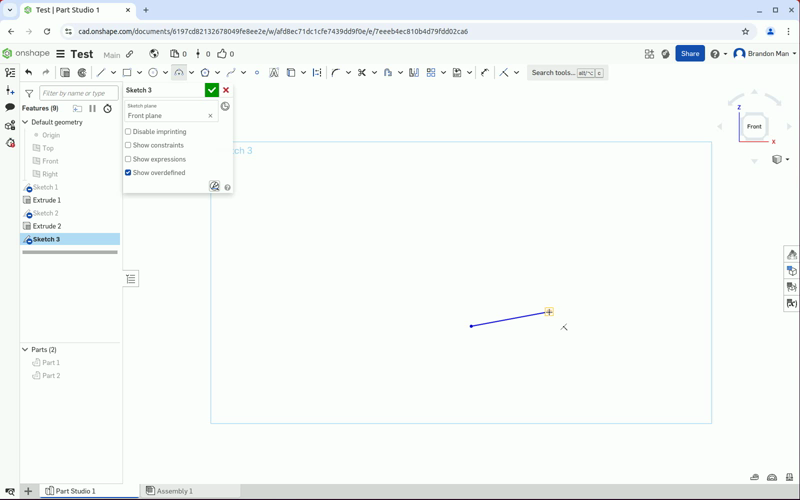
mouse_move(549, 255)
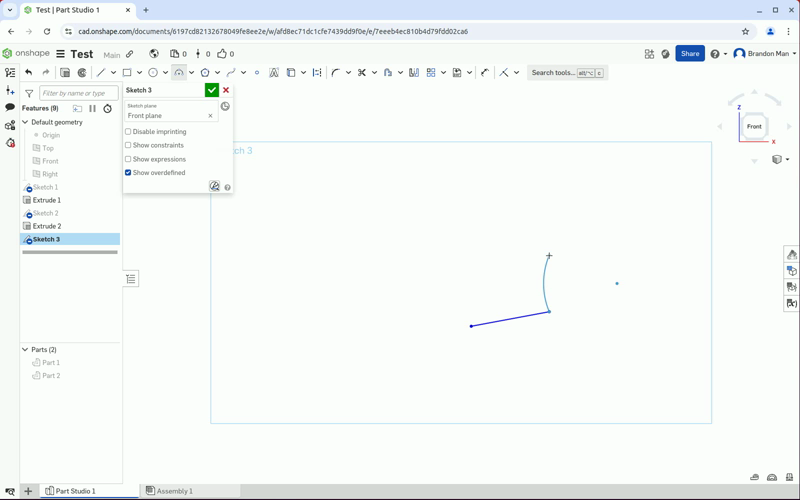
click(549, 255)
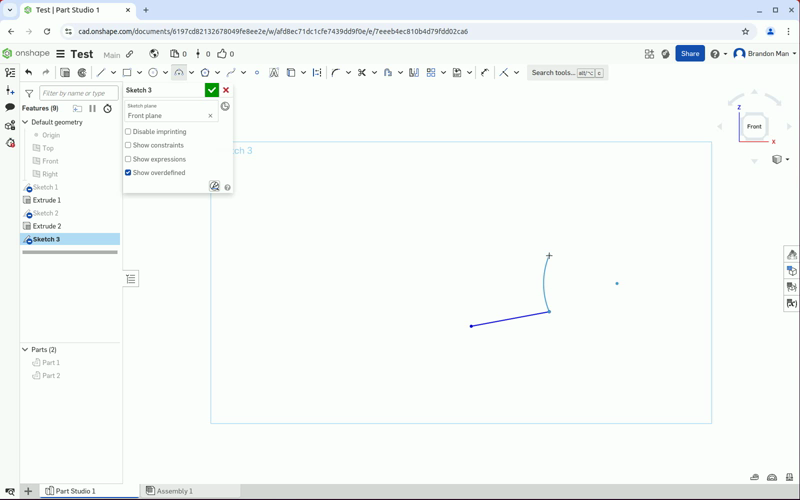
mouse_move(515, 283)
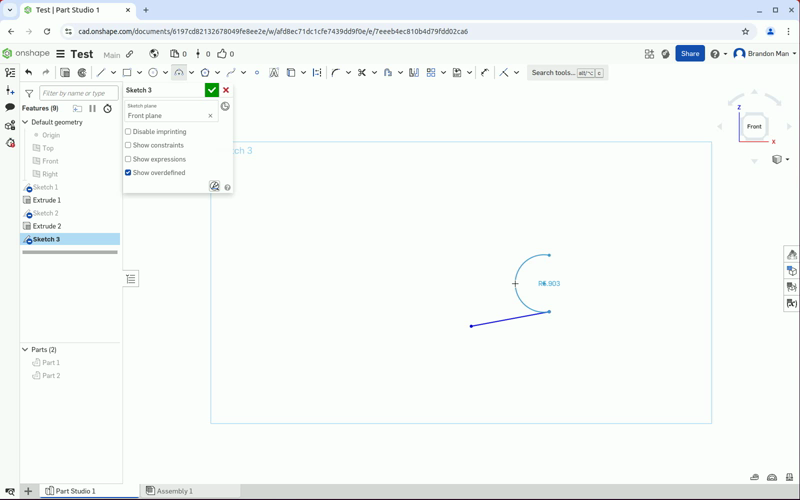
click(515, 283)
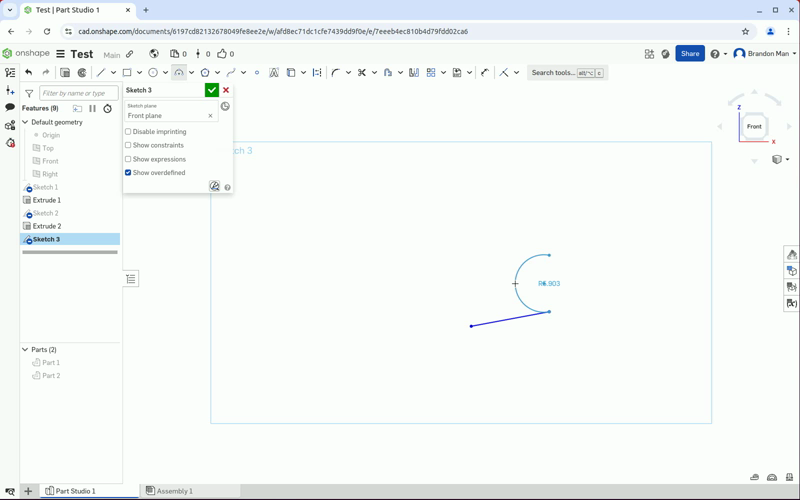
key_up(shift)
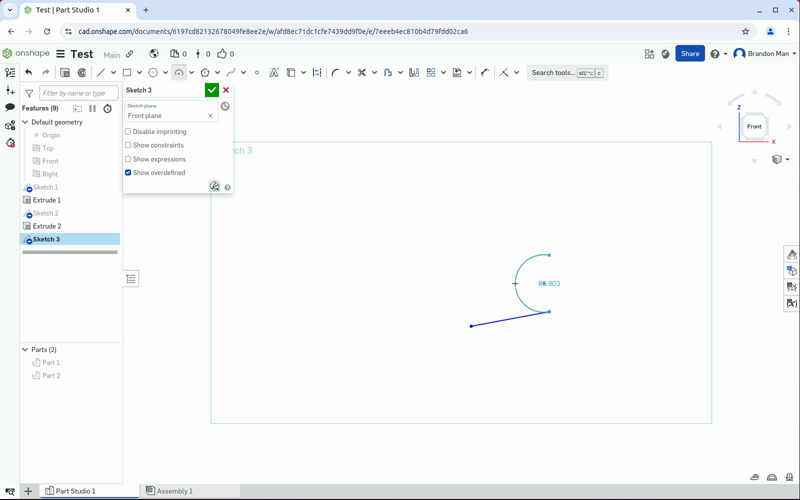
key(esc)
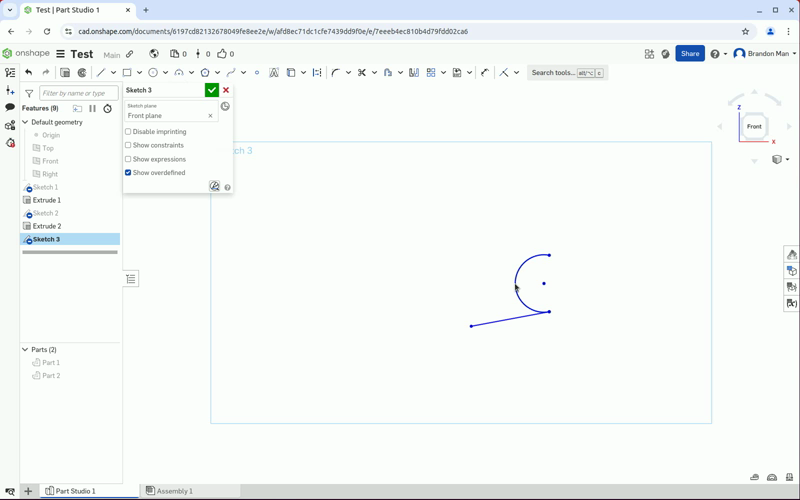
key(l)
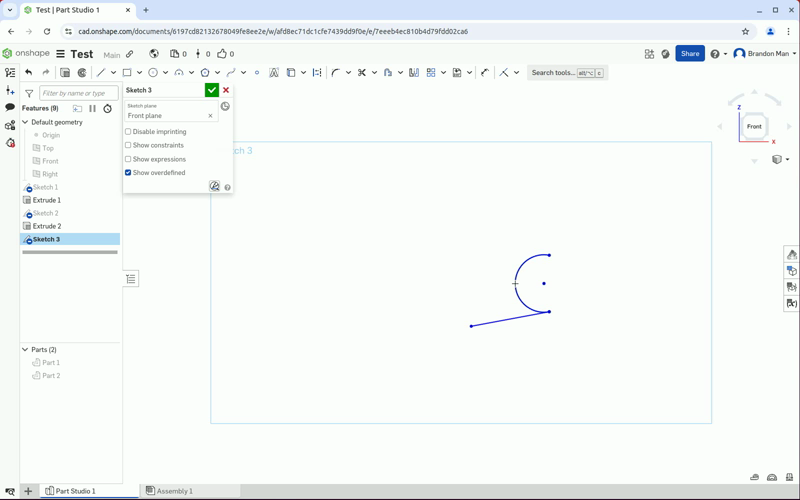
mouse_move(549, 255)
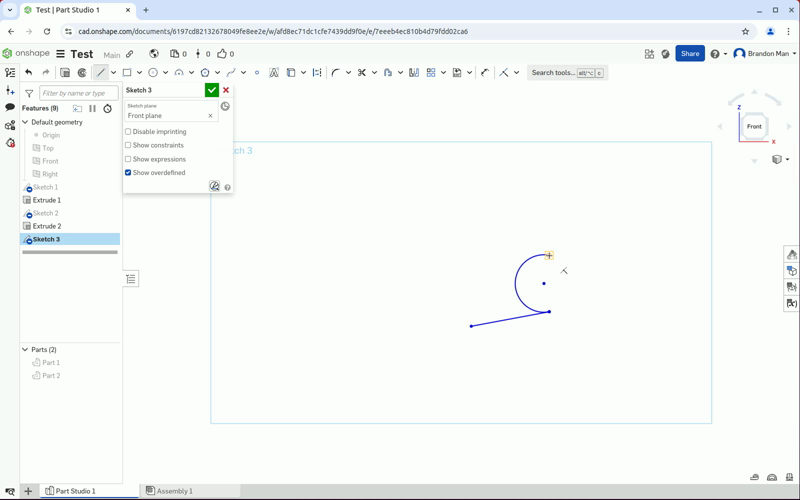
click(549, 255)
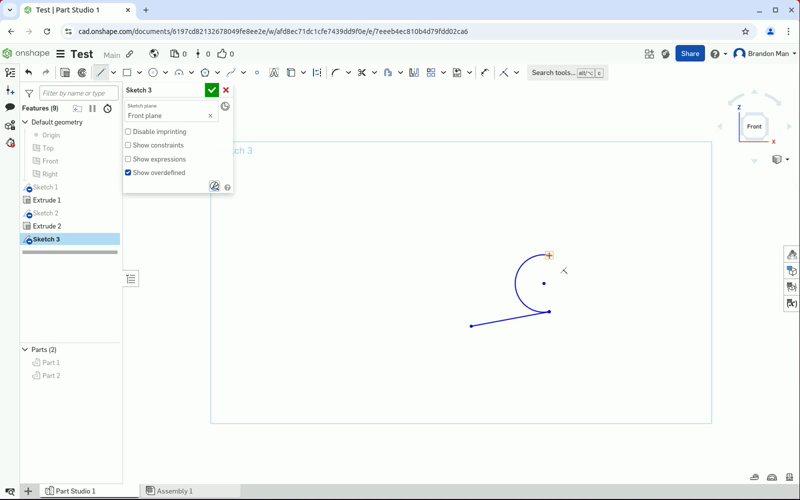
key_down(shift)
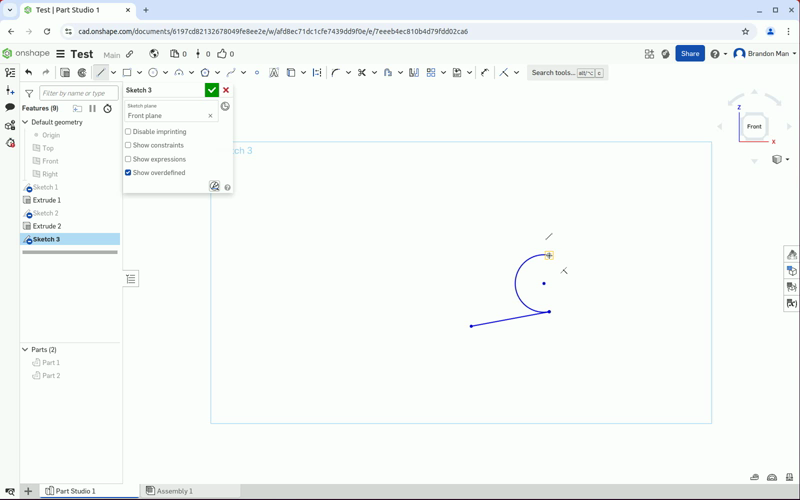
mouse_move(471, 240)
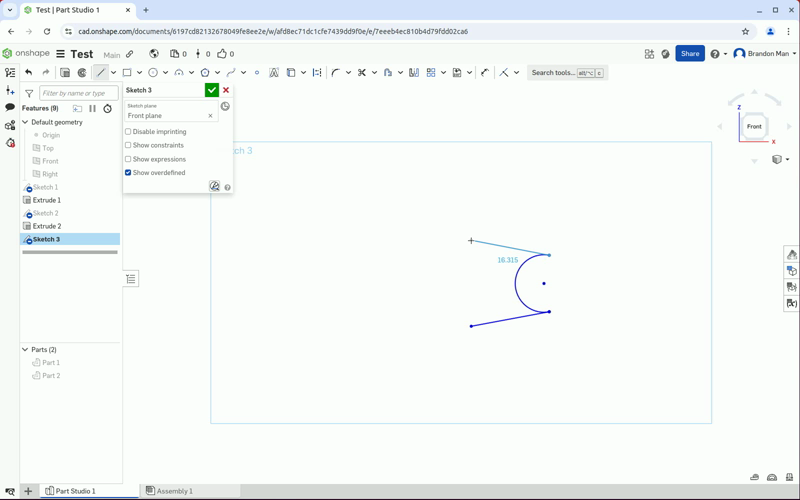
click(471, 240)
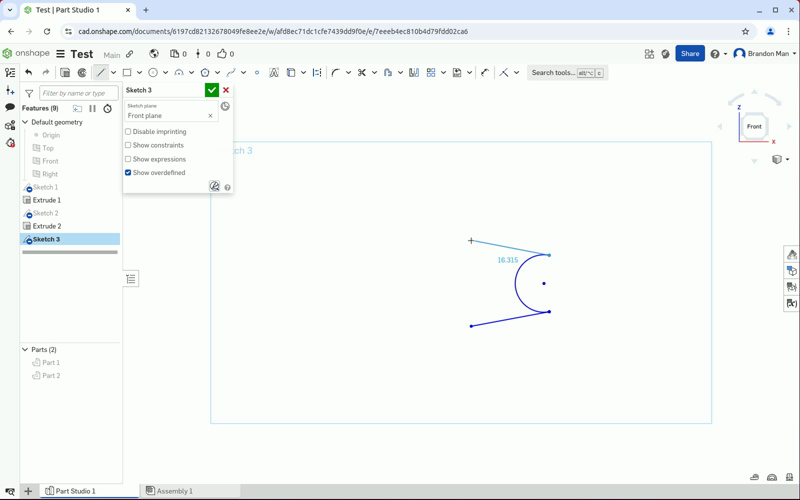
key_up(shift)
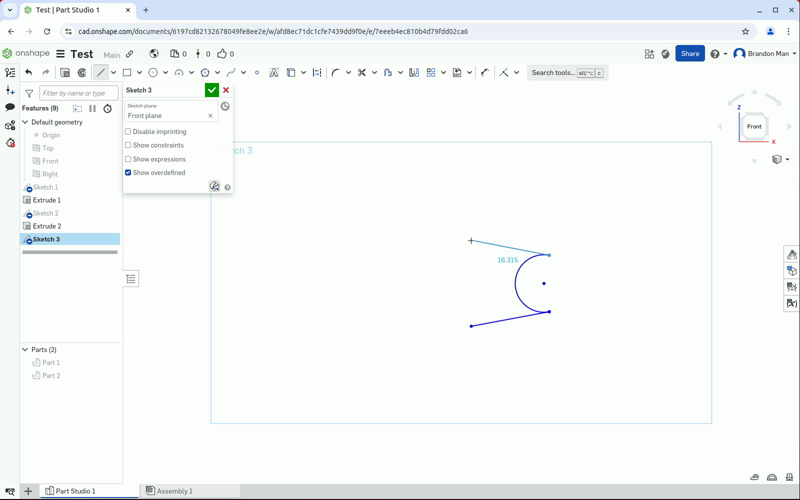
key(esc)
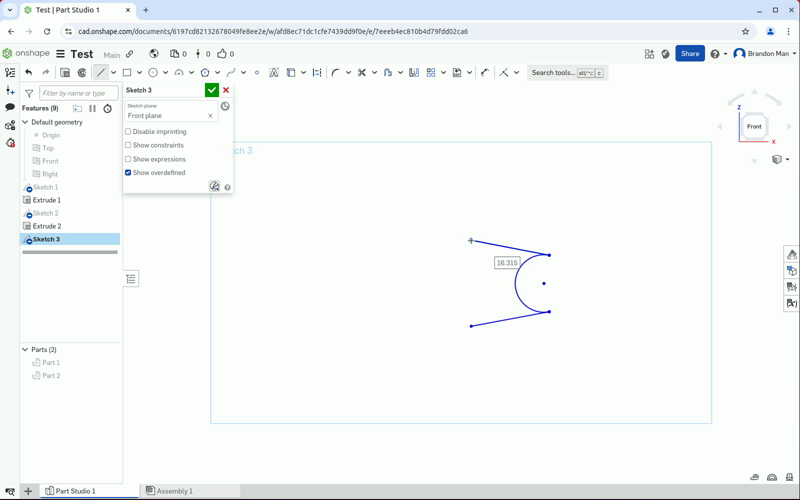
key(a)
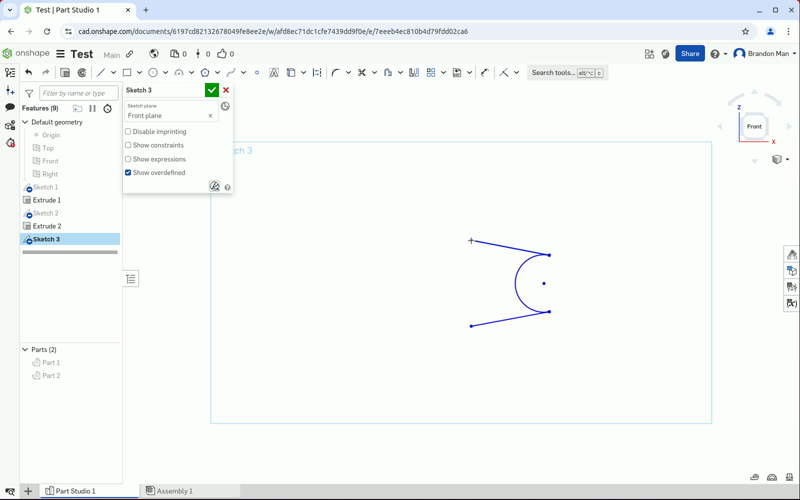
mouse_move(471, 240)
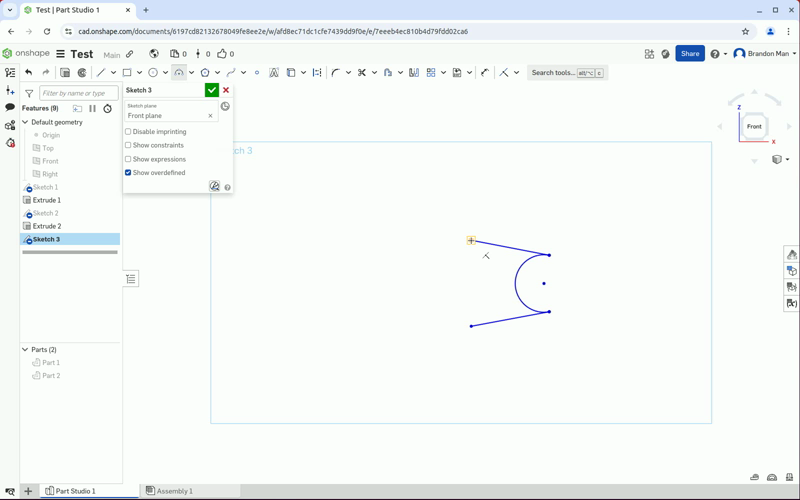
click(471, 240)
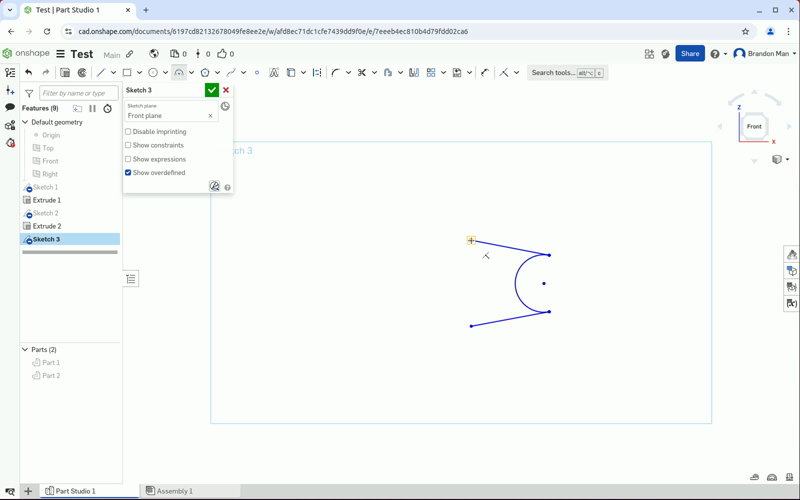
mouse_move(471, 326)
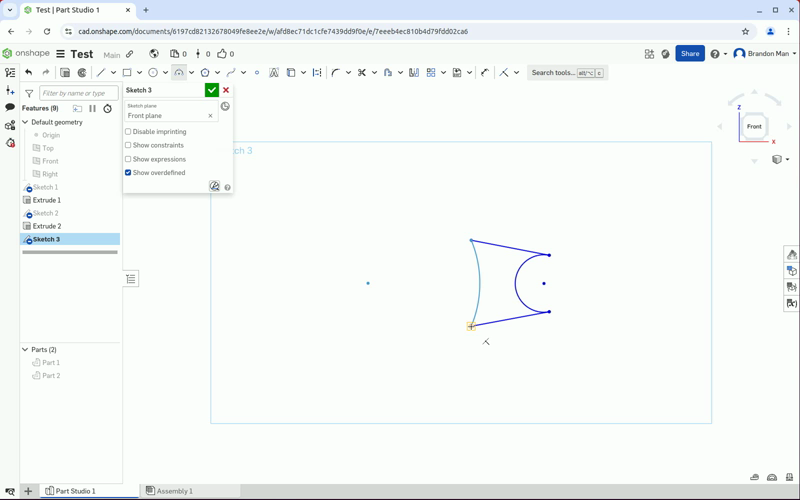
click(471, 326)
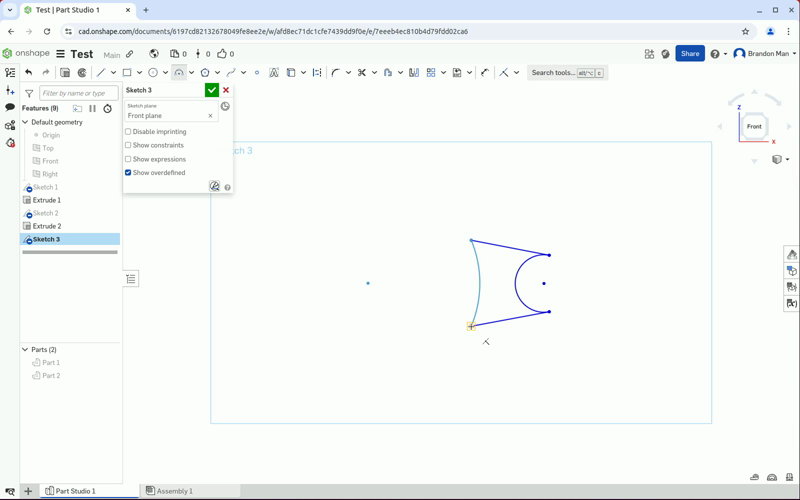
key_down(shift)
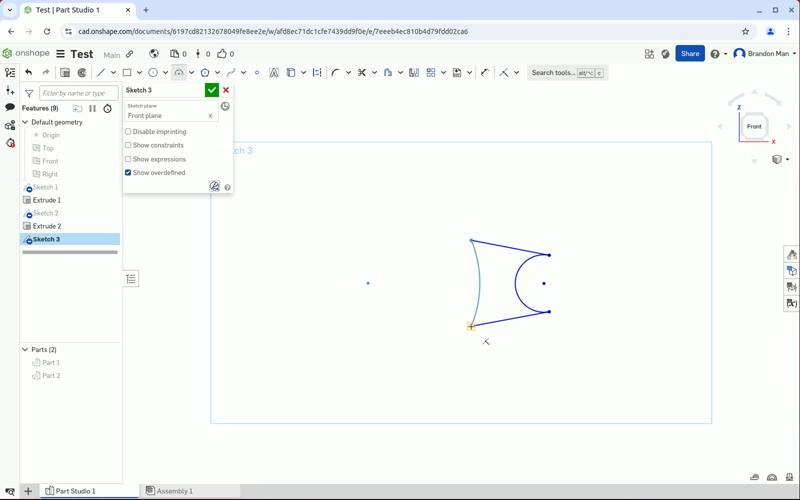
mouse_move(505, 283)
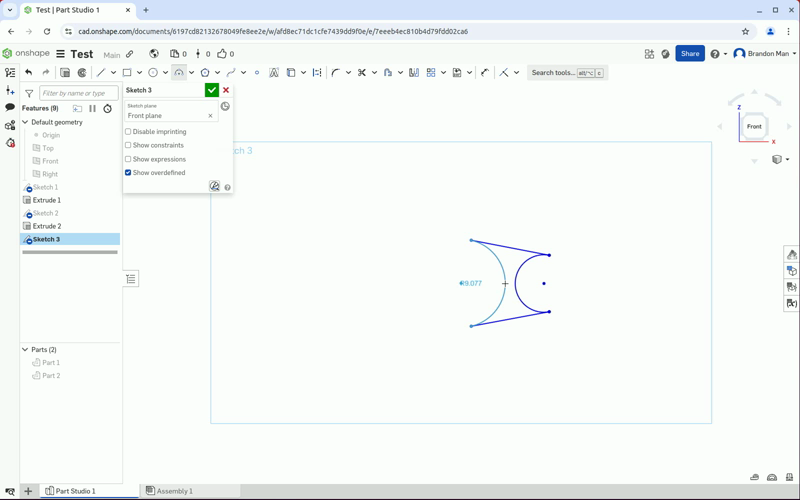
click(505, 283)
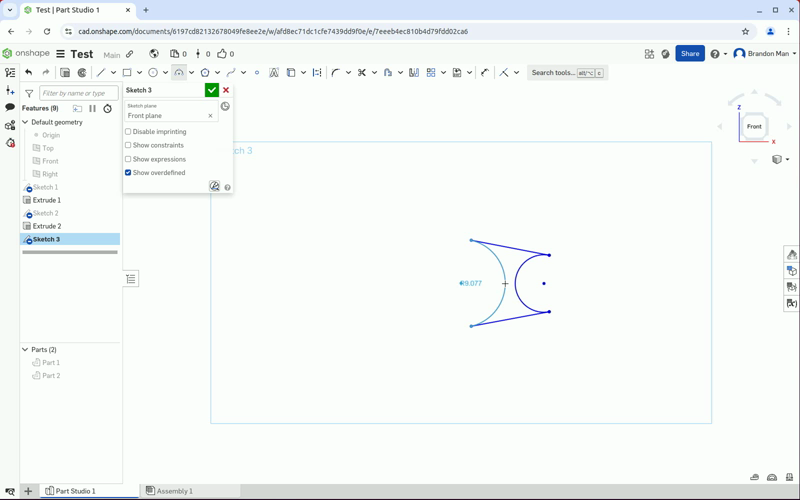
key_up(shift)
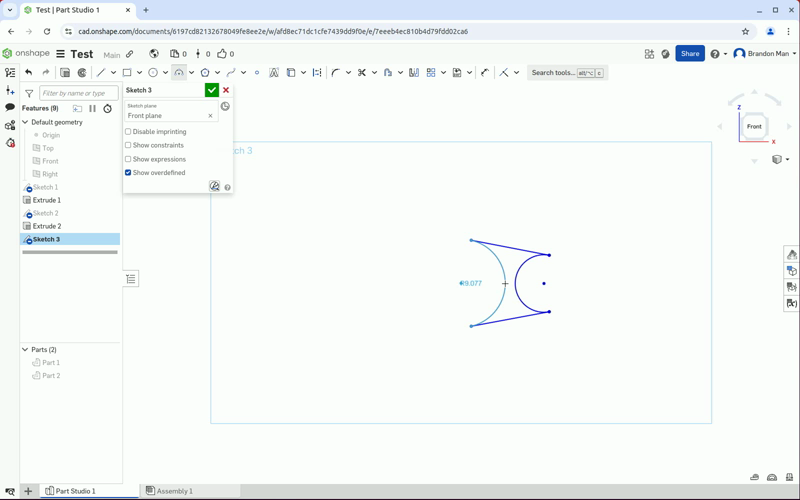
key(esc)
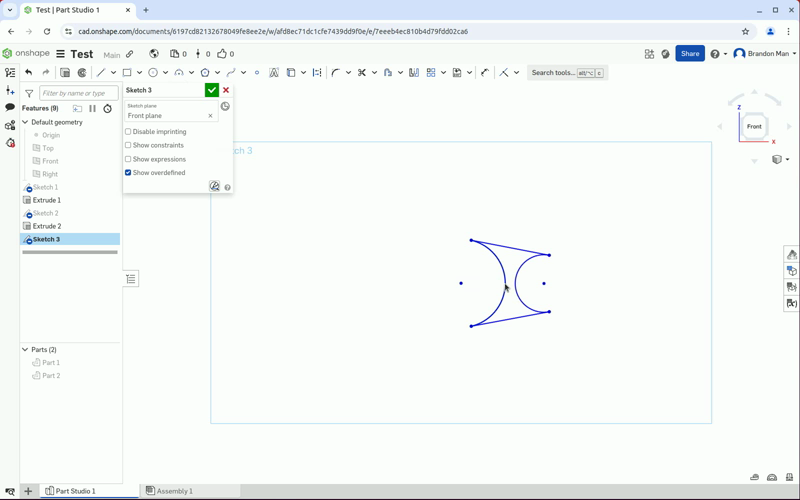
mouse_move(507, 282)
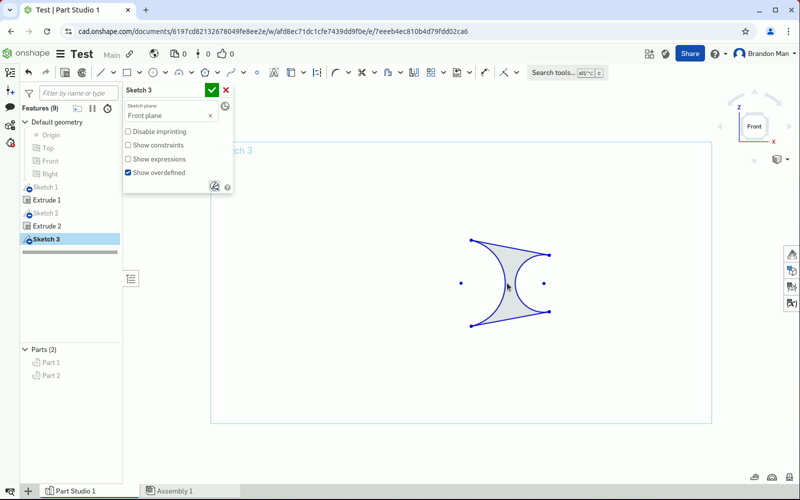
scroll(6)
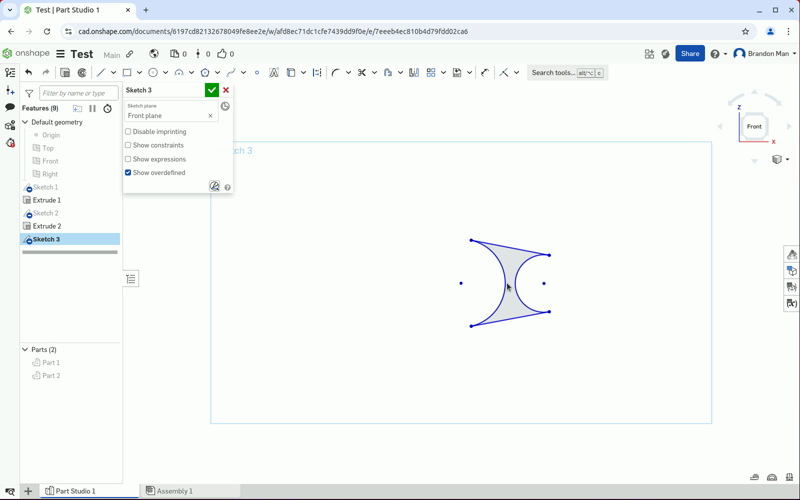
scroll(6)
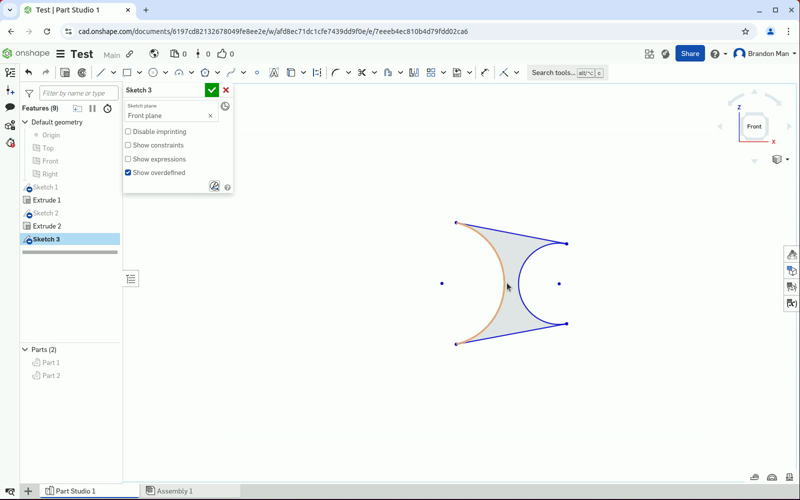
scroll(6)
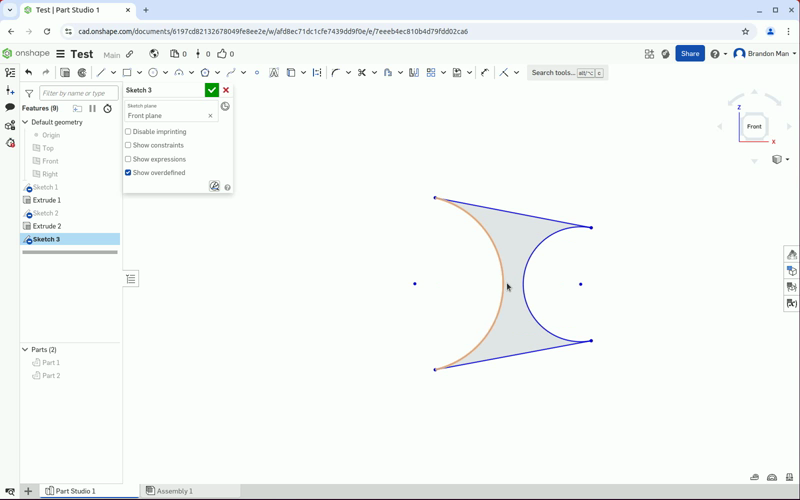
scroll(6)
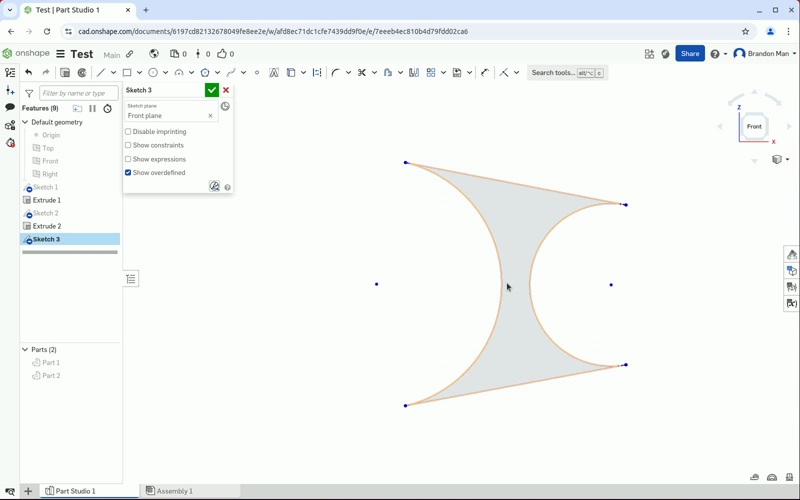
scroll(6)
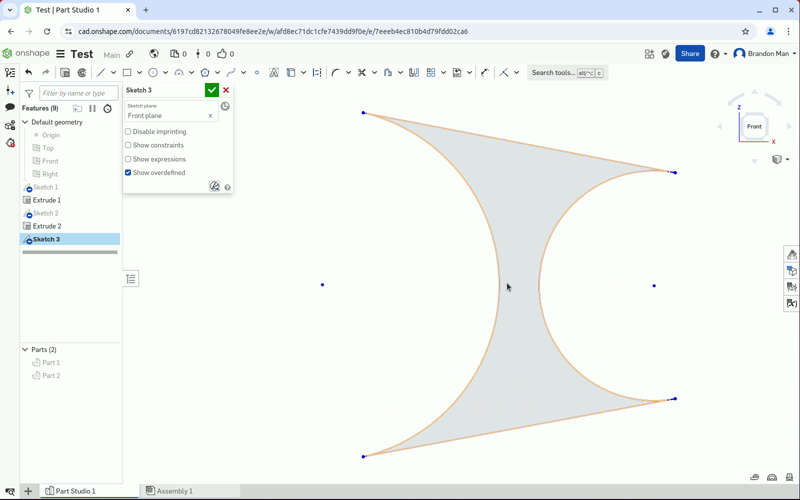
scroll(6)
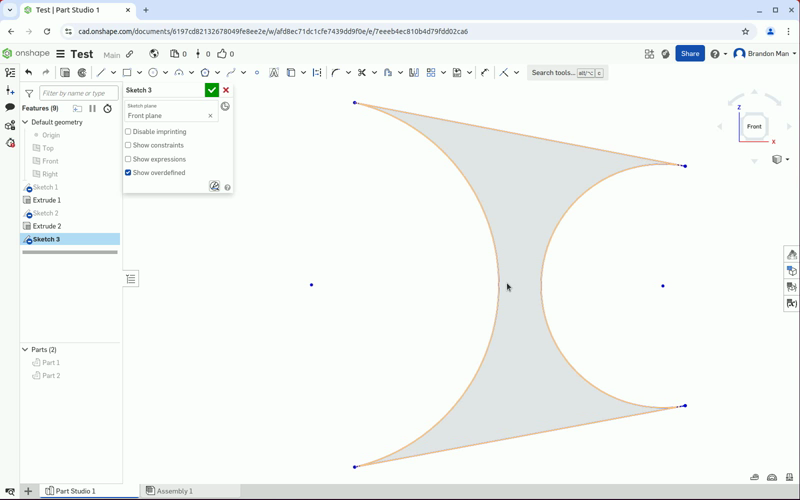
scroll(6)
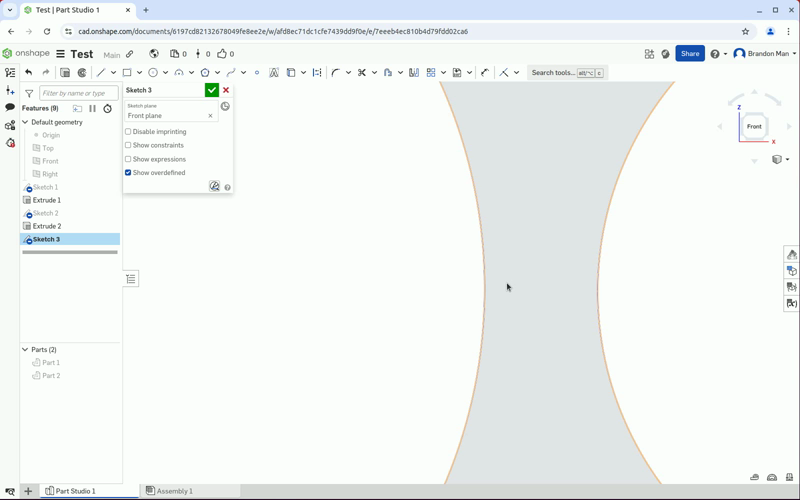
click(507, 282)
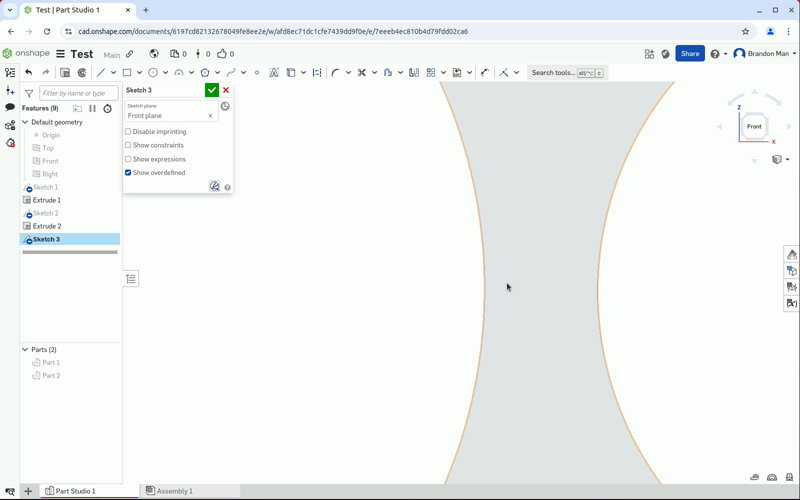
scroll(-6)
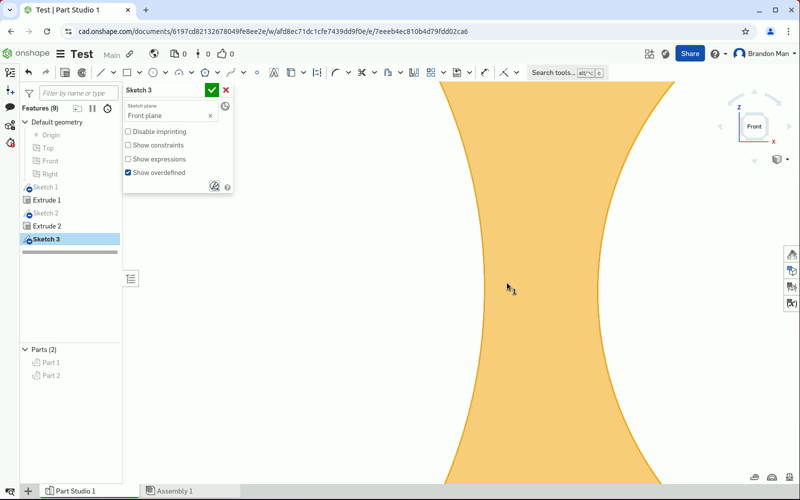
scroll(-6)
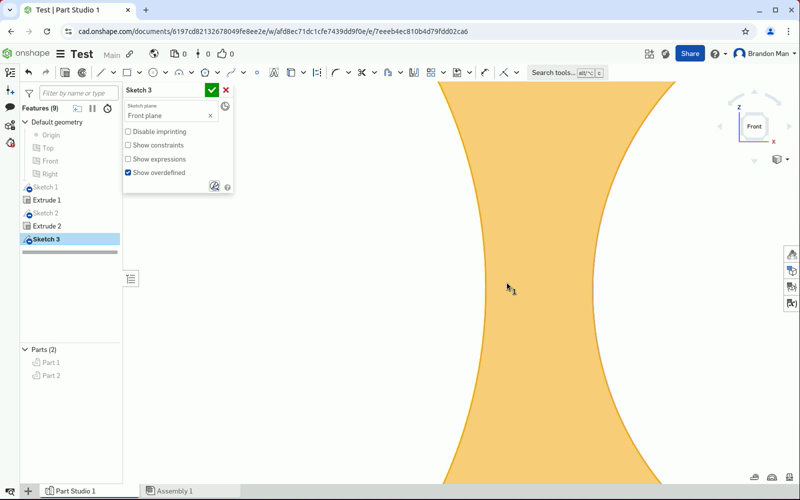
scroll(-6)
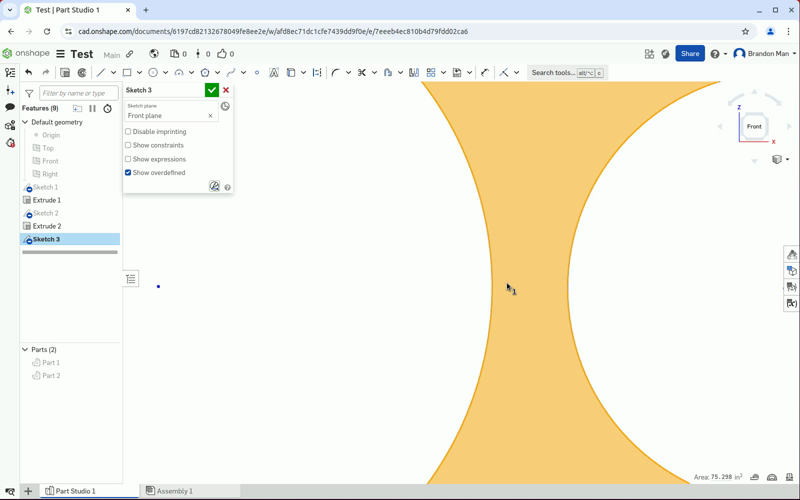
scroll(-6)
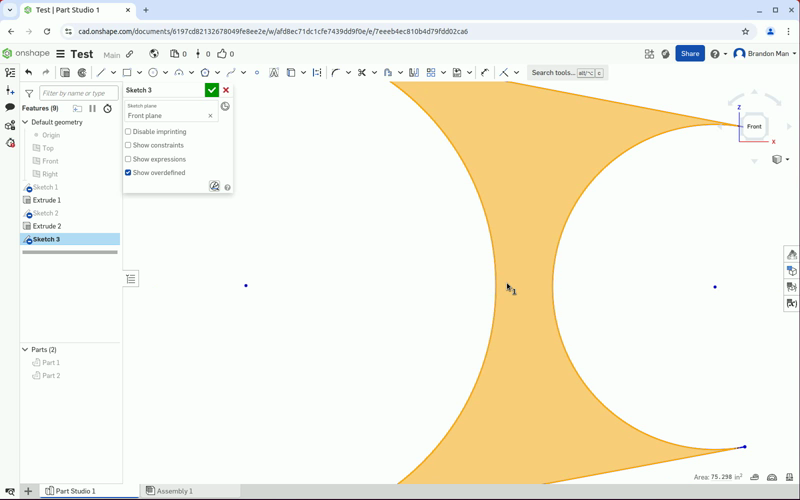
scroll(-6)
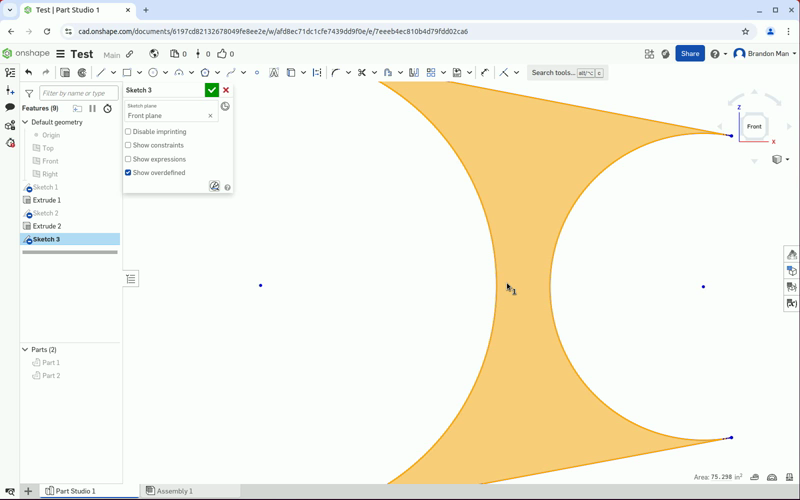
scroll(-6)
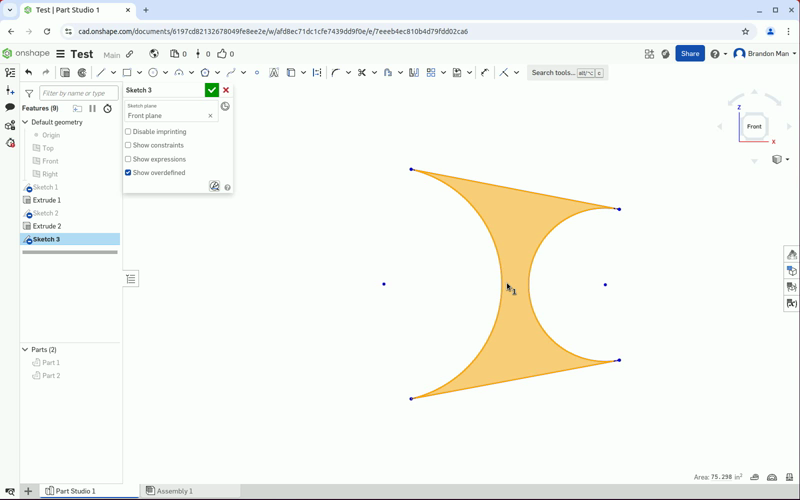
scroll(-6)
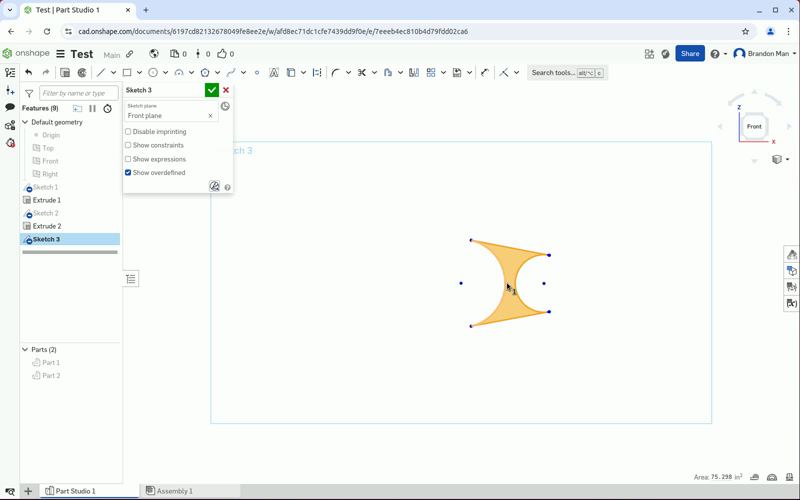
mouse_move(73, 352)
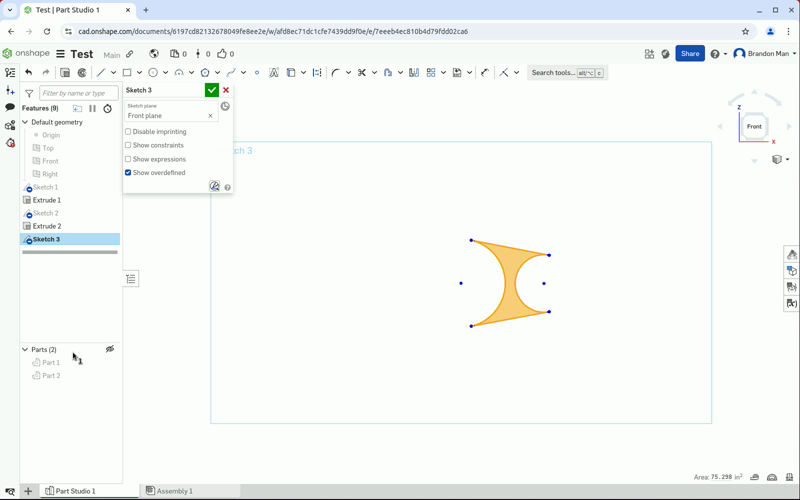
key(shift+y)
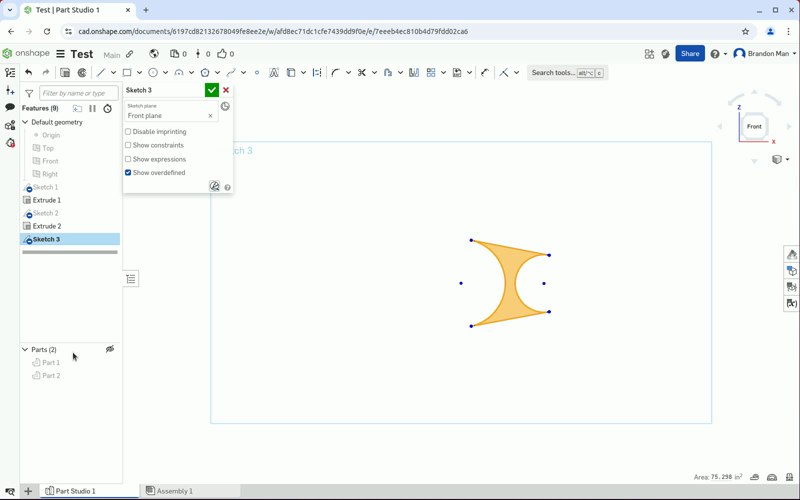
key(shift+e)
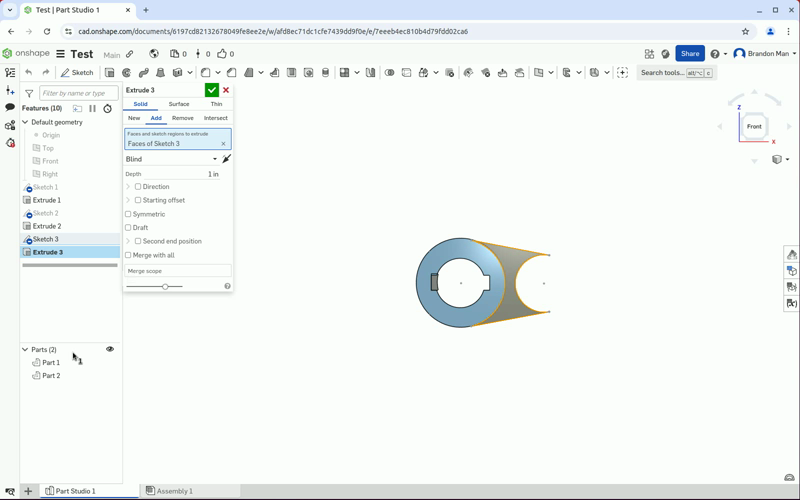
mouse_move(143, 106)
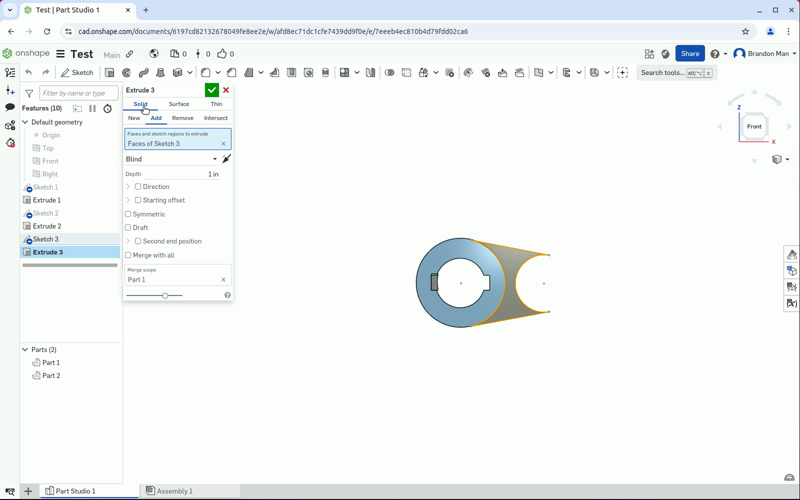
click(143, 106)
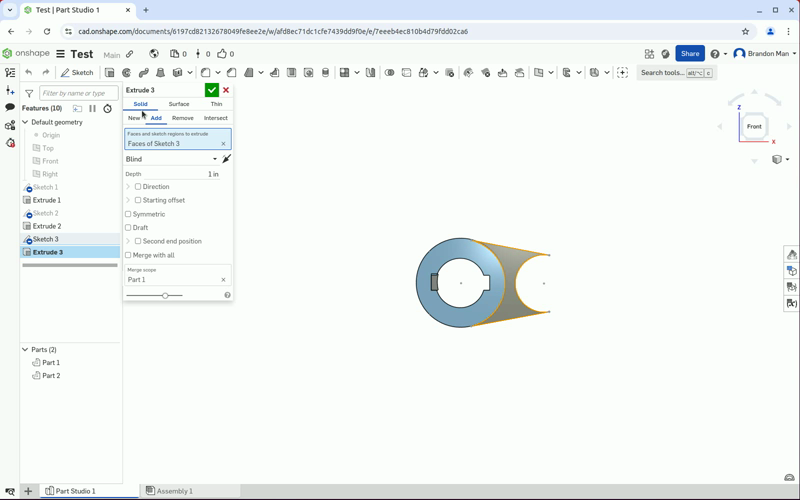
mouse_move(137, 120)
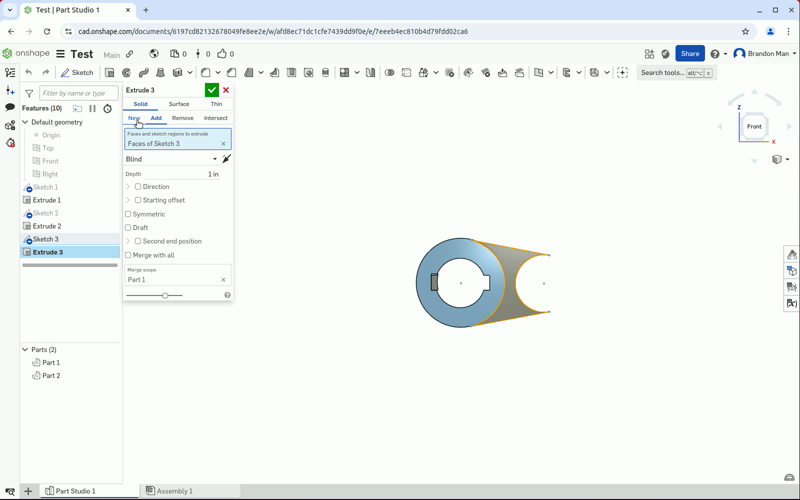
click(137, 120)
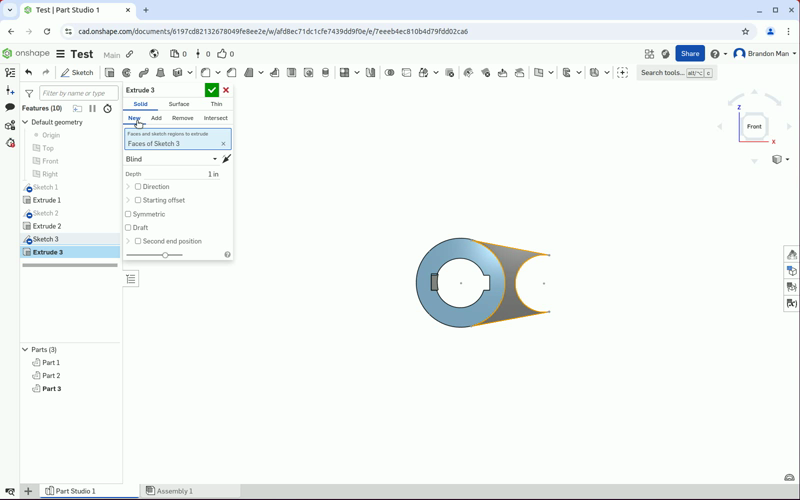
key(tab, 4)
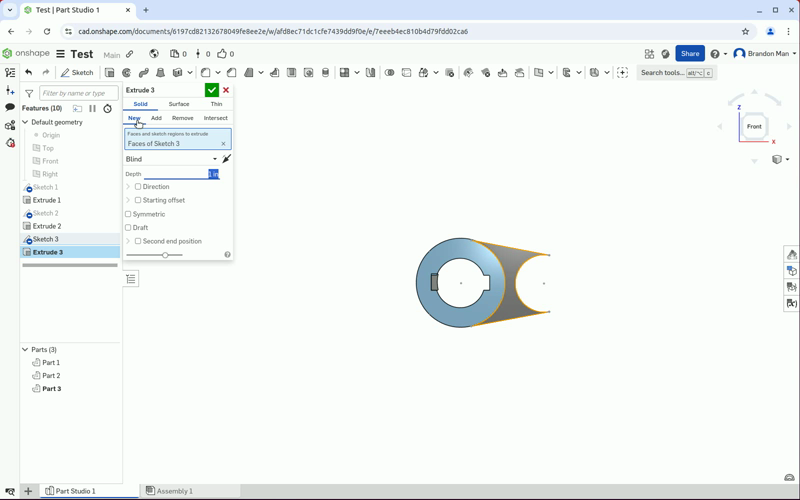
text(7.943)
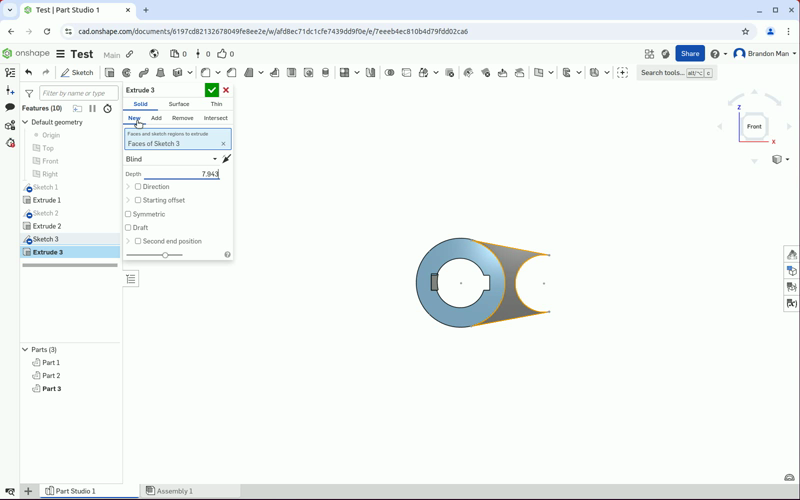
key(enter)
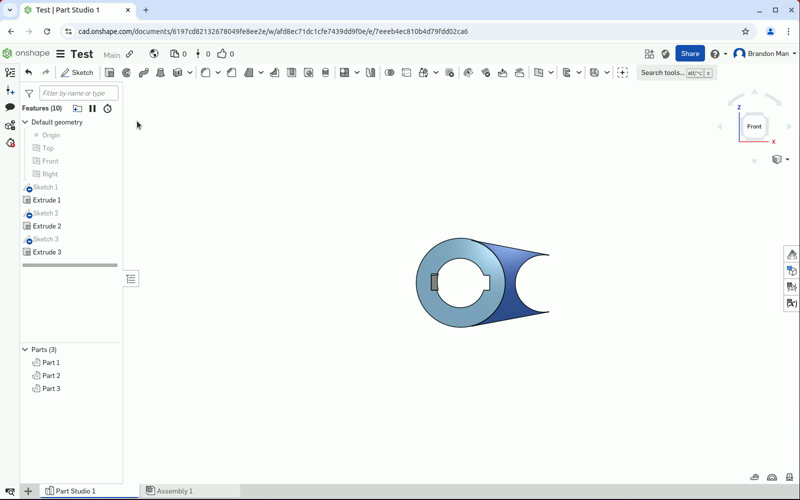
key(shift+h)
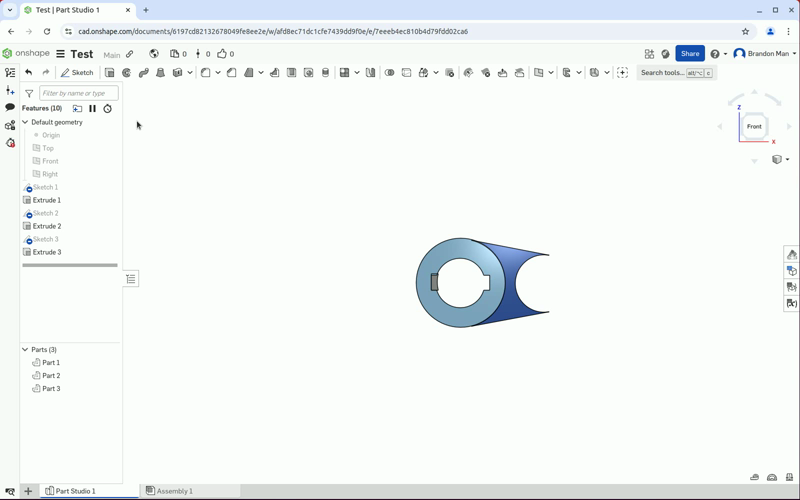
key(shift+h)
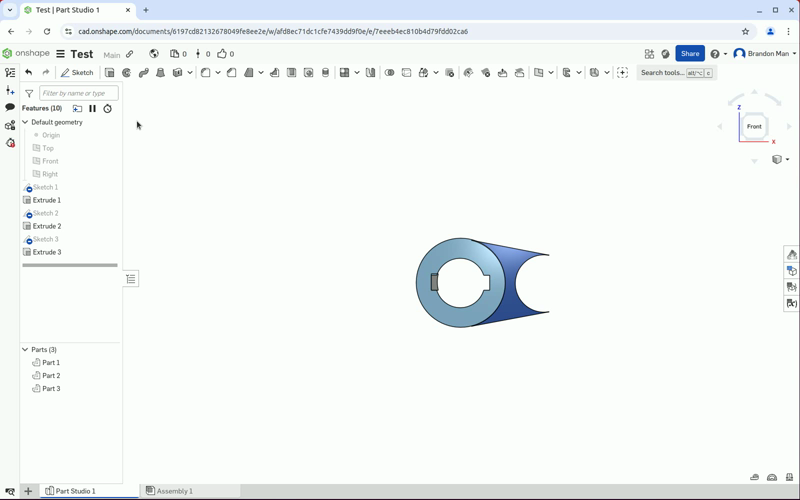
mouse_move(73, 189)
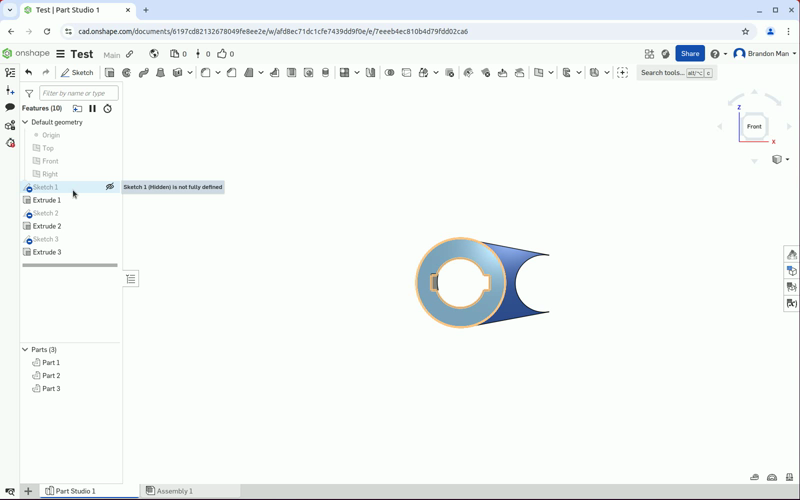
click(73, 189)
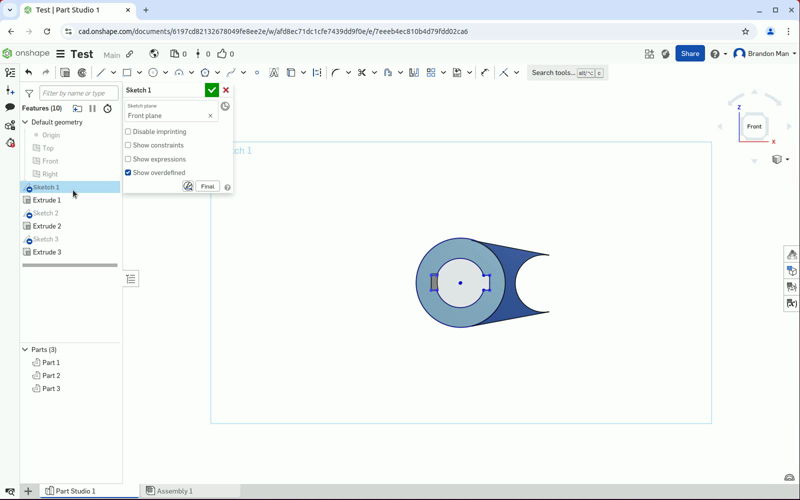
mouse_move(229, 92)
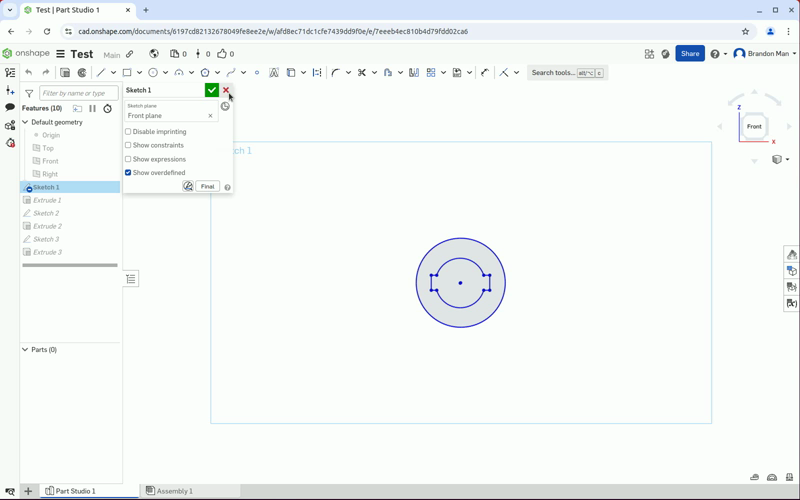
click(229, 92)
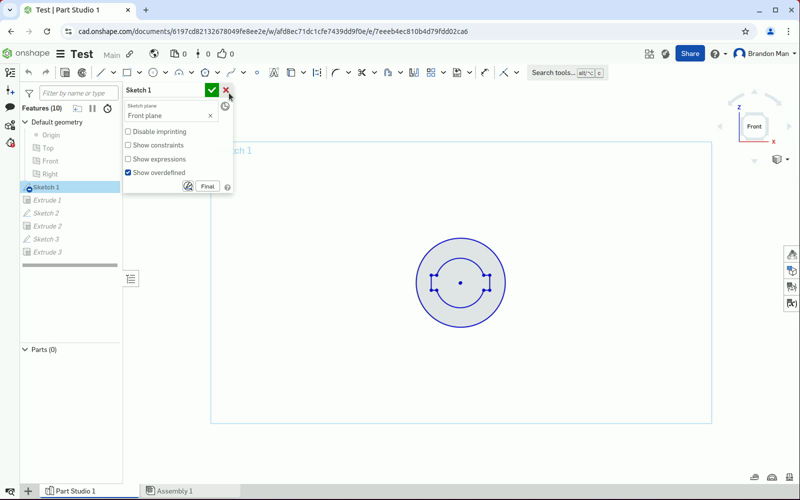
key(shift+s)
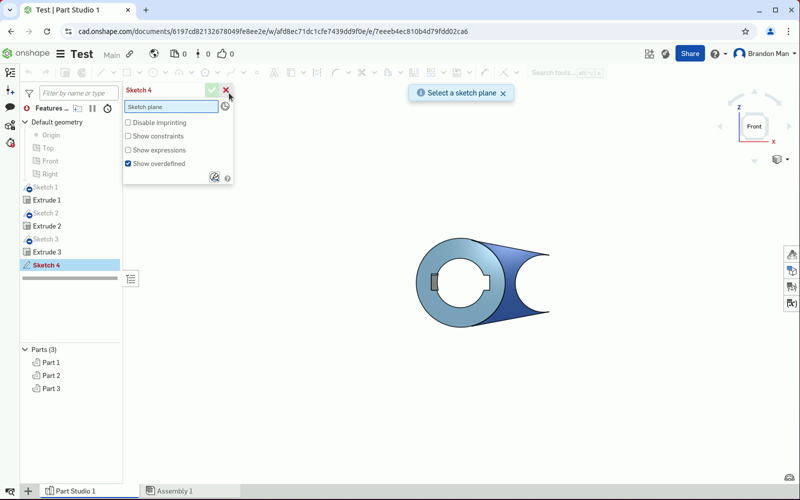
mouse_move(73, 163)
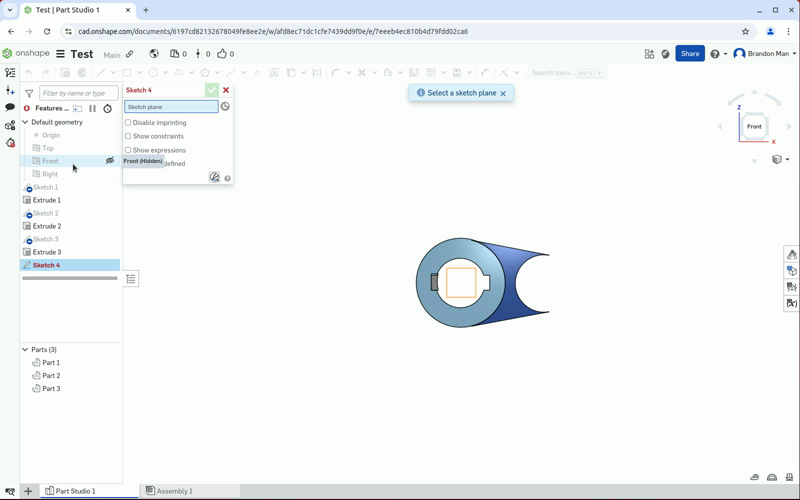
click(73, 163)
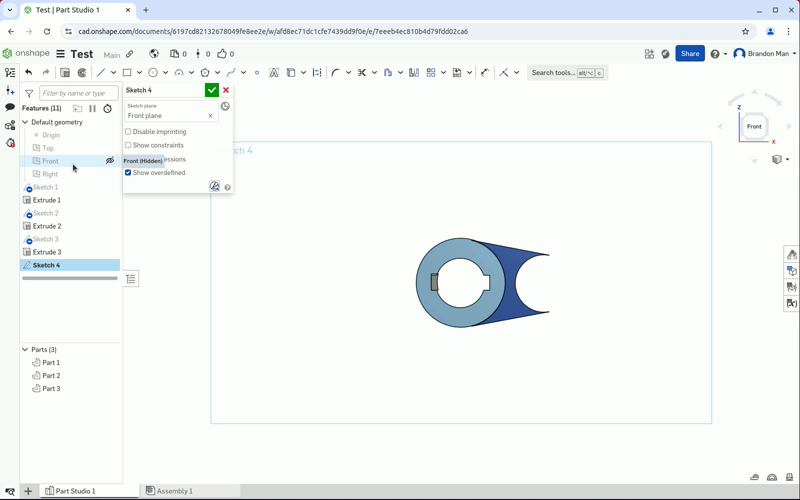
mouse_move(73, 352)
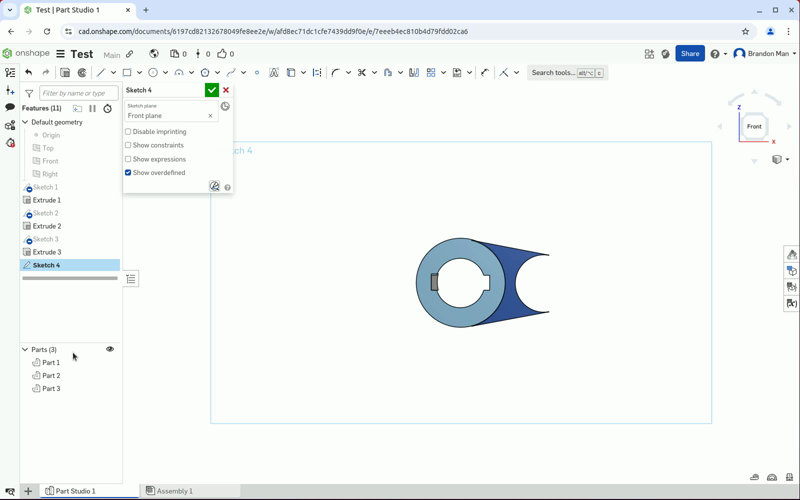
key(y)
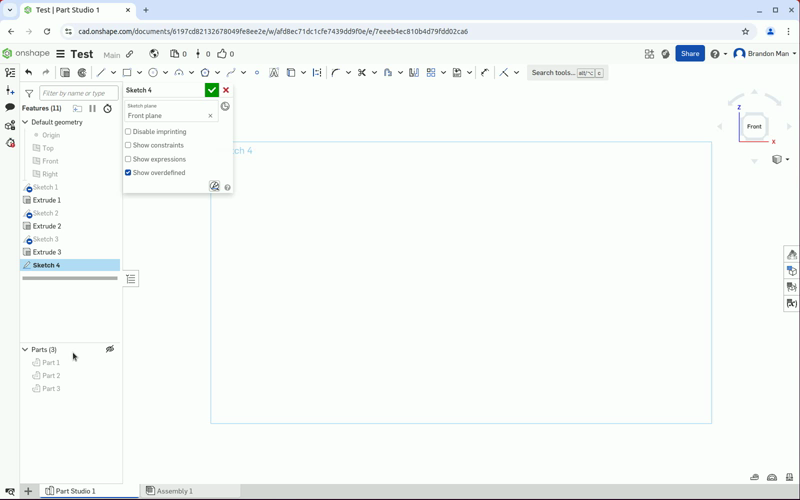
key(c)
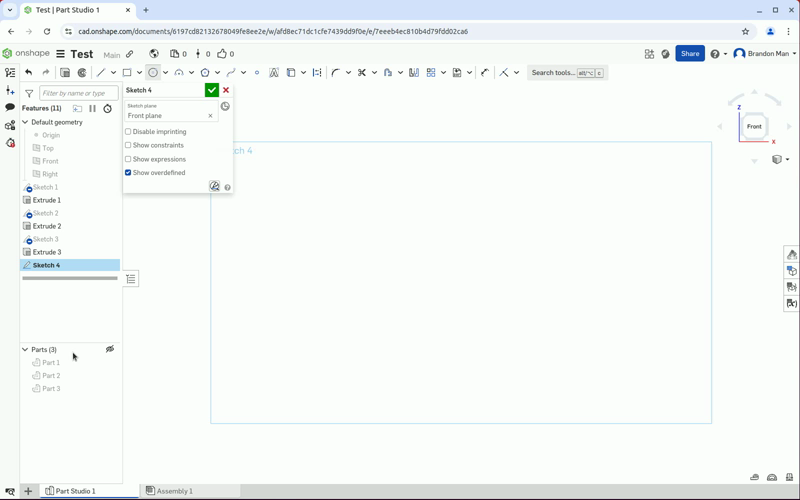
key_down(shift)
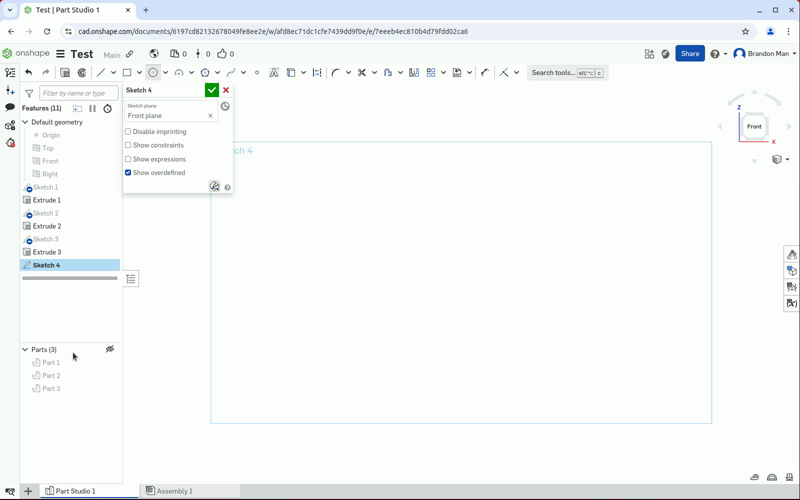
mouse_move(544, 282)
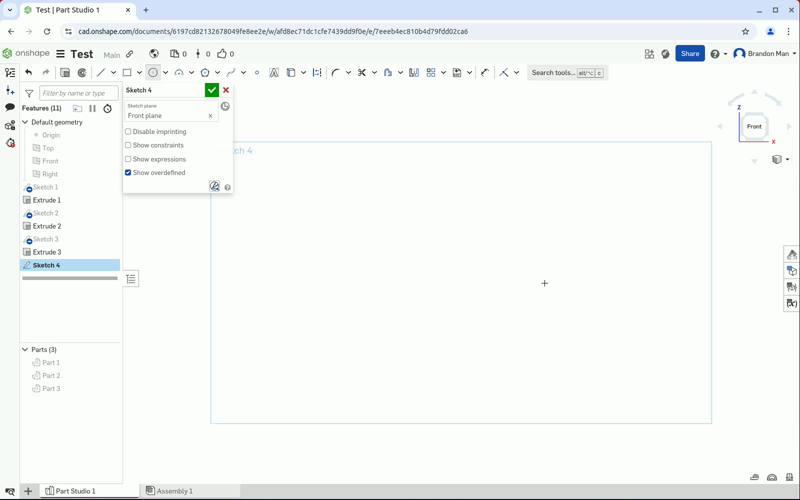
click(544, 282)
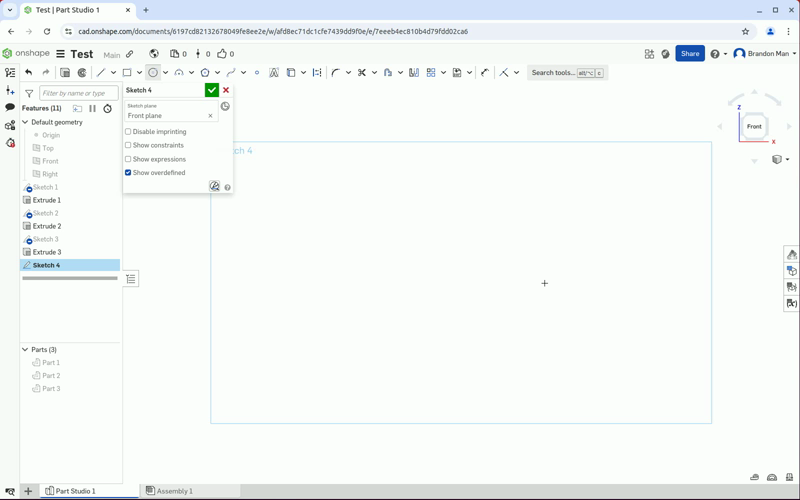
key_up(shift)
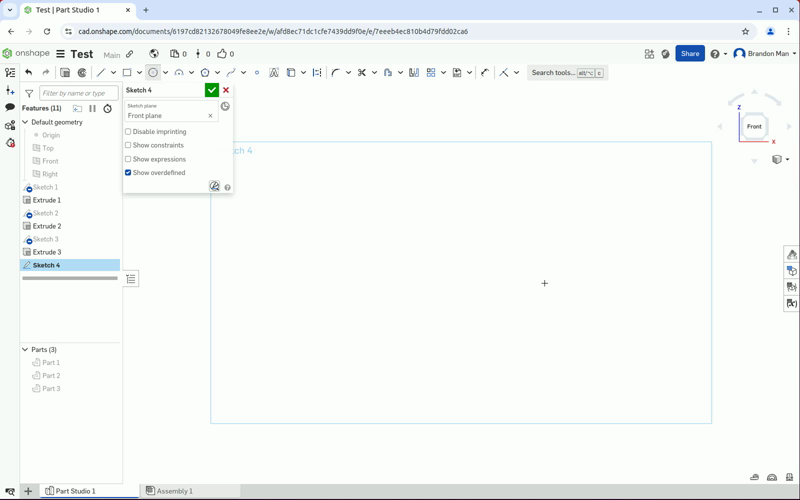
mouse_move(573, 282)
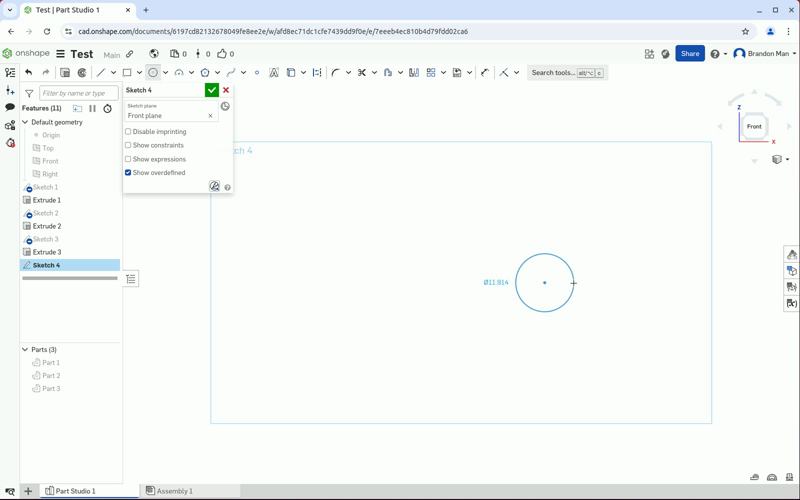
click(573, 282)
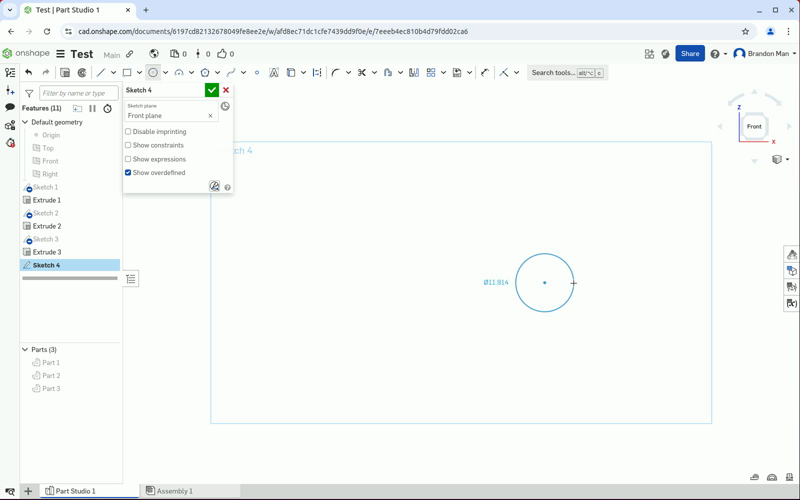
key(esc)
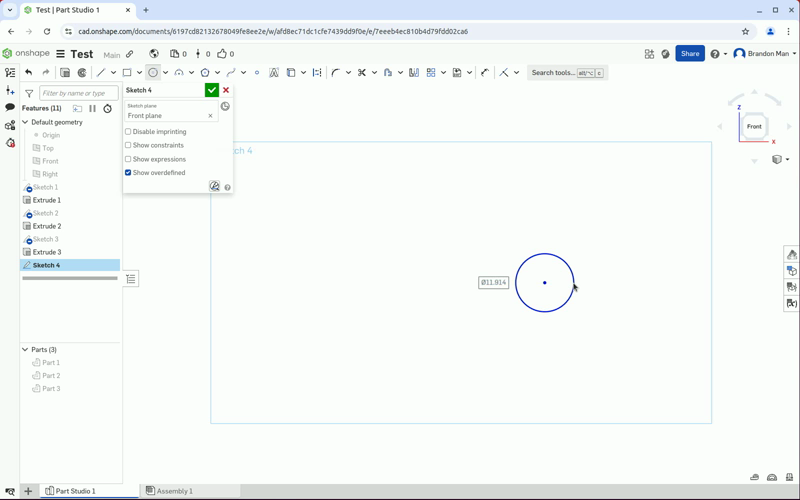
key(c)
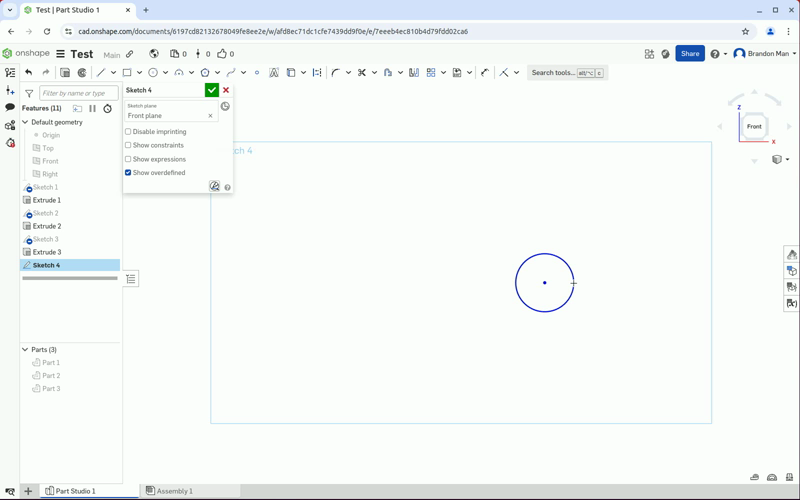
key_down(shift)
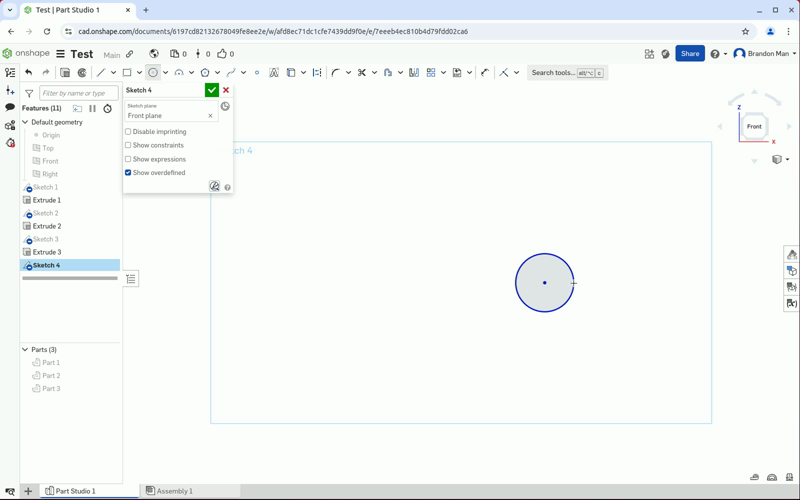
mouse_move(544, 282)
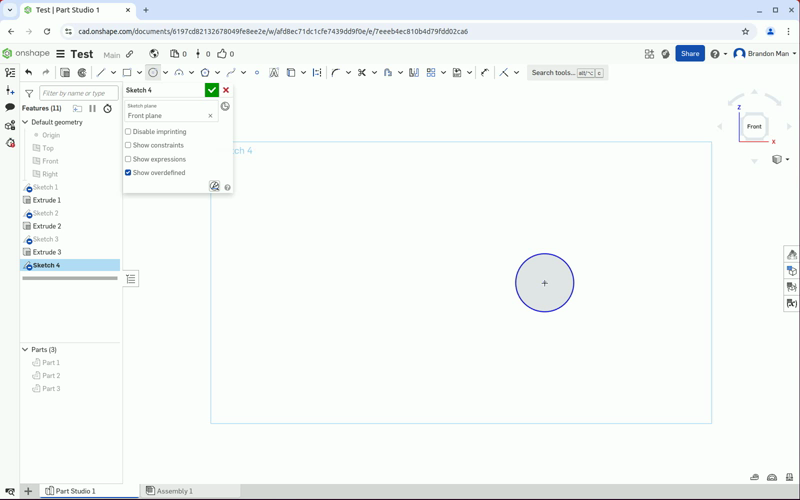
click(544, 282)
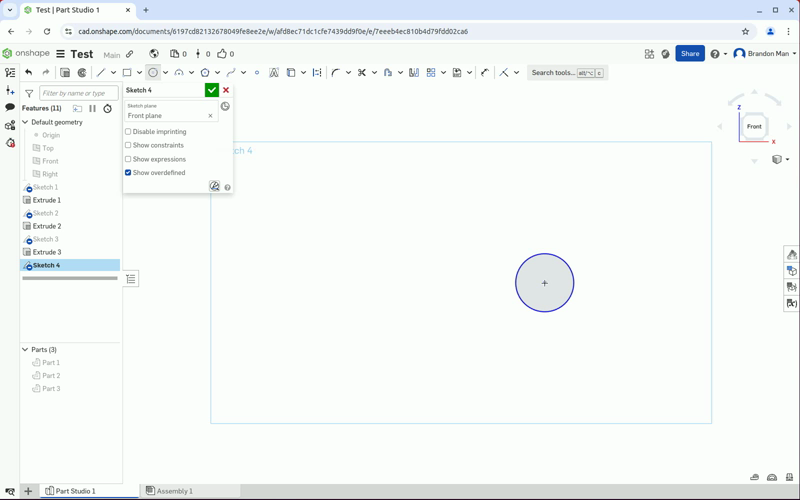
key_up(shift)
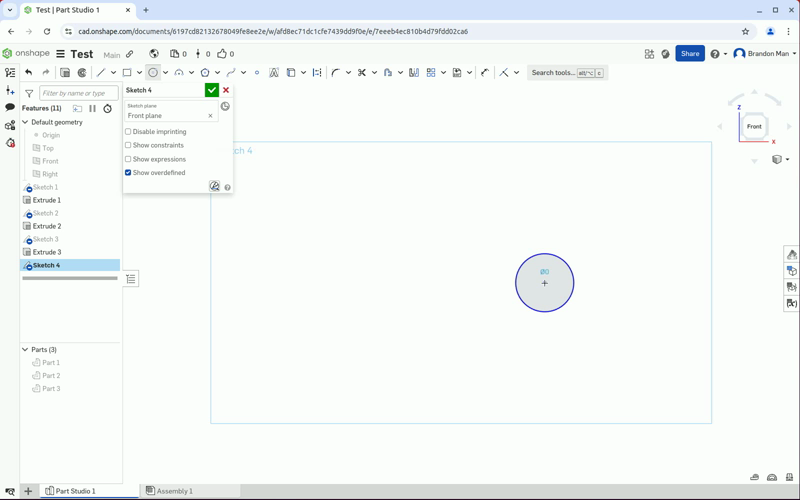
mouse_move(567, 282)
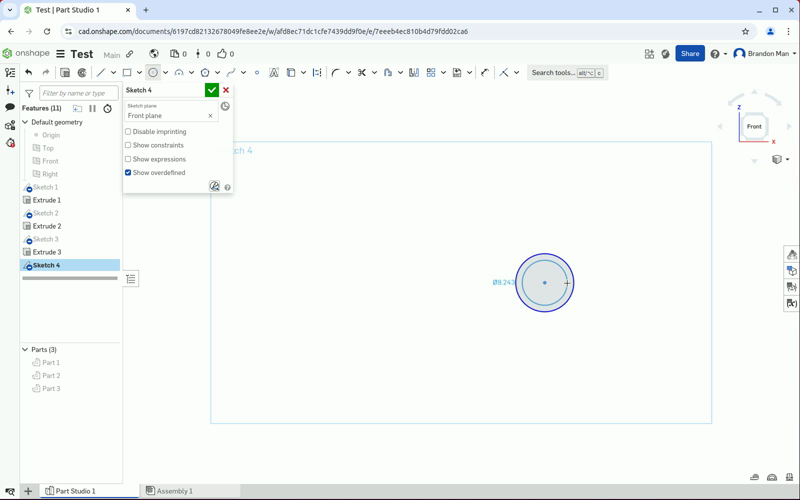
click(567, 282)
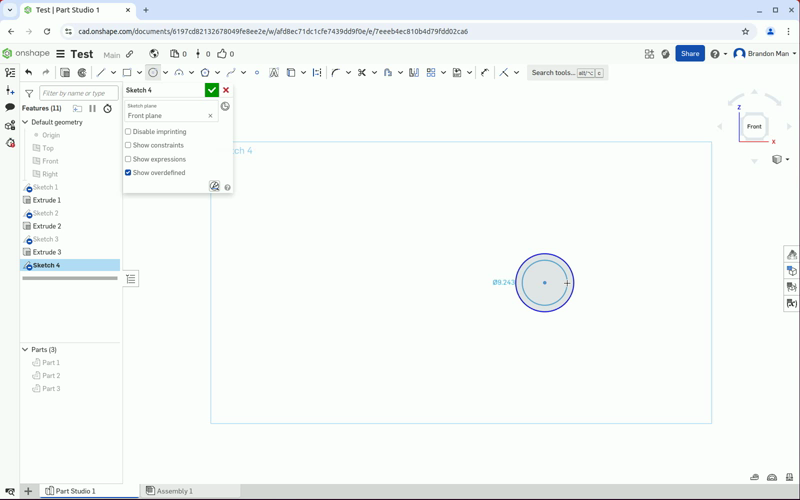
key(esc)
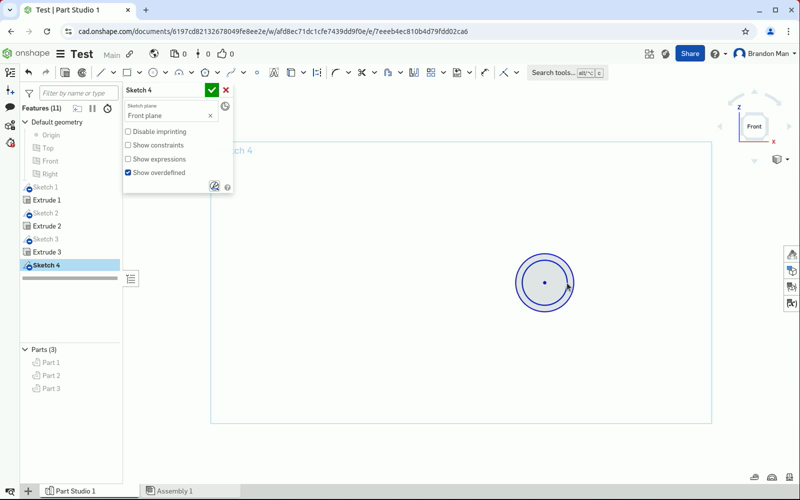
mouse_move(568, 269)
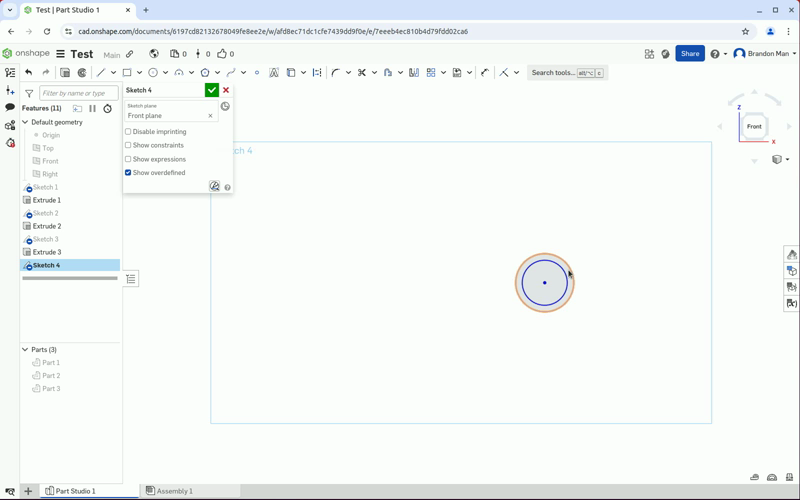
scroll(6)
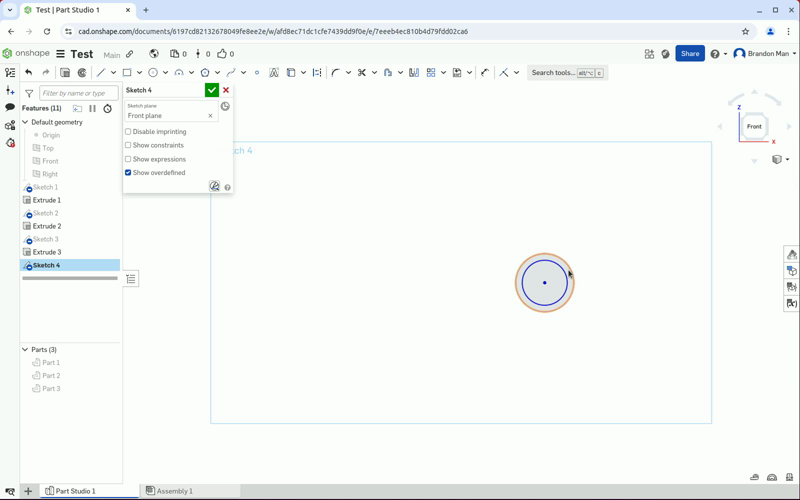
scroll(6)
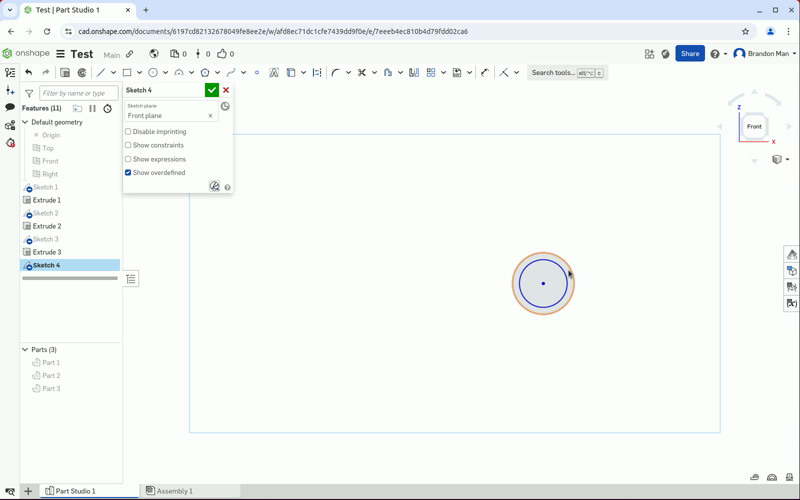
scroll(6)
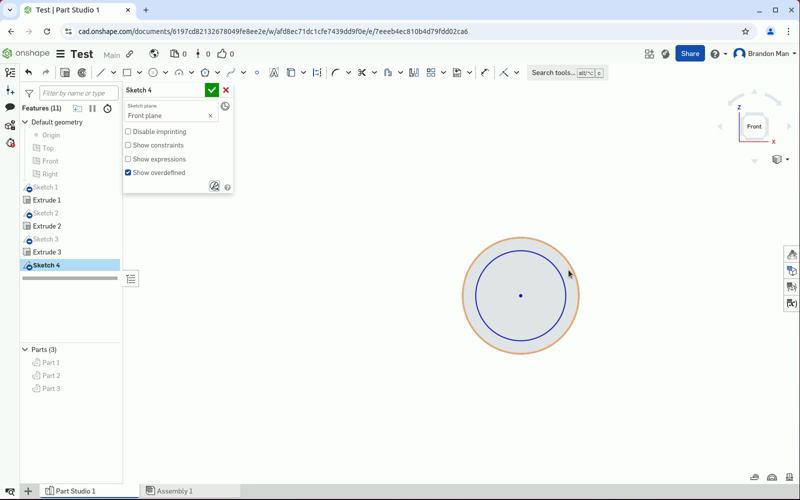
scroll(6)
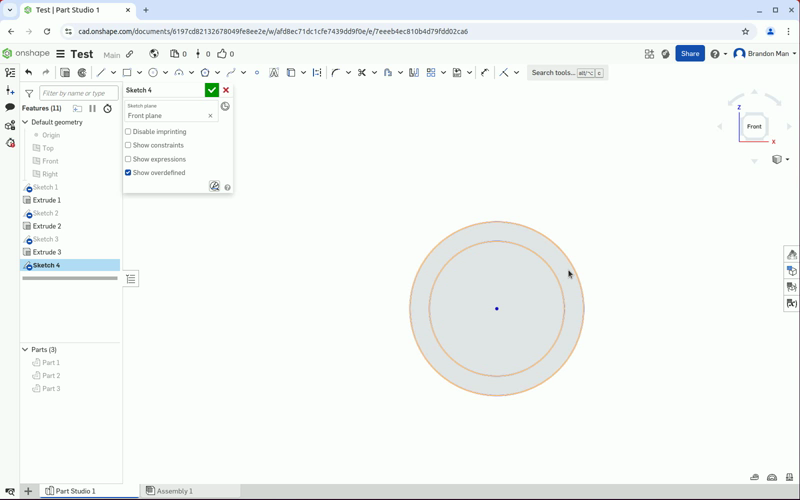
scroll(6)
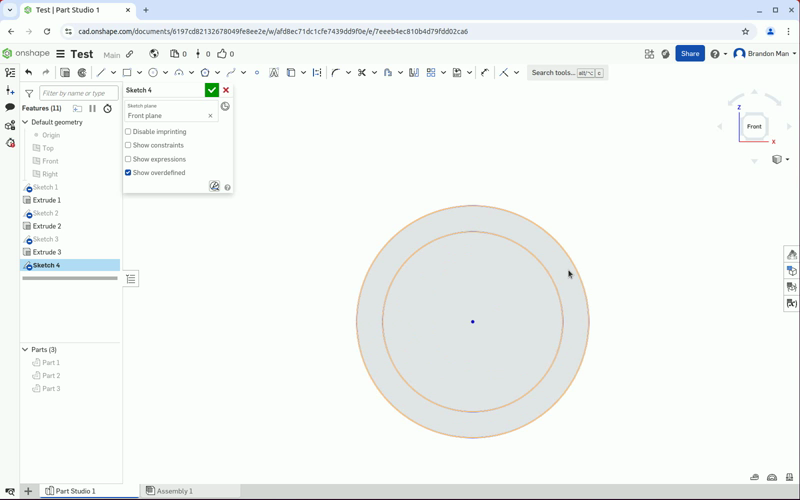
scroll(6)
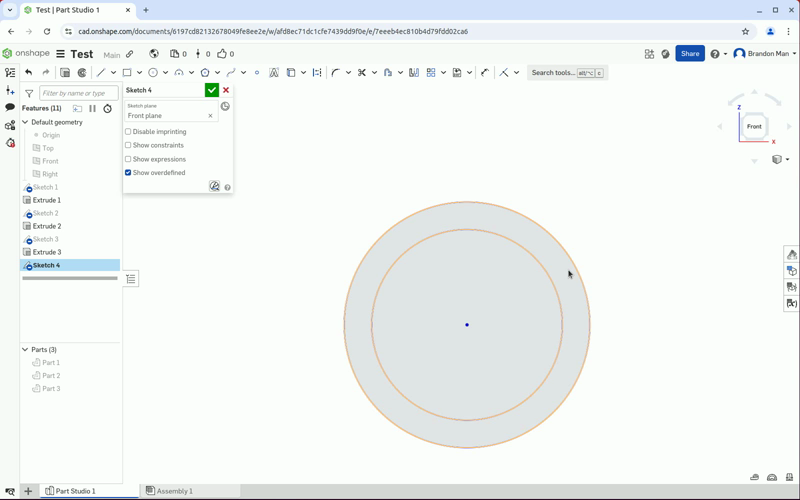
scroll(6)
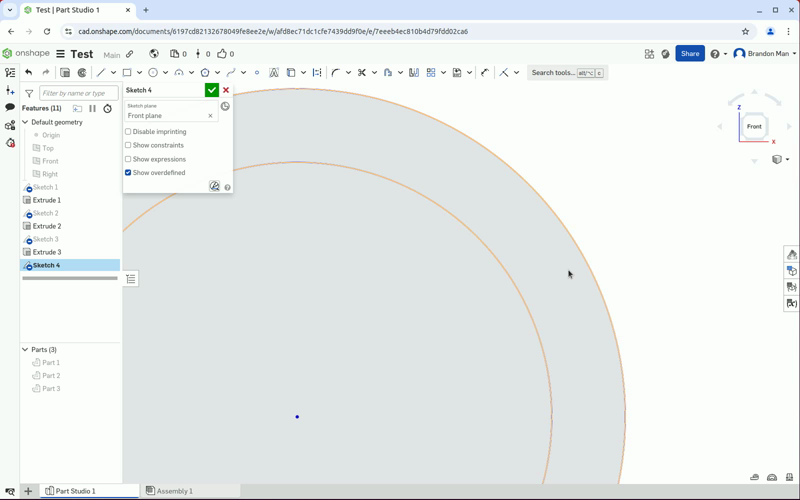
click(568, 269)
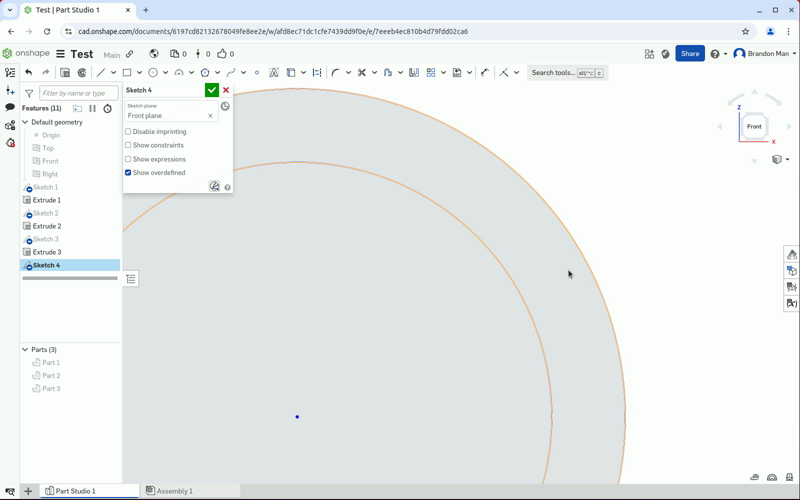
scroll(-6)
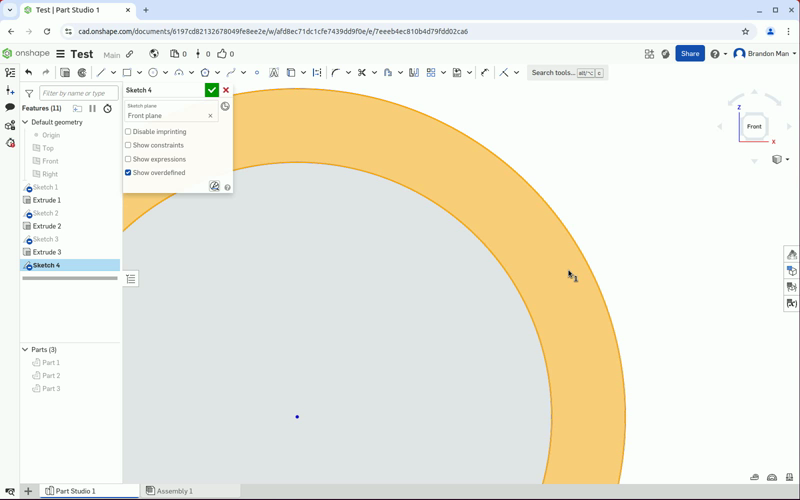
scroll(-6)
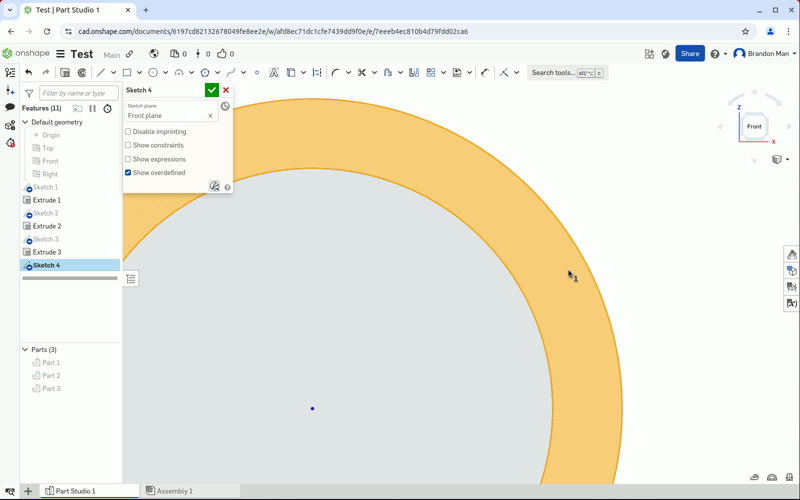
scroll(-6)
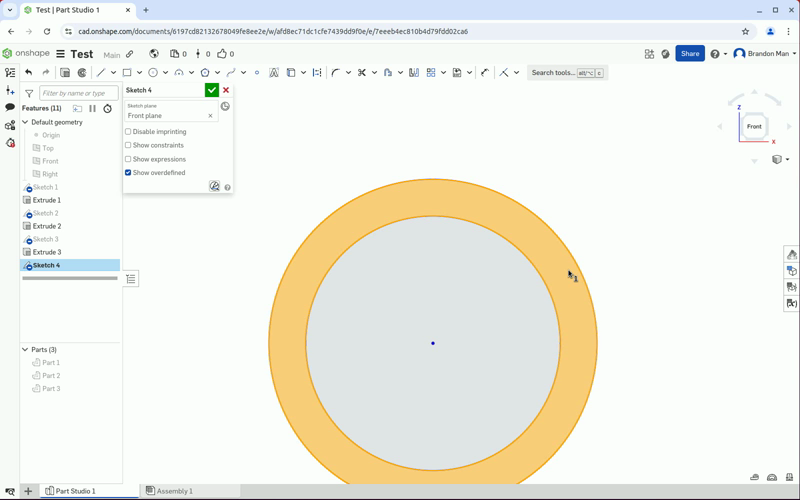
scroll(-6)
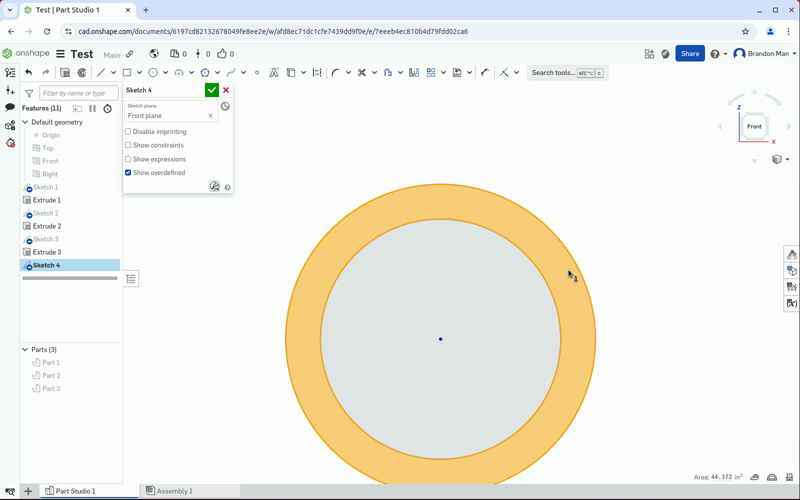
scroll(-6)
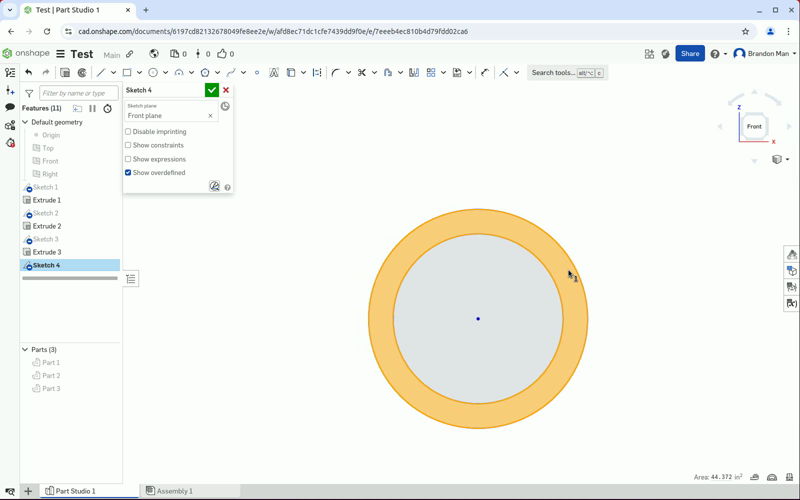
scroll(-6)
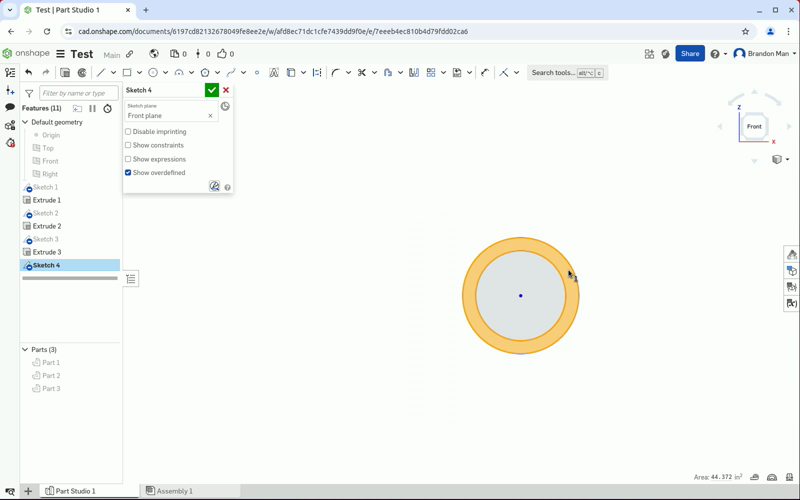
scroll(-6)
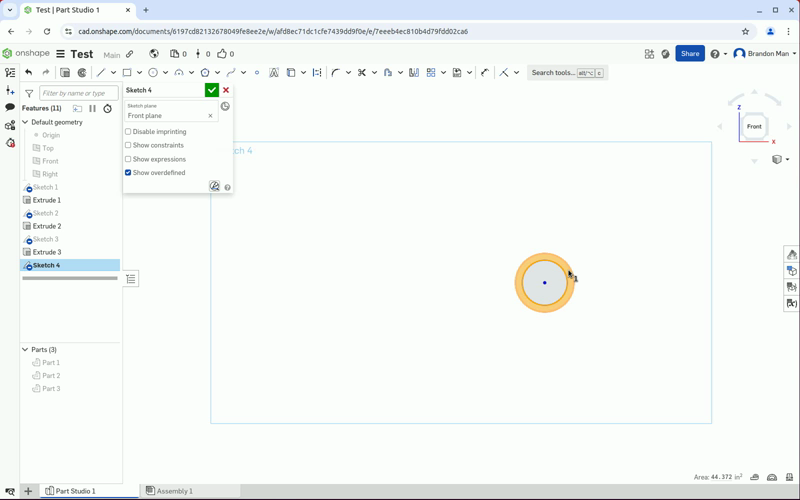
mouse_move(73, 352)
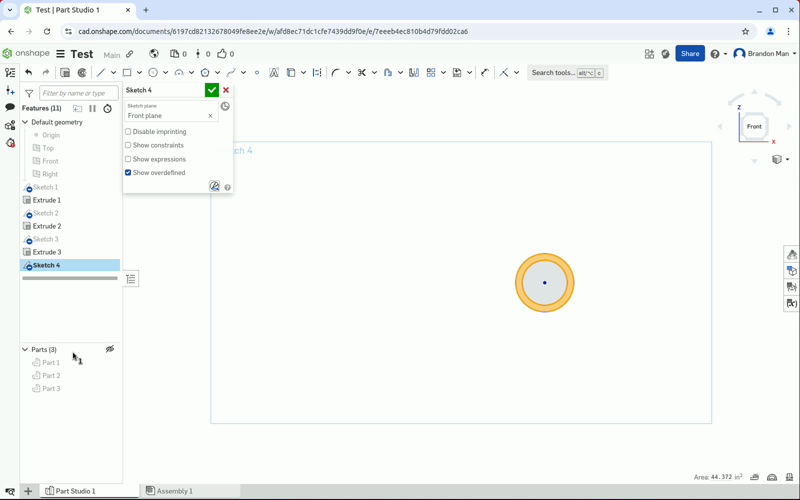
key(shift+y)
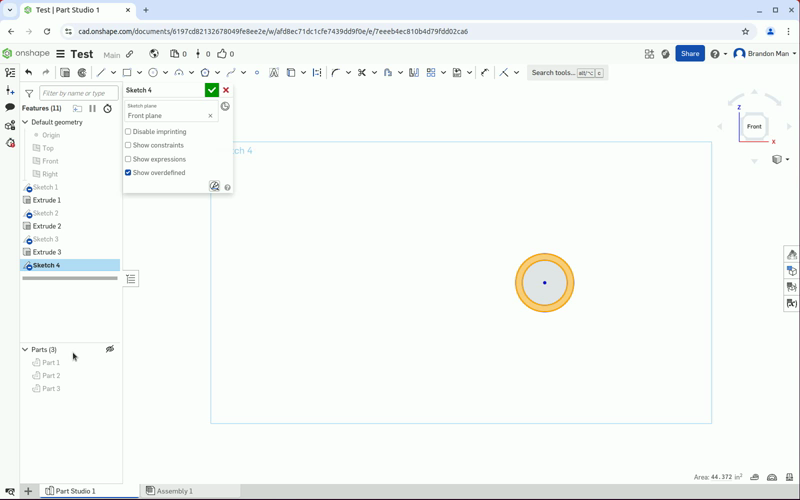
key(shift+e)
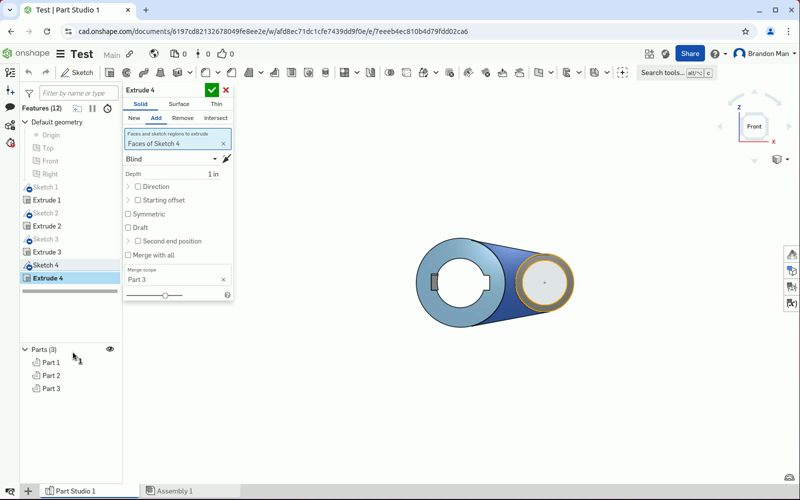
mouse_move(143, 106)
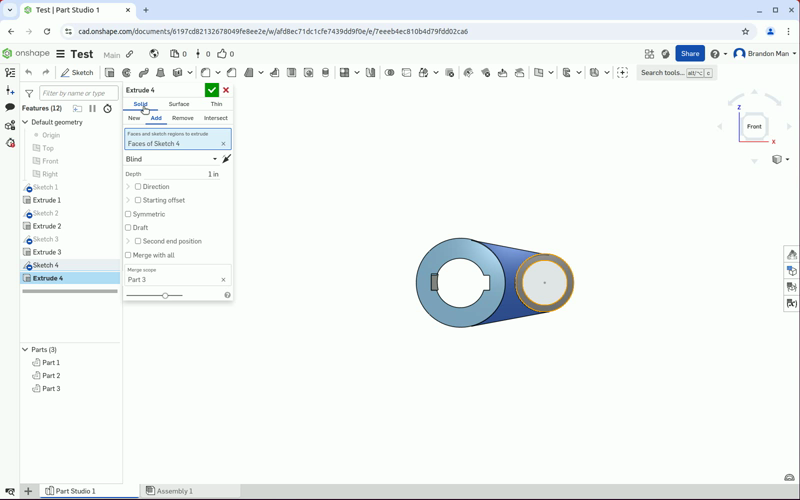
click(143, 106)
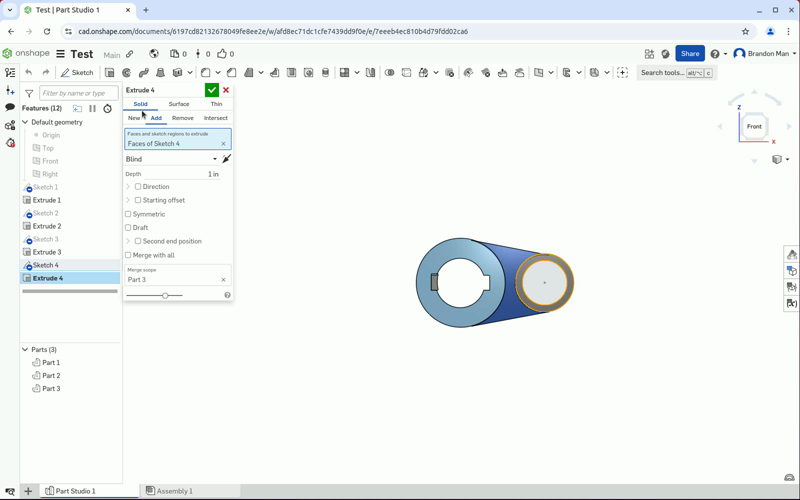
mouse_move(137, 120)
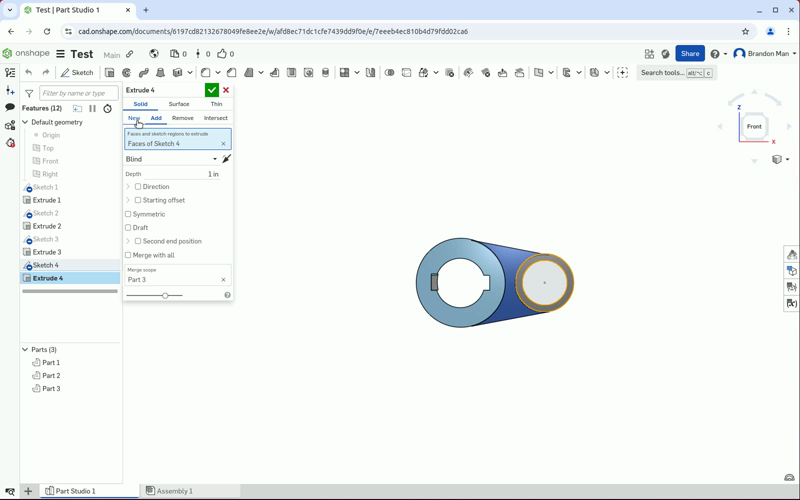
click(137, 120)
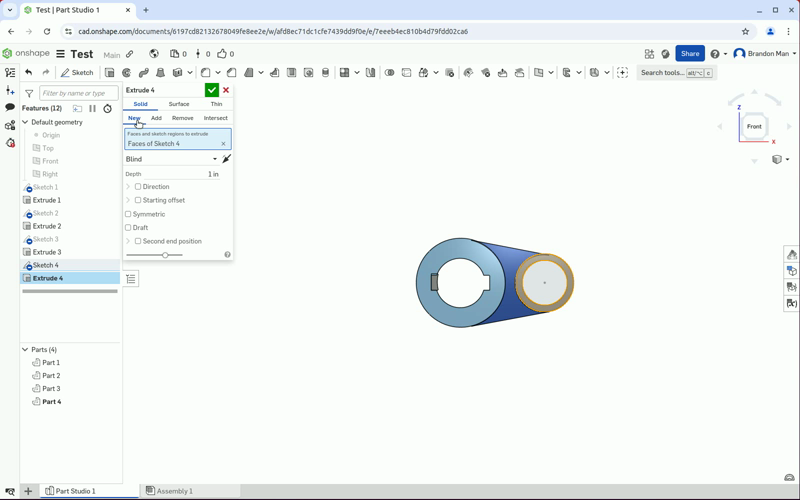
key(tab, 4)
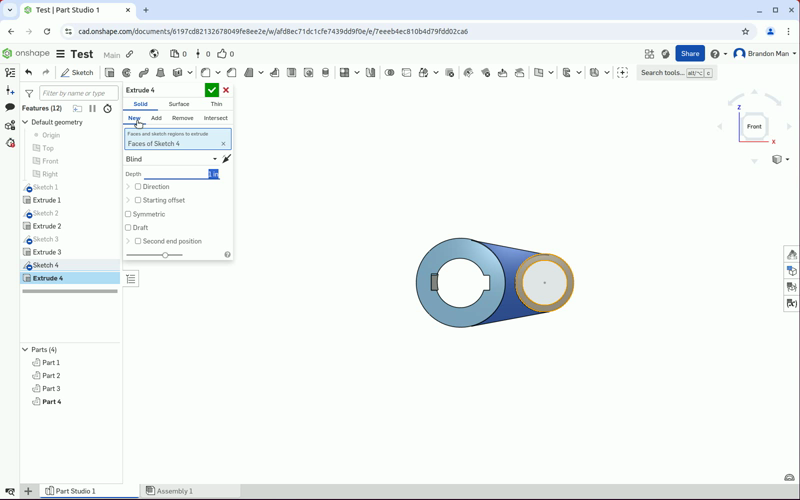
text(7.943)
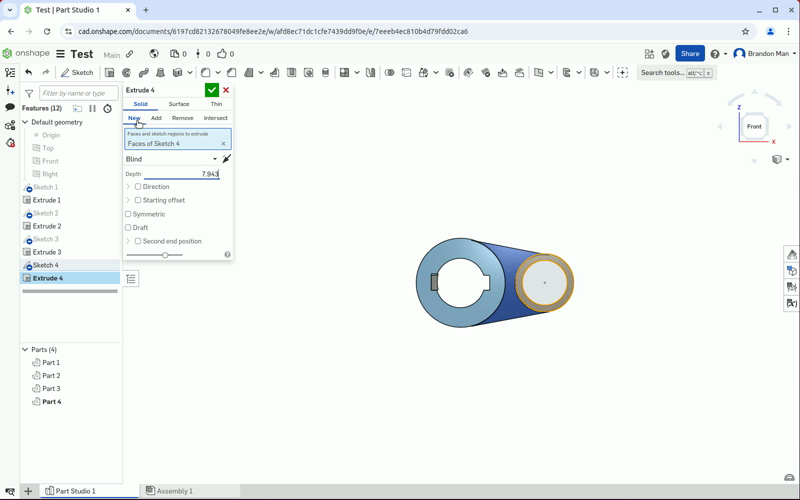
key(enter)
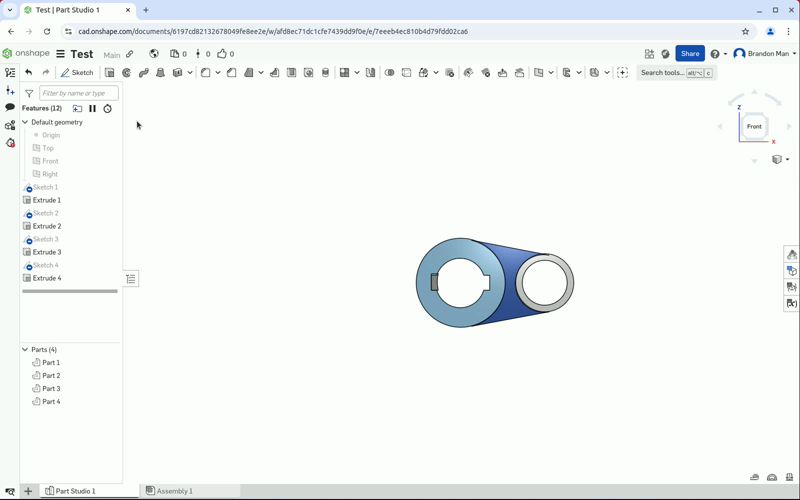
key(shift+h)
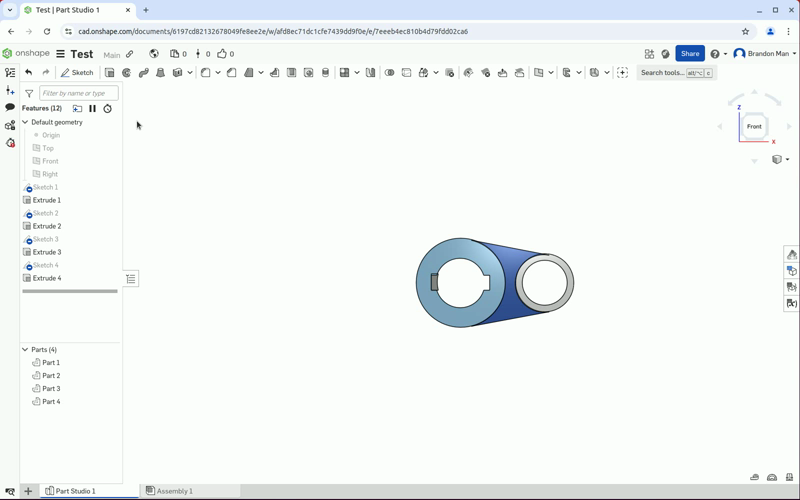
key(shift+h)
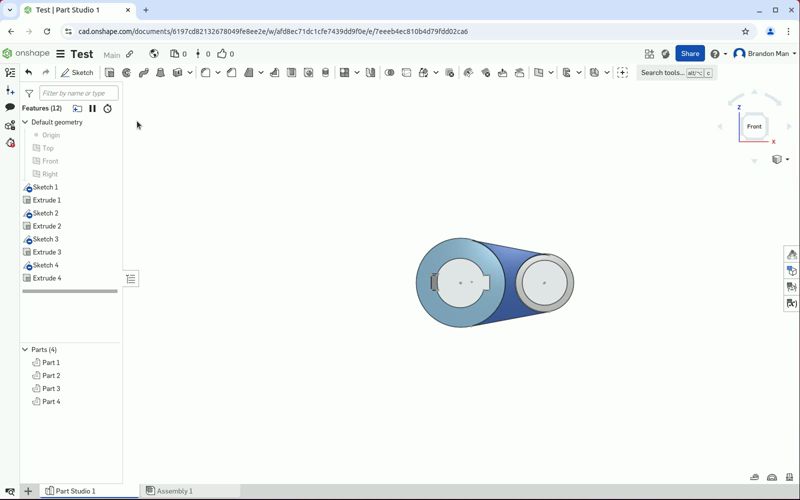
key(shift+7)
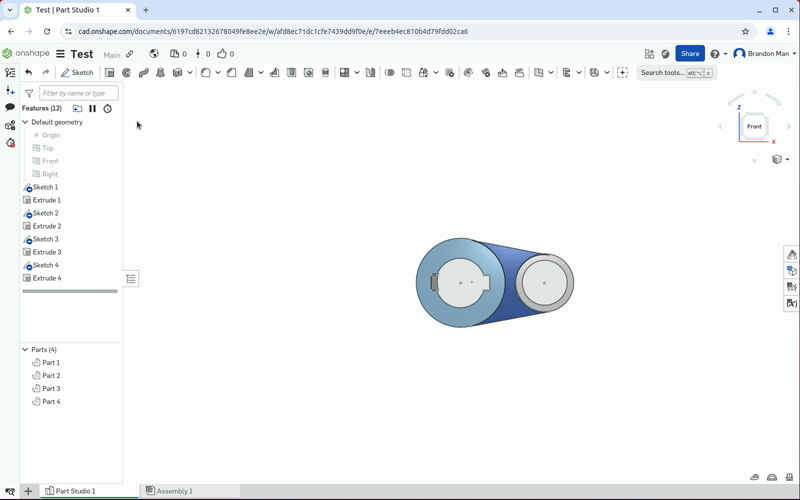
key(left, 2)
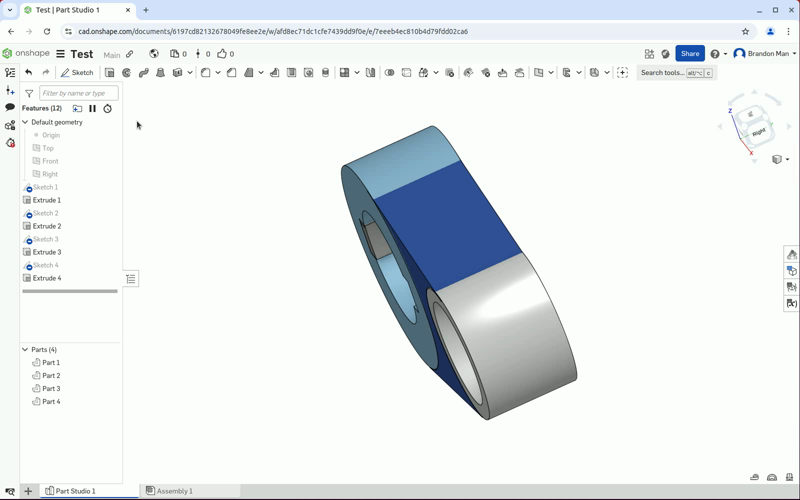
key(down, 2)
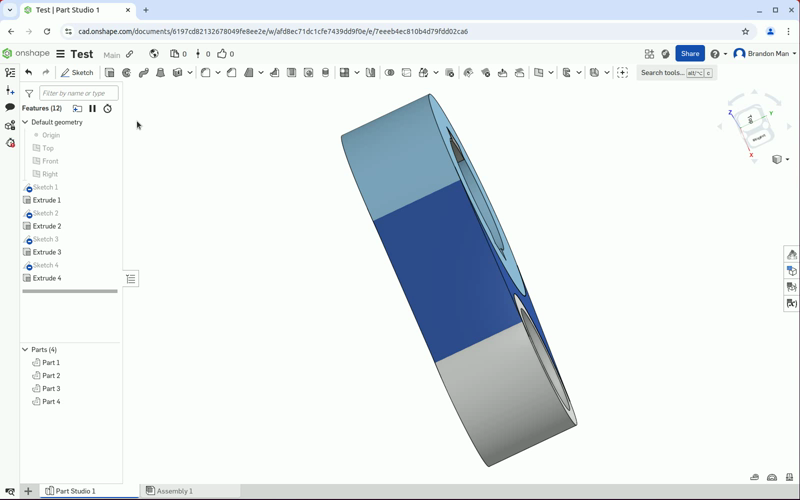
key(up, 2)
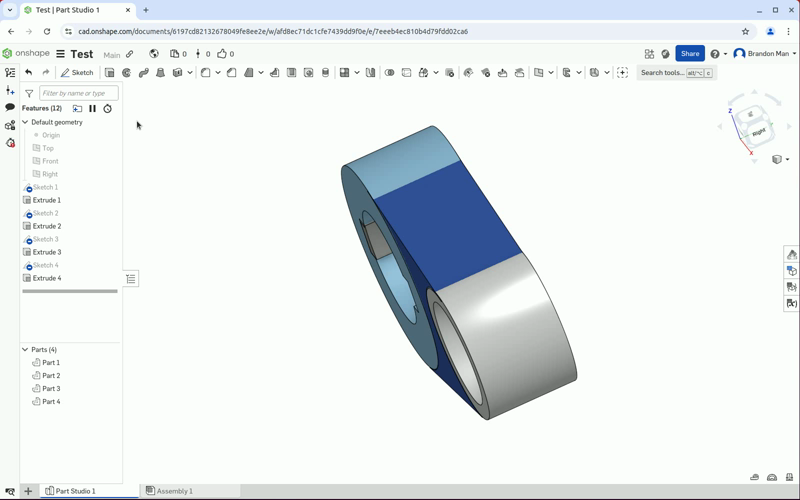
key(right, 2)
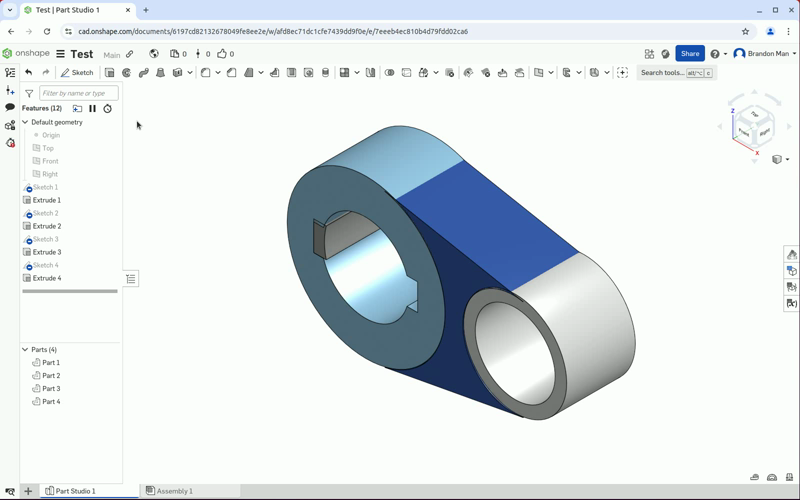
mouse_move(73, 189)
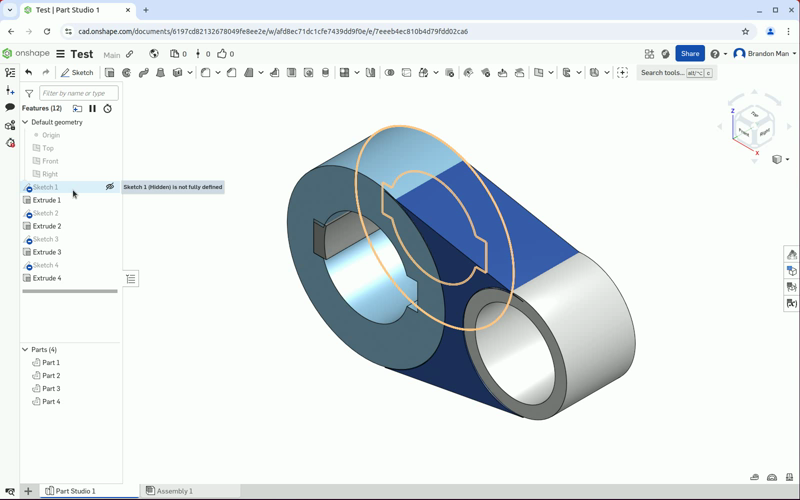
click(73, 189)